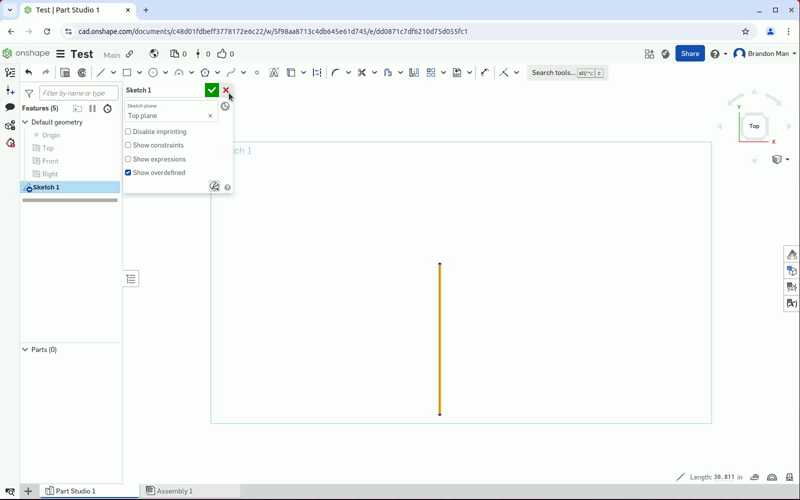
key(shift+h)
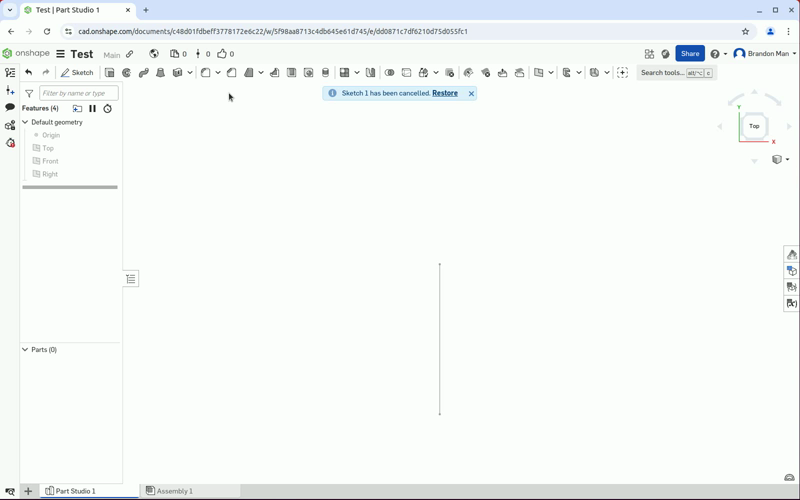
mouse_move(73, 352)
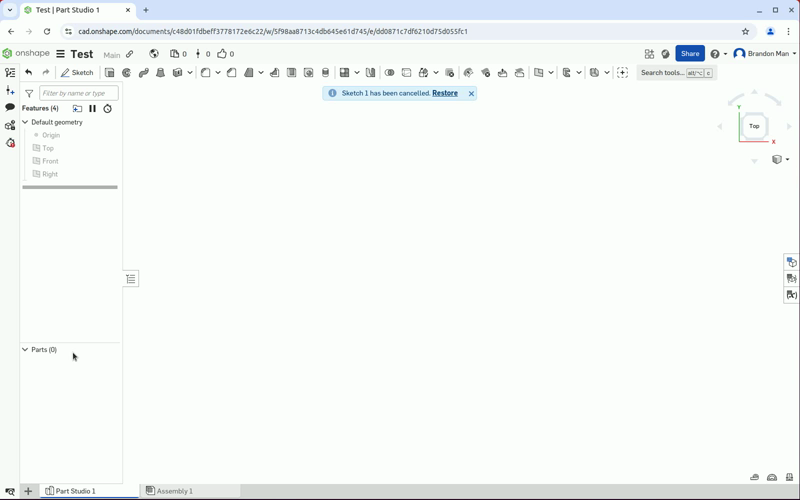
key(y)
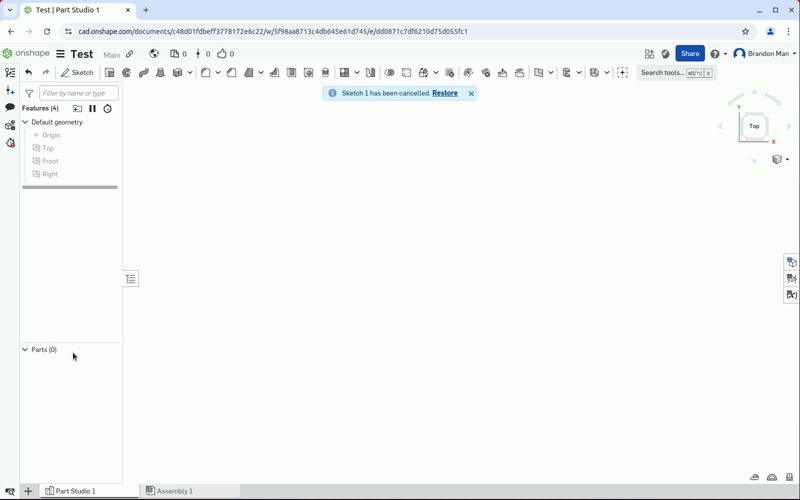
key(shift+p)
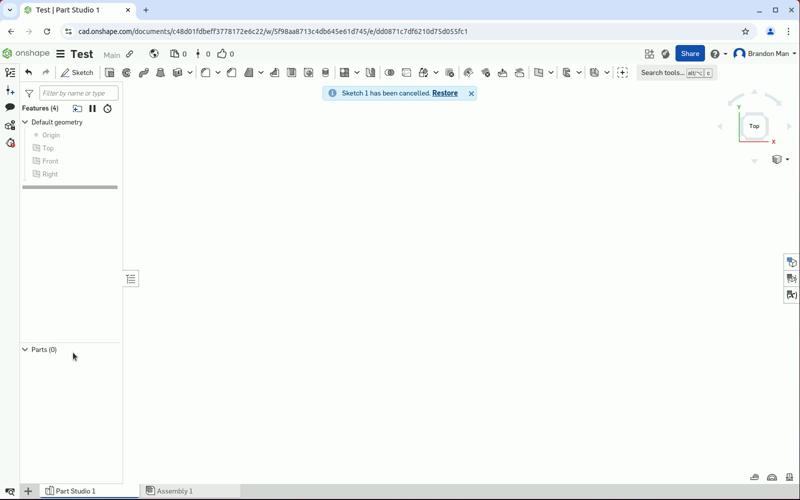
key(space)
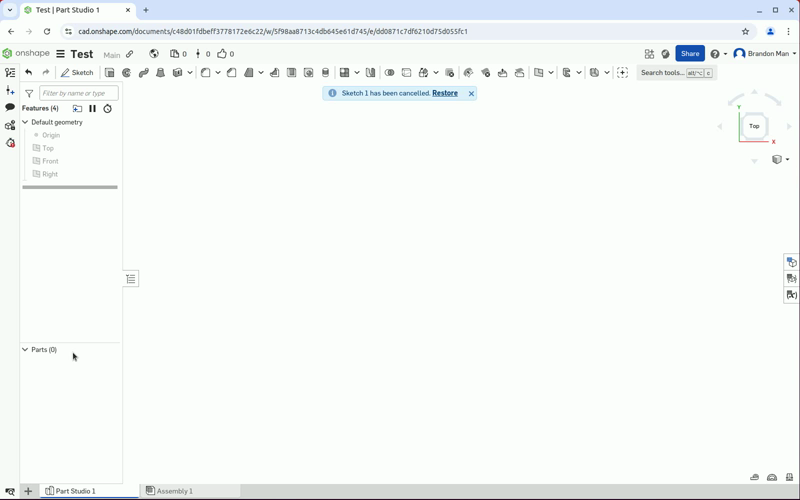
key_down(shift)
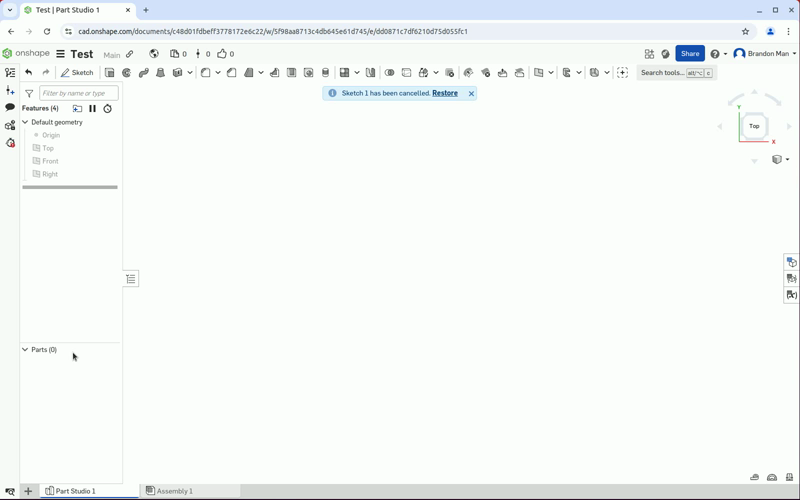
key(up)
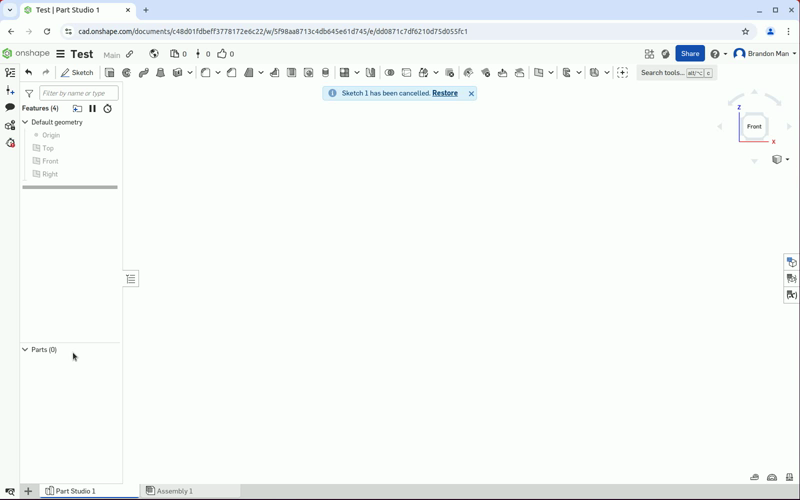
key_up(shift)
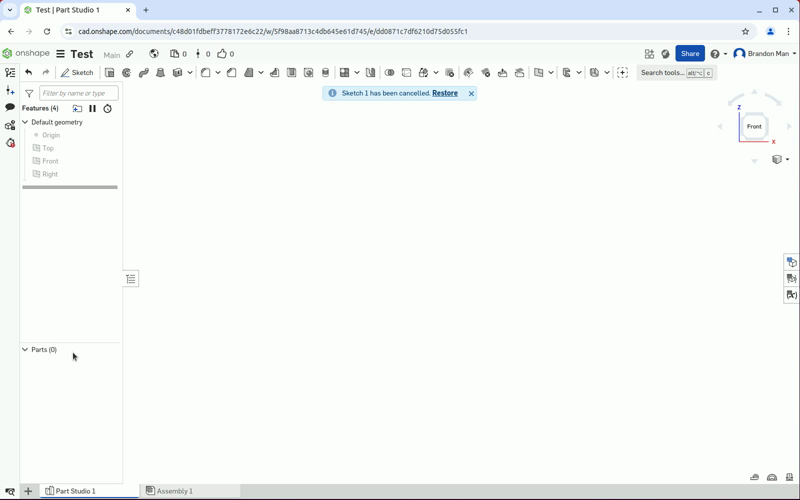
mouse_move(73, 352)
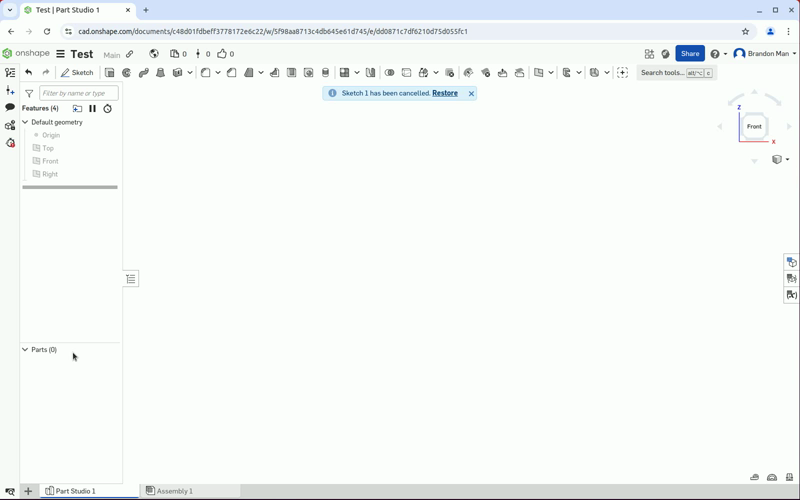
key(shift+y)
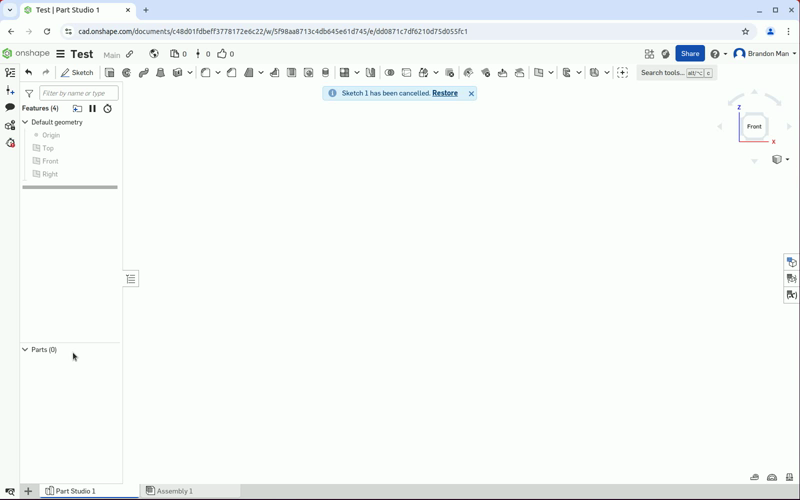
key(shift+s)
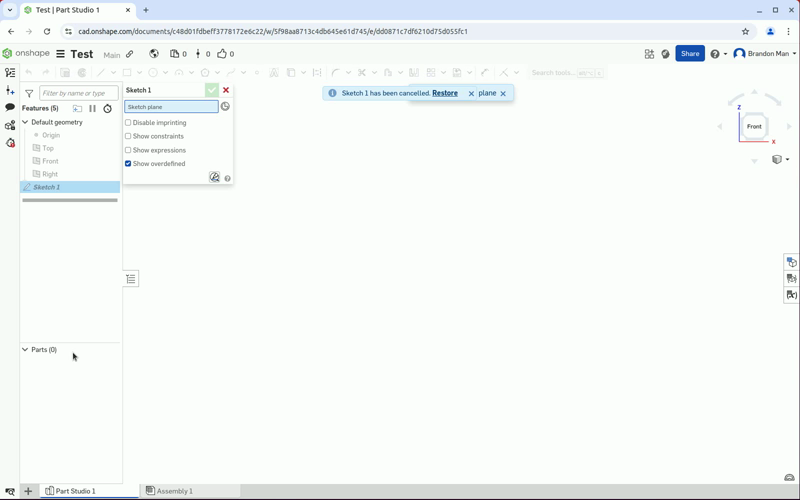
mouse_move(73, 163)
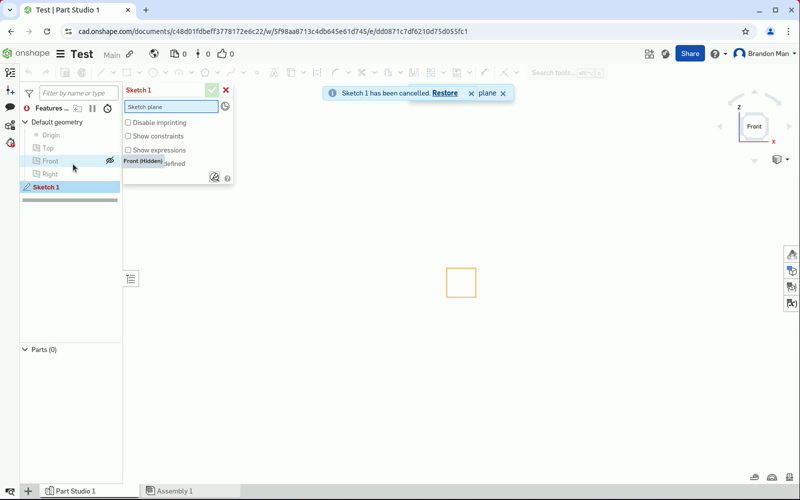
click(73, 163)
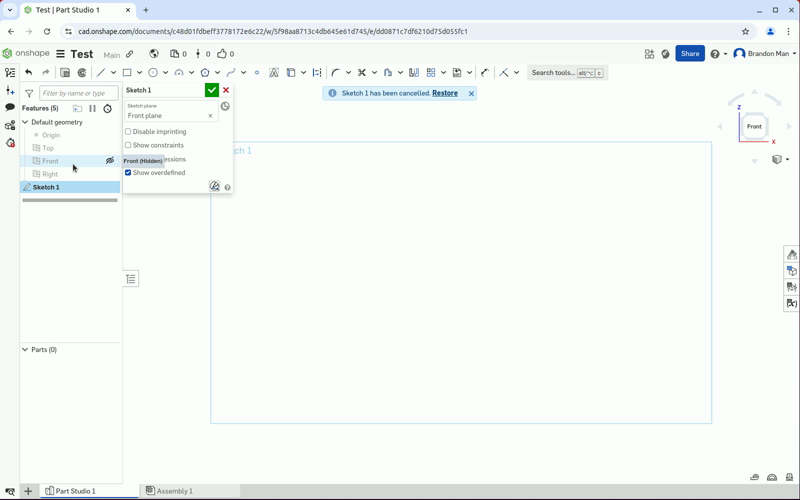
mouse_move(73, 352)
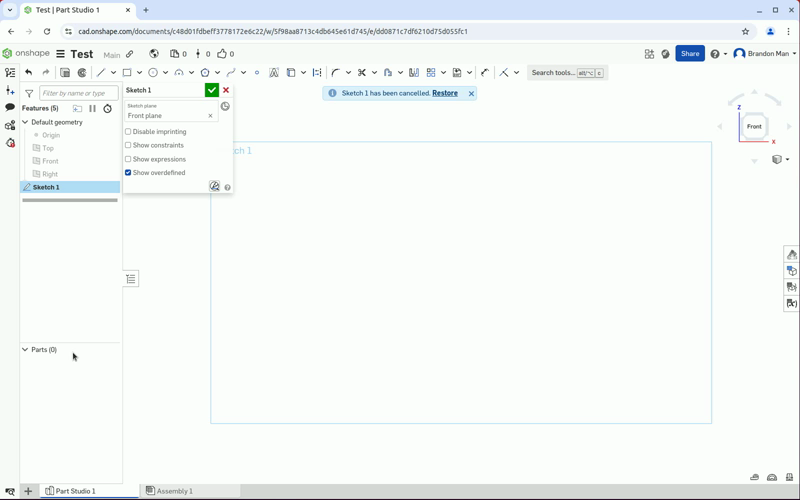
key(y)
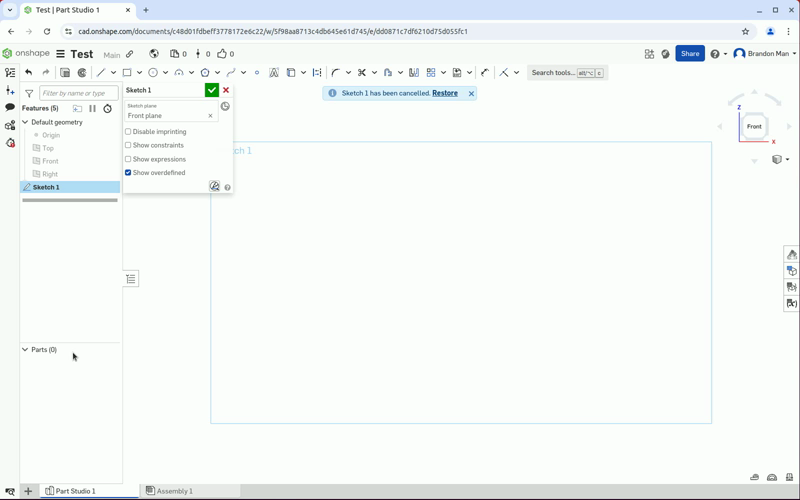
key(l)
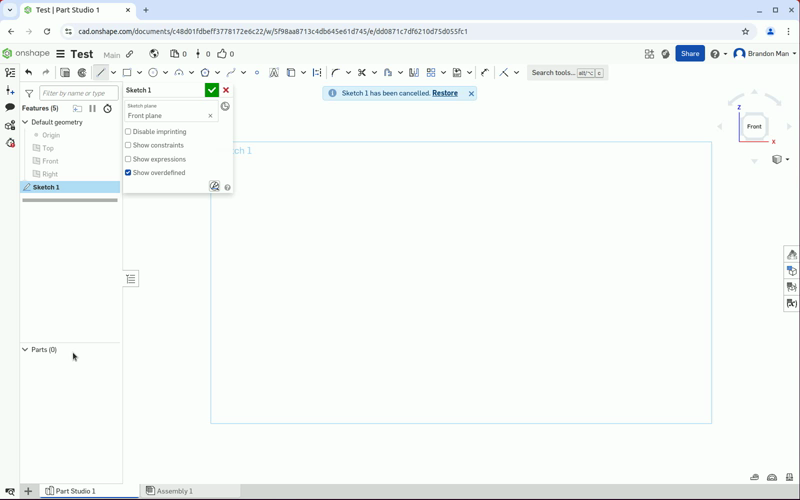
key_down(shift)
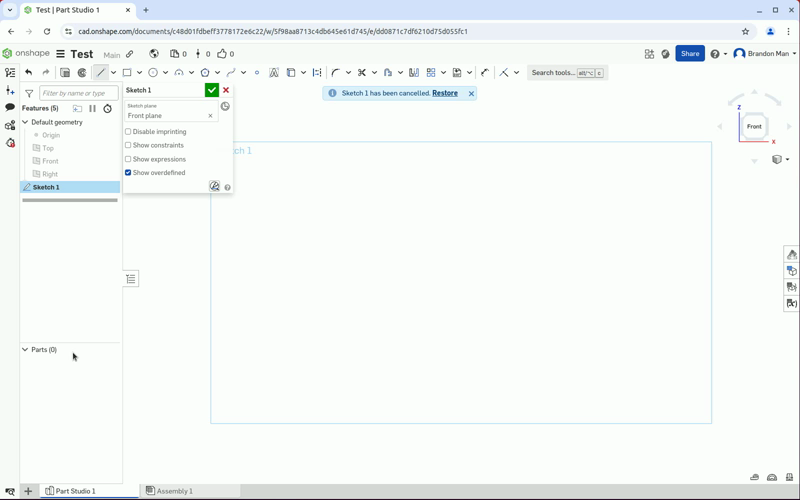
mouse_move(372, 276)
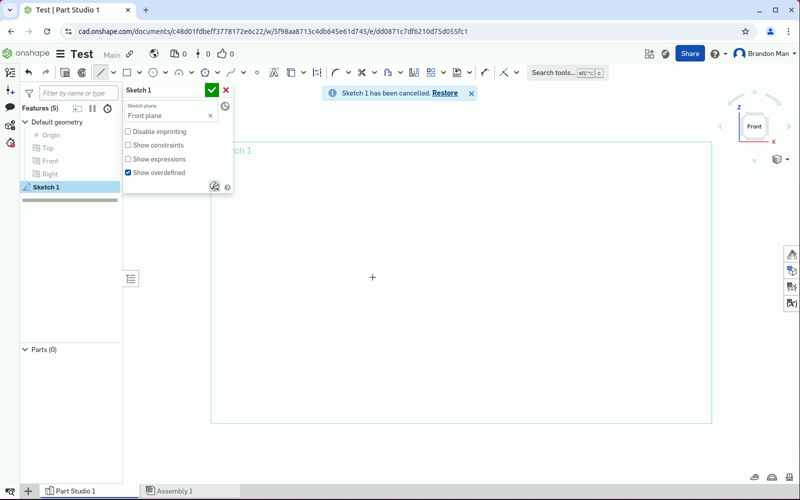
click(372, 276)
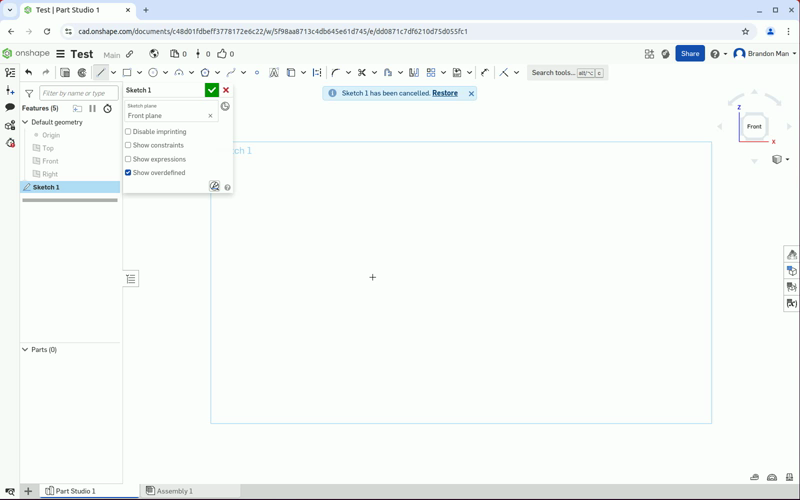
key_up(shift)
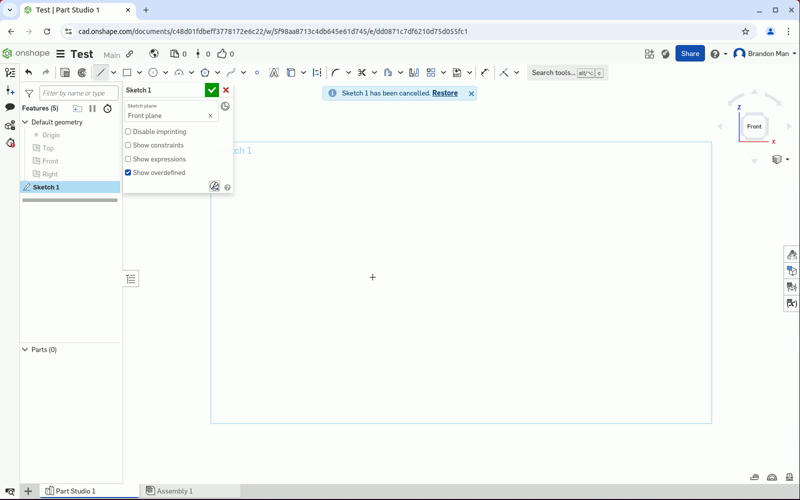
key_down(shift)
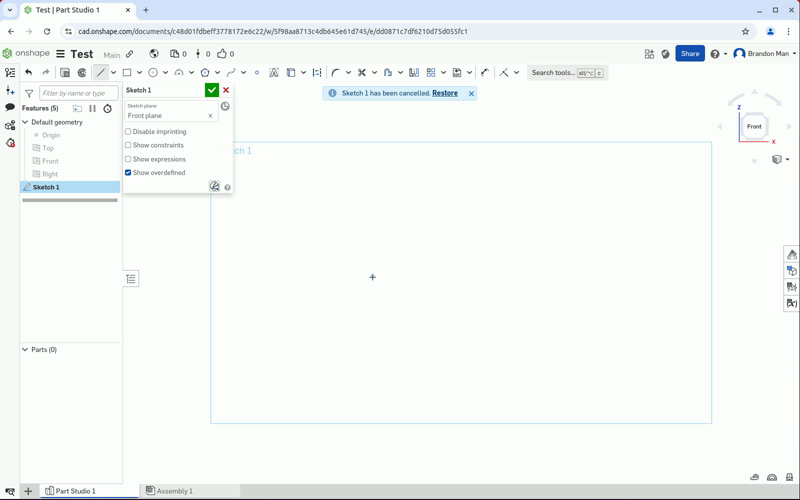
mouse_move(402, 276)
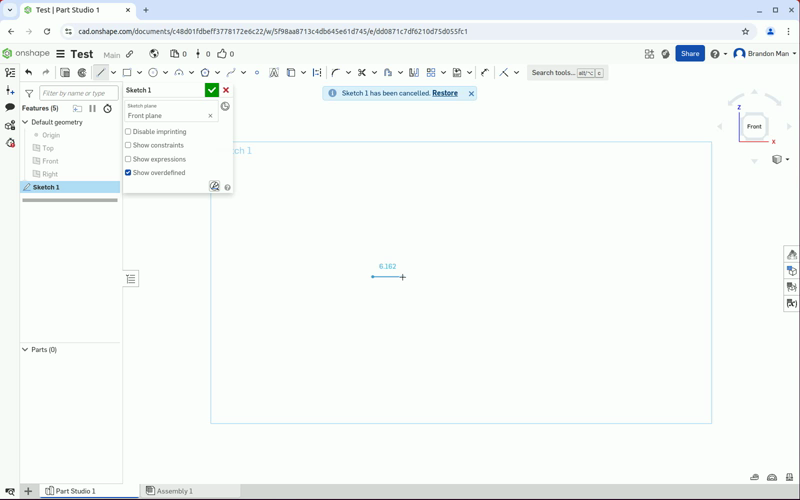
mouse_move(416, 276)
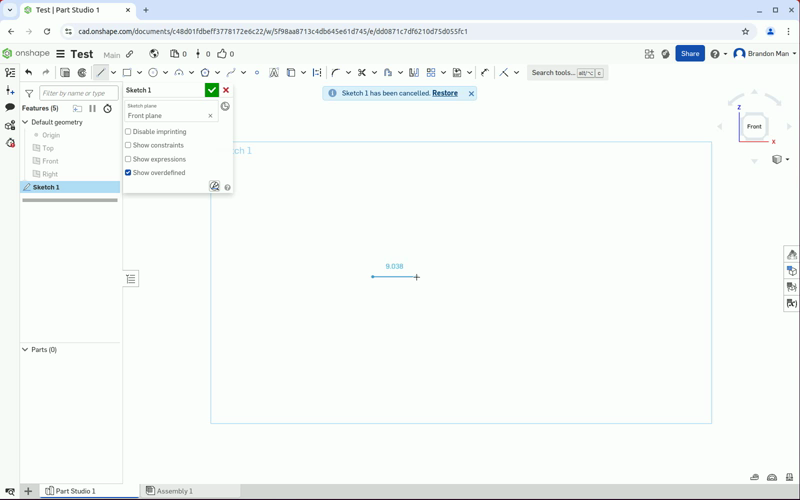
click(416, 276)
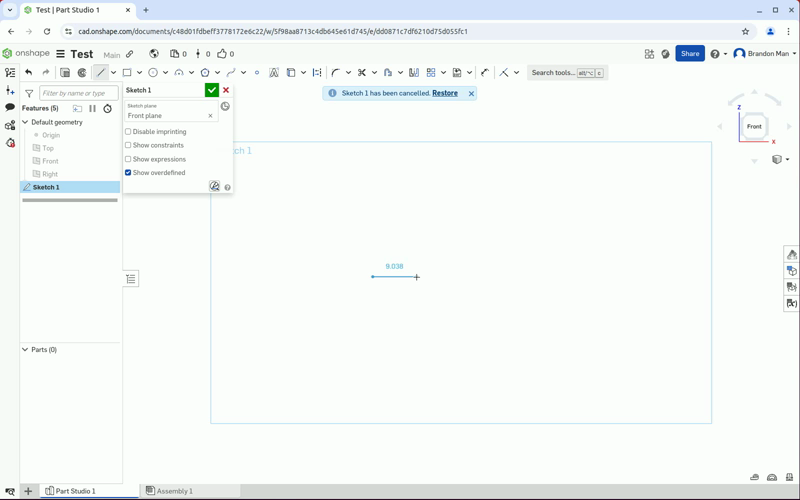
key_up(shift)
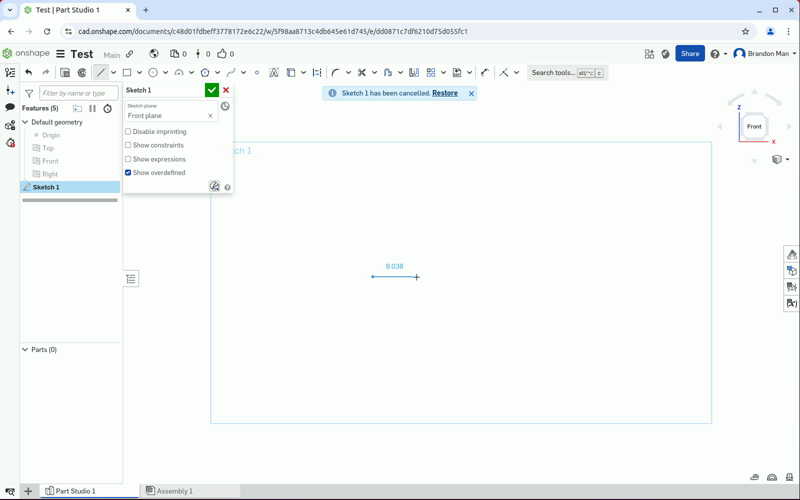
key_down(shift)
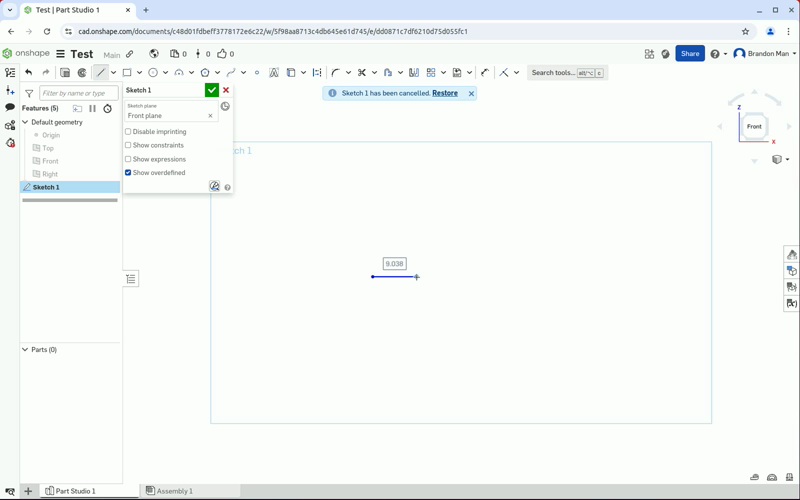
mouse_move(446, 276)
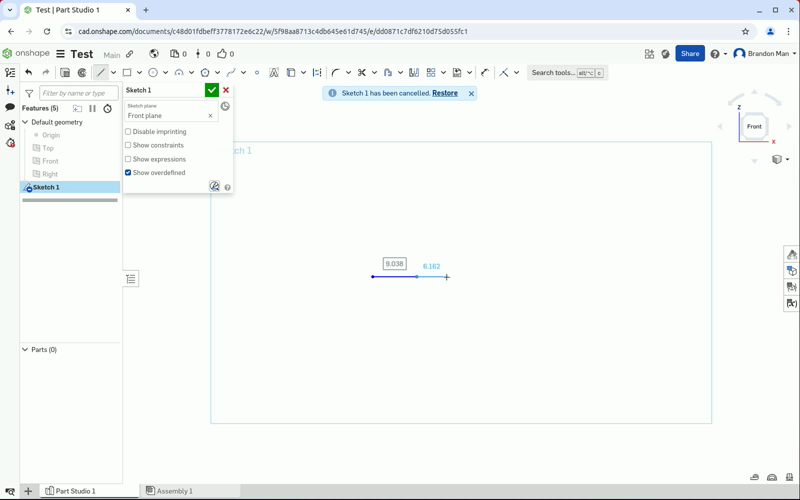
mouse_move(459, 277)
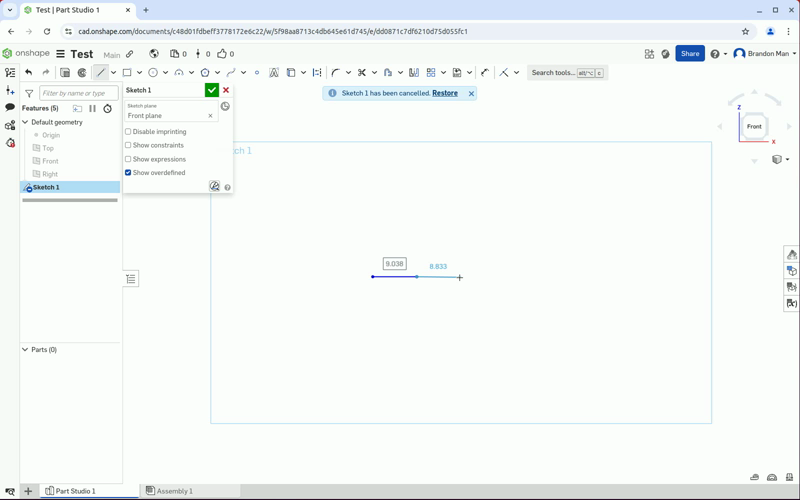
click(459, 277)
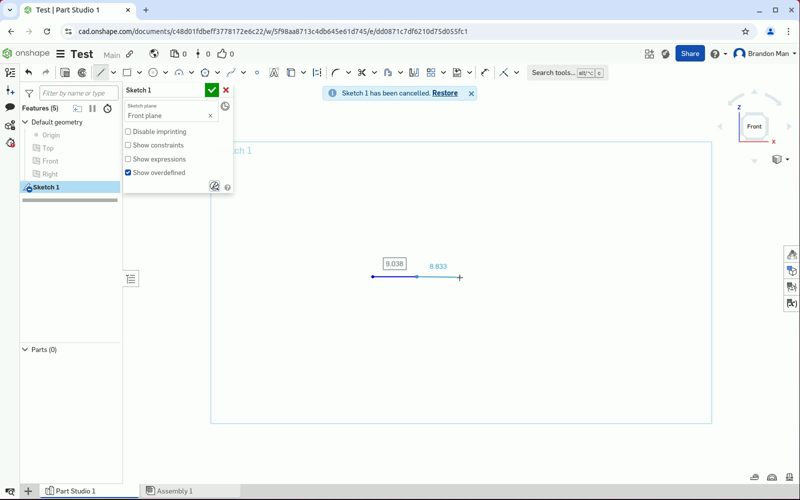
key_up(shift)
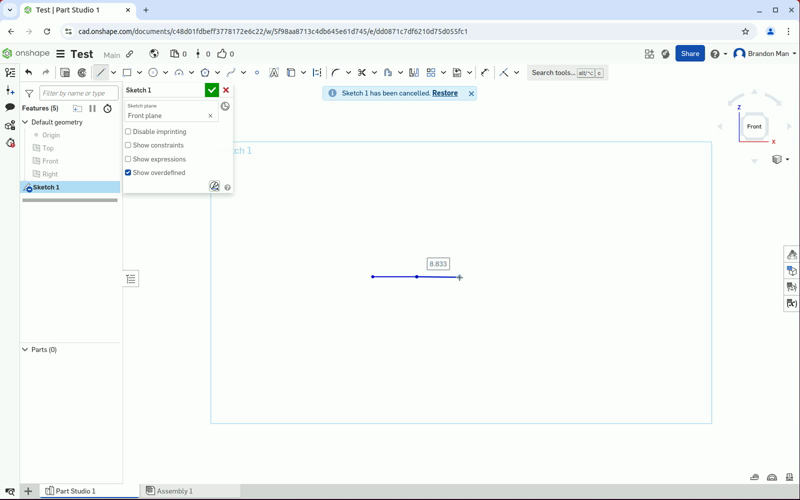
key_down(shift)
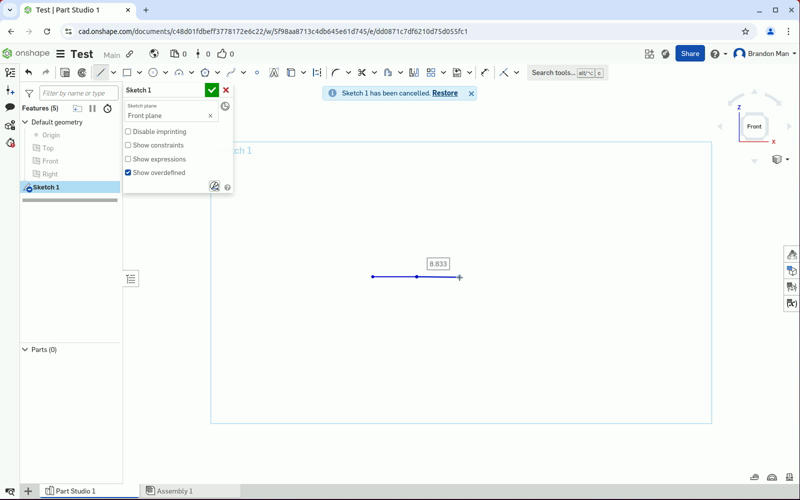
mouse_move(489, 277)
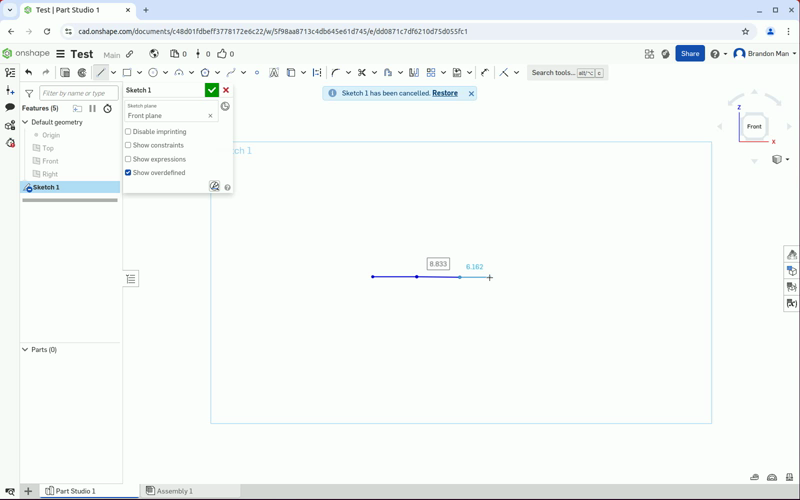
mouse_move(445, 234)
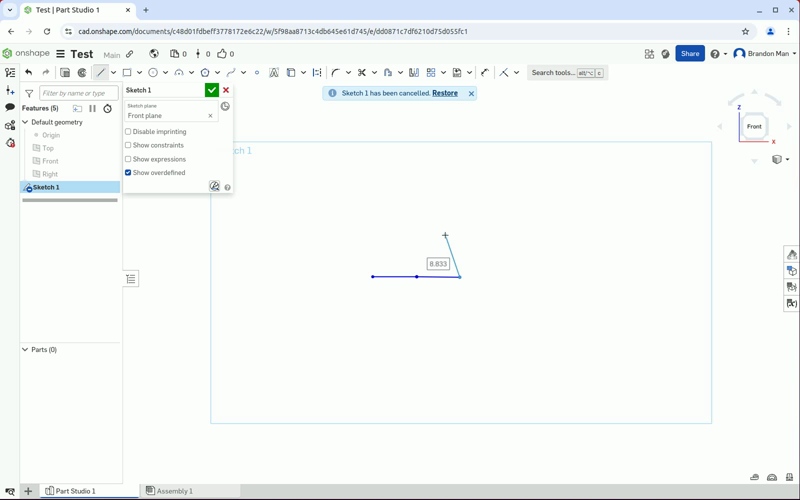
click(445, 234)
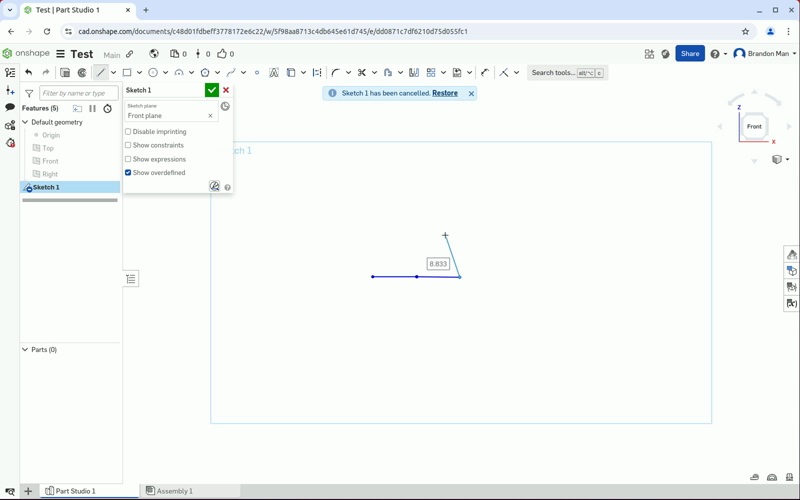
key_up(shift)
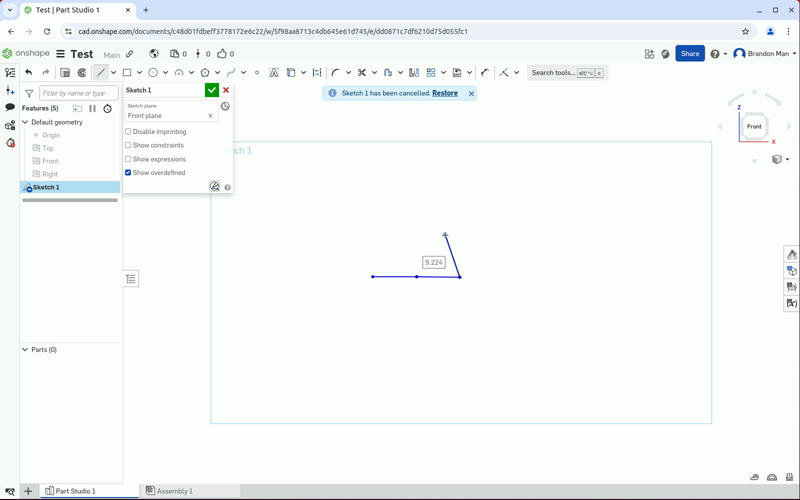
key(esc)
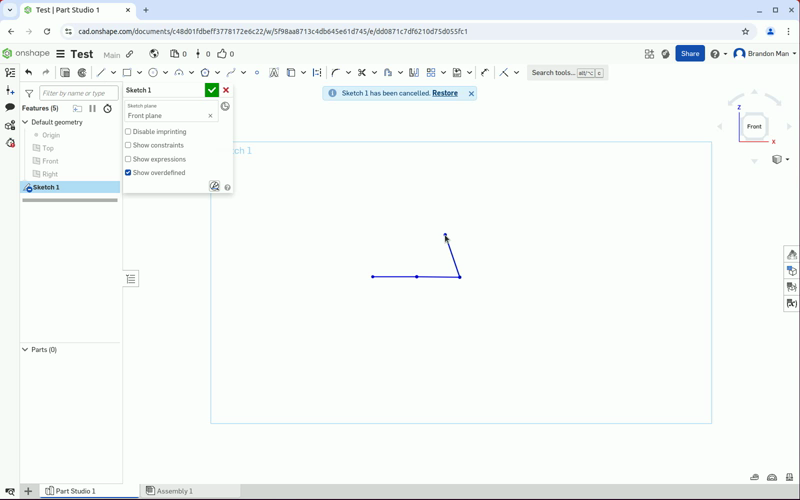
key(a)
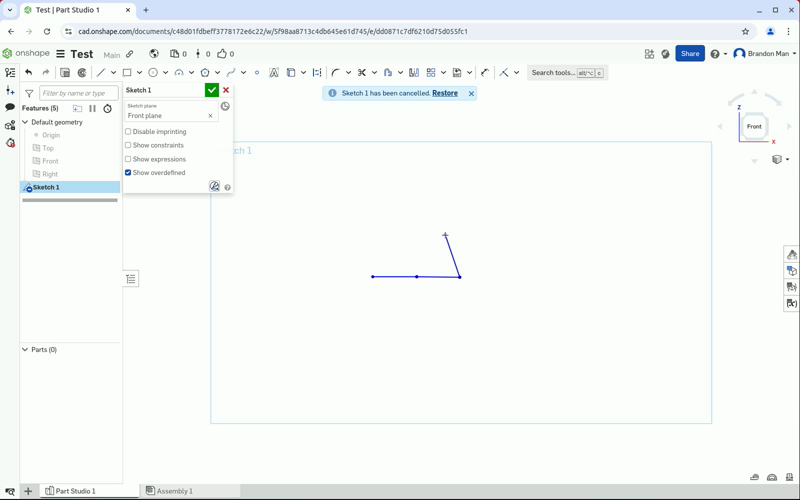
mouse_move(445, 234)
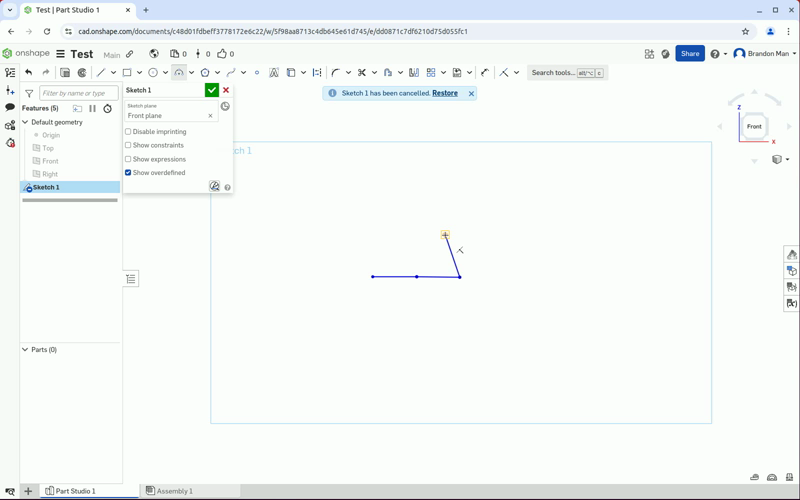
click(445, 234)
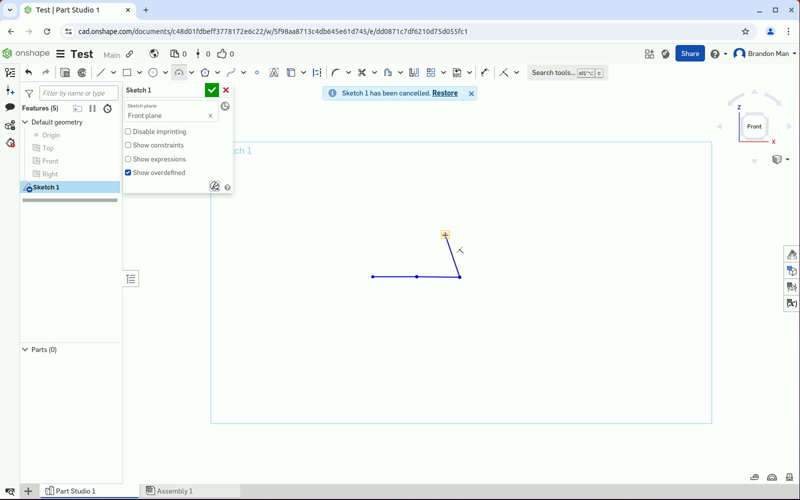
key_down(shift)
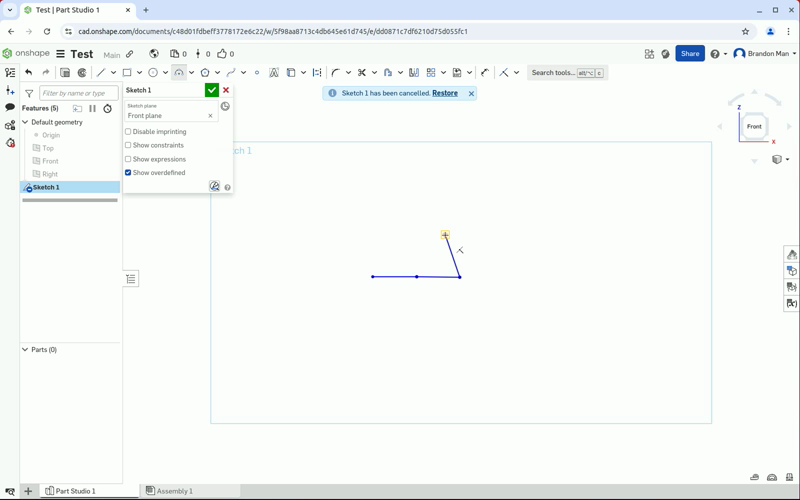
mouse_move(387, 234)
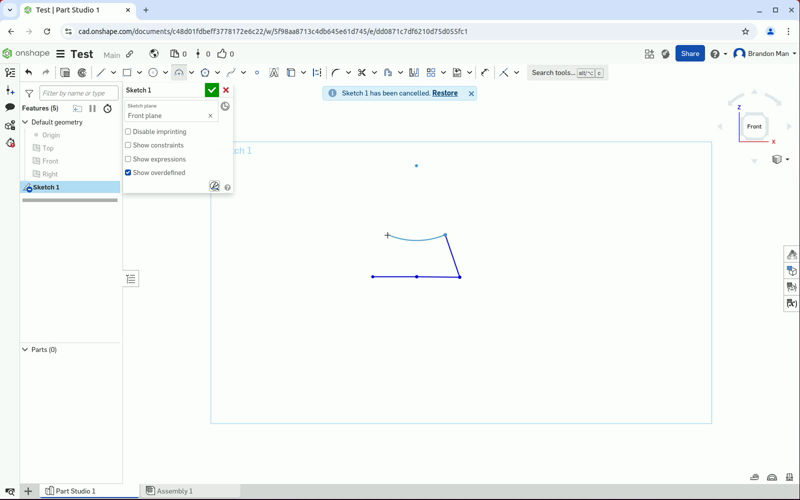
click(387, 234)
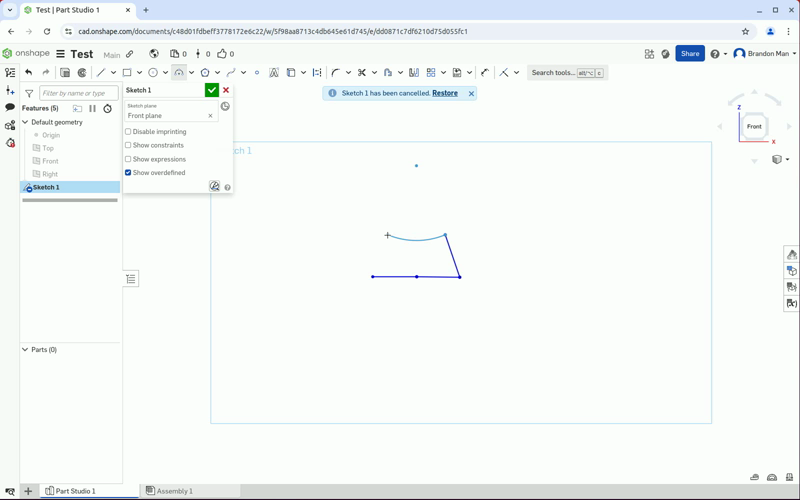
mouse_move(416, 212)
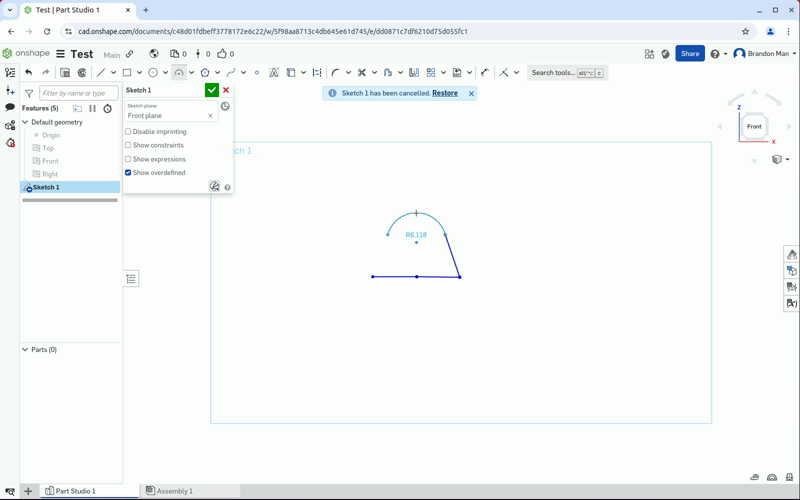
click(416, 212)
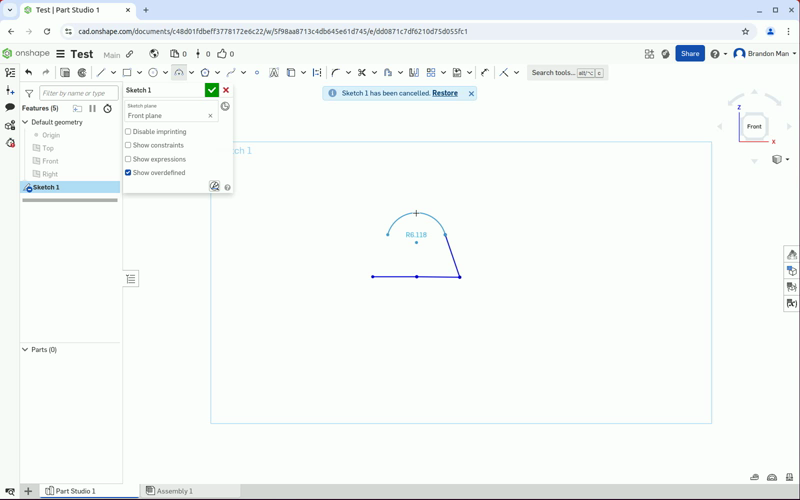
key_up(shift)
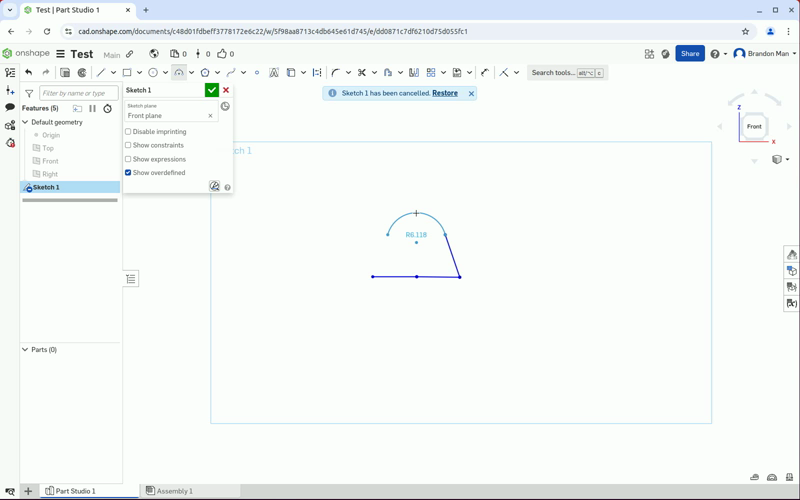
key(esc)
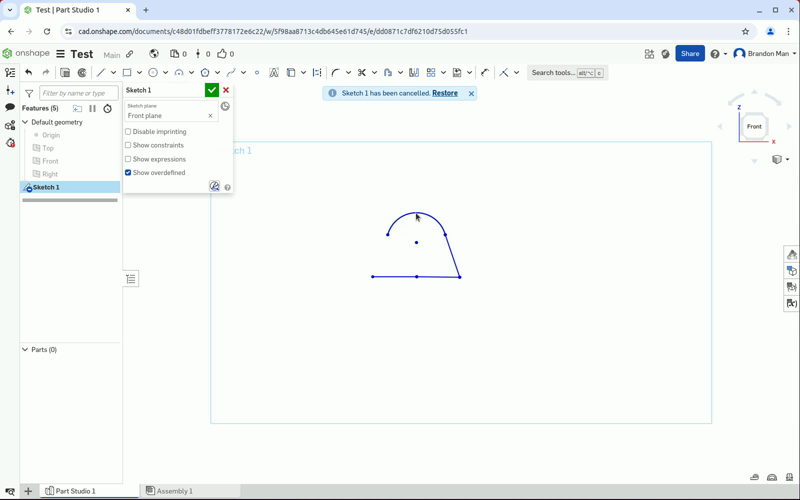
key(l)
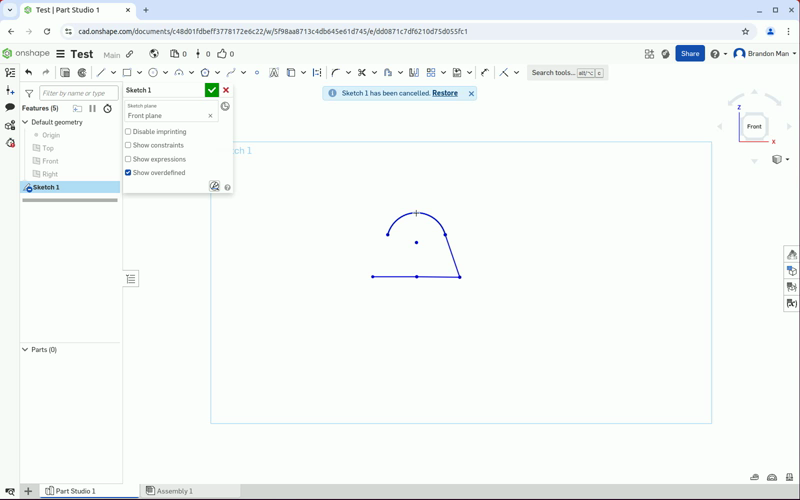
mouse_move(387, 234)
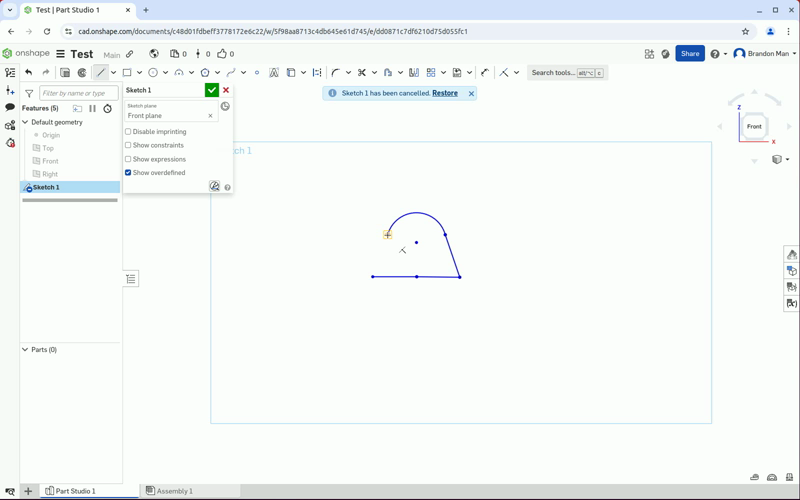
click(387, 234)
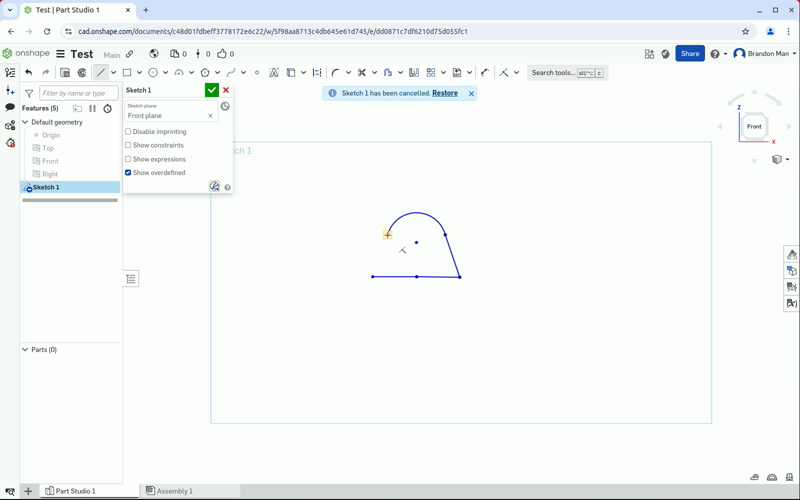
mouse_move(417, 234)
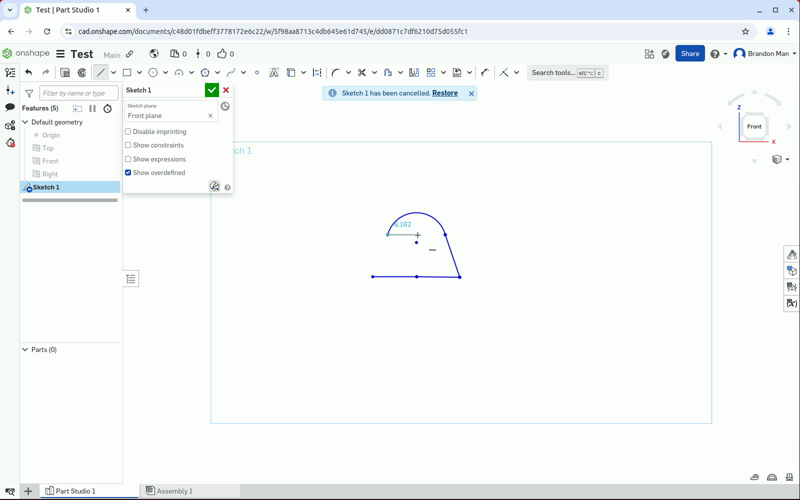
key_down(shift)
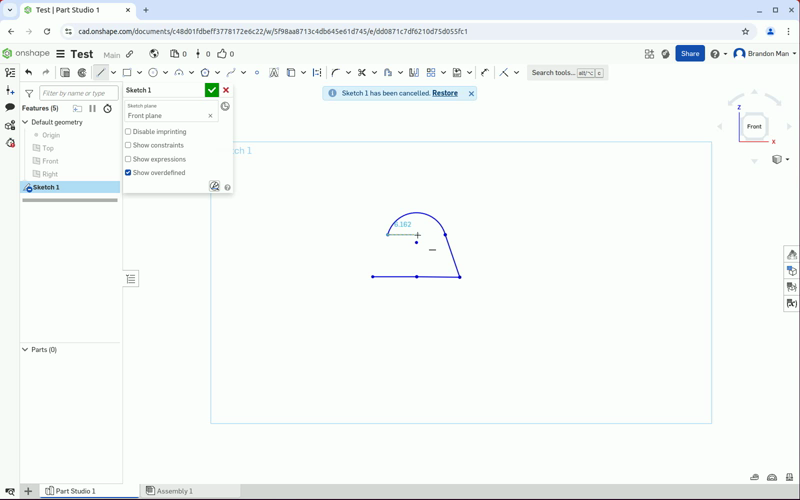
mouse_move(372, 276)
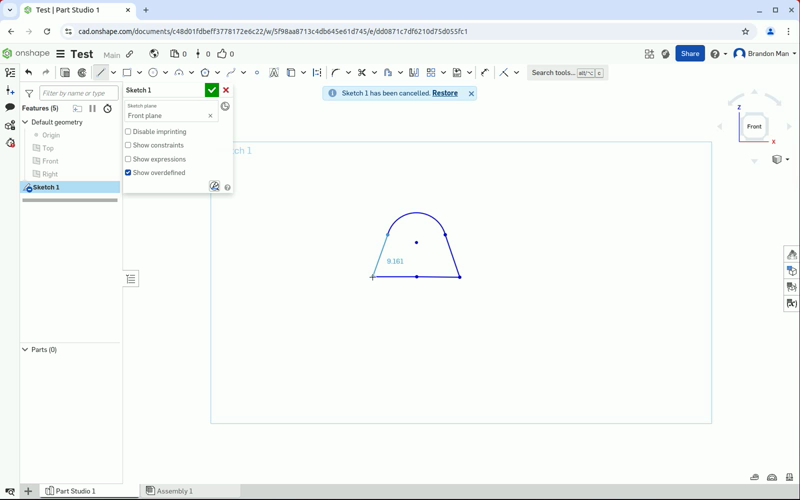
key_up(shift)
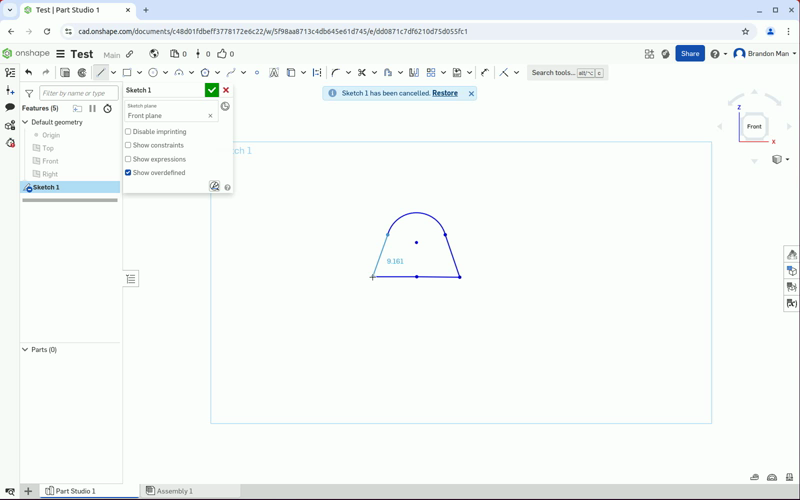
click(372, 276)
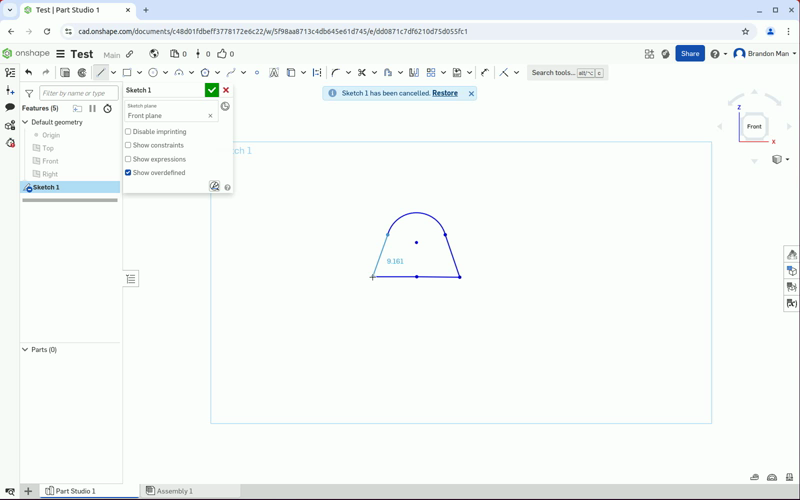
key(esc)
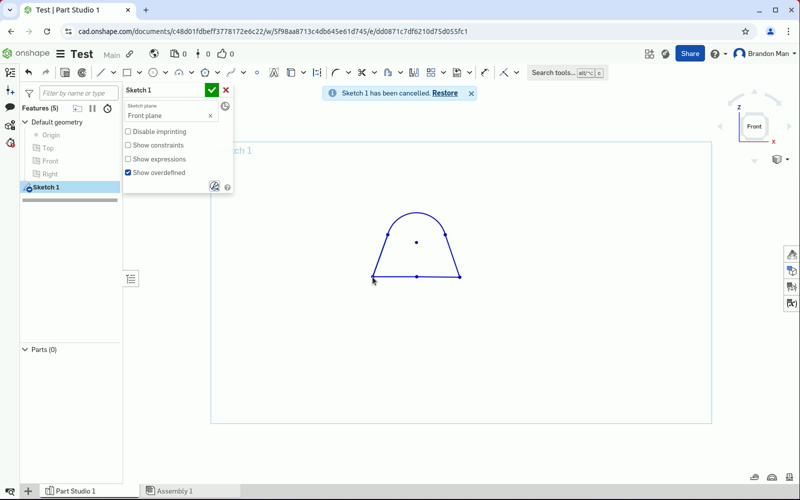
key(c)
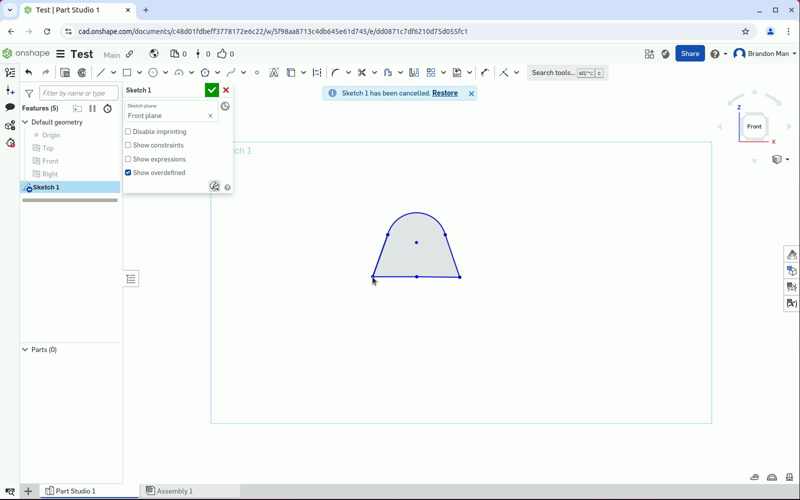
key_down(shift)
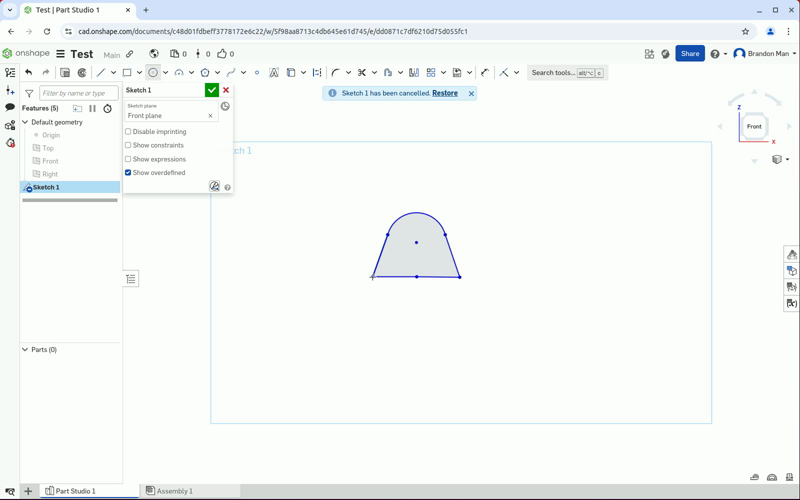
mouse_move(416, 243)
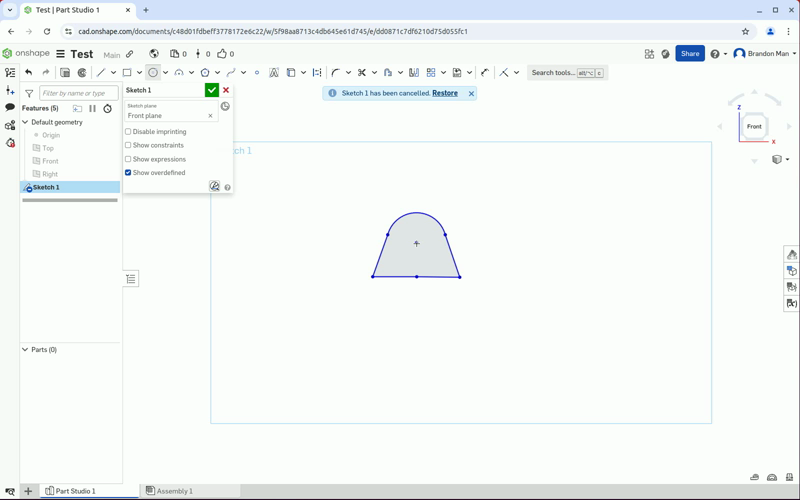
scroll(6)
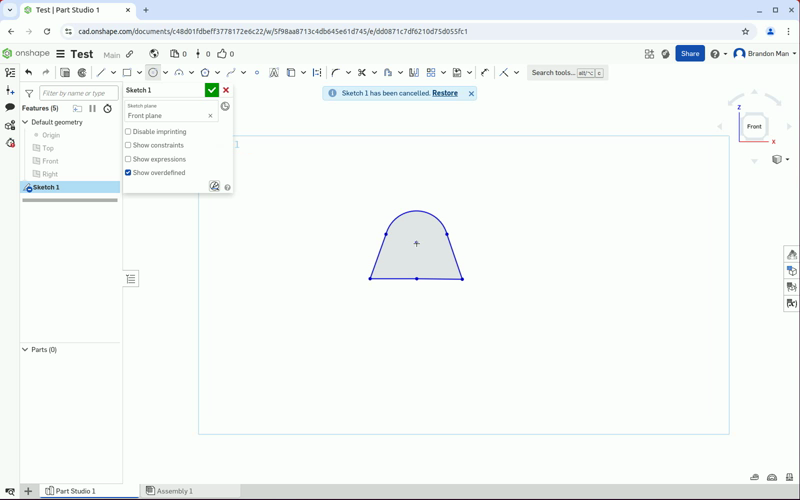
scroll(6)
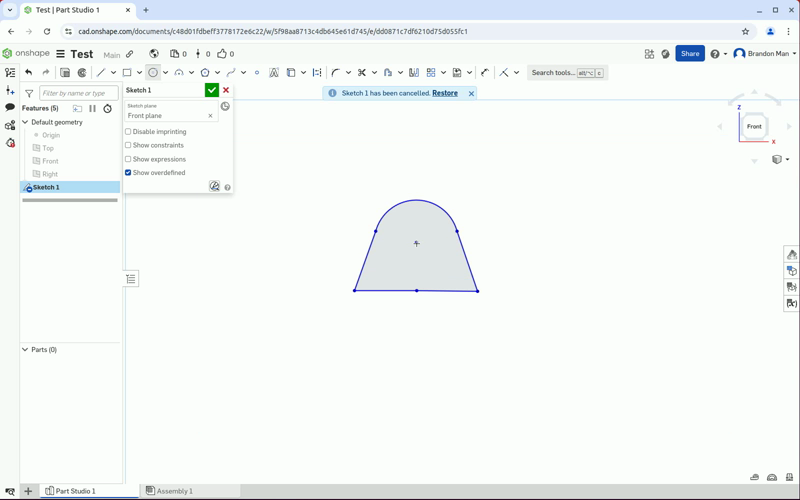
scroll(6)
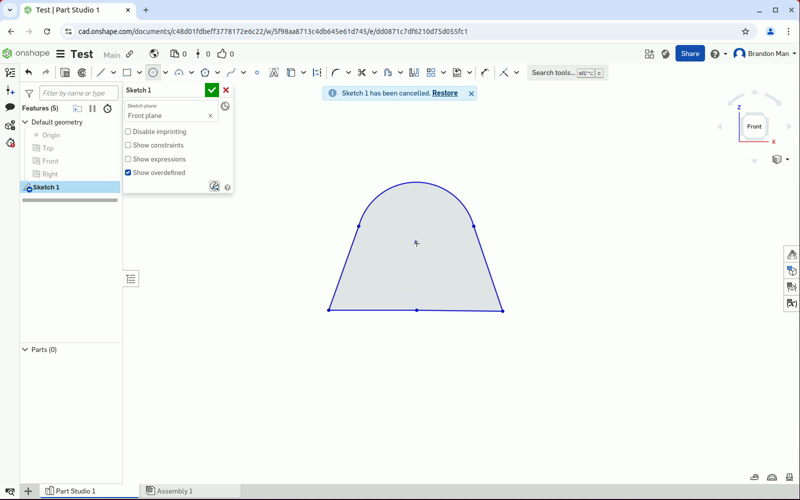
scroll(6)
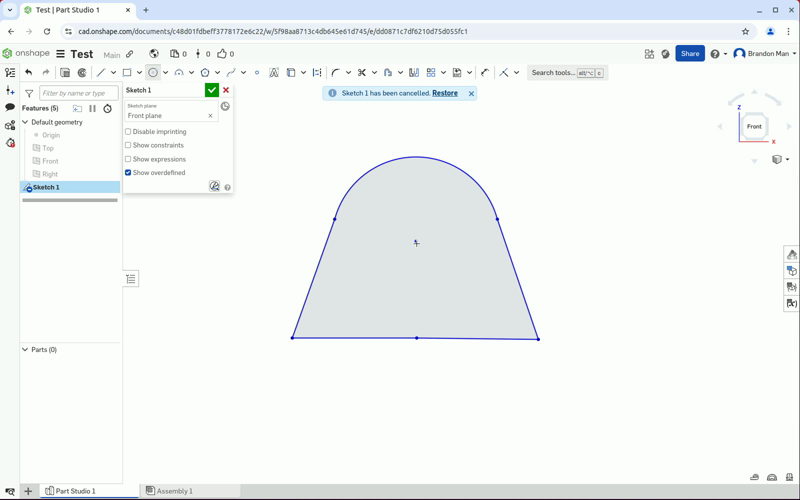
scroll(6)
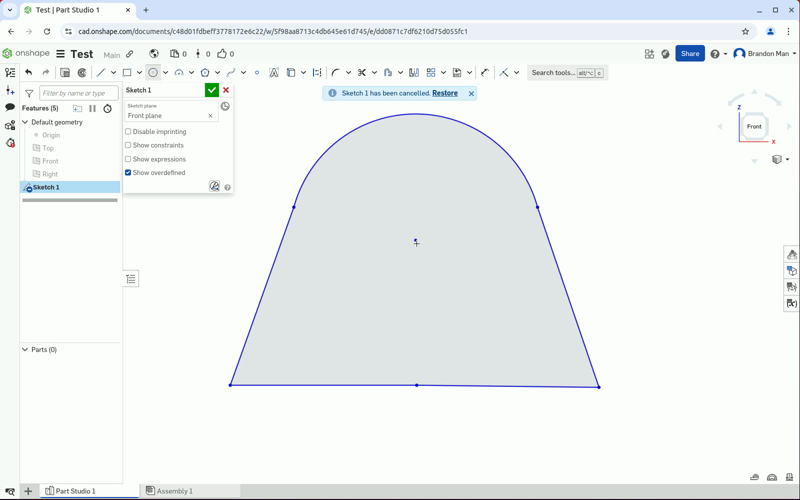
scroll(6)
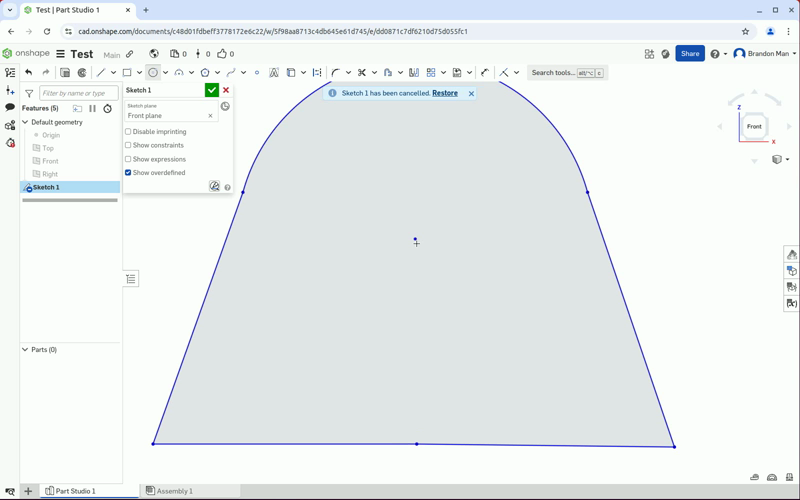
scroll(6)
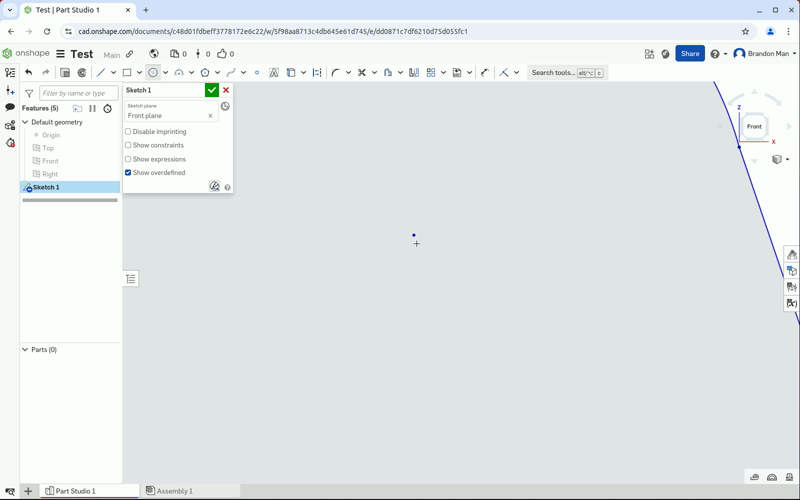
click(416, 243)
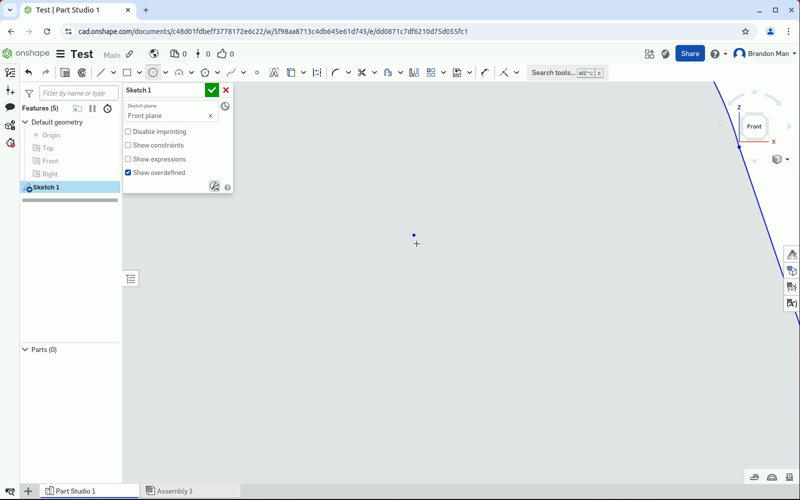
scroll(-6)
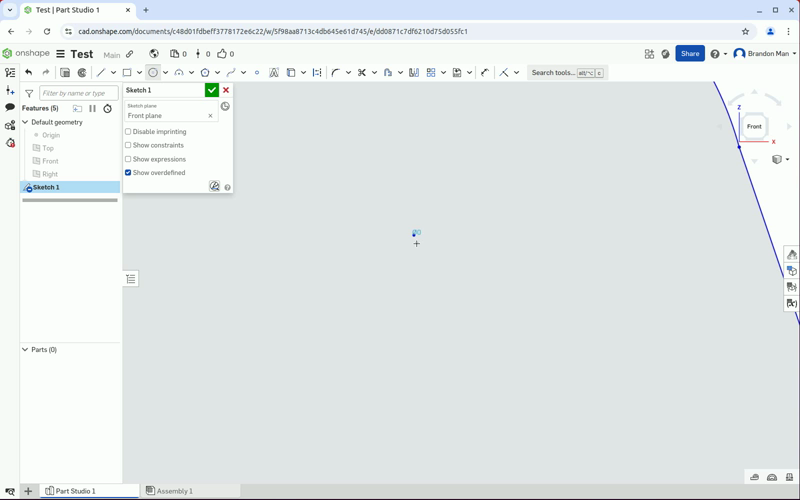
scroll(-6)
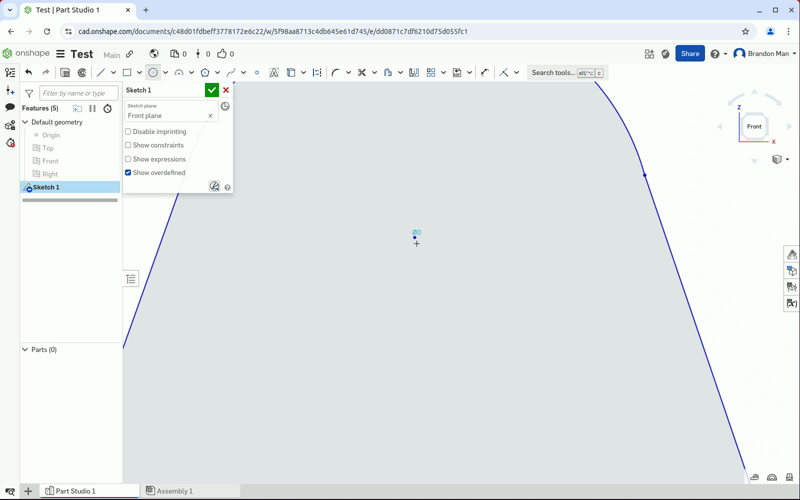
scroll(-6)
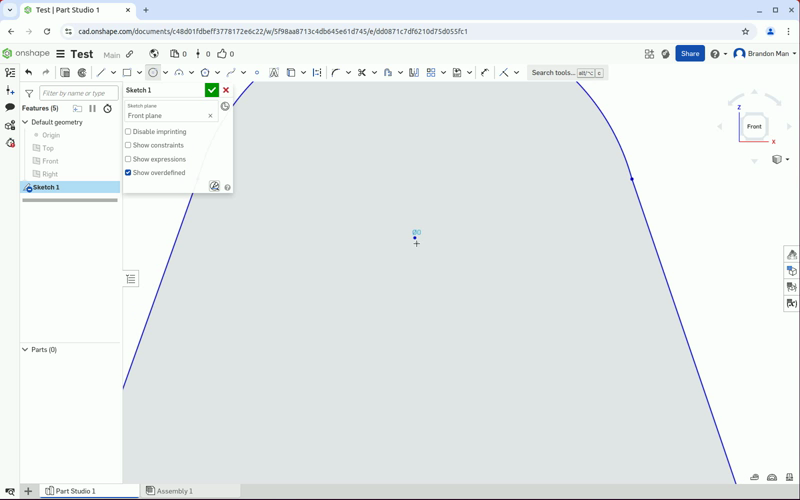
scroll(-6)
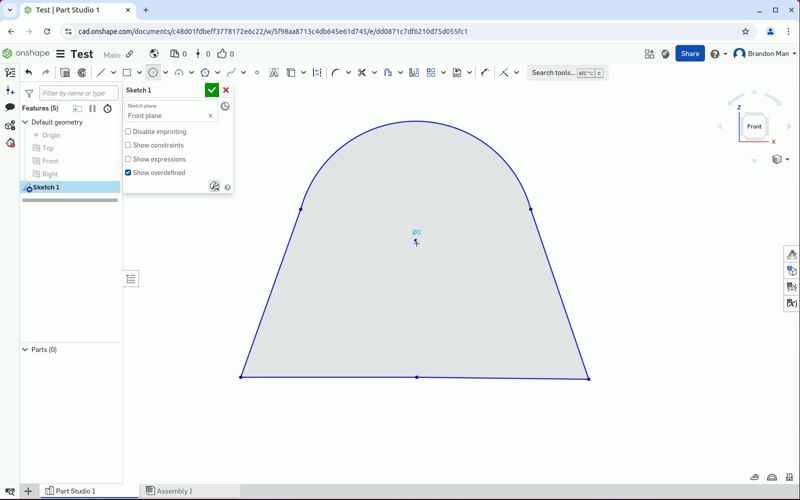
scroll(-6)
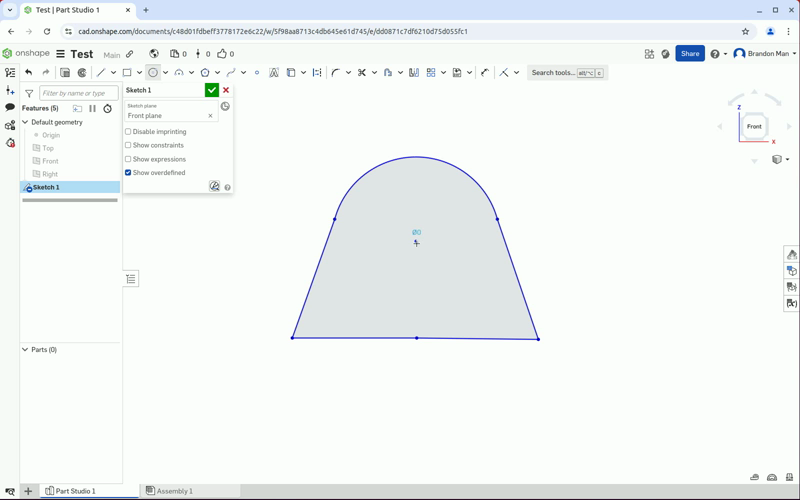
scroll(-6)
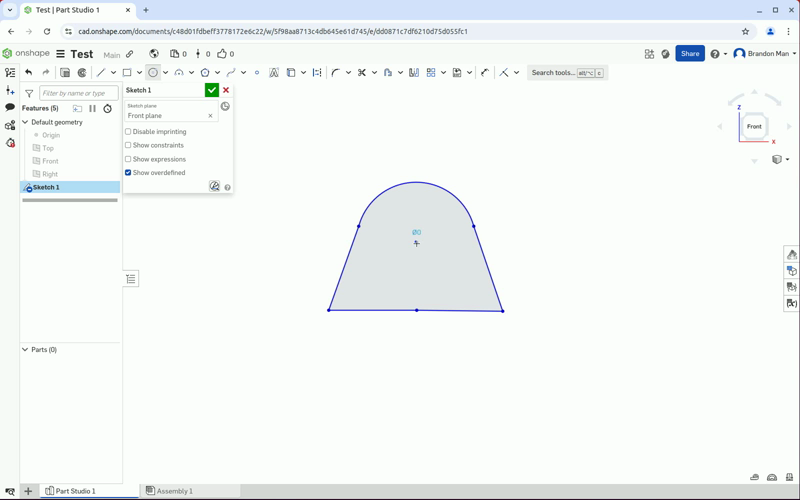
scroll(-6)
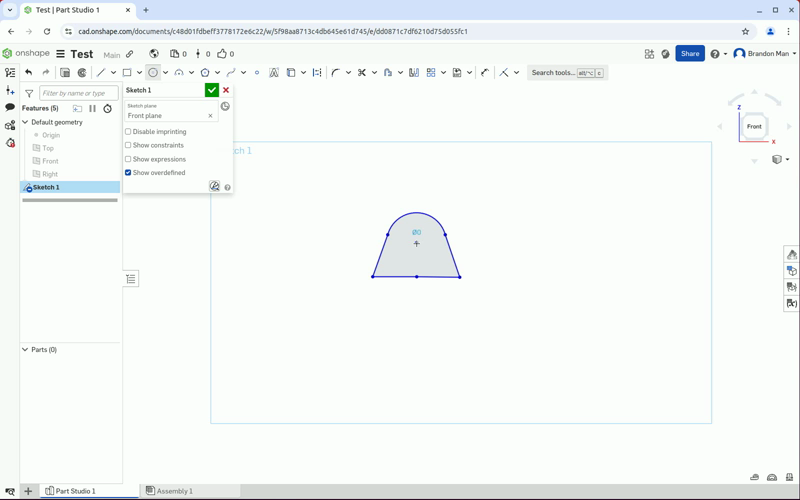
key_up(shift)
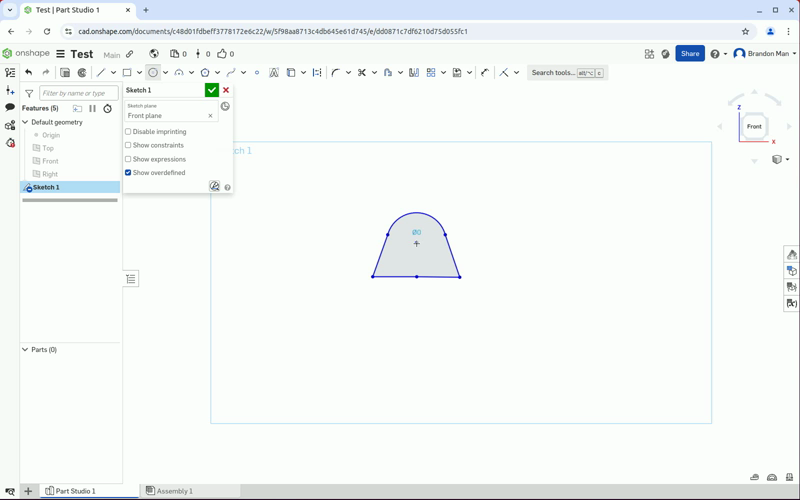
mouse_move(434, 243)
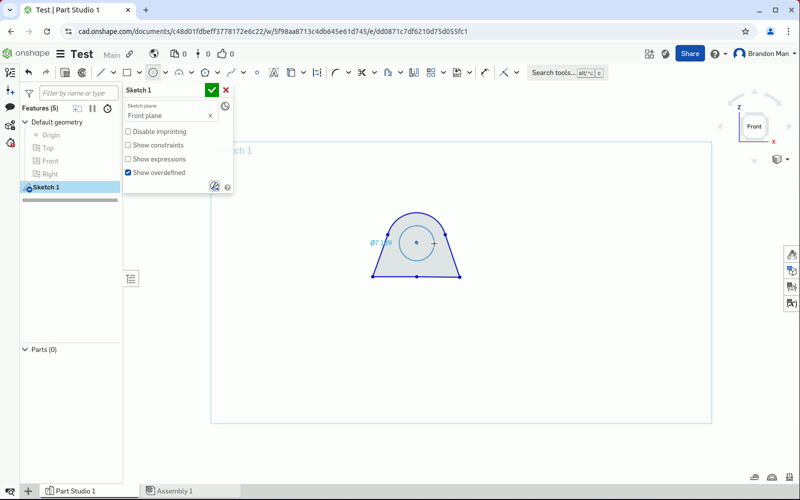
click(434, 243)
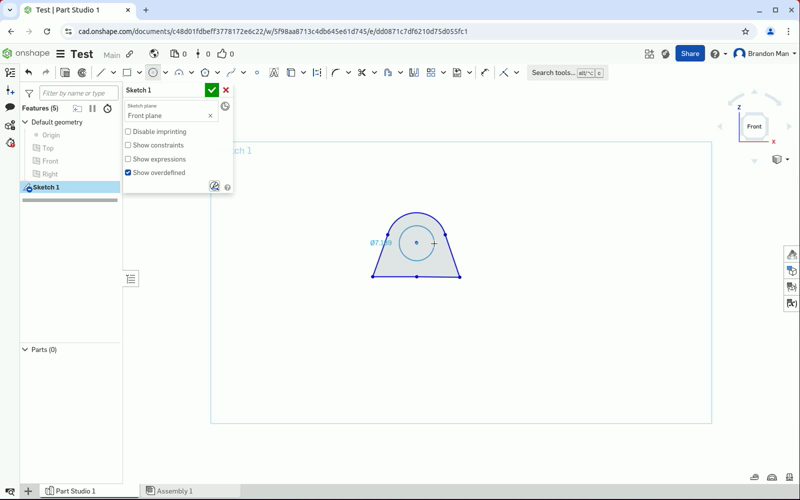
key(esc)
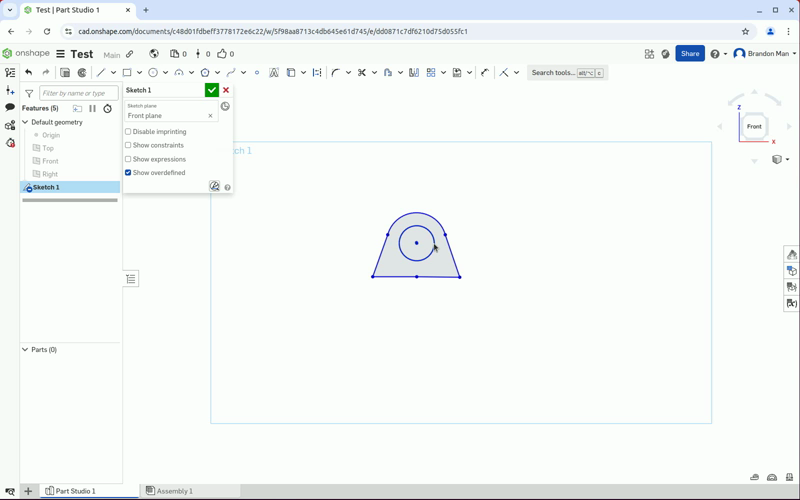
mouse_move(438, 251)
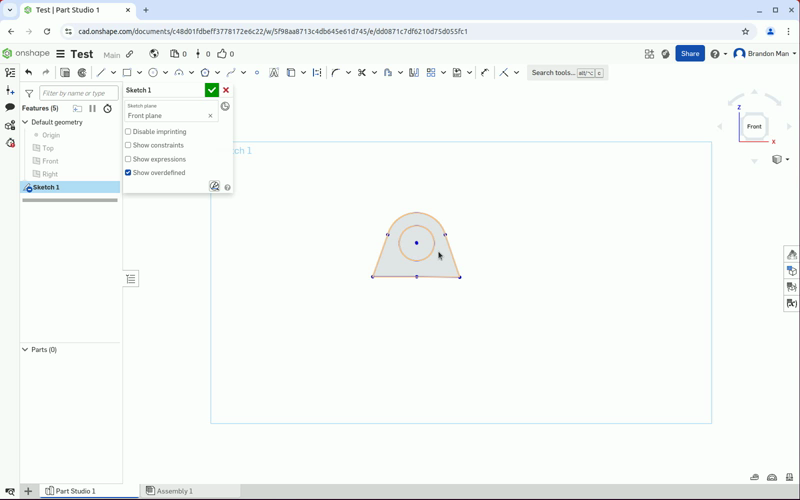
click(438, 251)
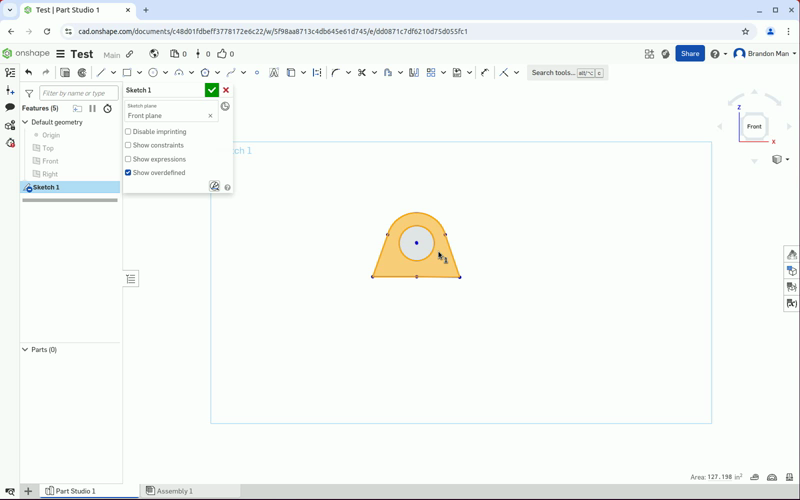
mouse_move(73, 352)
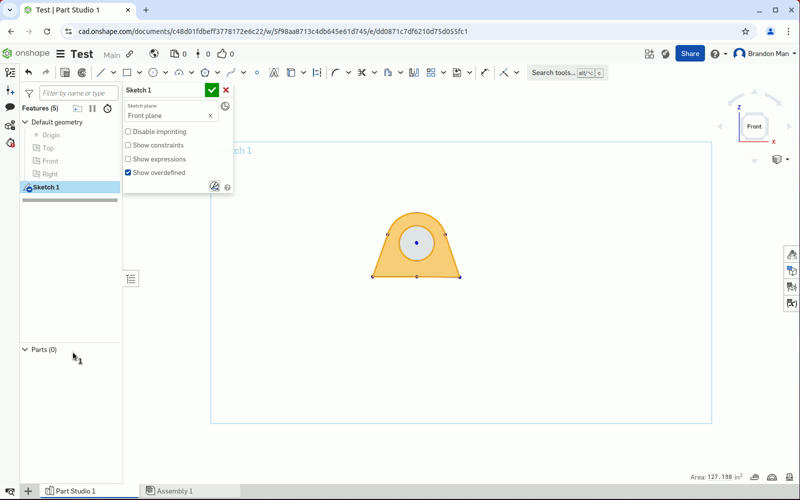
key(shift+y)
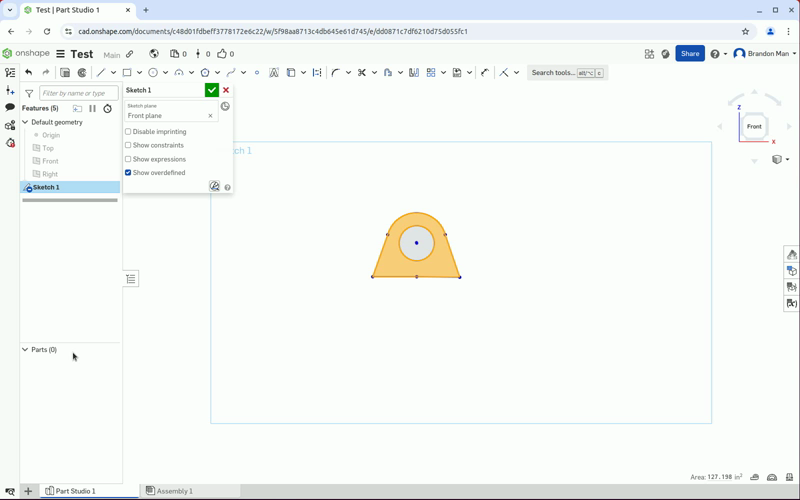
key(shift+e)
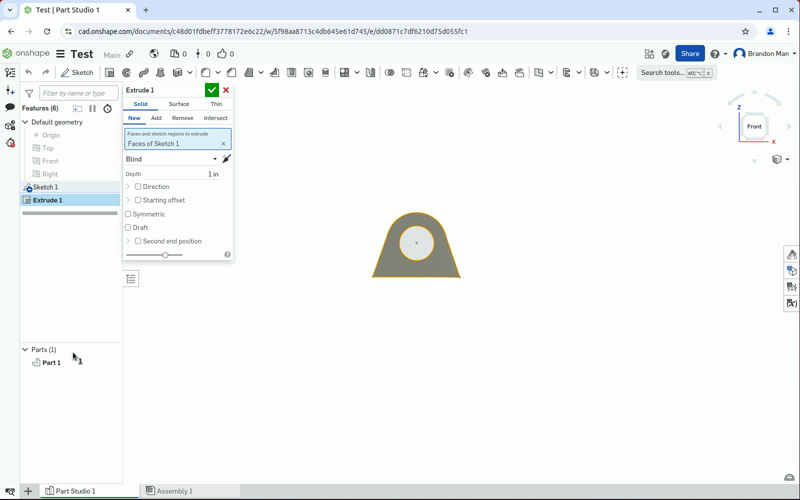
mouse_move(143, 106)
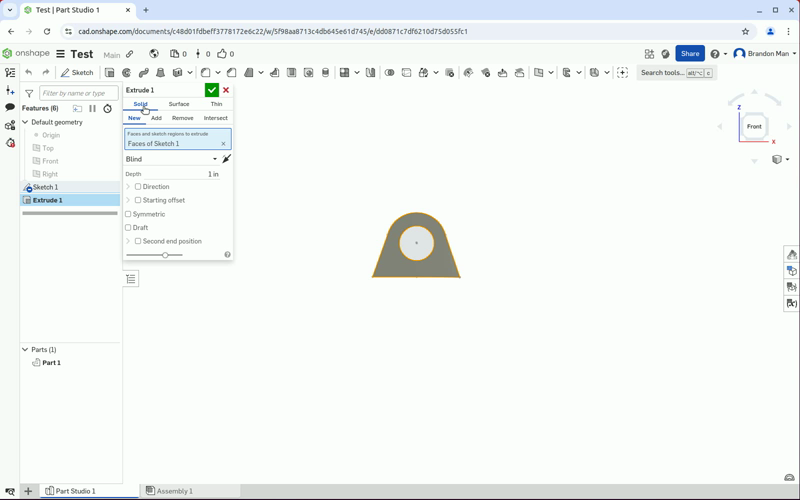
click(143, 106)
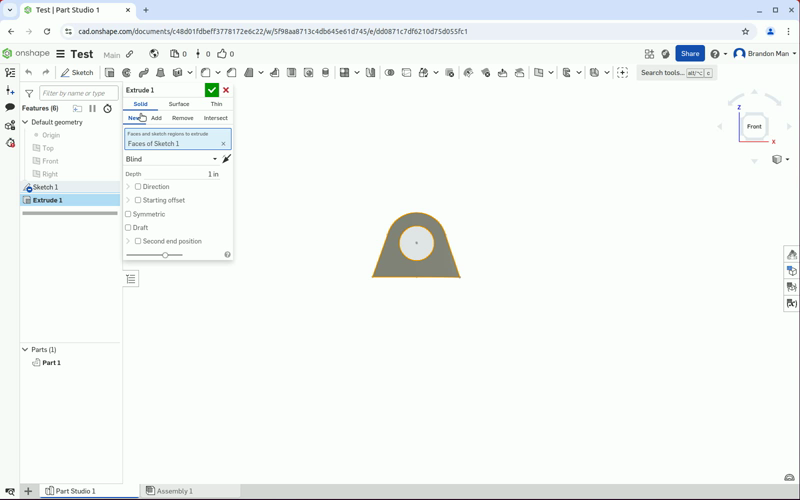
mouse_move(137, 120)
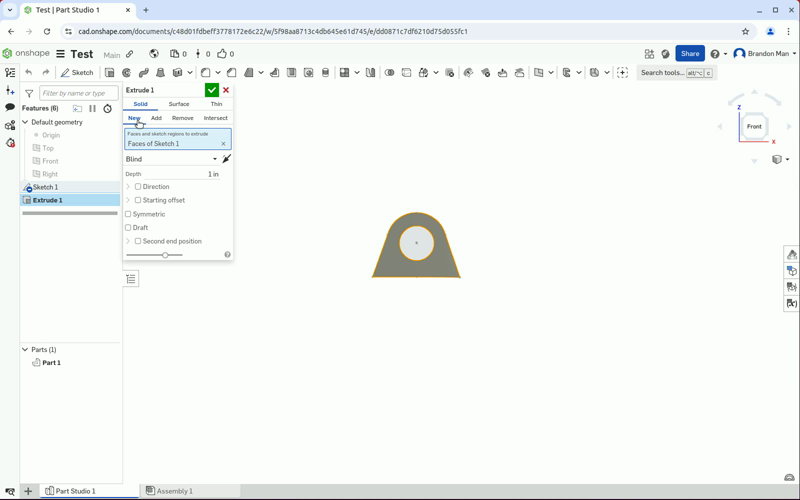
click(137, 120)
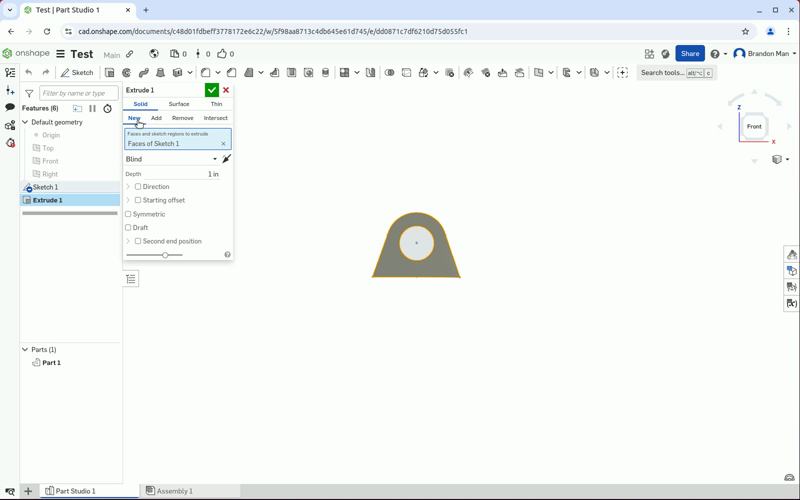
key(tab, 4)
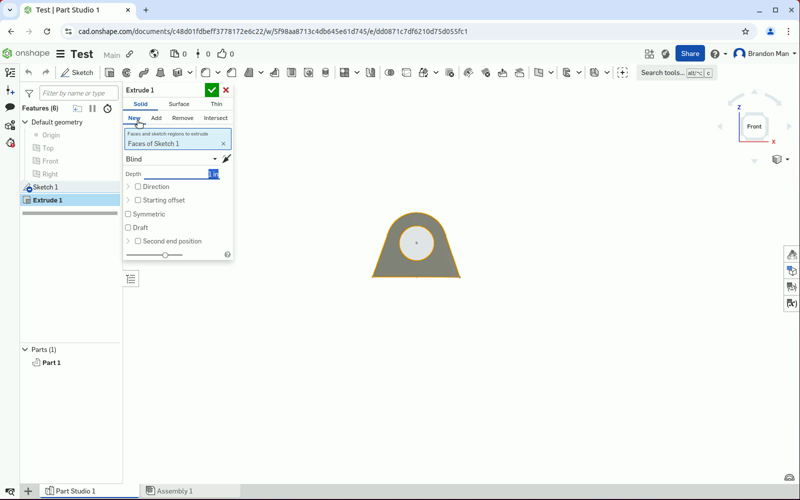
text(13.961)
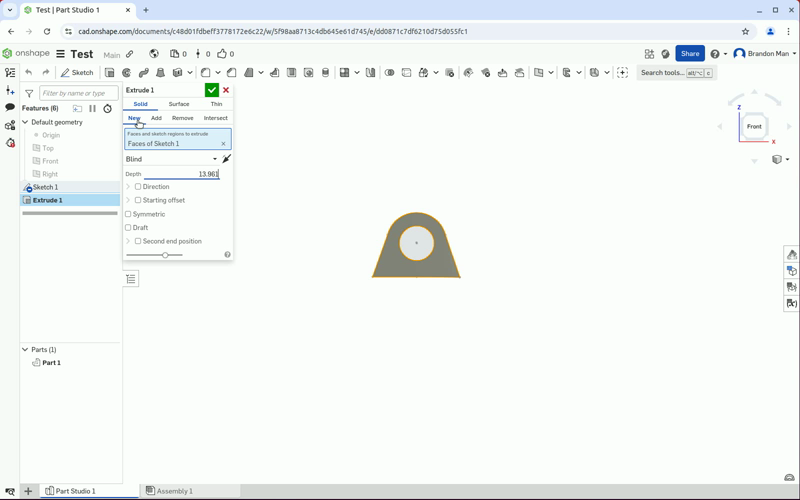
key(enter)
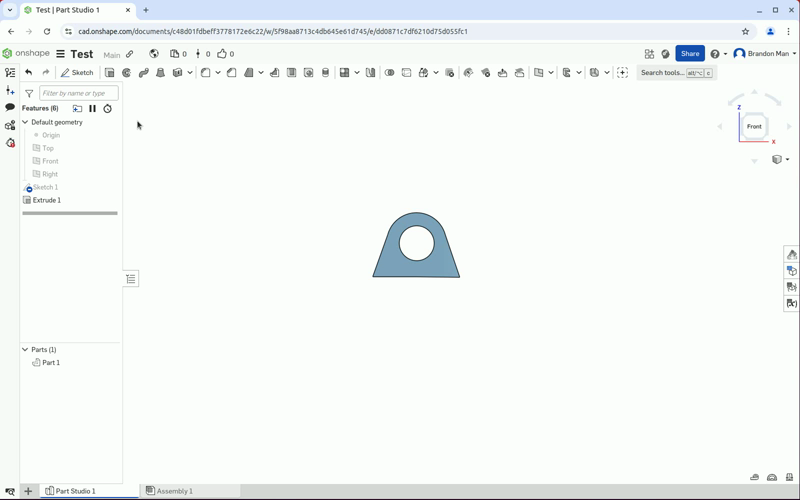
key(shift+h)
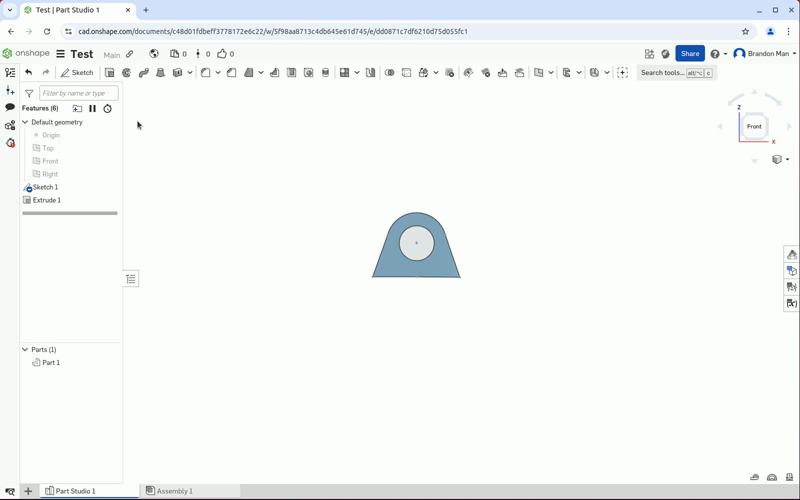
key(shift+h)
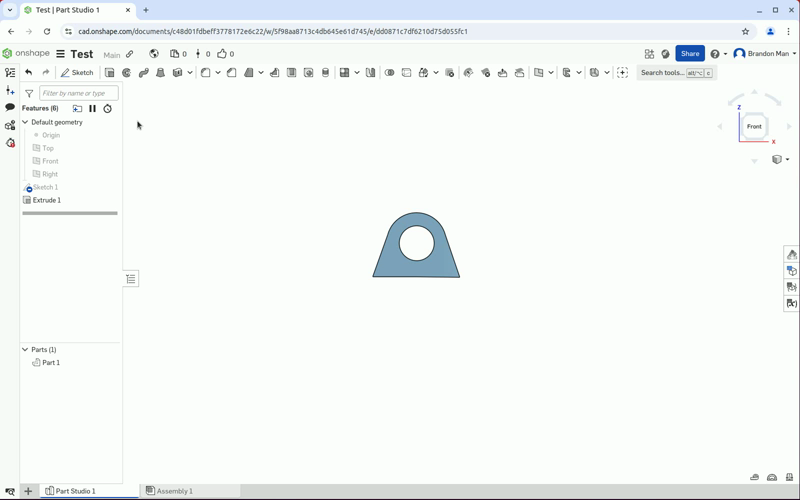
mouse_move(73, 189)
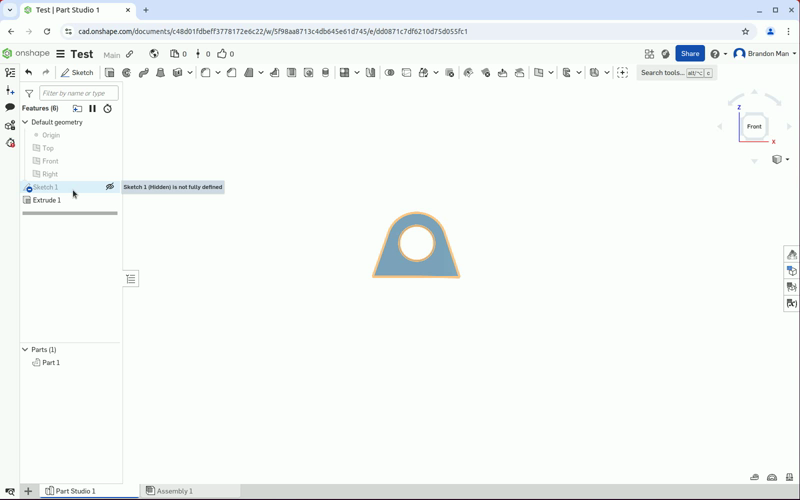
click(73, 189)
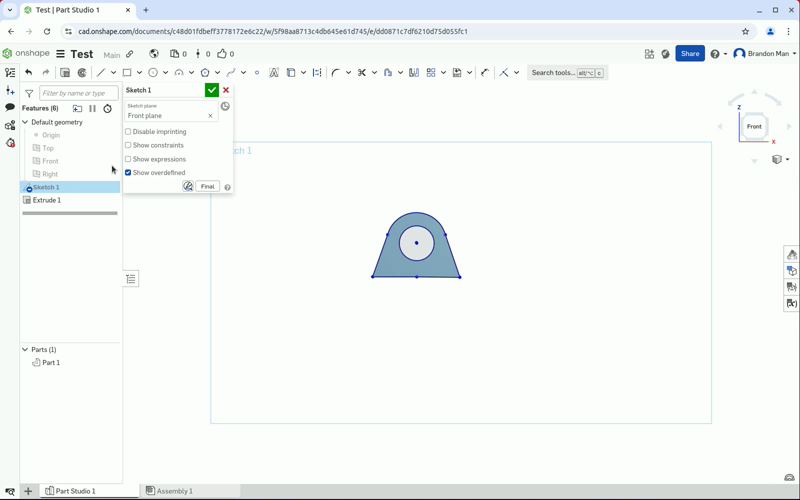
mouse_move(229, 92)
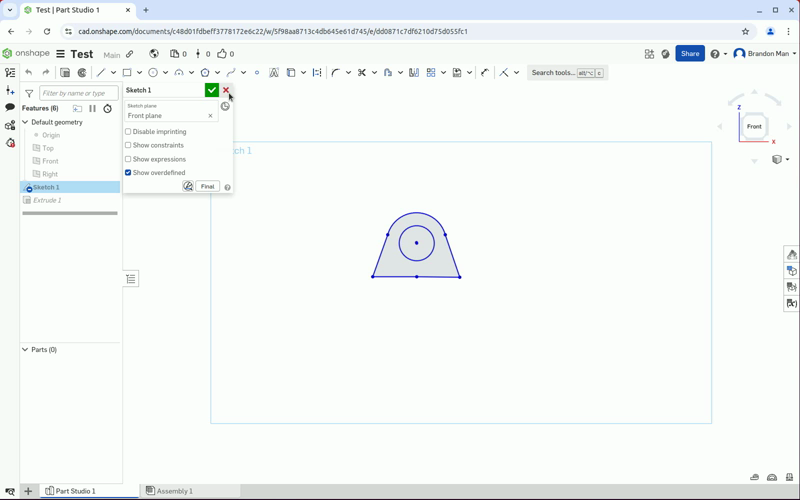
click(229, 92)
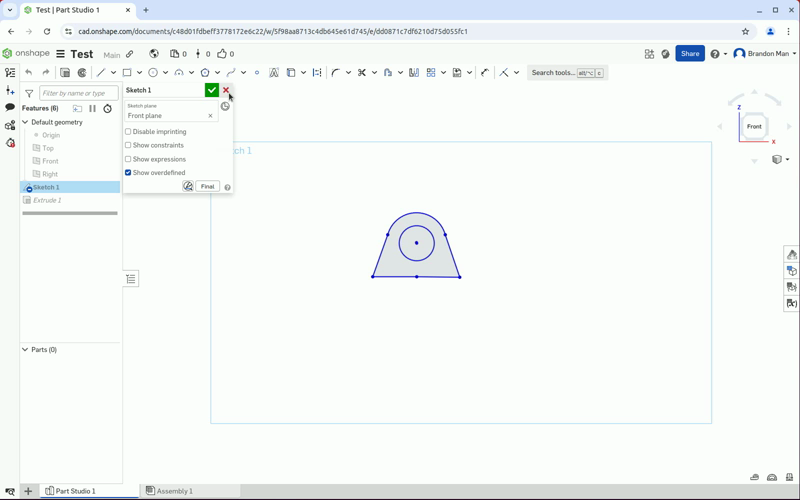
key(shift+s)
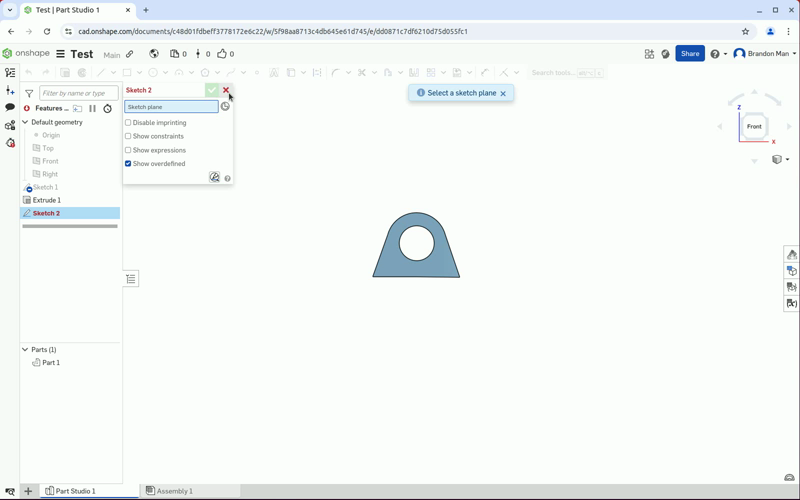
mouse_move(73, 163)
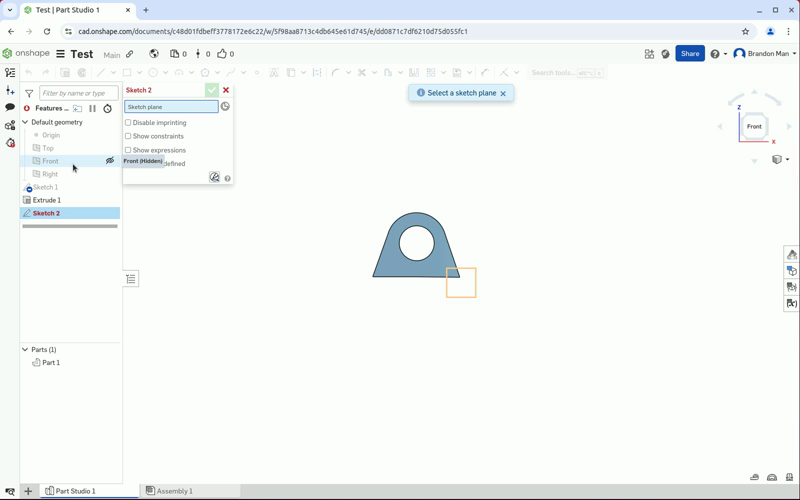
click(73, 163)
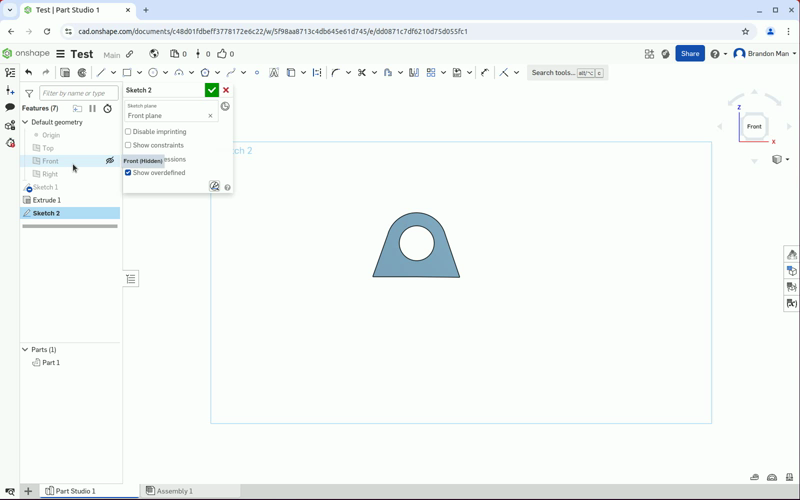
mouse_move(73, 352)
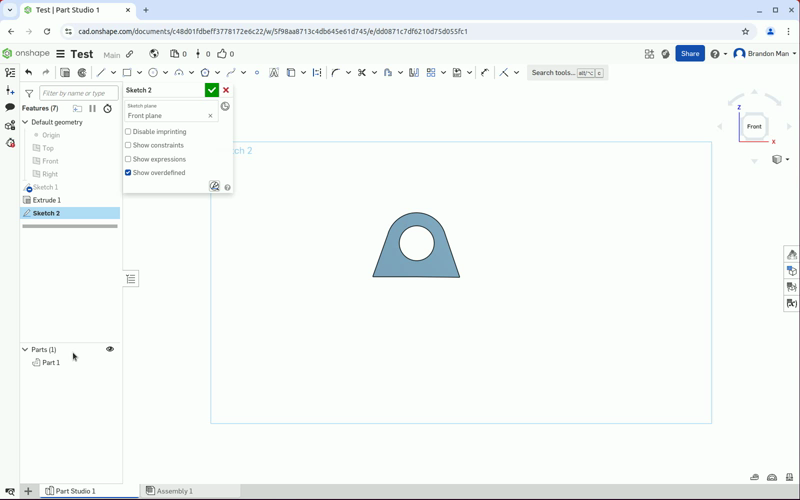
key(y)
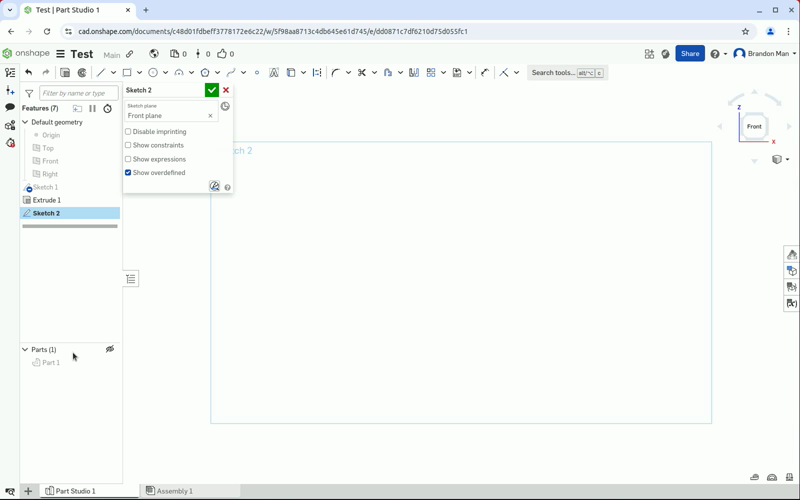
key(l)
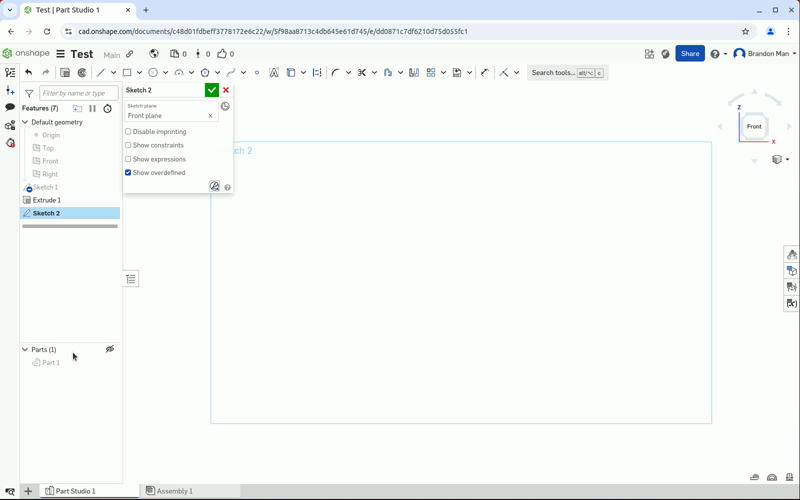
key_down(shift)
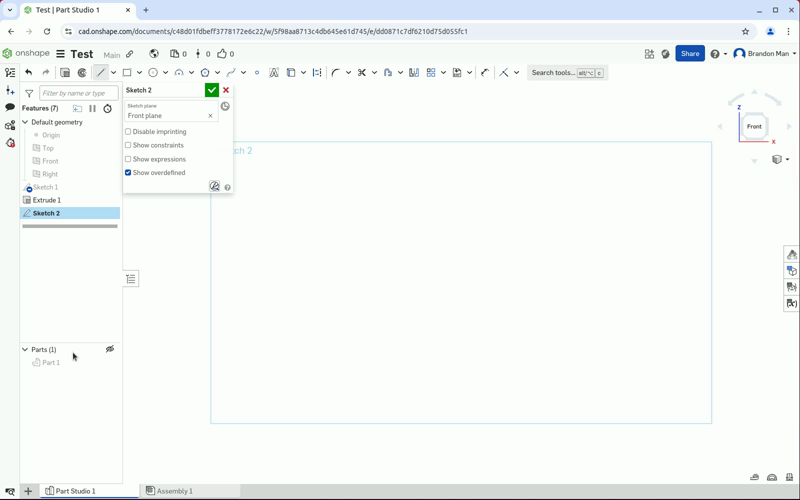
mouse_move(348, 287)
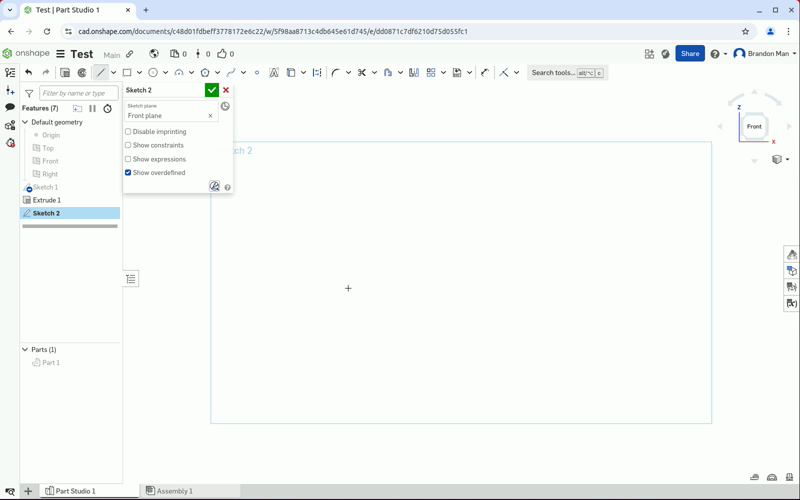
click(348, 287)
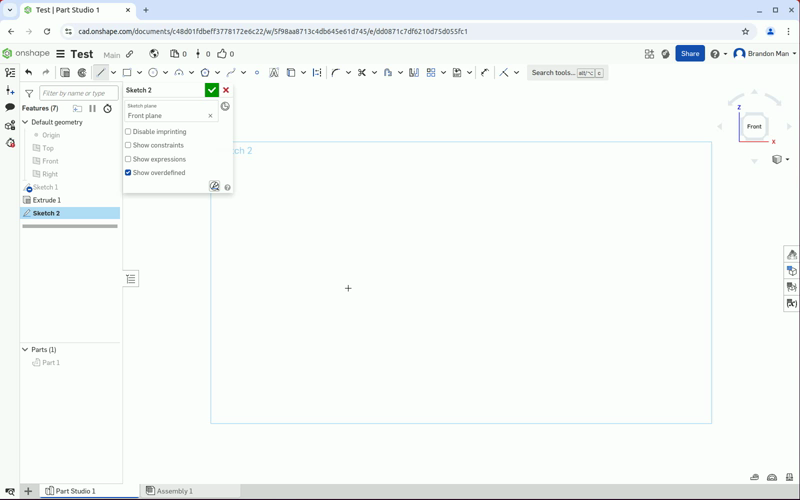
key_up(shift)
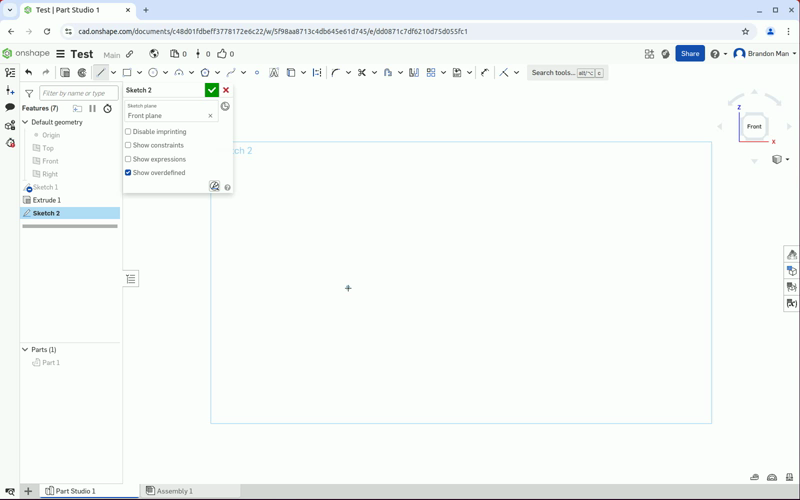
key_down(shift)
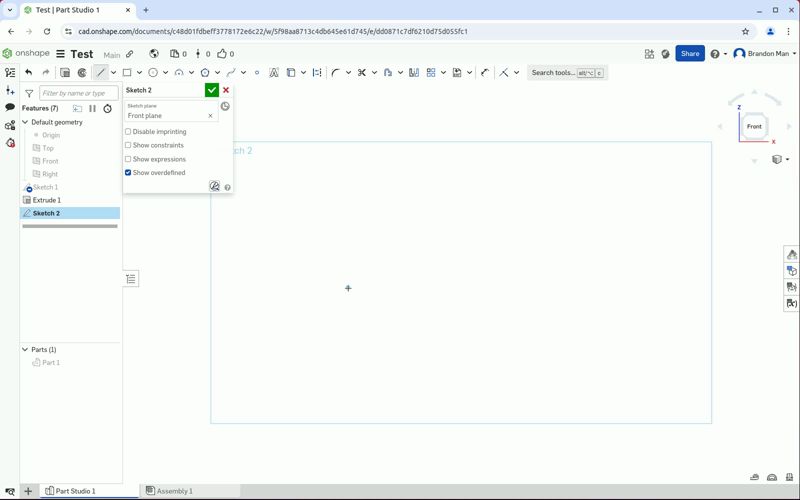
mouse_move(416, 287)
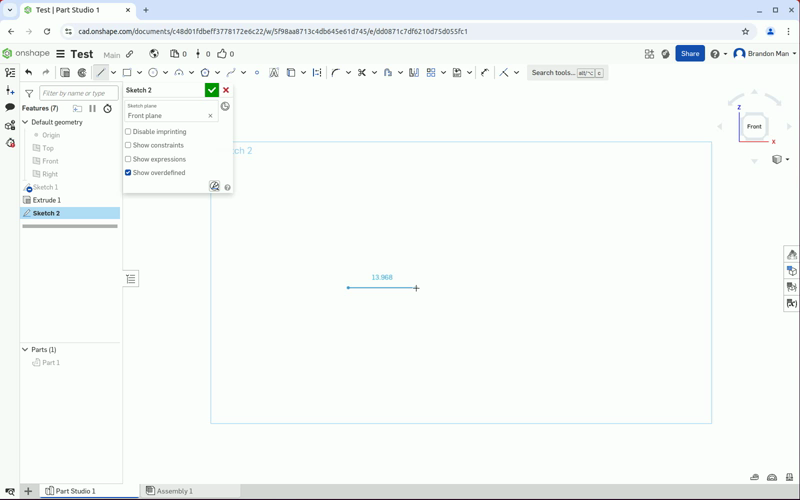
click(416, 287)
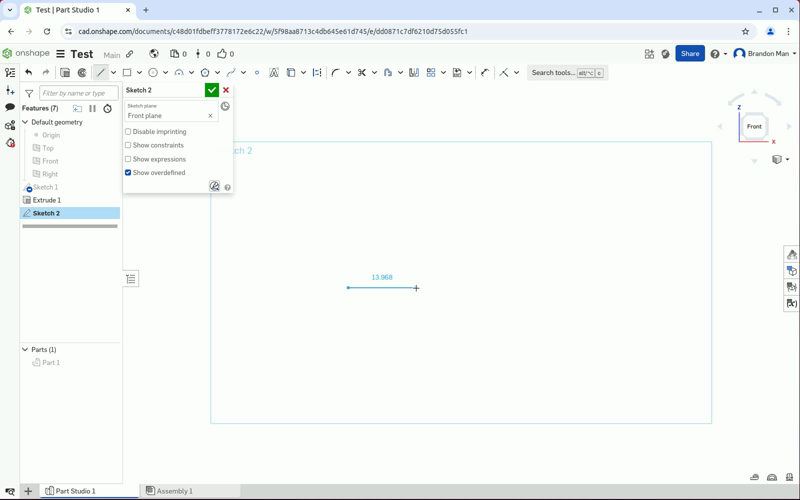
key_up(shift)
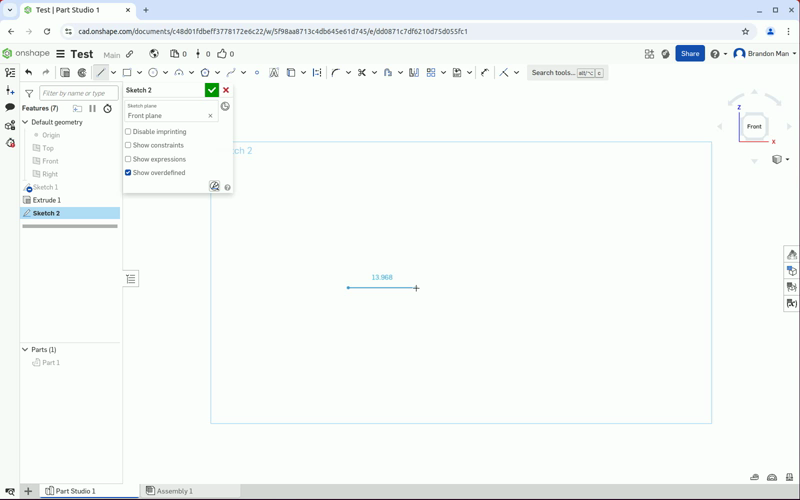
key_down(shift)
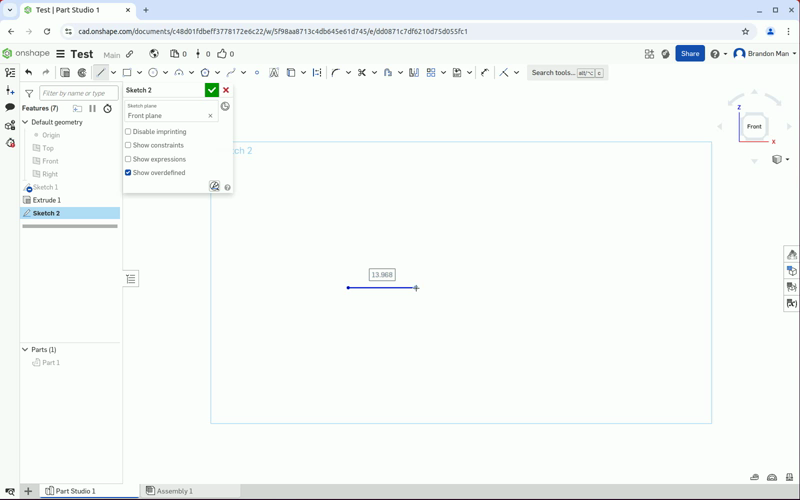
mouse_move(482, 287)
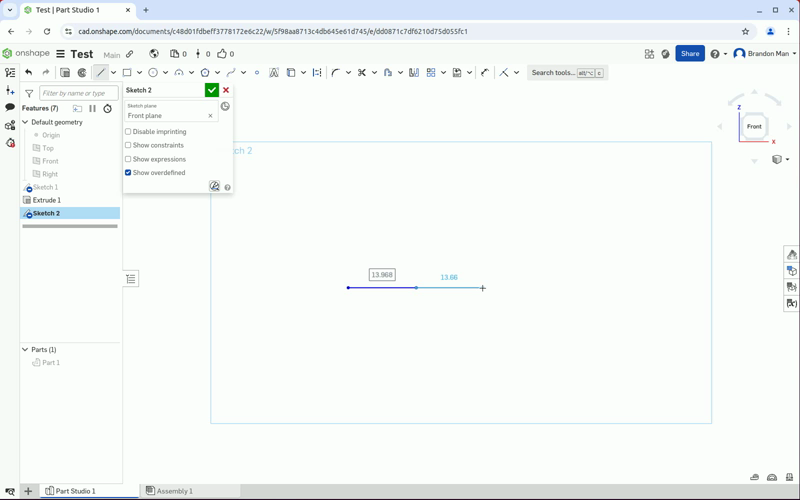
click(482, 287)
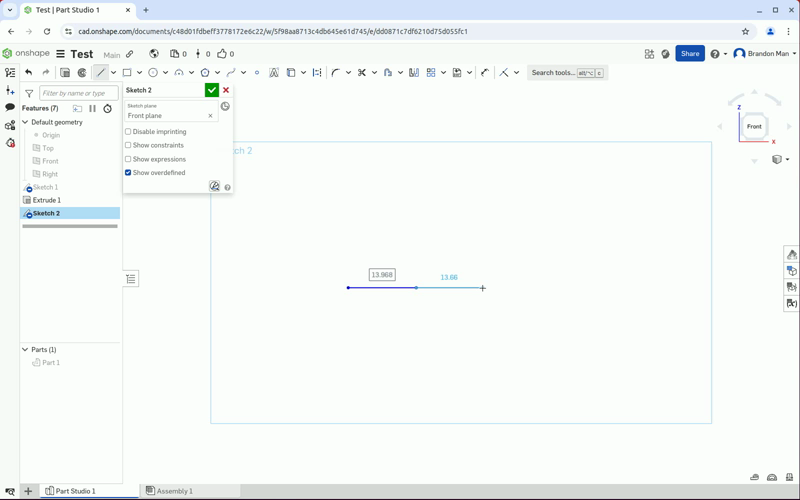
key_up(shift)
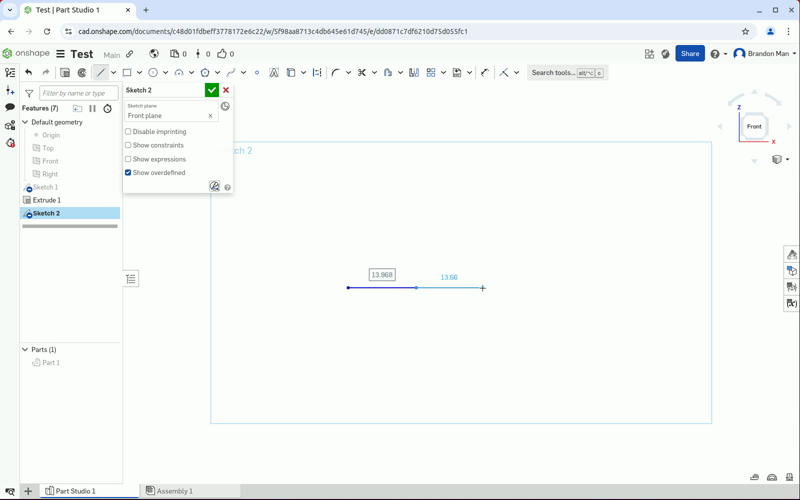
key_down(shift)
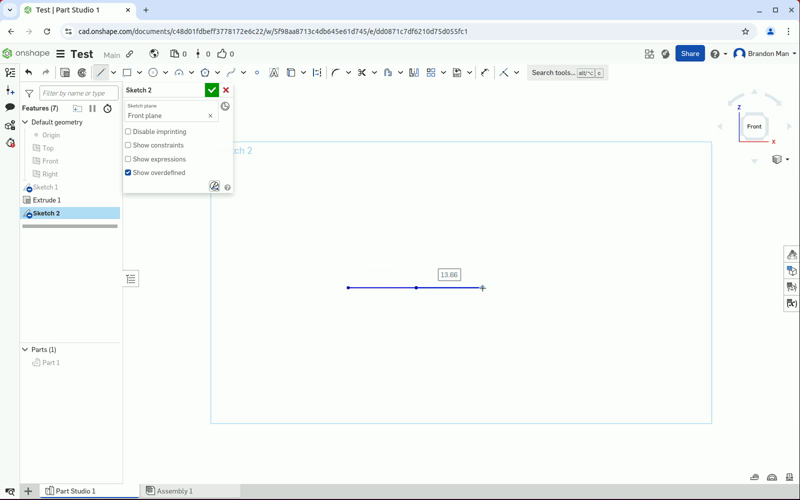
mouse_move(512, 287)
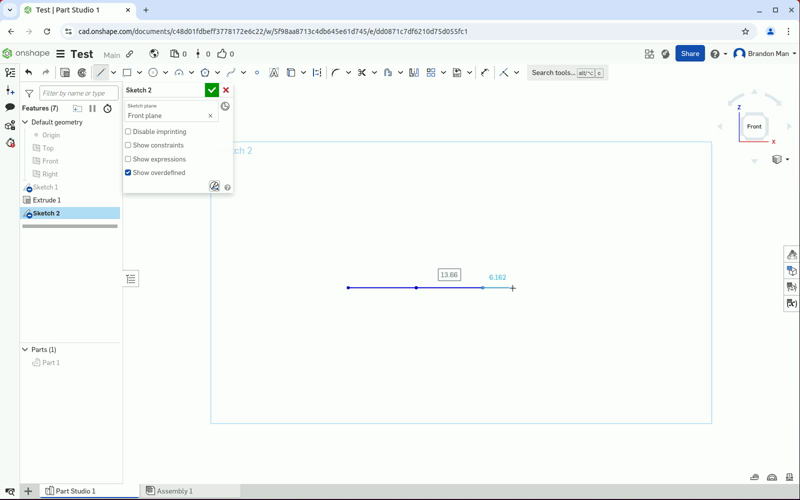
mouse_move(482, 277)
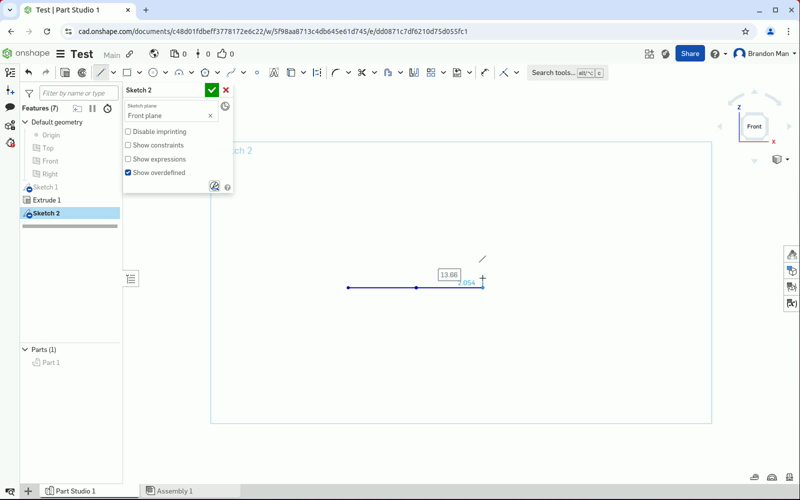
click(482, 277)
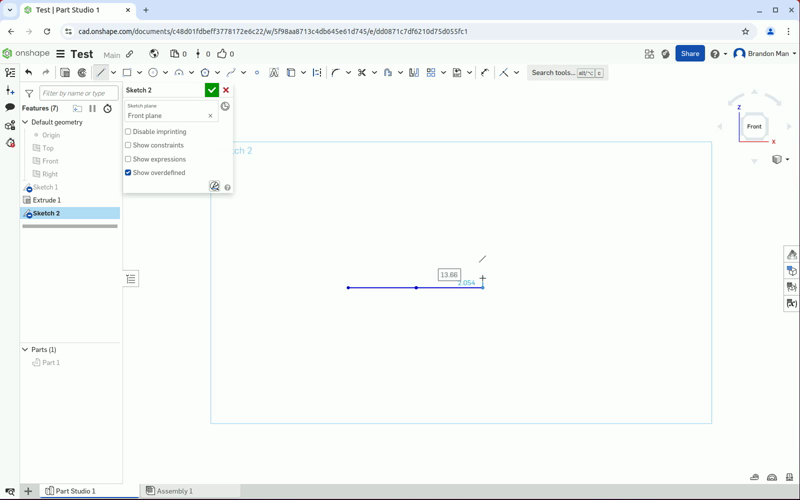
key_up(shift)
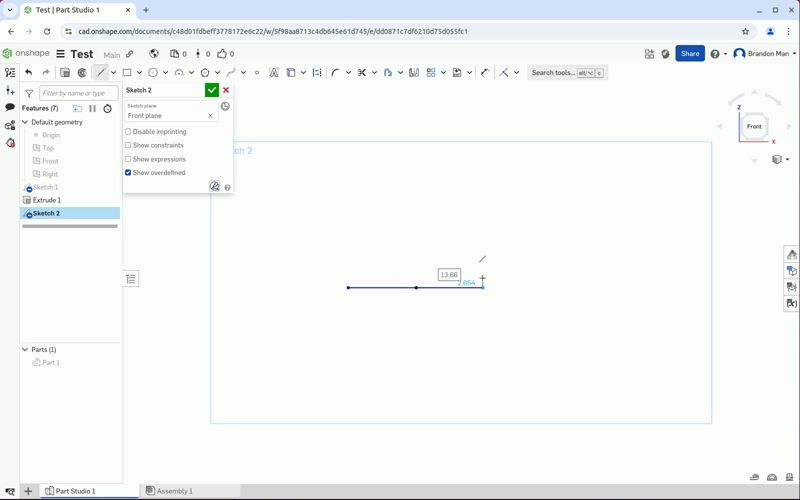
key_down(shift)
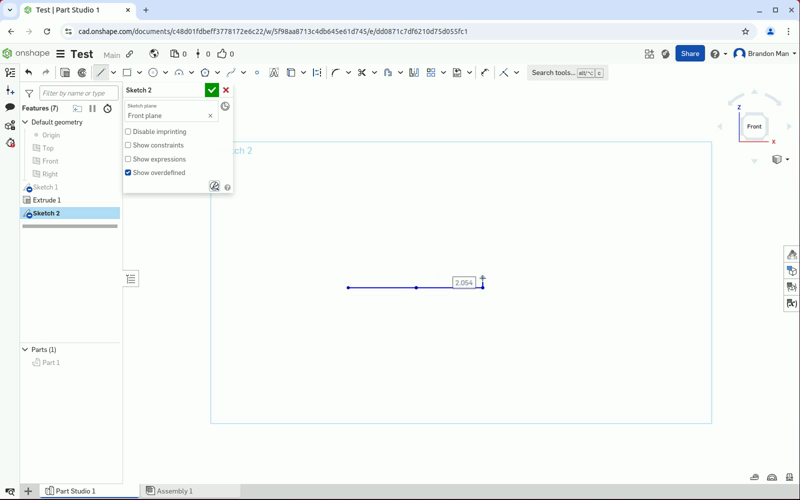
mouse_move(512, 277)
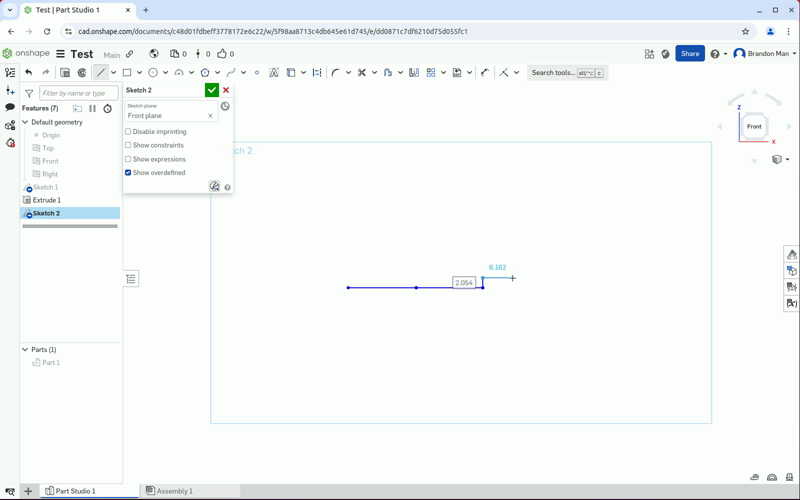
mouse_move(458, 277)
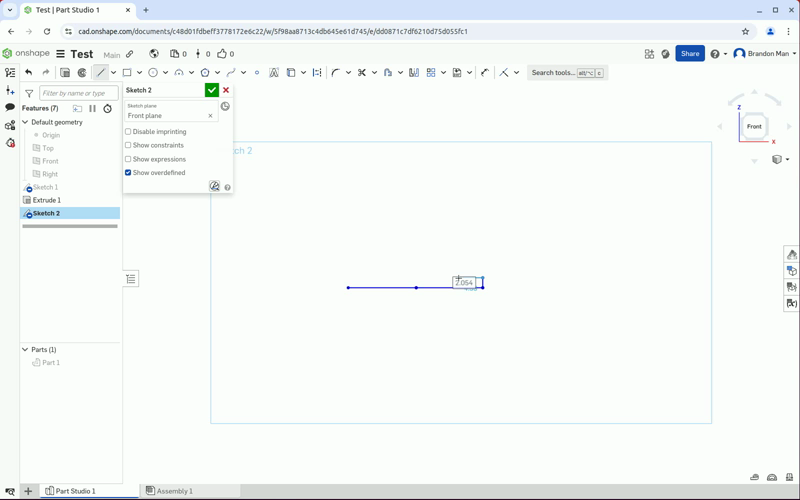
click(458, 277)
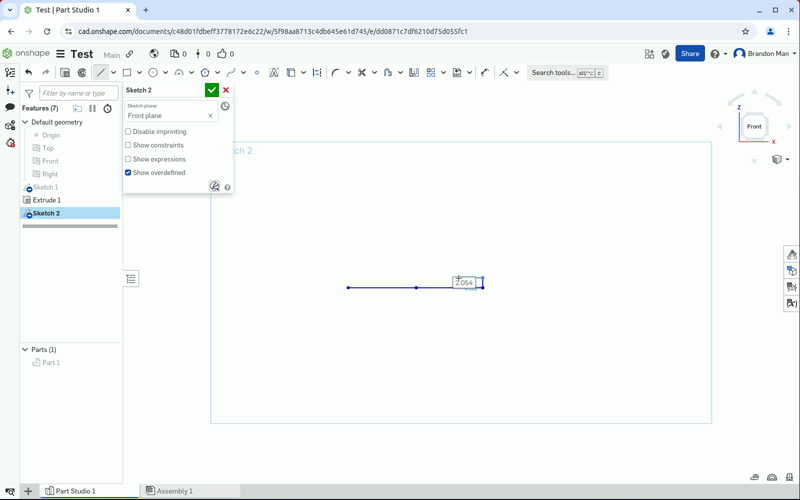
key_up(shift)
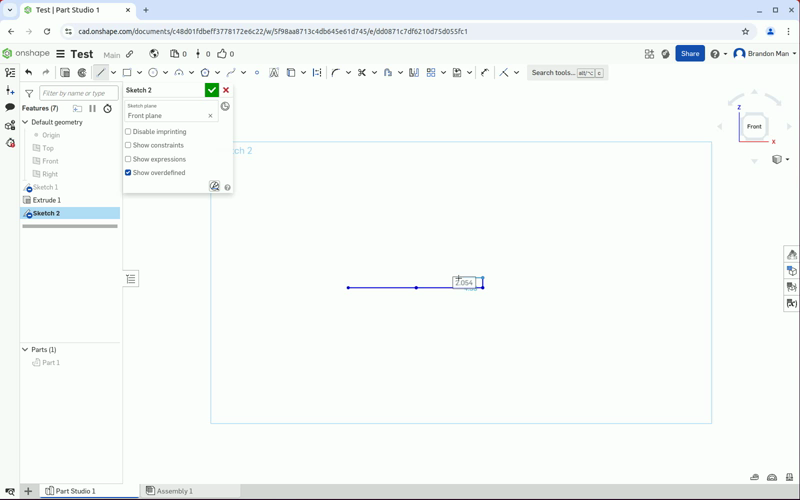
key_down(shift)
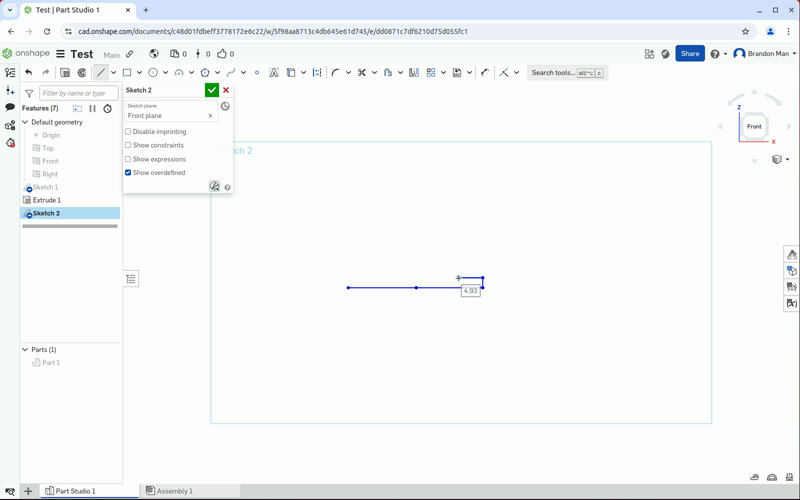
mouse_move(488, 277)
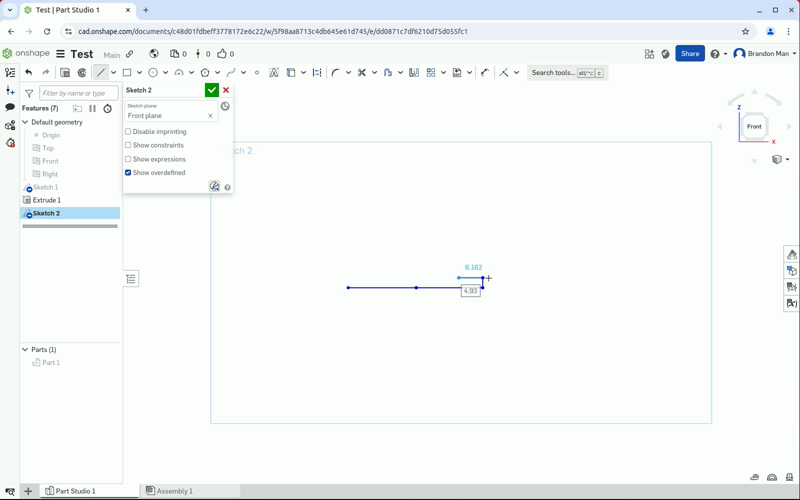
mouse_move(416, 277)
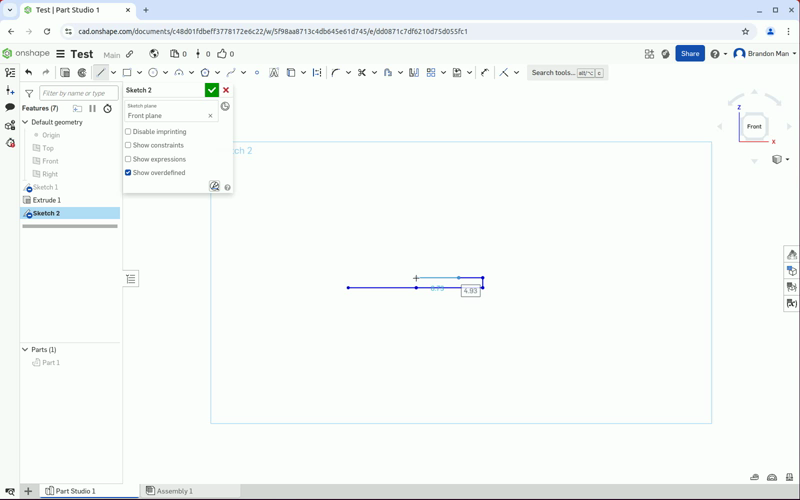
click(416, 277)
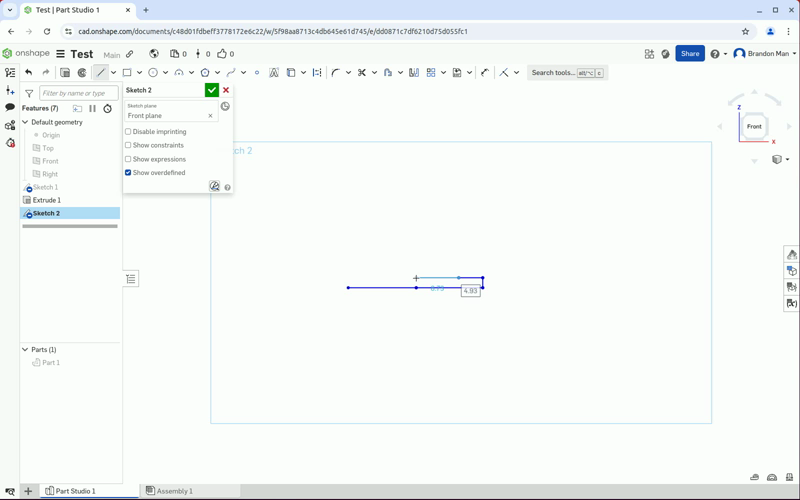
key_up(shift)
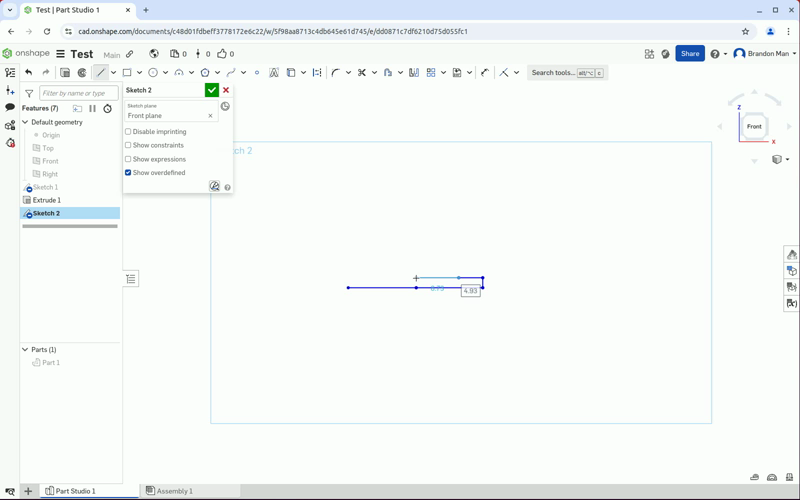
key_down(shift)
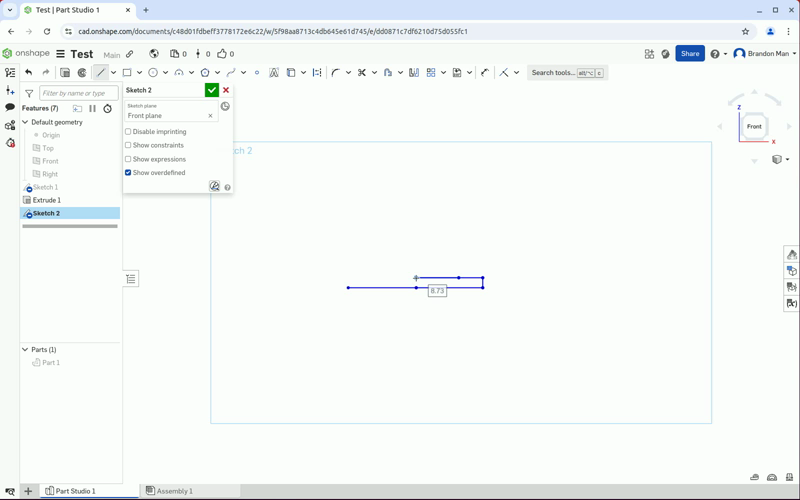
mouse_move(446, 277)
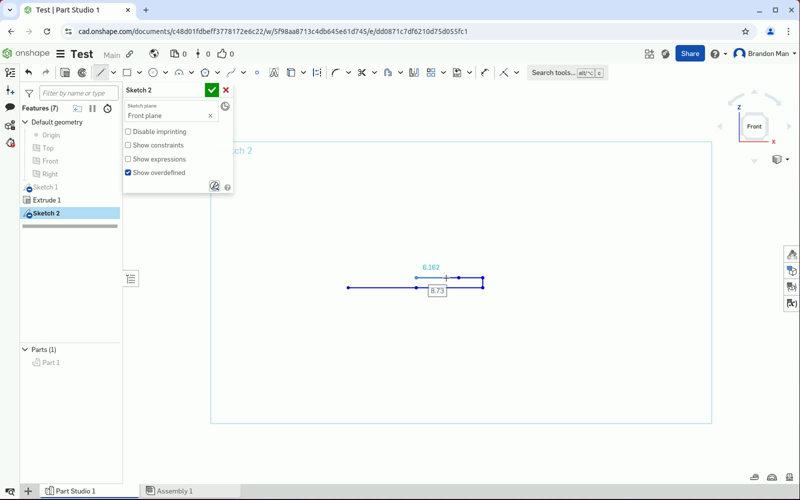
mouse_move(372, 277)
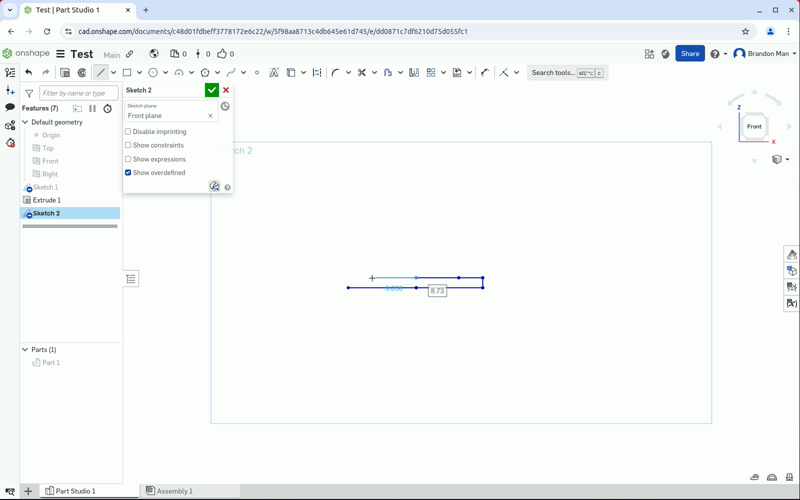
click(372, 277)
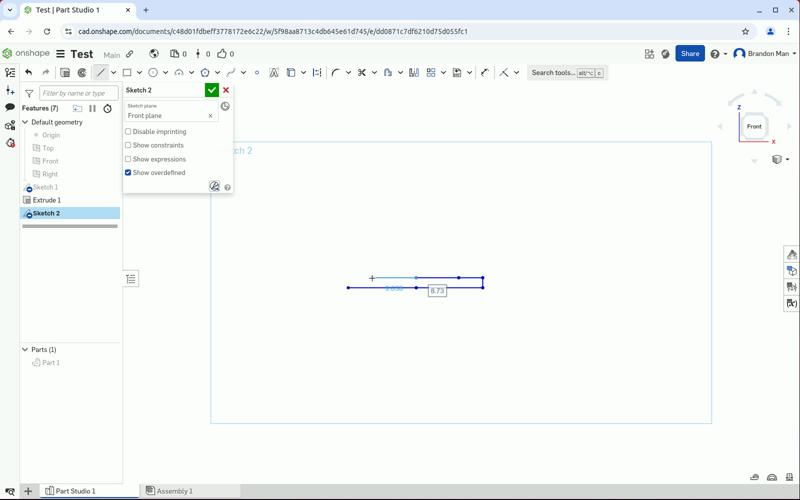
key_up(shift)
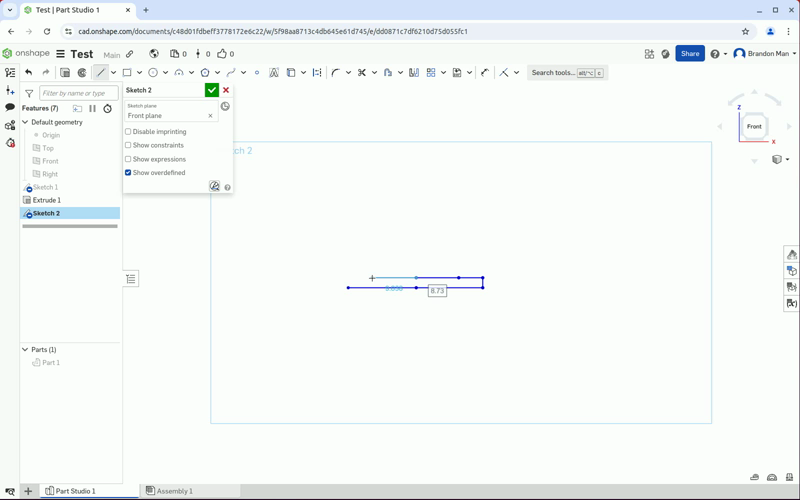
key_down(shift)
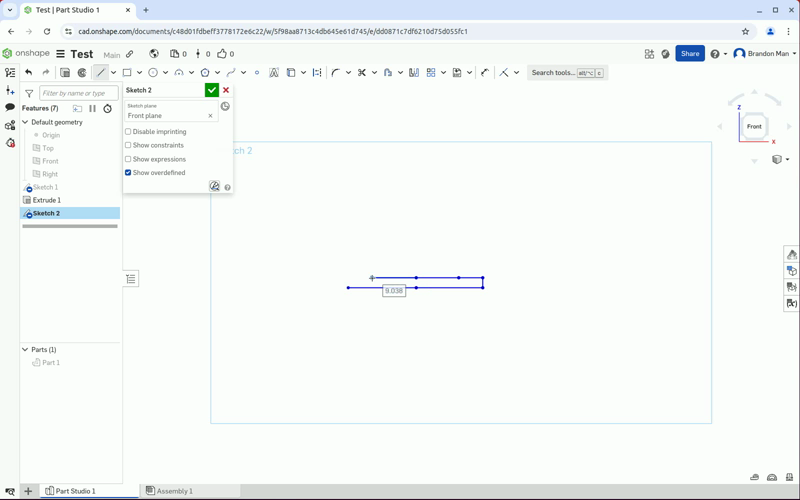
mouse_move(402, 277)
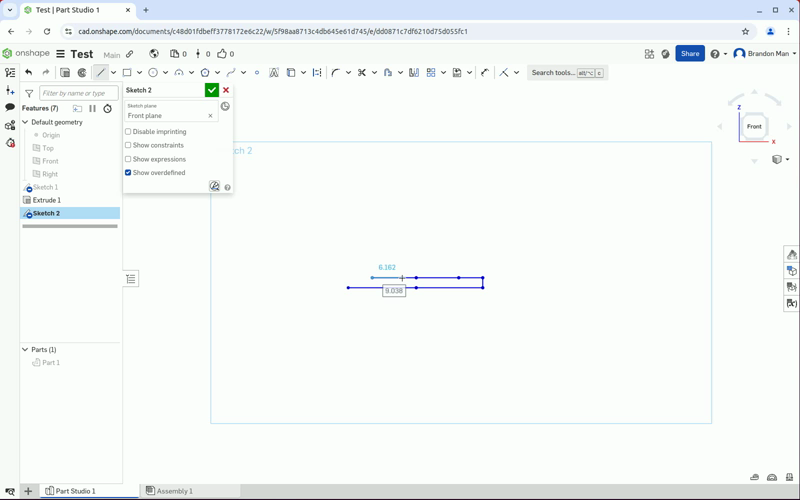
mouse_move(348, 277)
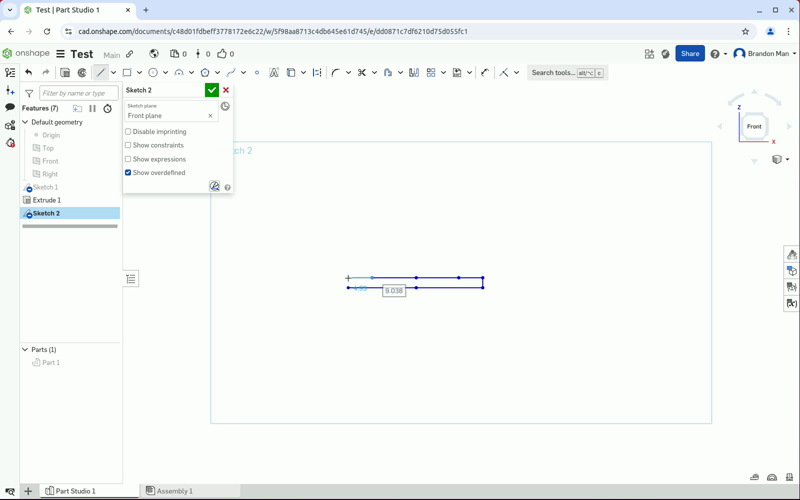
click(348, 277)
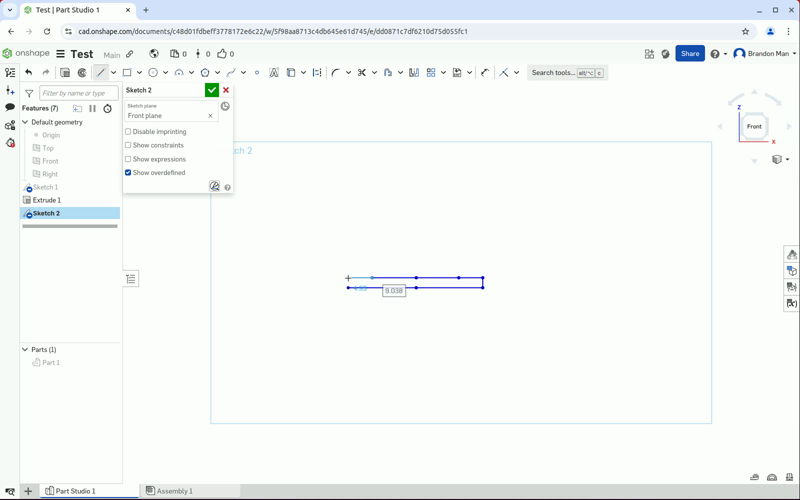
key_up(shift)
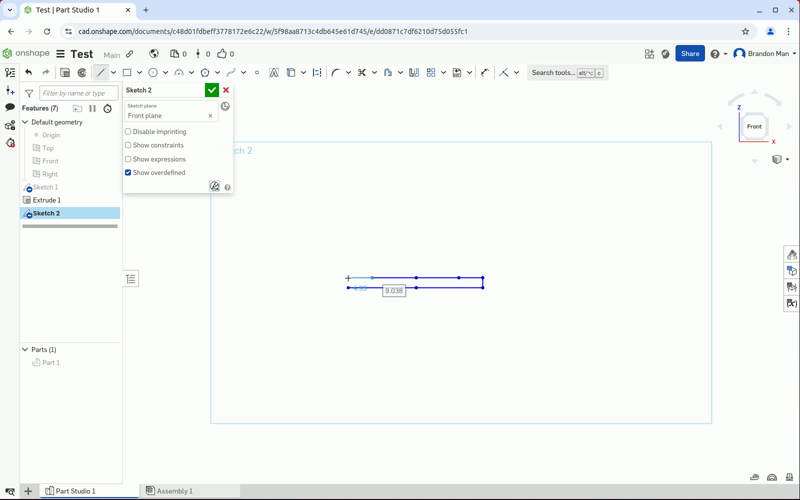
mouse_move(378, 277)
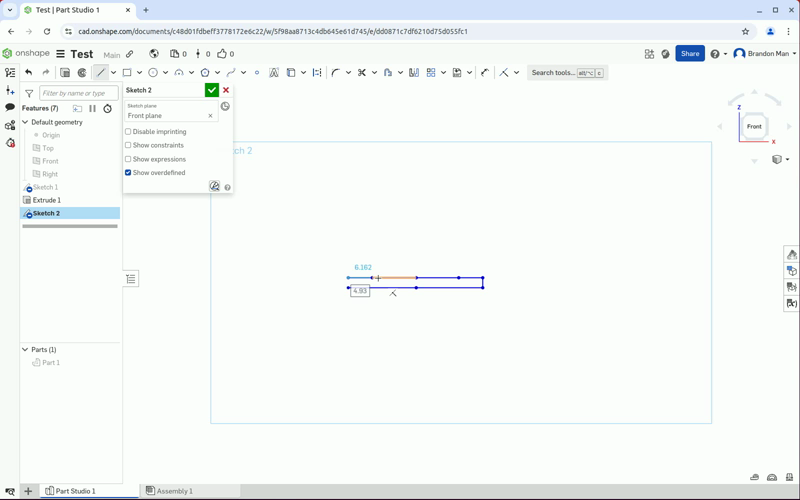
key_down(shift)
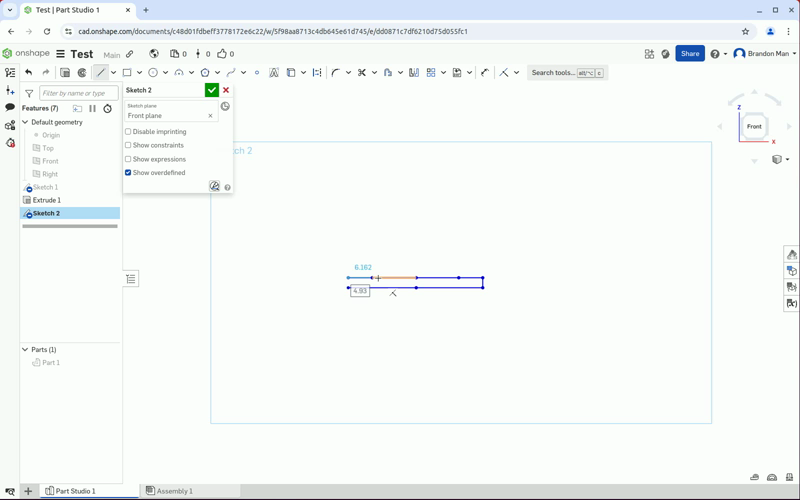
mouse_move(348, 287)
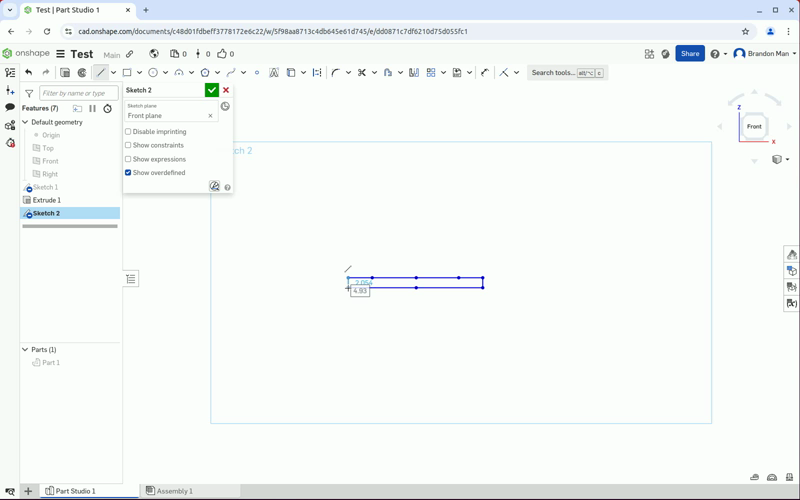
key_up(shift)
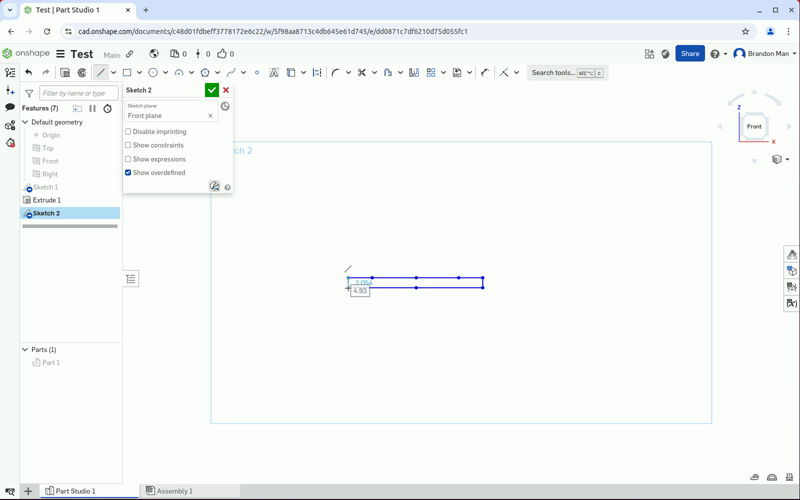
click(348, 287)
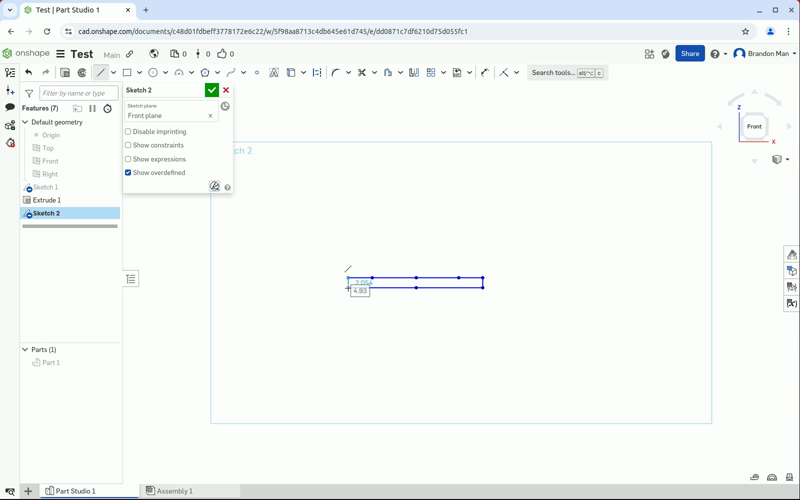
key(esc)
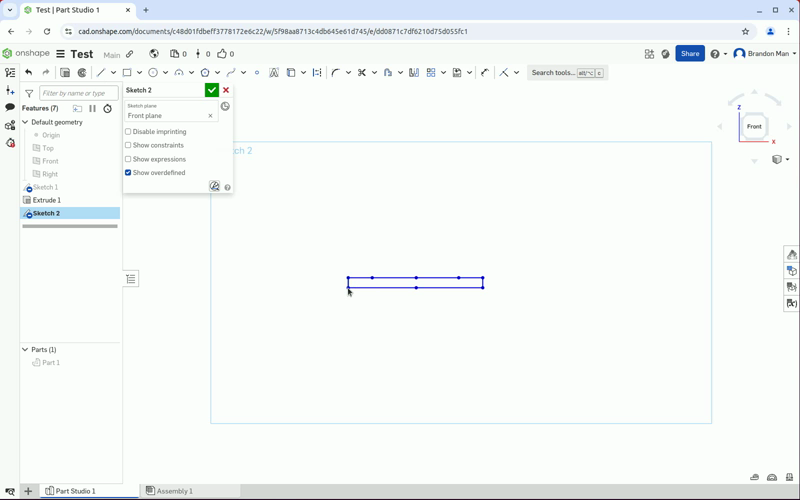
mouse_move(418, 279)
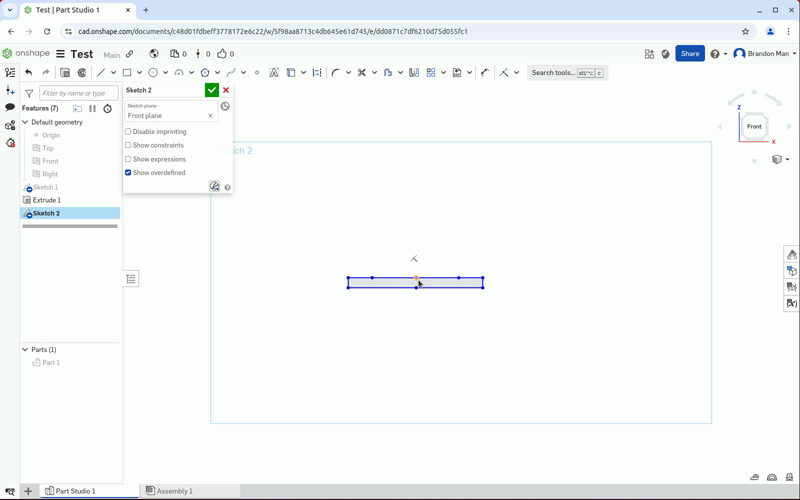
scroll(6)
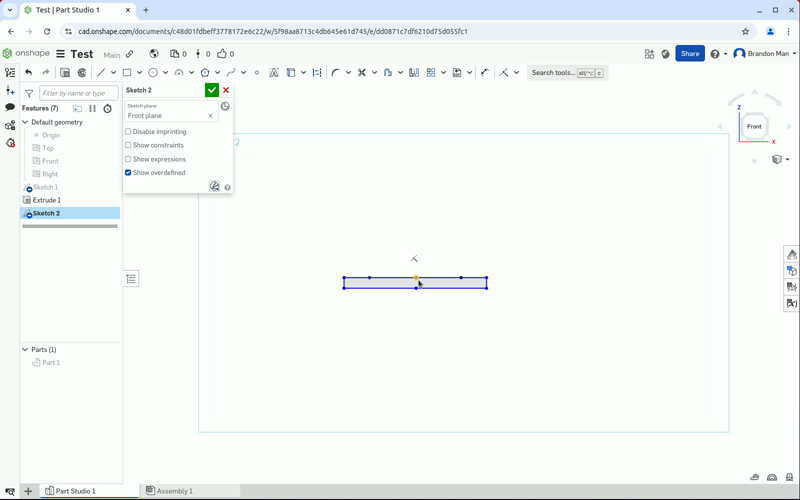
scroll(6)
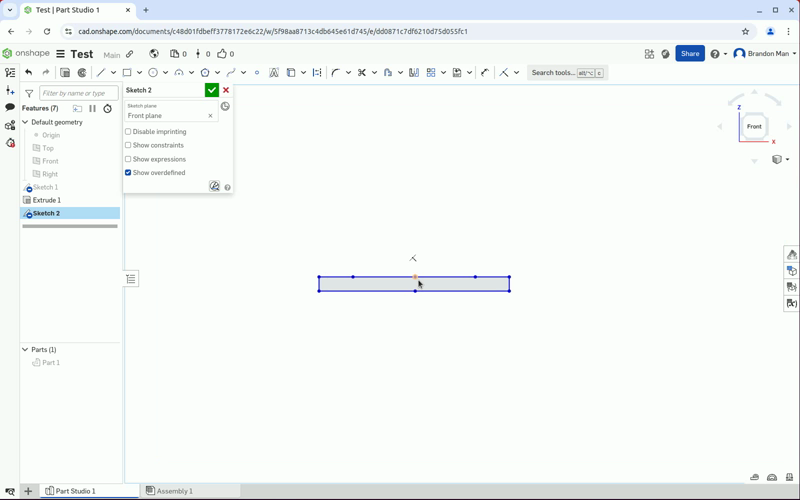
scroll(6)
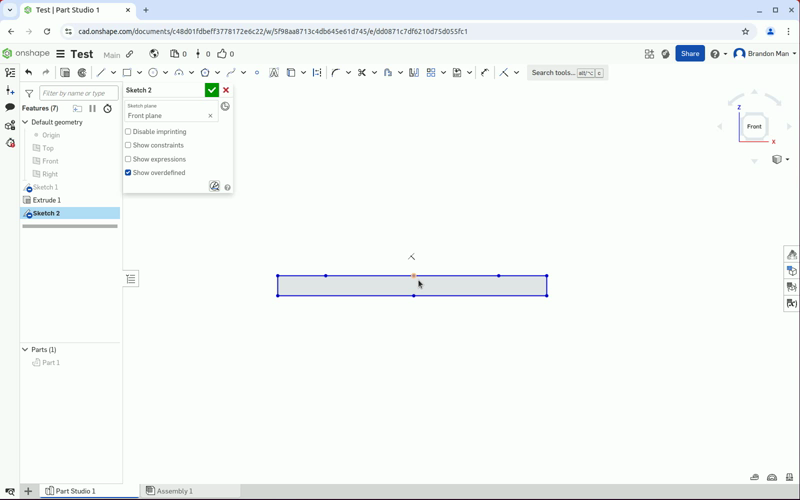
scroll(6)
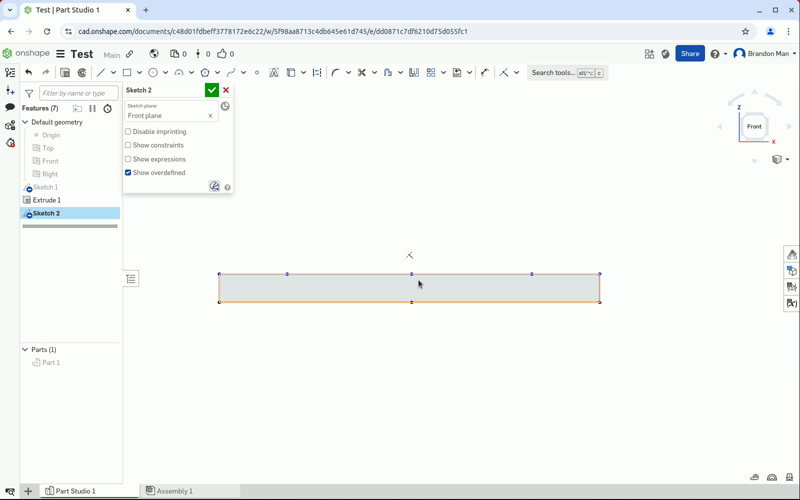
scroll(6)
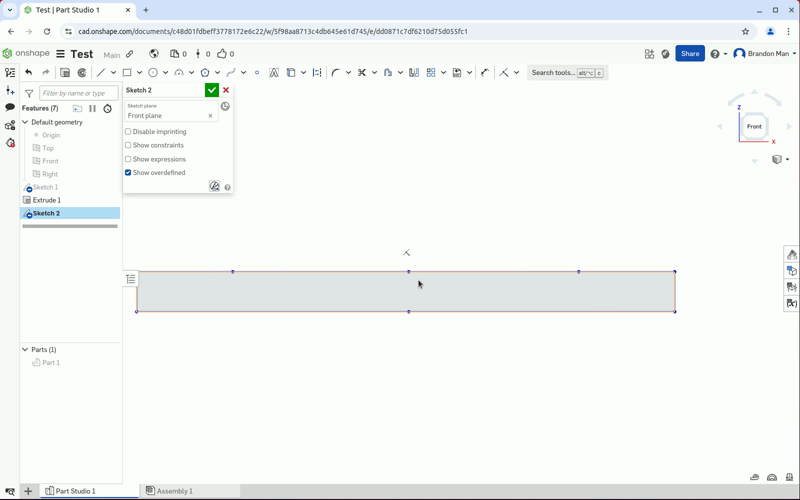
scroll(6)
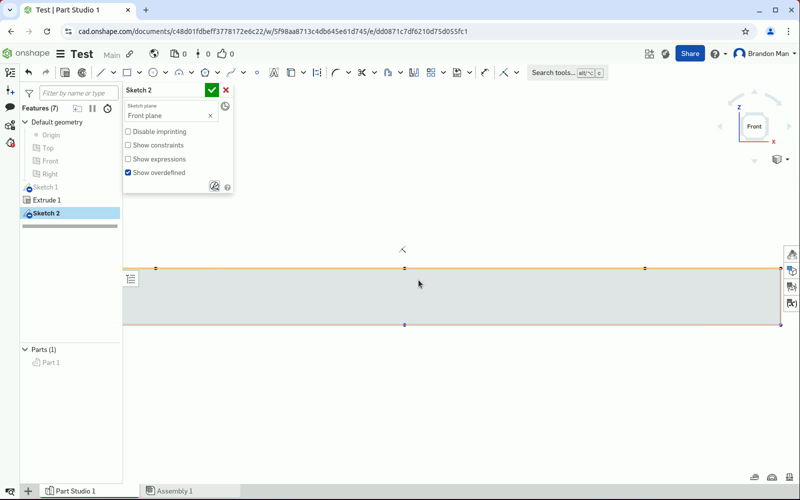
scroll(6)
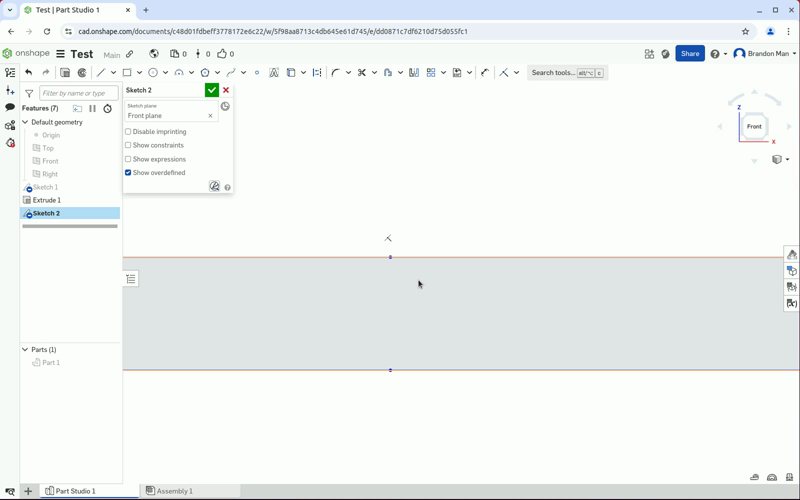
click(418, 279)
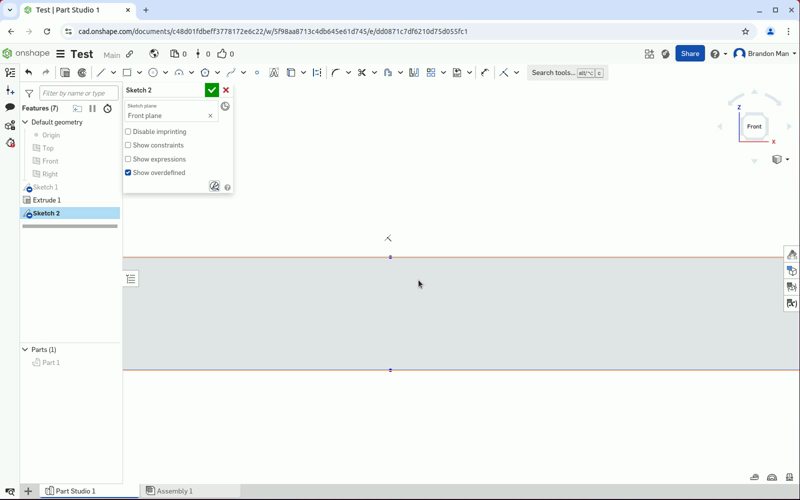
scroll(-6)
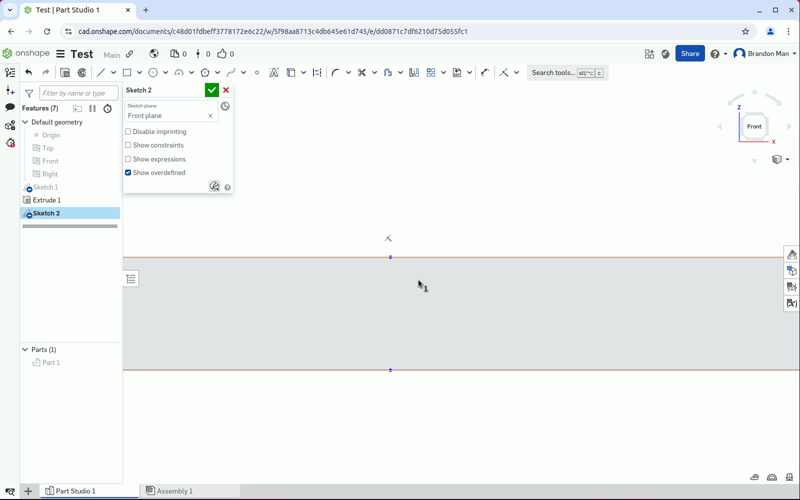
scroll(-6)
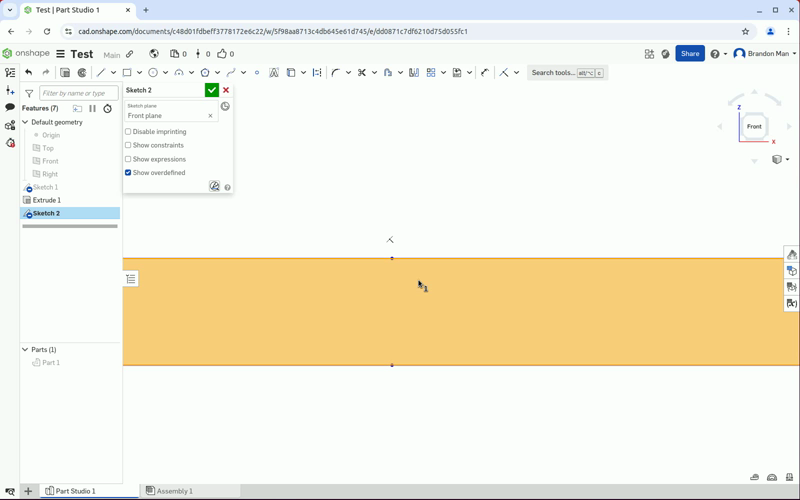
scroll(-6)
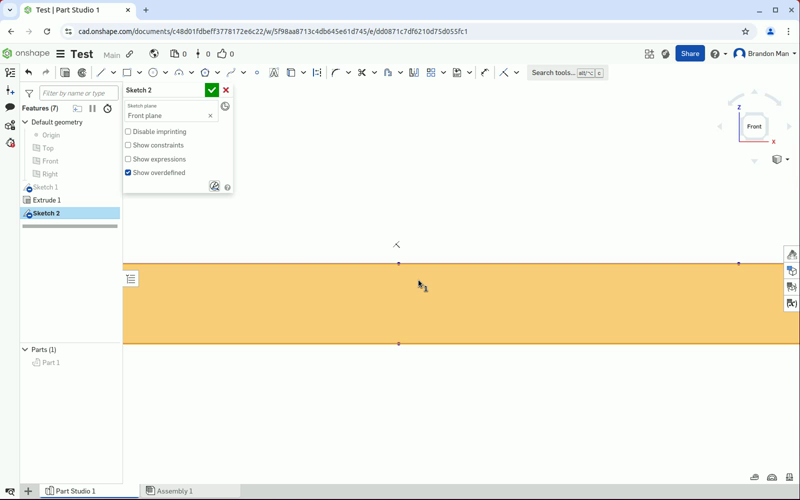
scroll(-6)
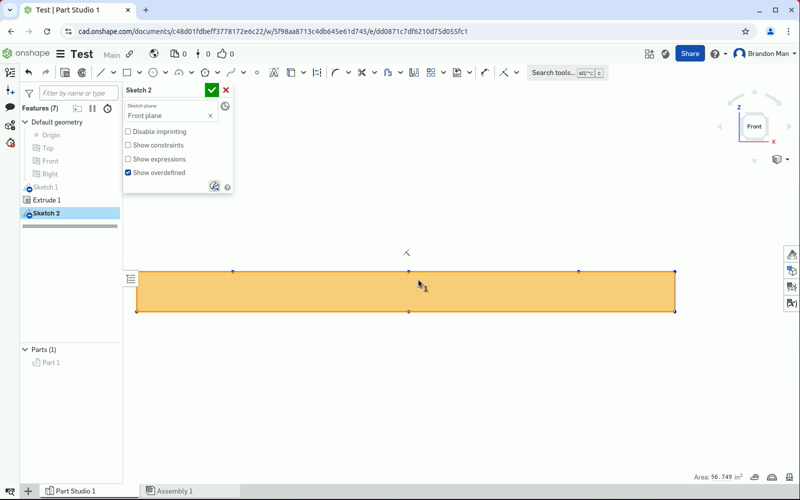
scroll(-6)
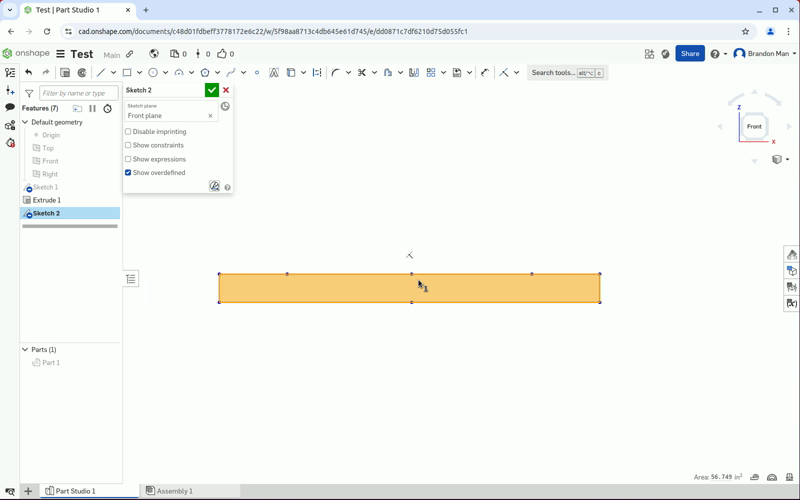
scroll(-6)
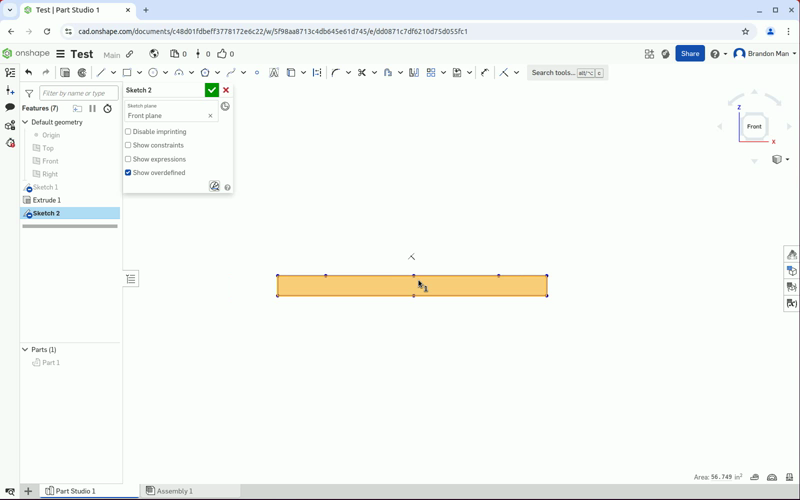
scroll(-6)
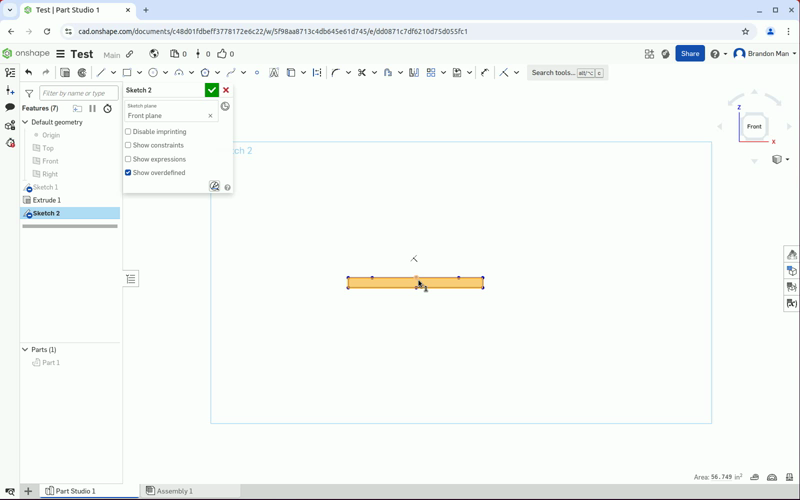
mouse_move(73, 352)
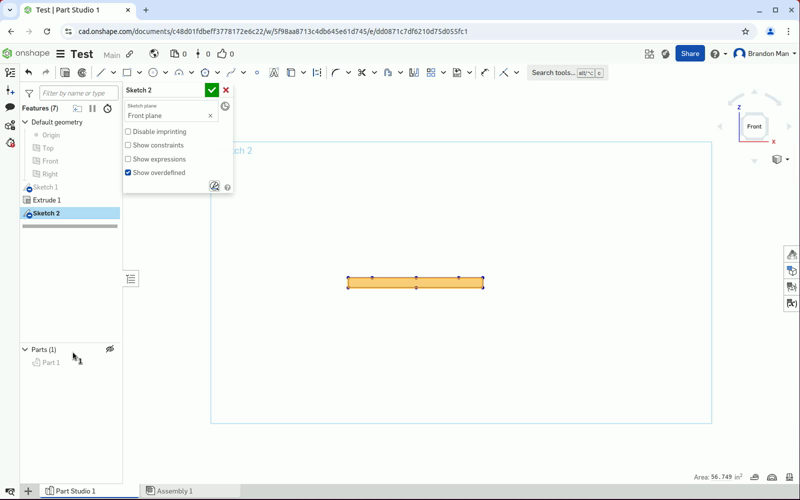
key(shift+y)
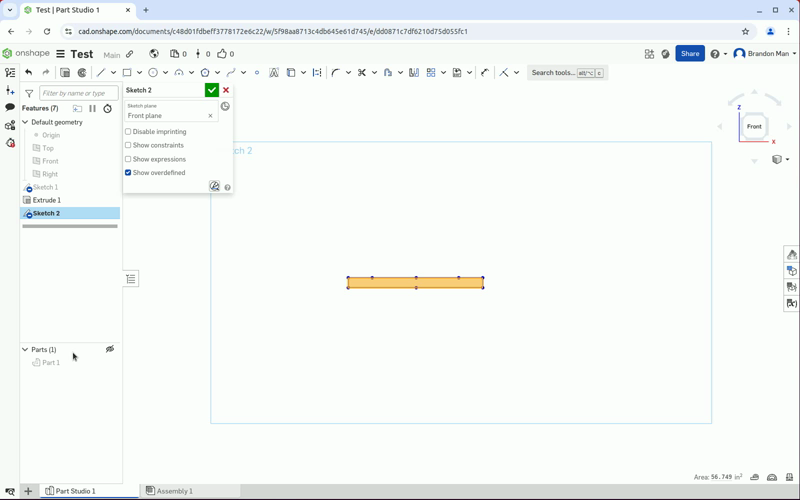
key(shift+e)
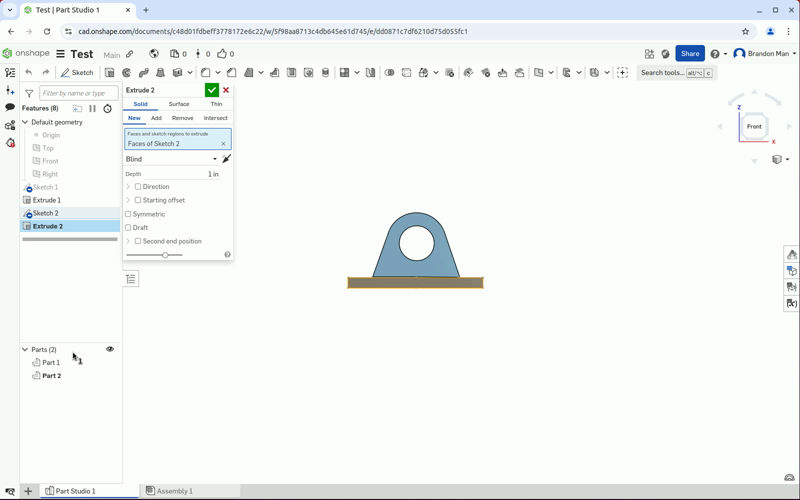
mouse_move(143, 106)
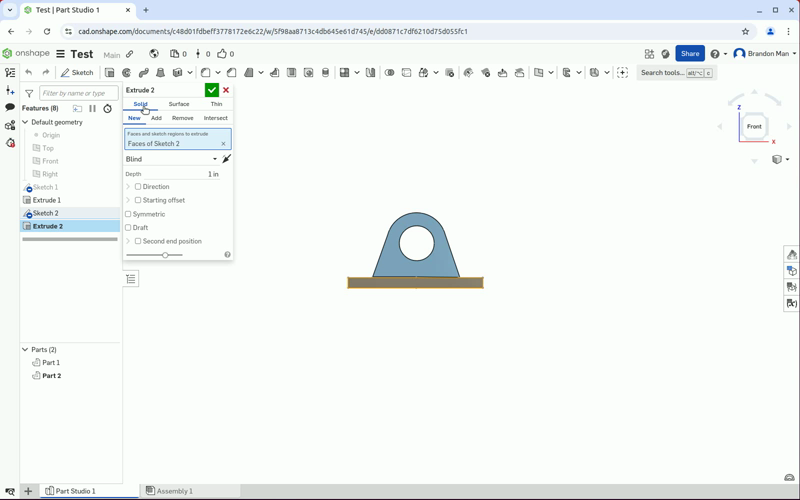
click(143, 106)
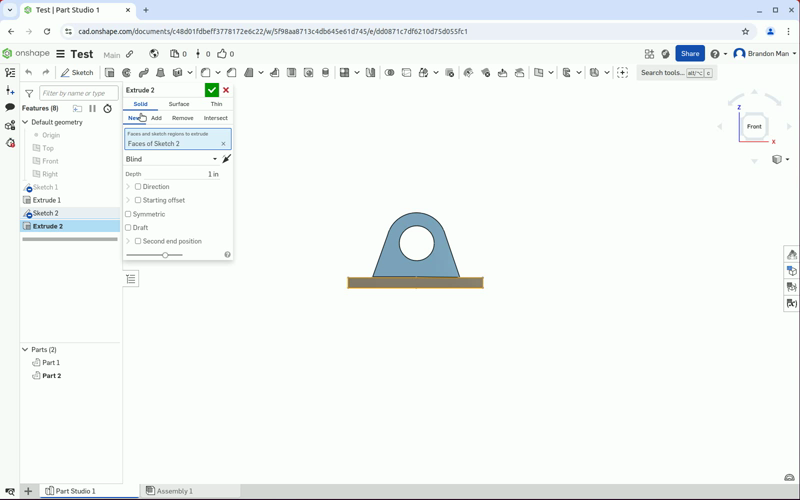
mouse_move(137, 120)
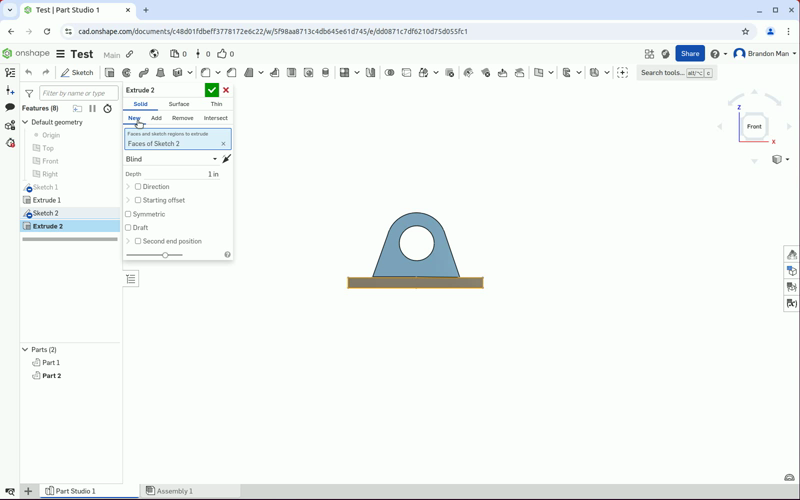
click(137, 120)
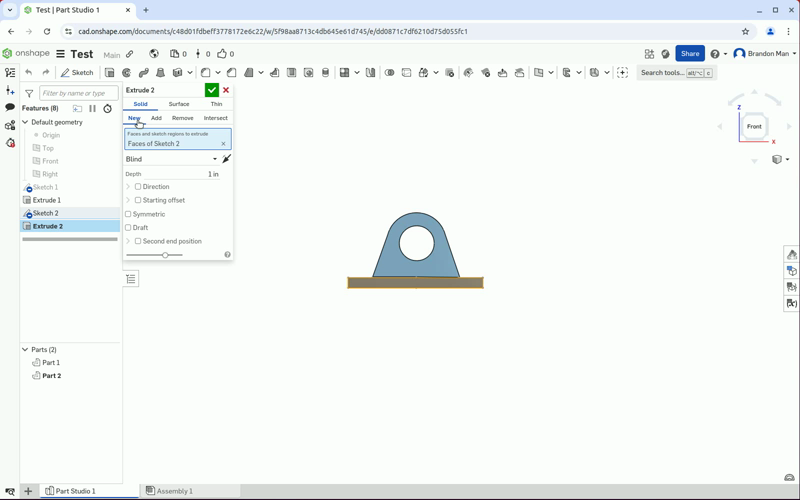
key(tab, 4)
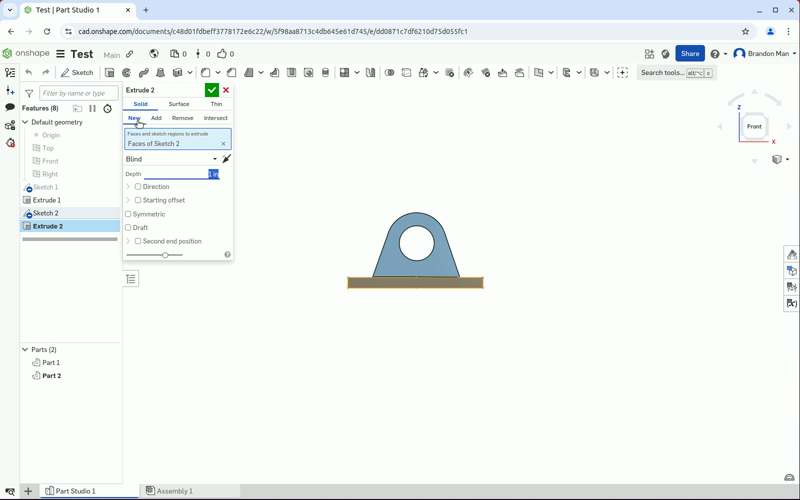
text(13.961)
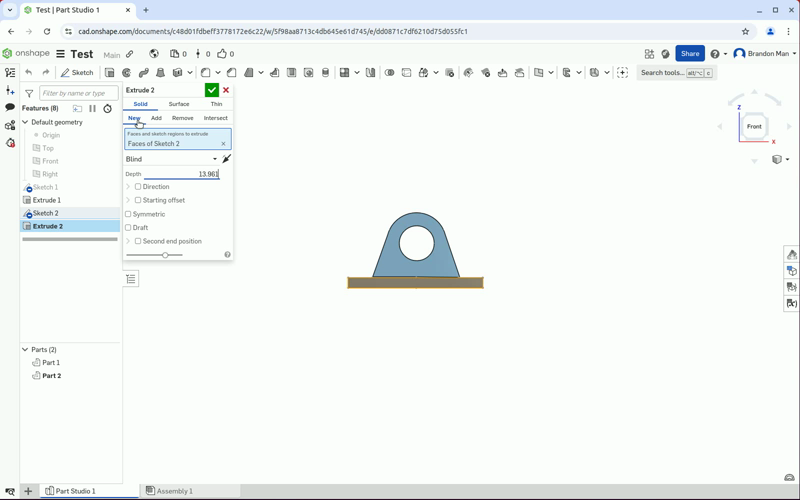
key(enter)
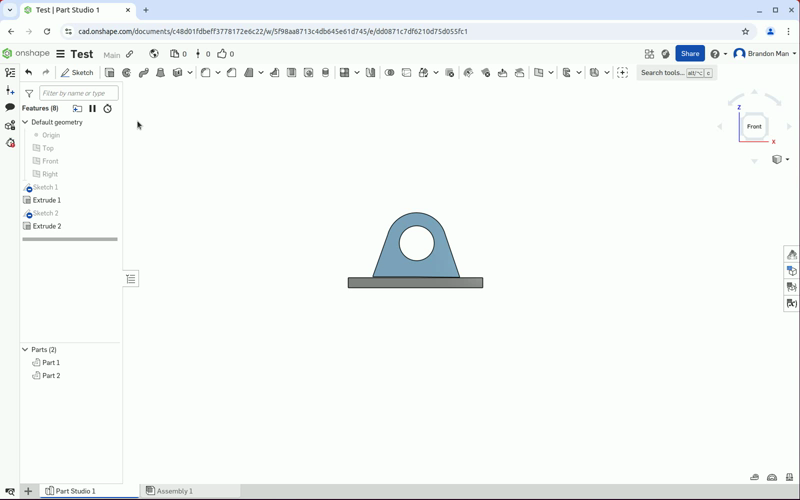
key(shift+h)
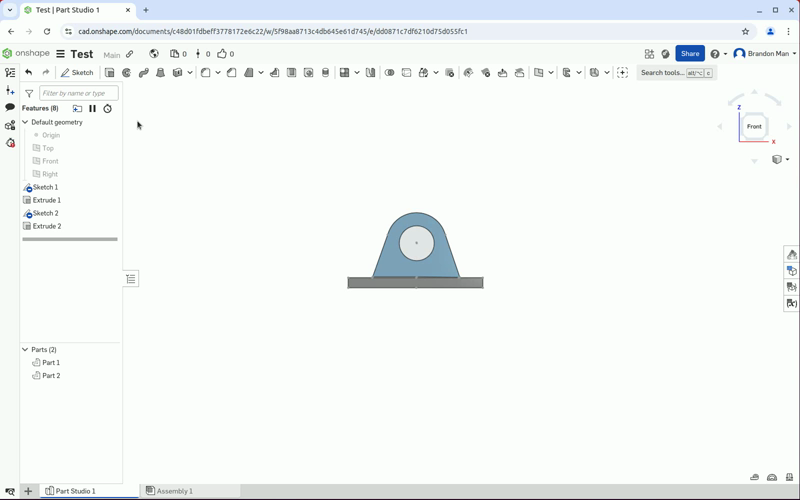
key(shift+h)
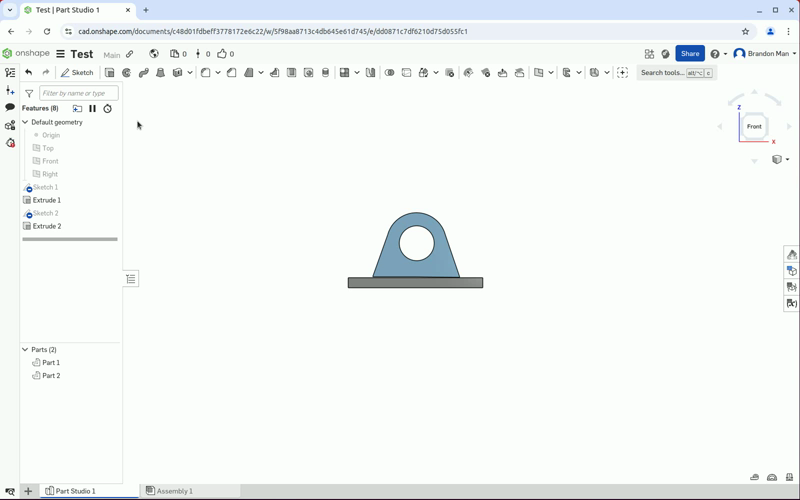
mouse_move(73, 189)
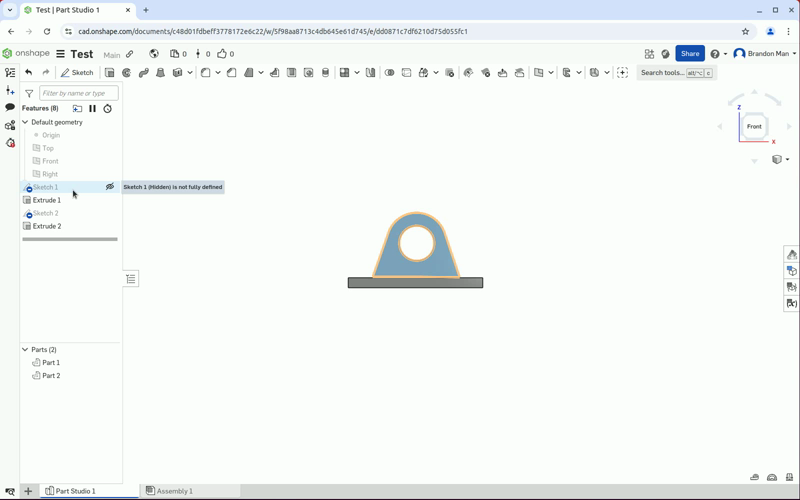
click(73, 189)
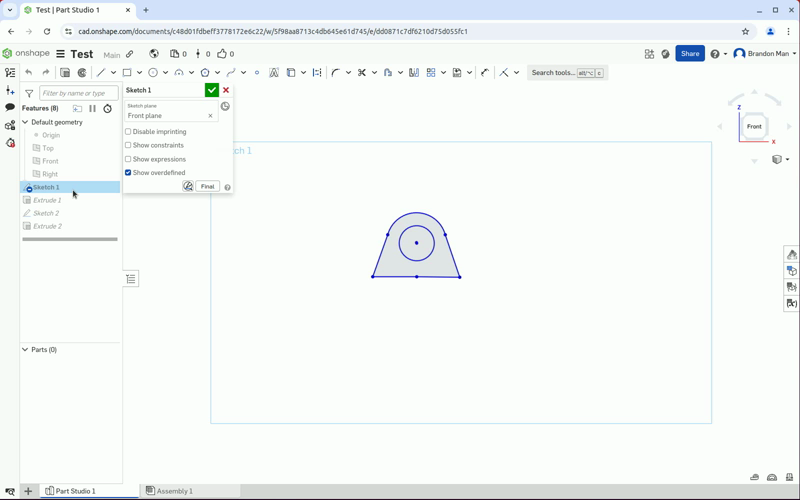
mouse_move(229, 92)
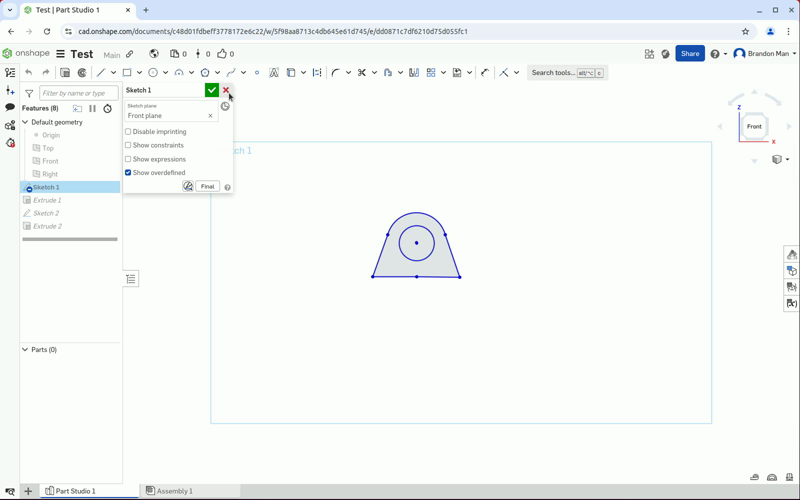
click(229, 92)
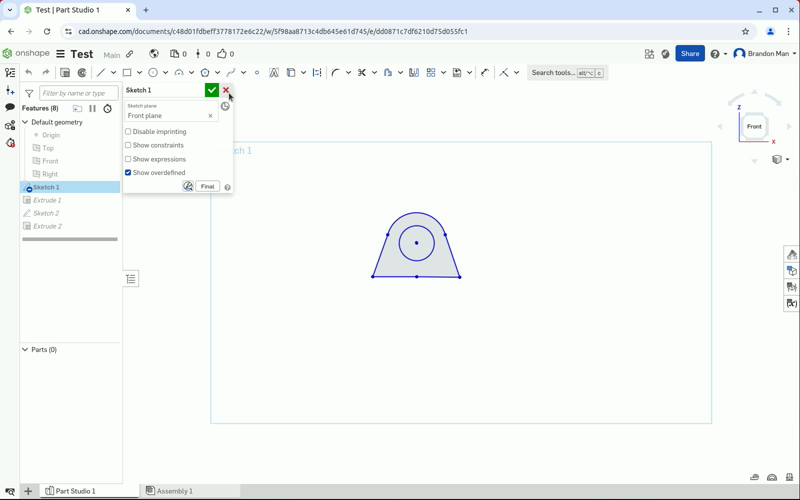
key(shift+s)
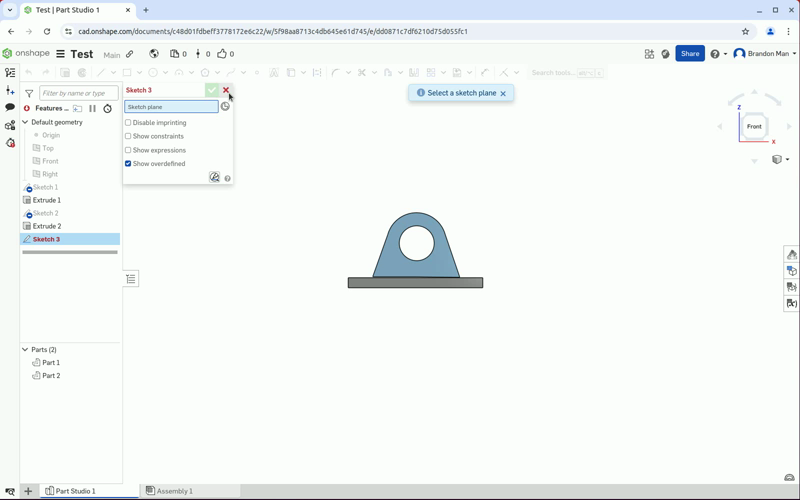
mouse_move(73, 163)
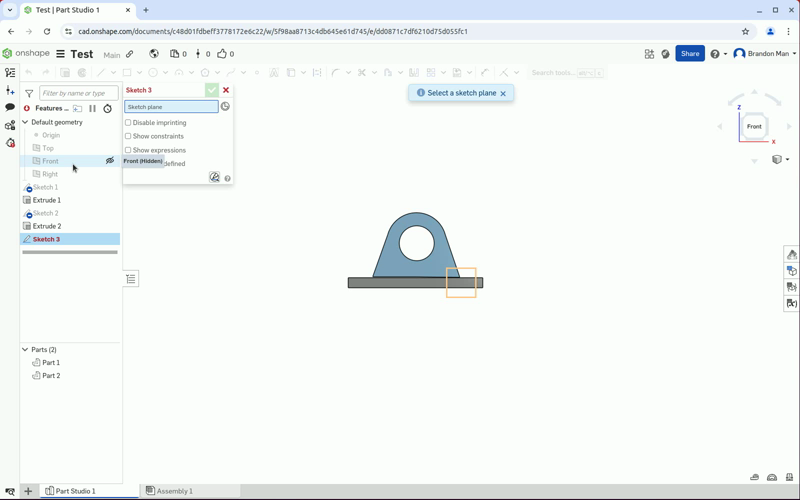
click(73, 163)
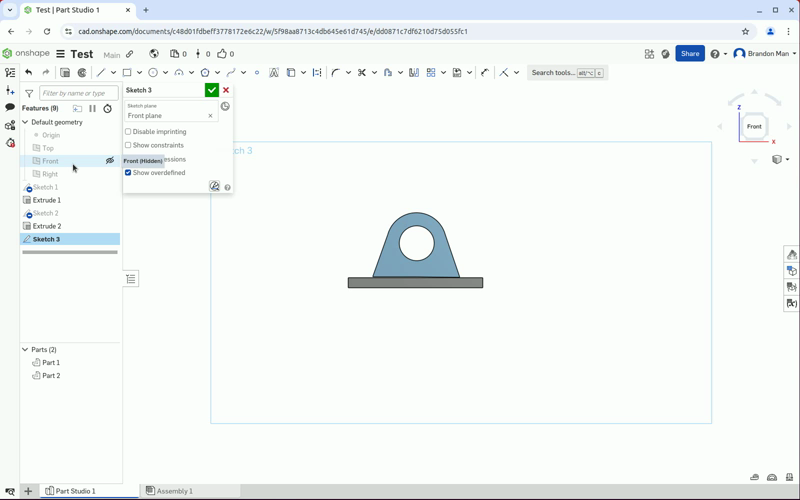
mouse_move(73, 352)
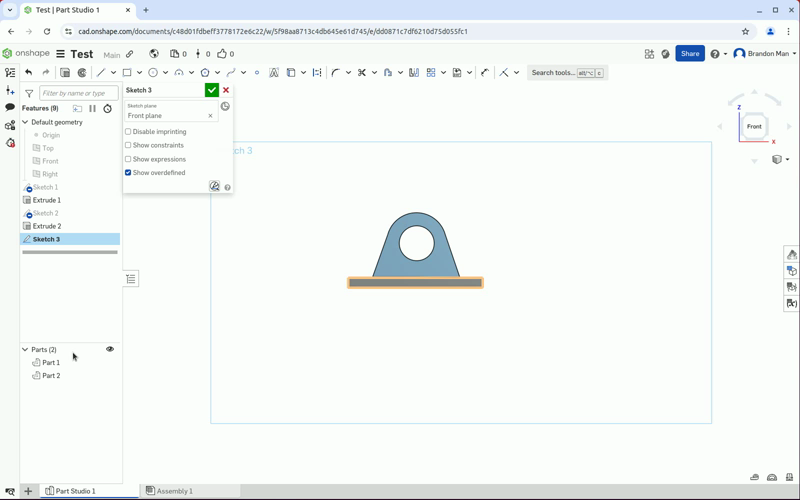
key(y)
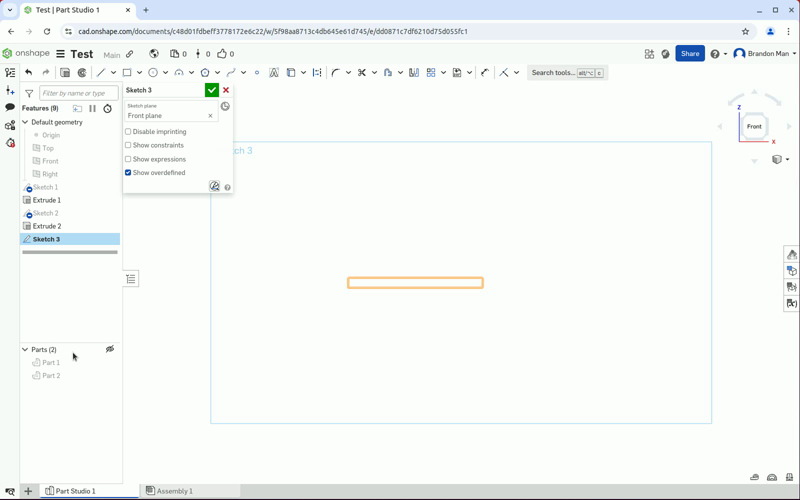
key(c)
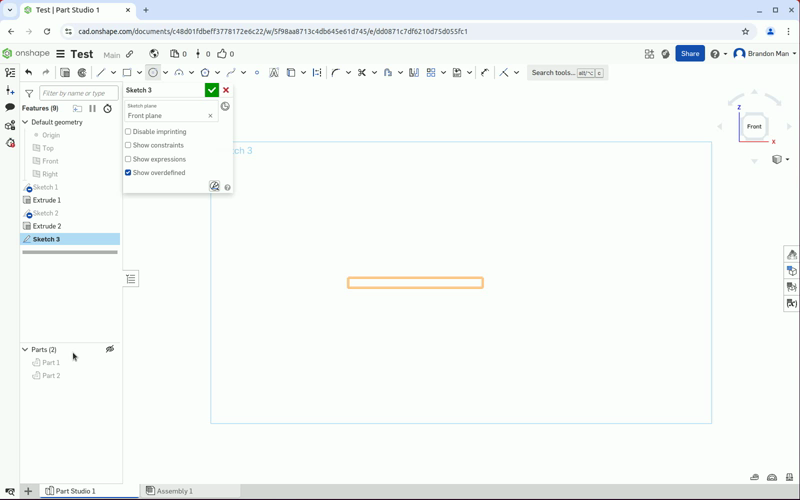
key_down(shift)
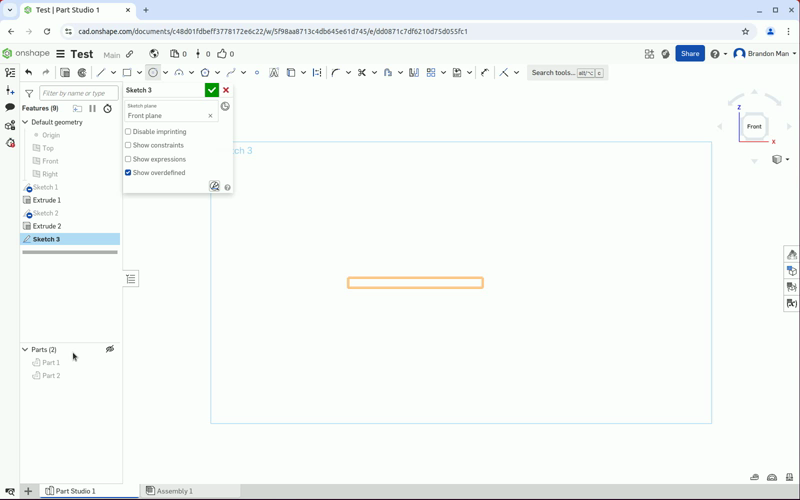
mouse_move(415, 244)
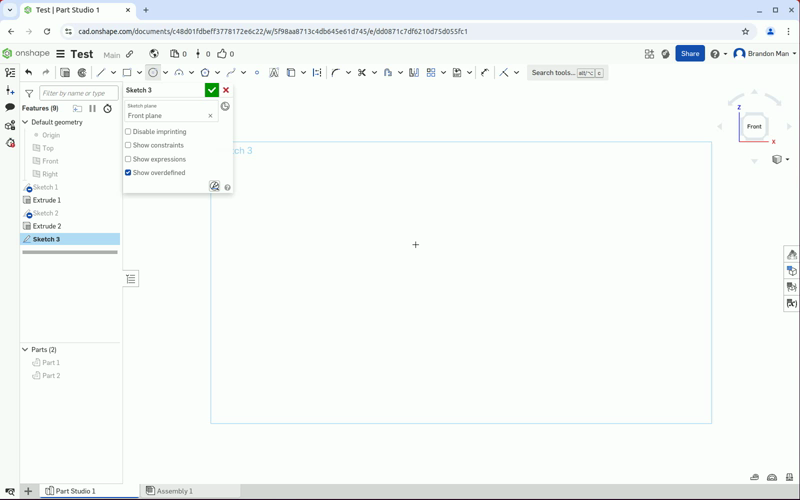
click(415, 244)
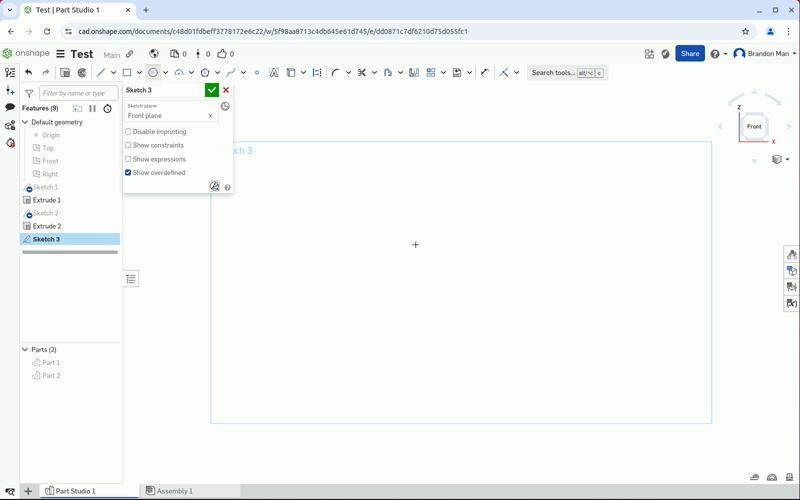
key_up(shift)
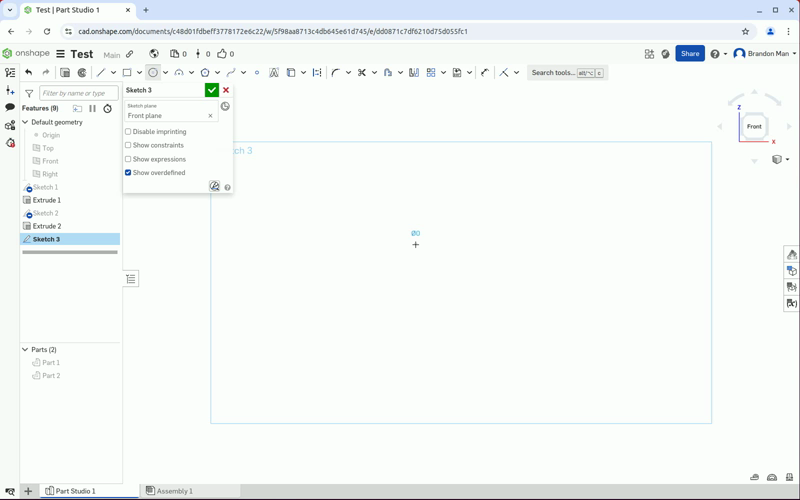
mouse_move(432, 244)
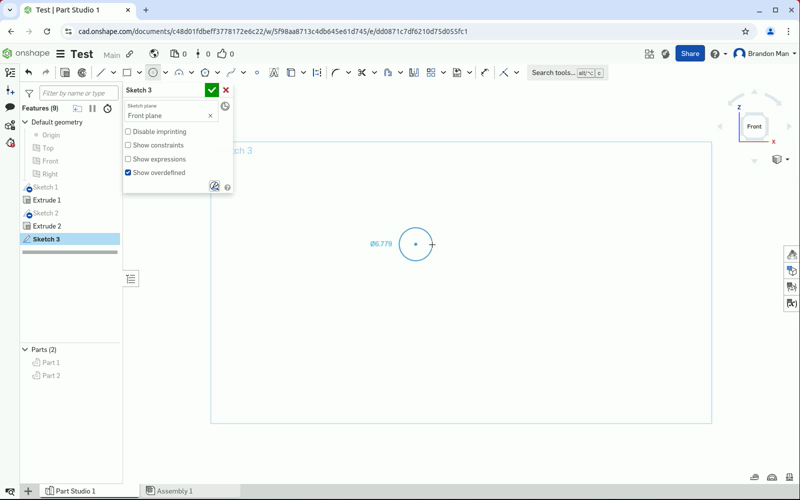
click(432, 244)
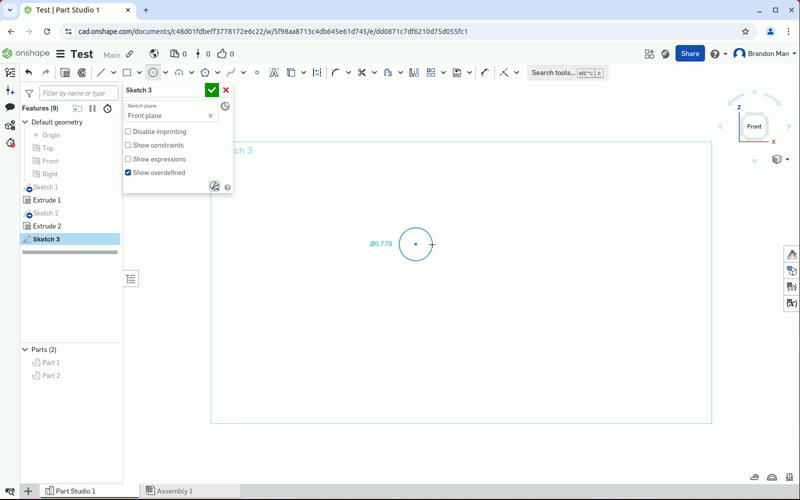
key(esc)
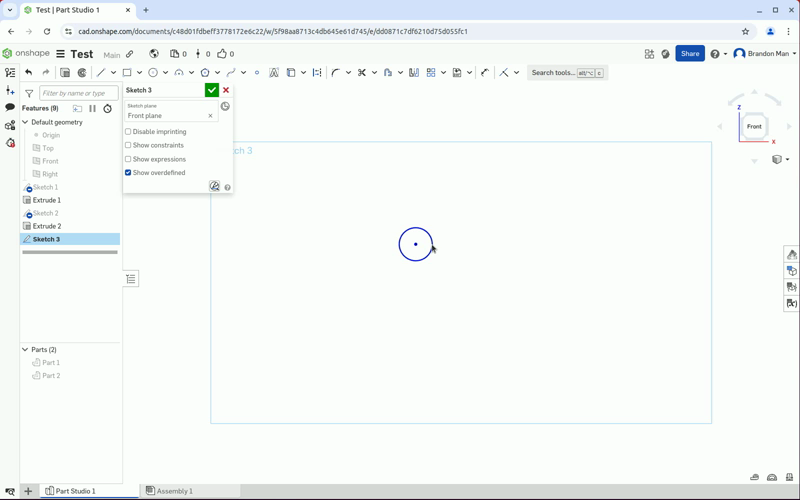
key(c)
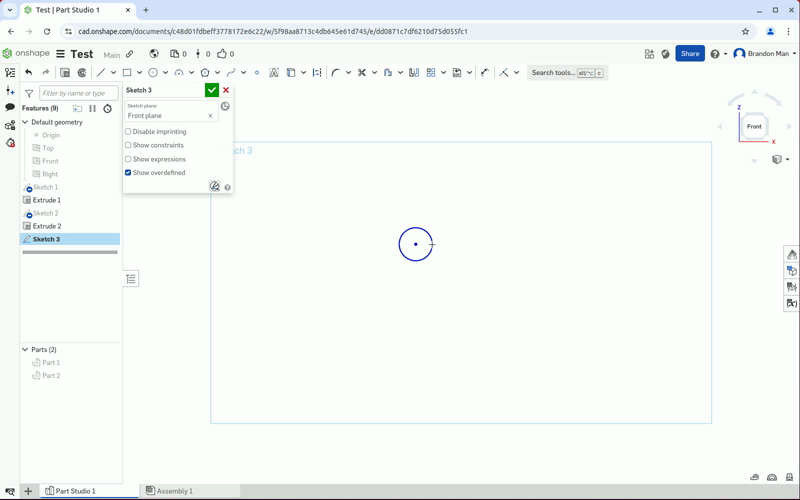
key_down(shift)
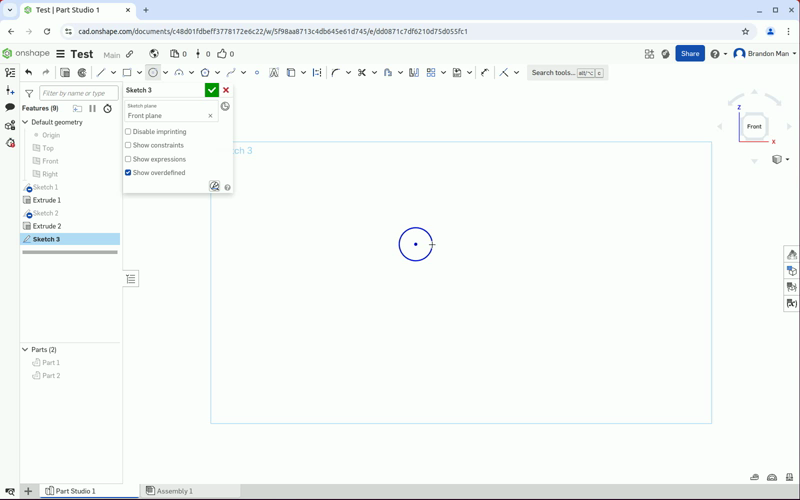
mouse_move(415, 244)
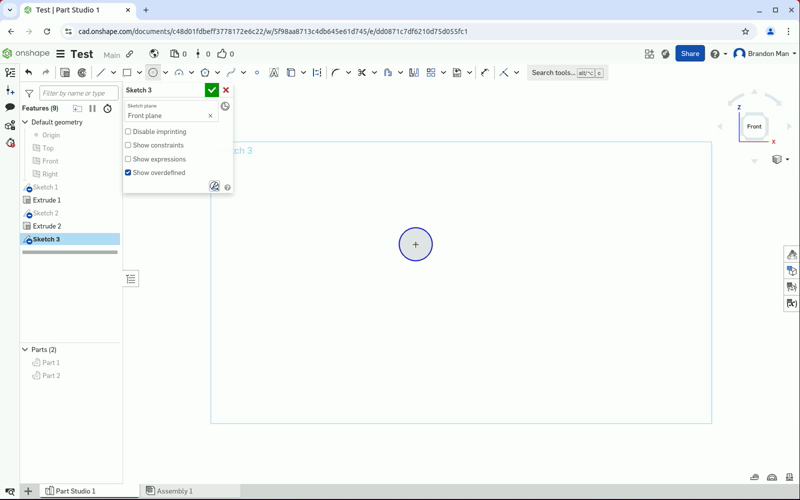
click(415, 244)
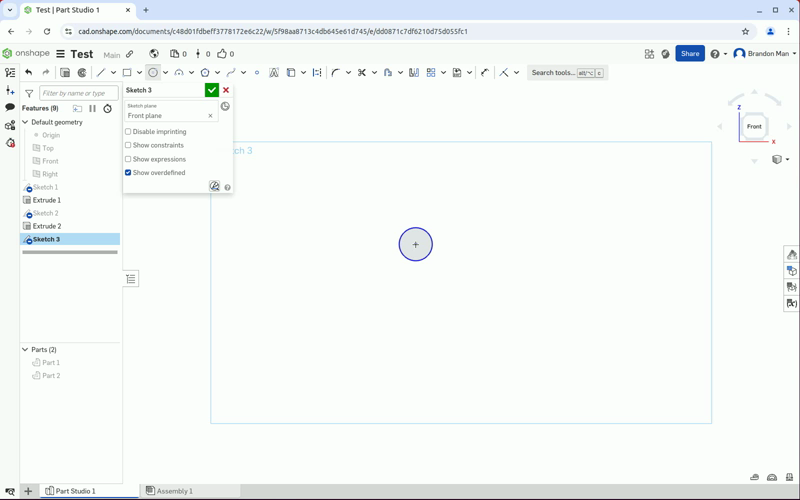
key_up(shift)
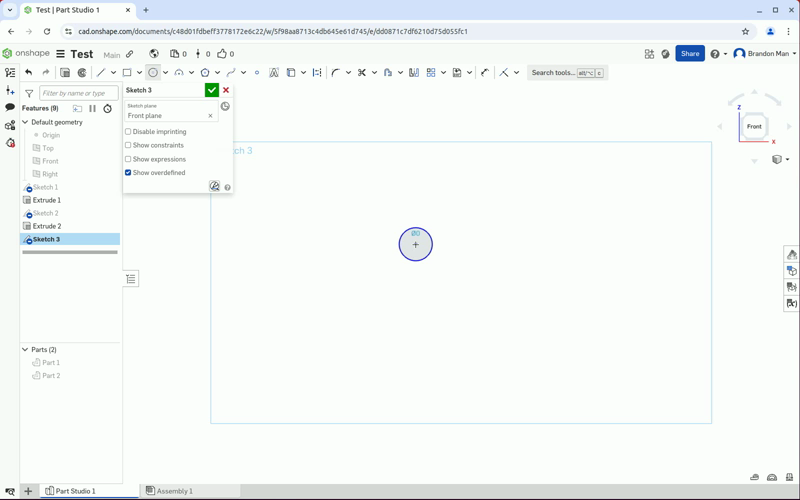
mouse_move(428, 244)
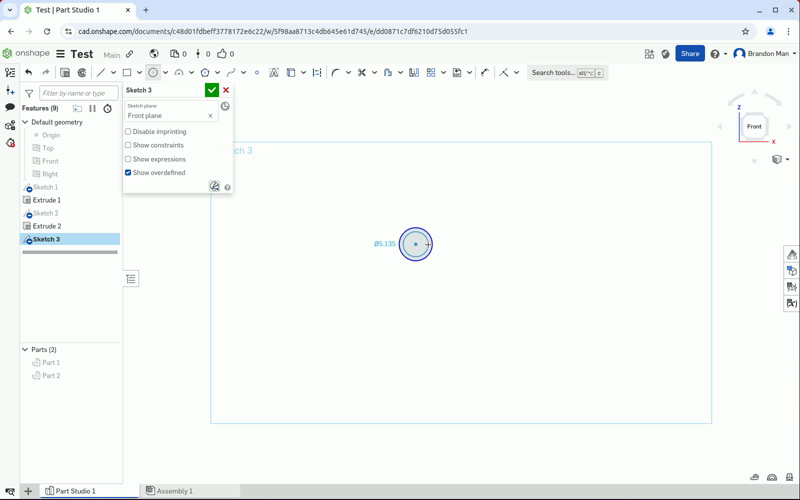
scroll(6)
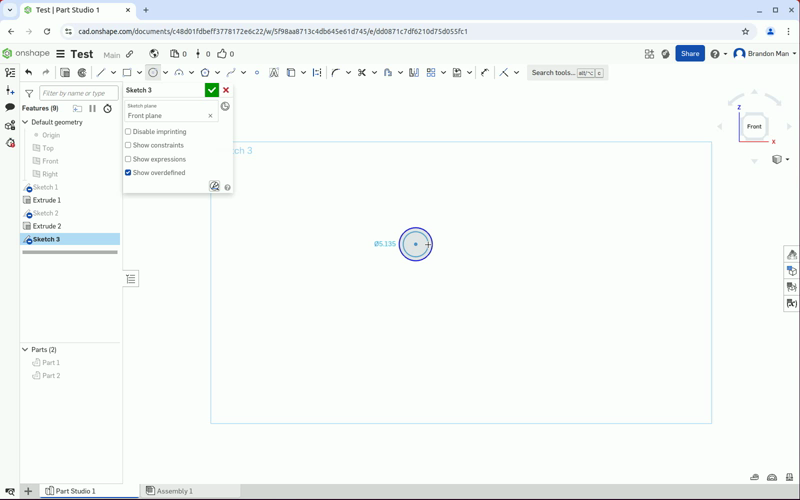
scroll(6)
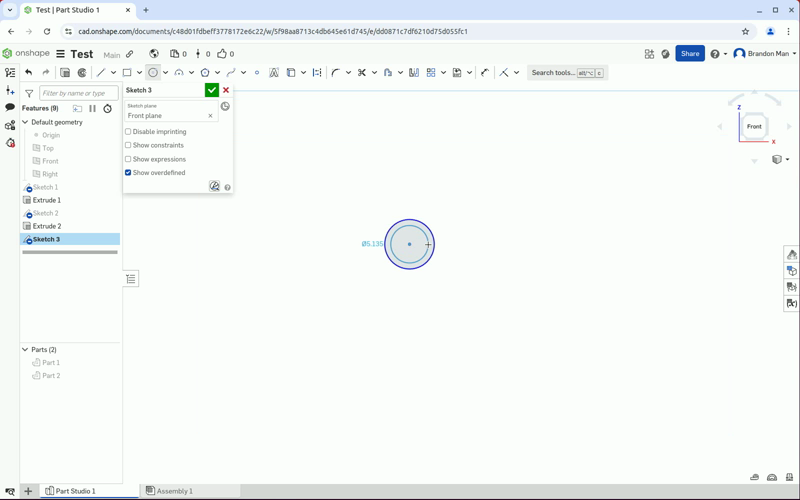
scroll(6)
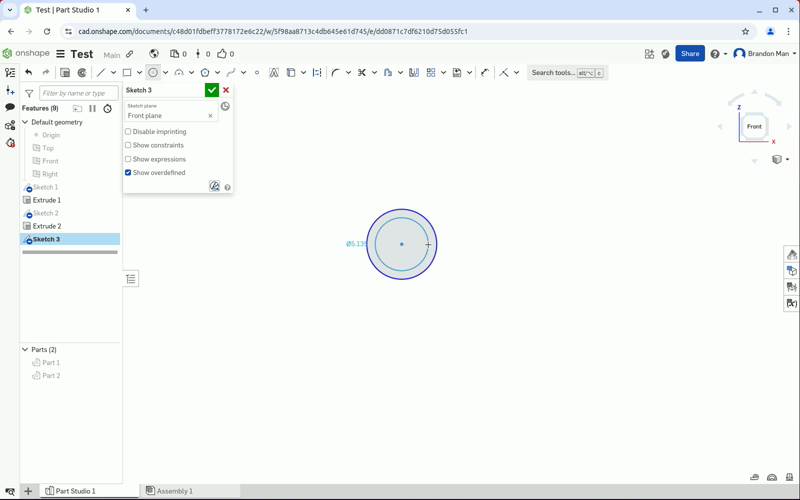
scroll(6)
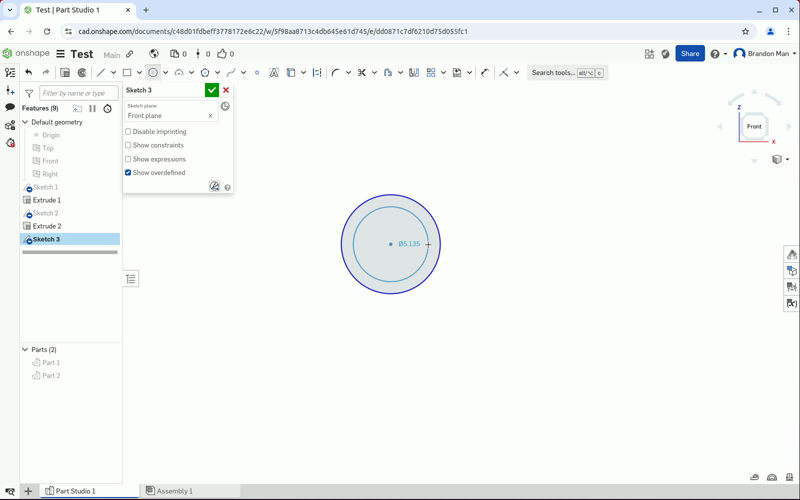
scroll(6)
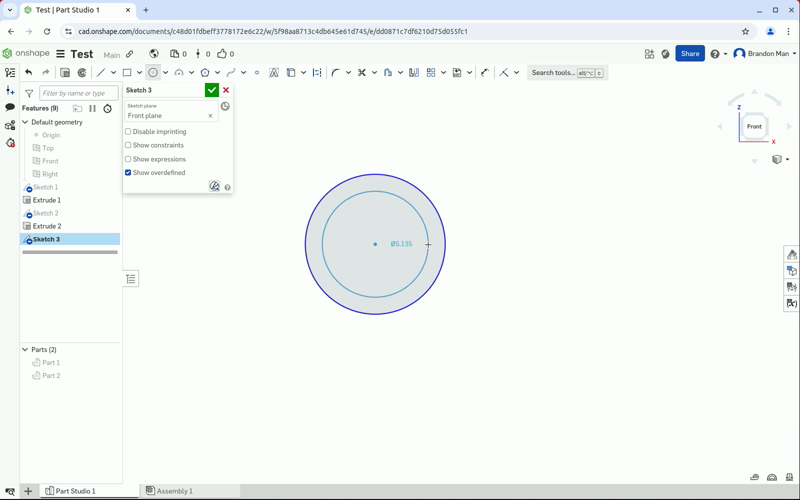
scroll(6)
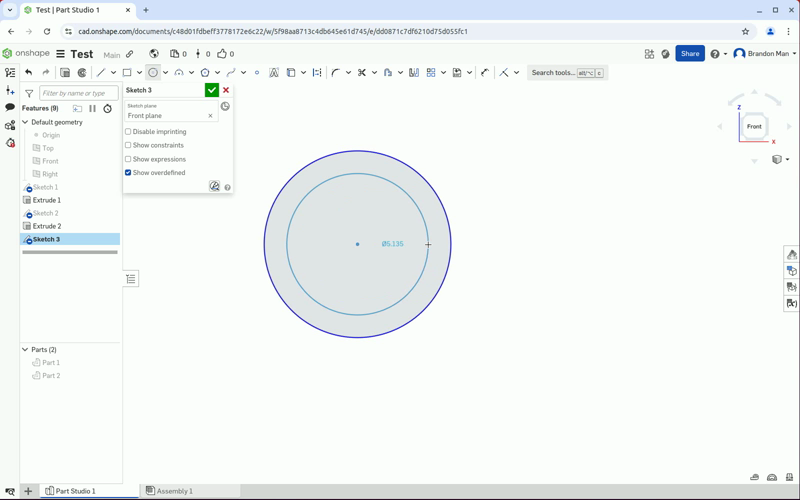
scroll(6)
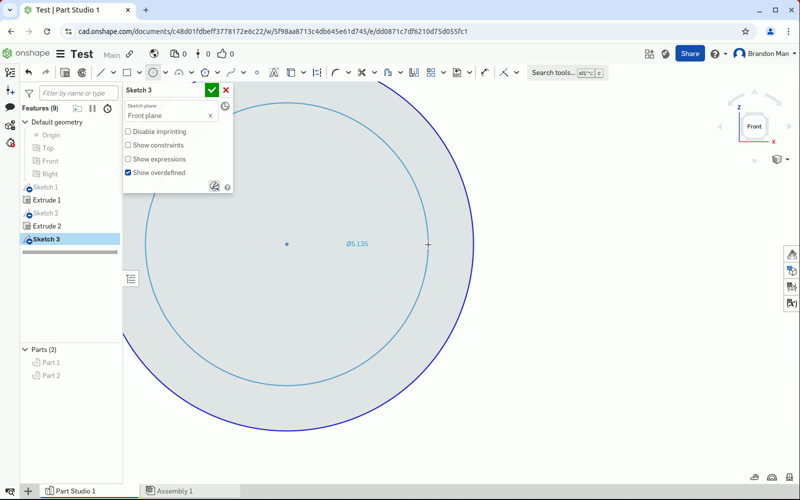
click(428, 244)
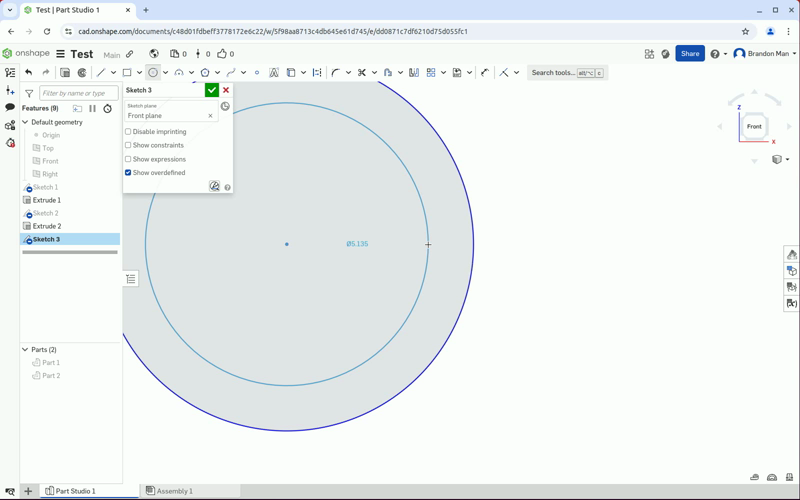
scroll(-6)
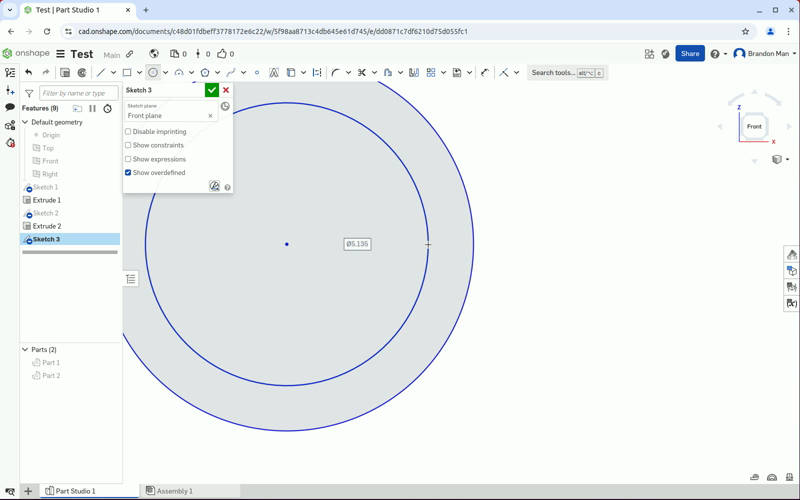
scroll(-6)
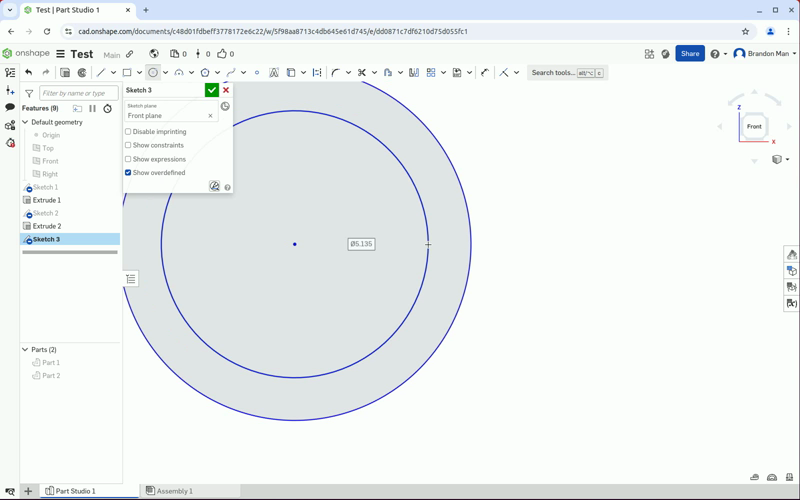
scroll(-6)
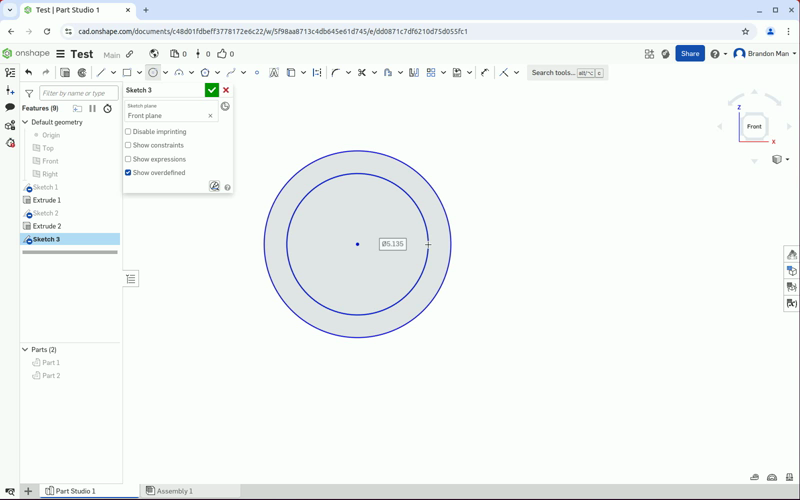
scroll(-6)
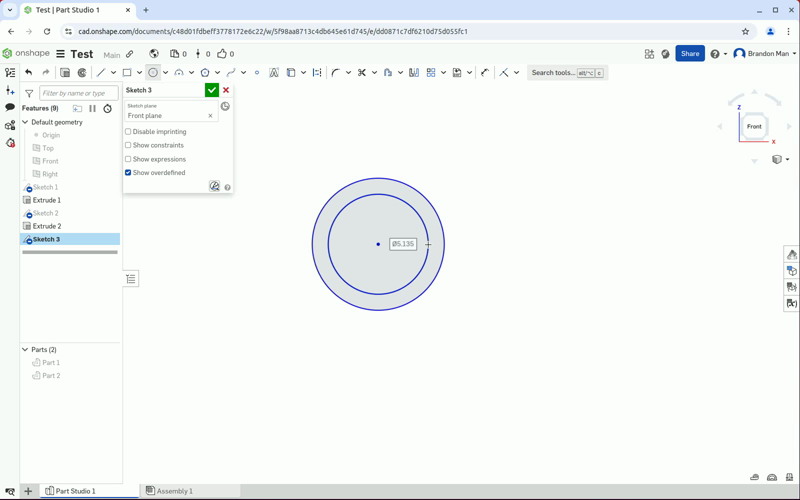
scroll(-6)
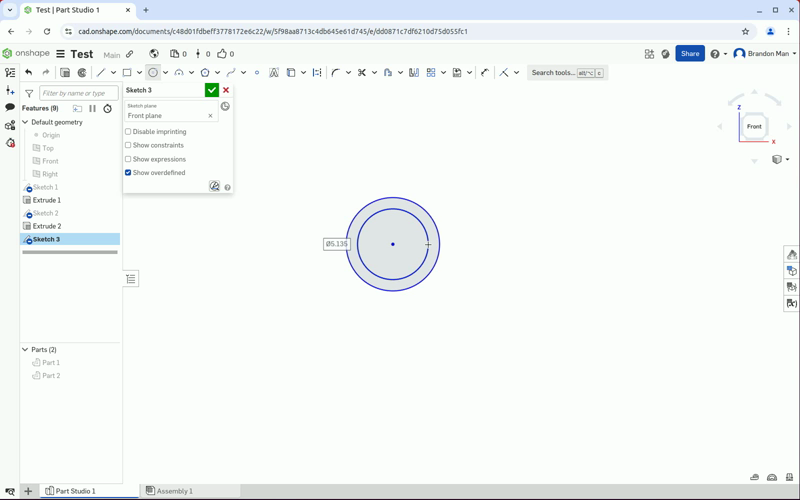
scroll(-6)
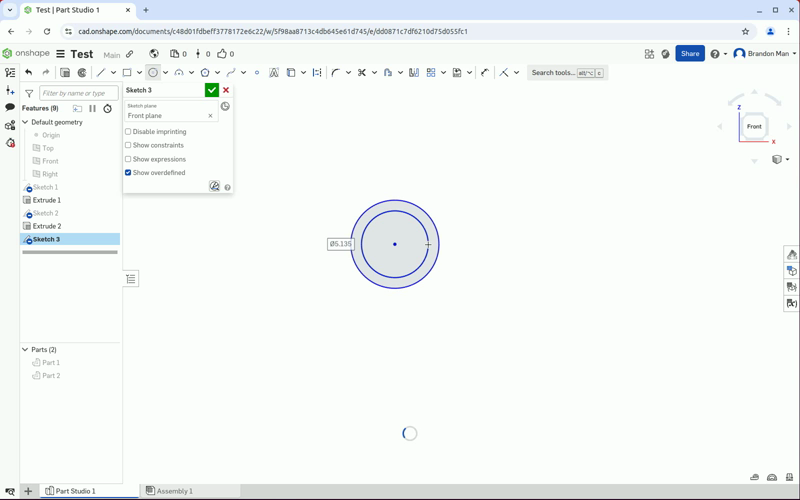
scroll(-6)
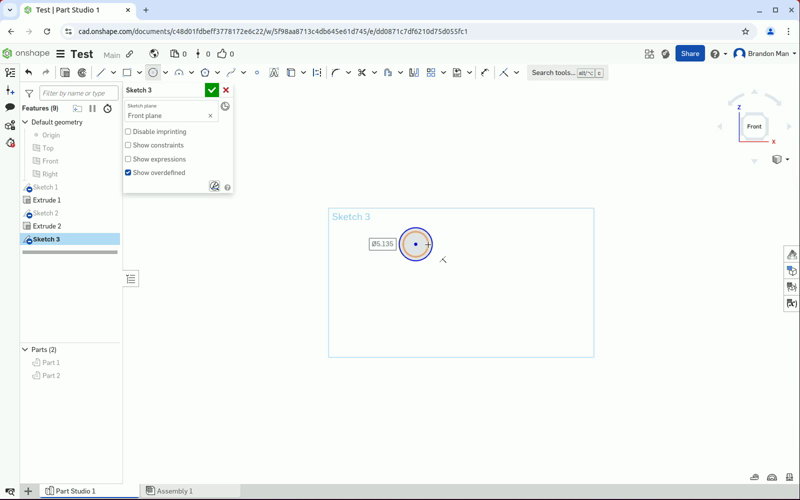
key(esc)
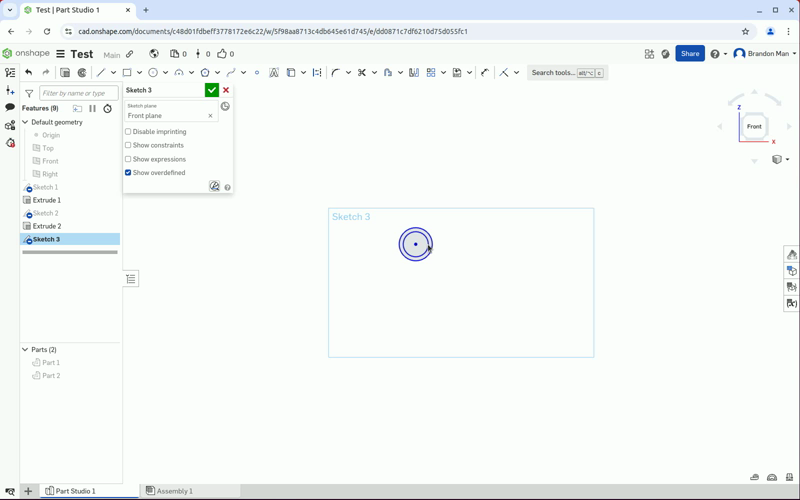
mouse_move(422, 231)
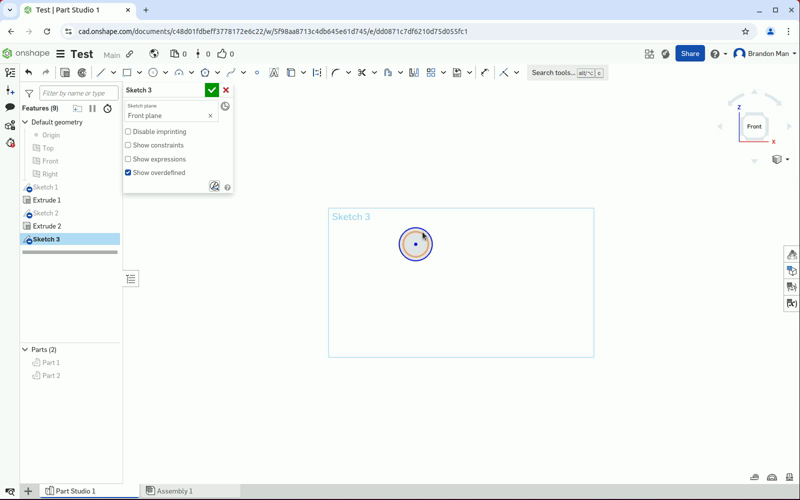
scroll(6)
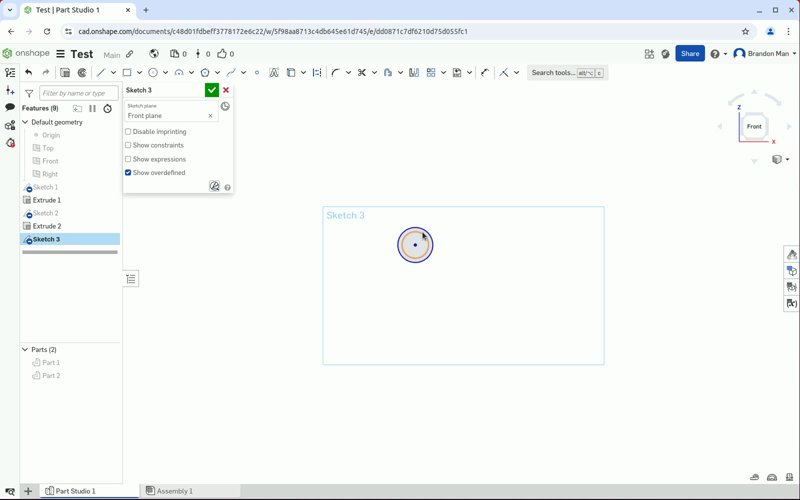
scroll(6)
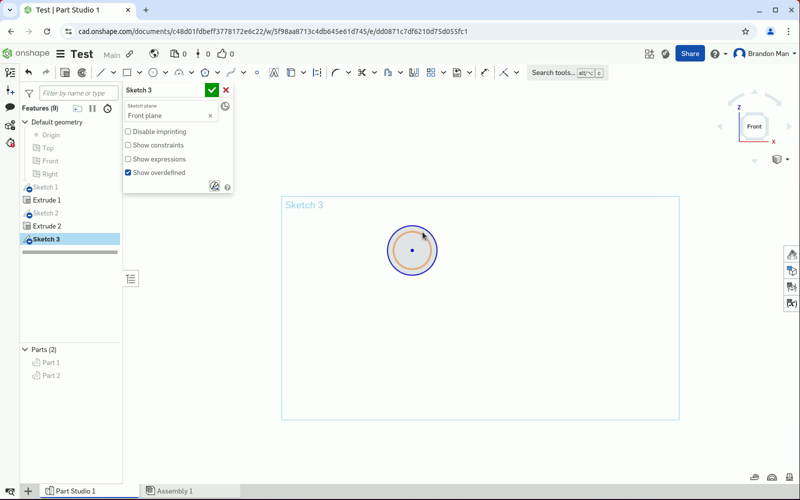
scroll(6)
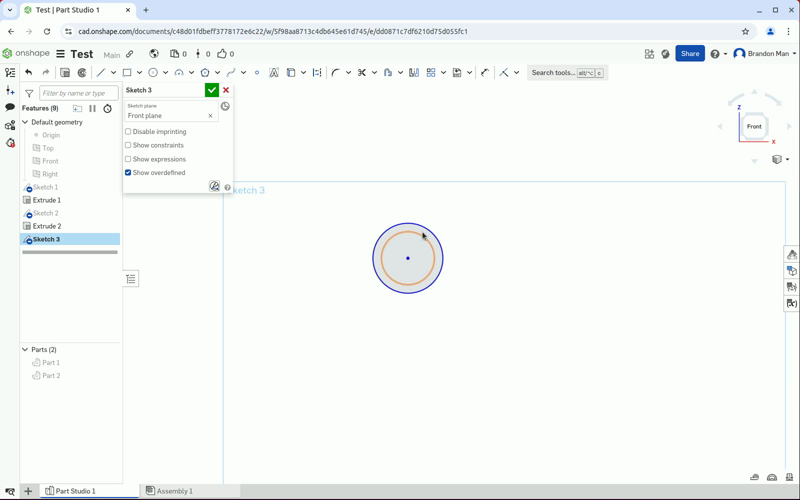
scroll(6)
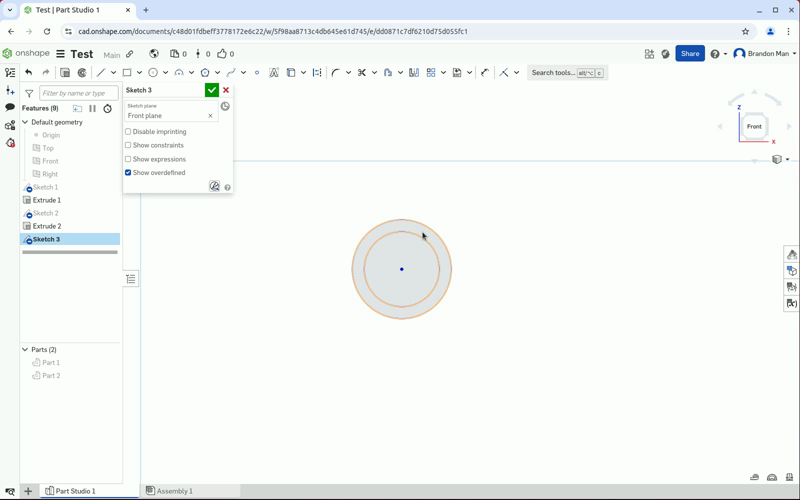
scroll(6)
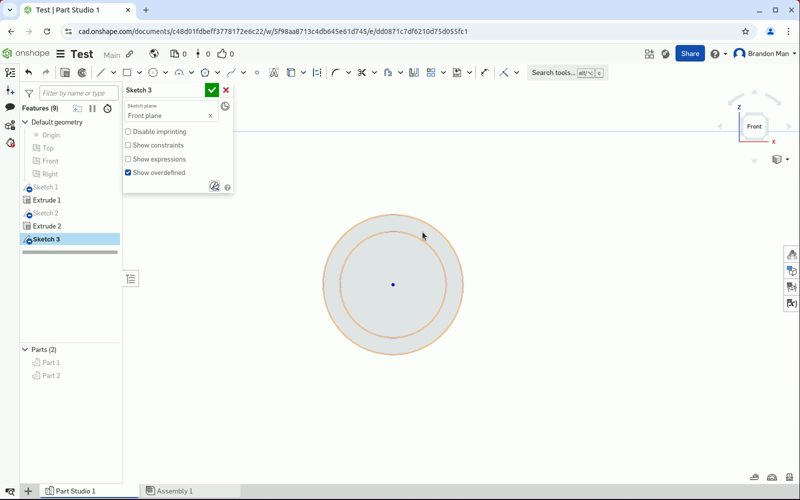
scroll(6)
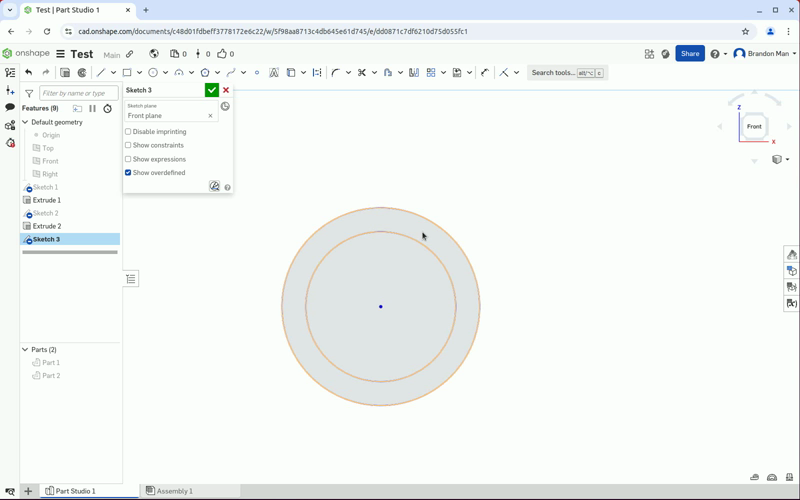
scroll(6)
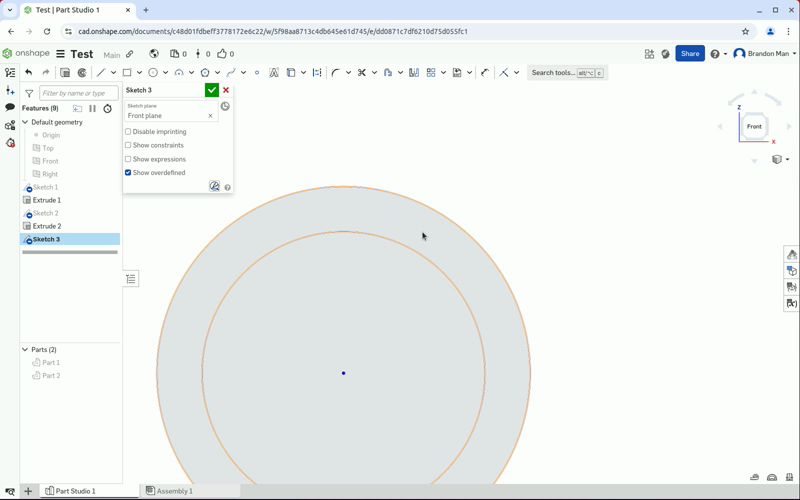
click(422, 231)
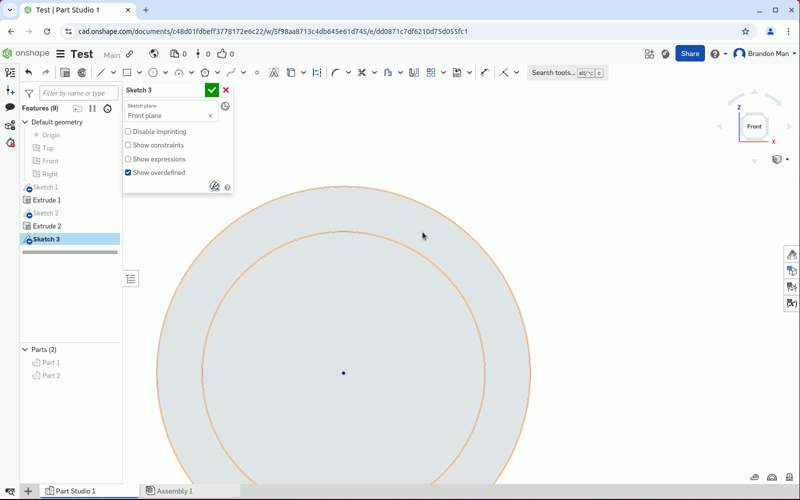
scroll(-6)
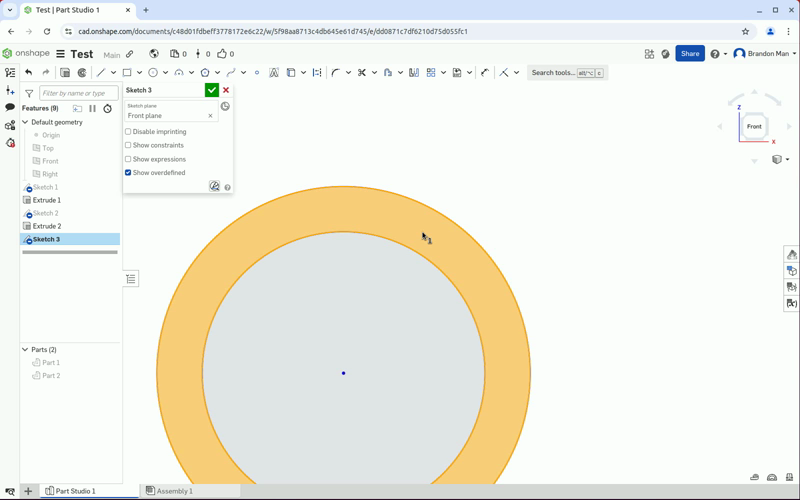
scroll(-6)
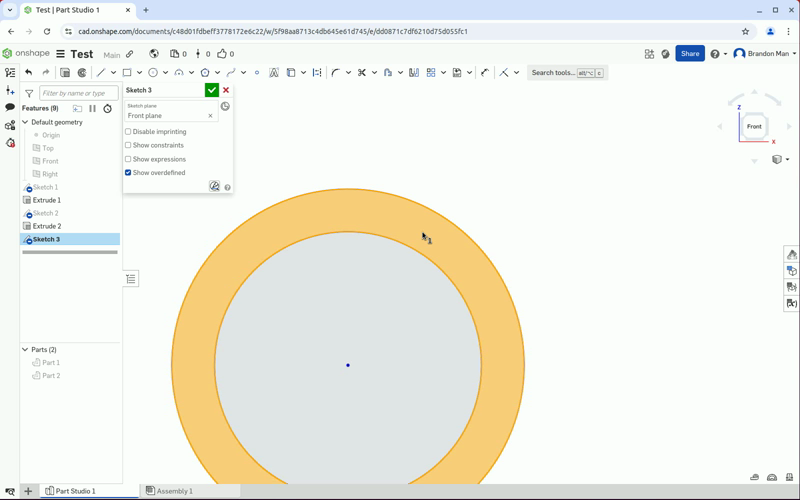
scroll(-6)
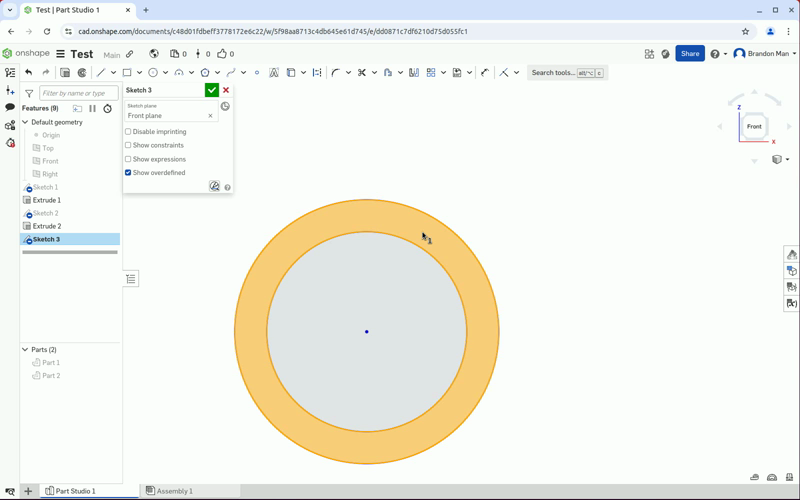
scroll(-6)
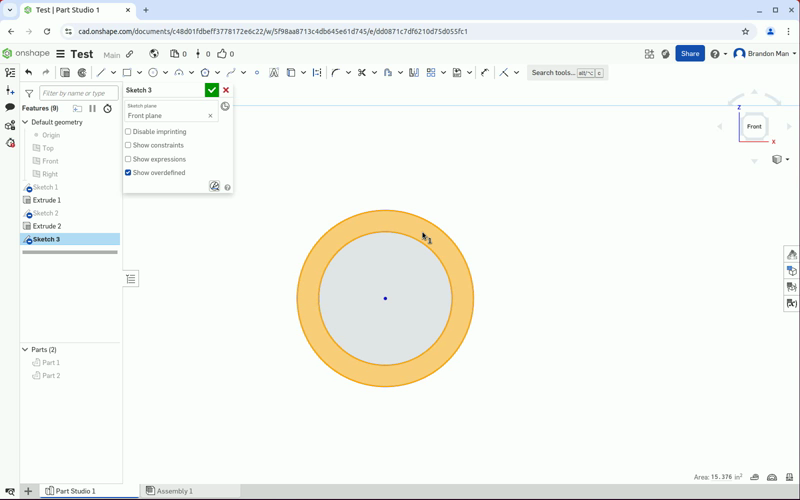
scroll(-6)
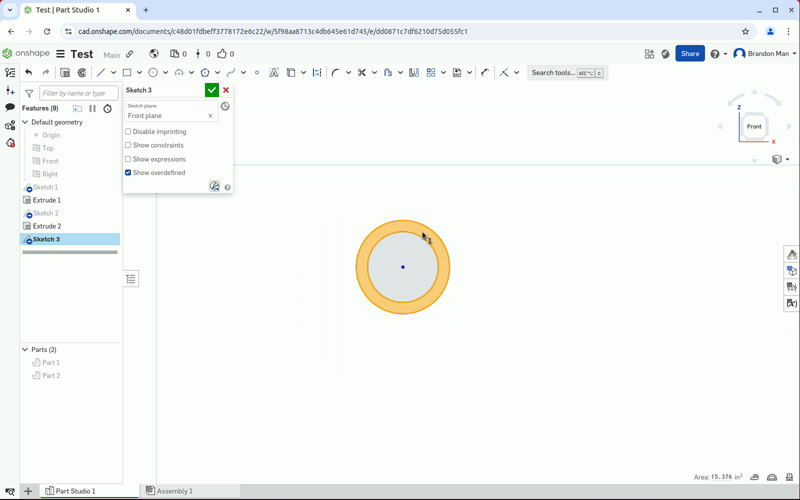
scroll(-6)
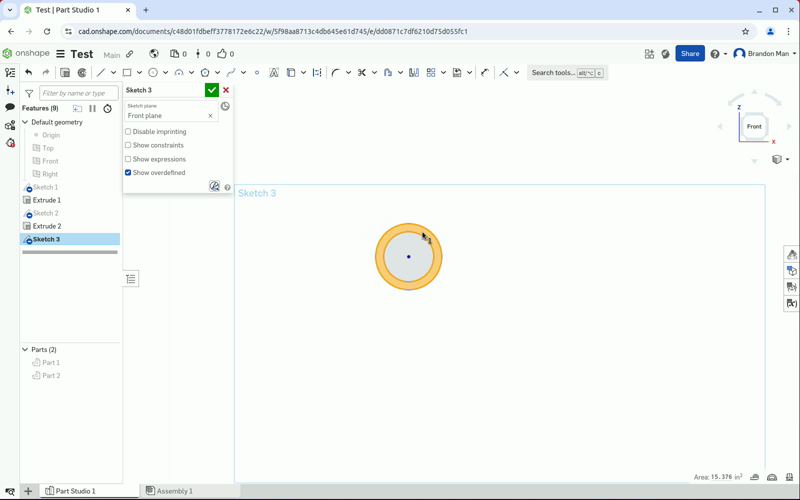
scroll(-6)
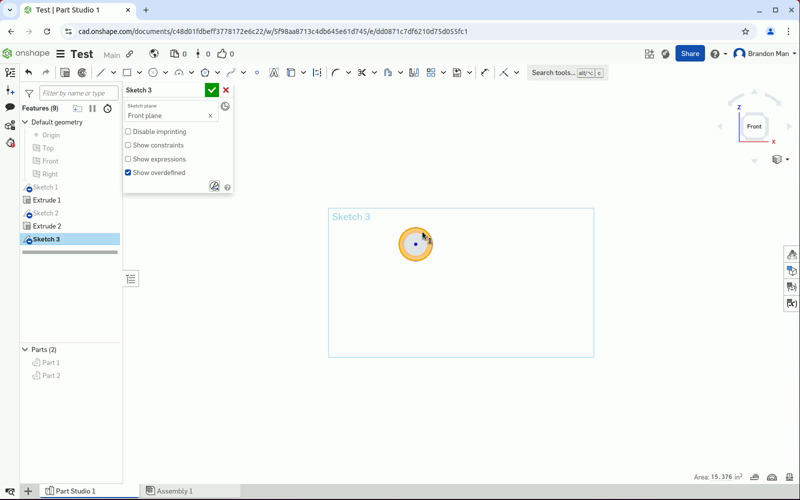
mouse_move(73, 352)
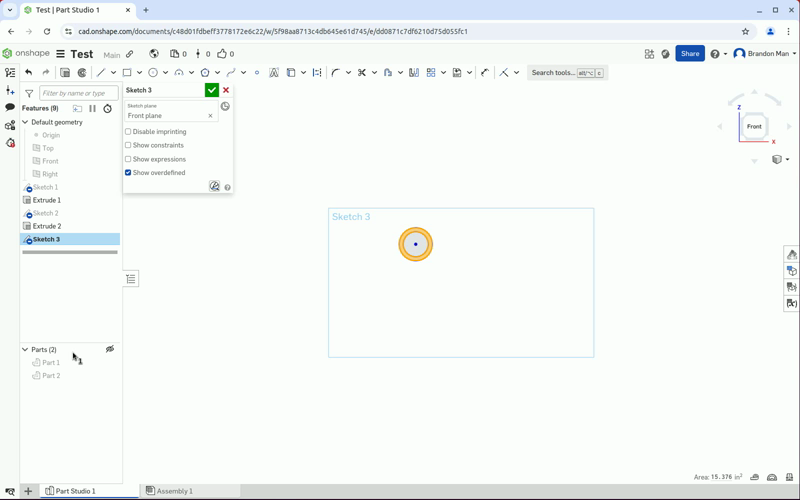
key(shift+y)
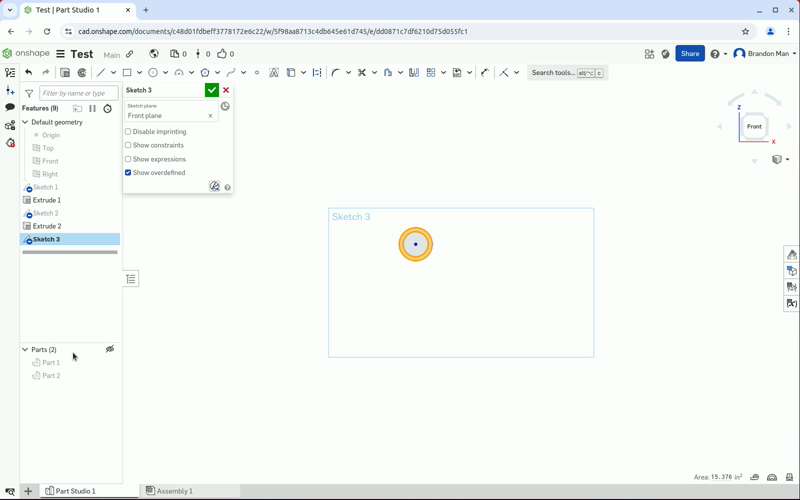
key(shift+e)
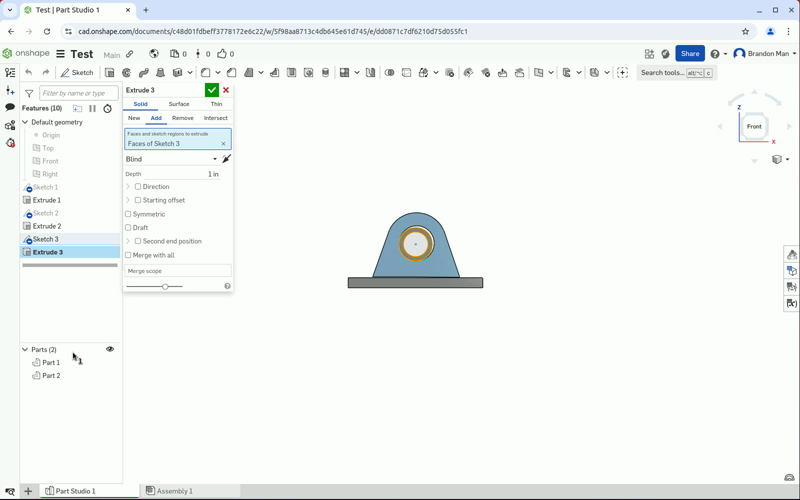
mouse_move(143, 106)
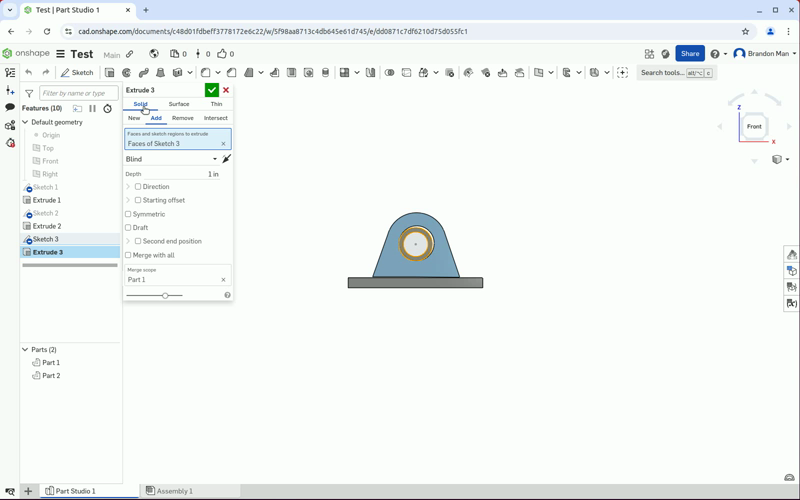
click(143, 106)
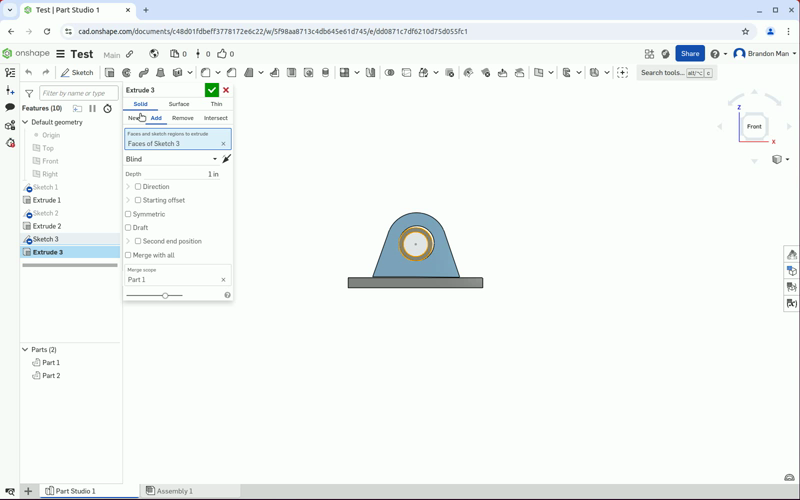
mouse_move(137, 120)
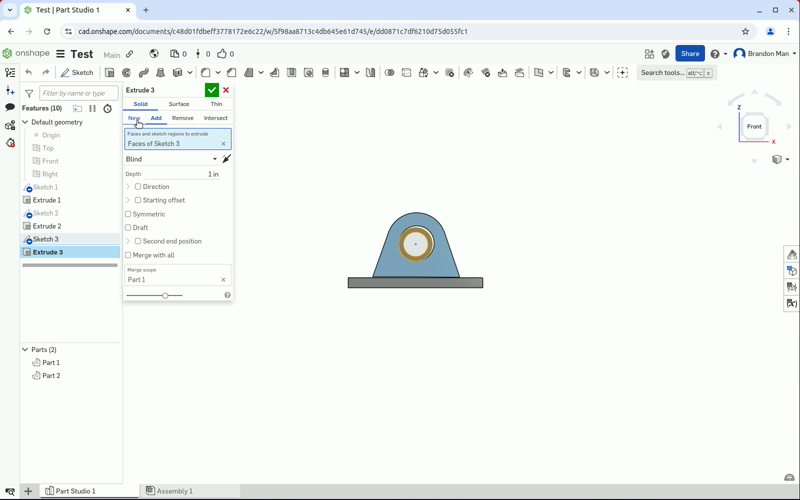
click(137, 120)
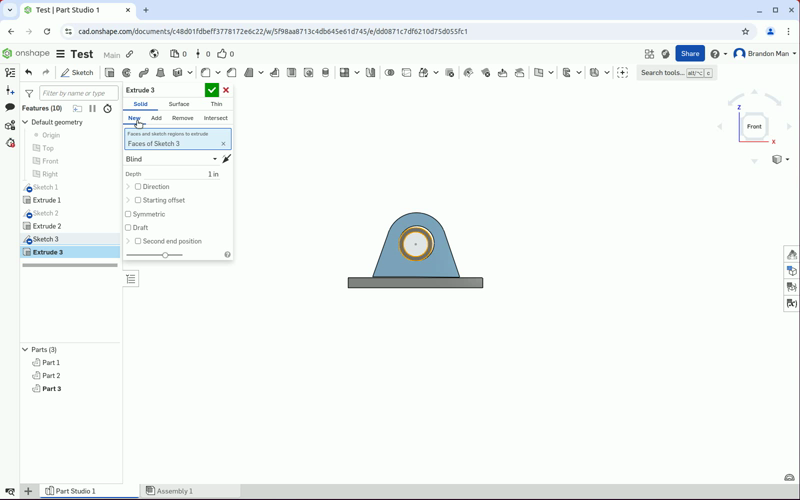
key(tab, 4)
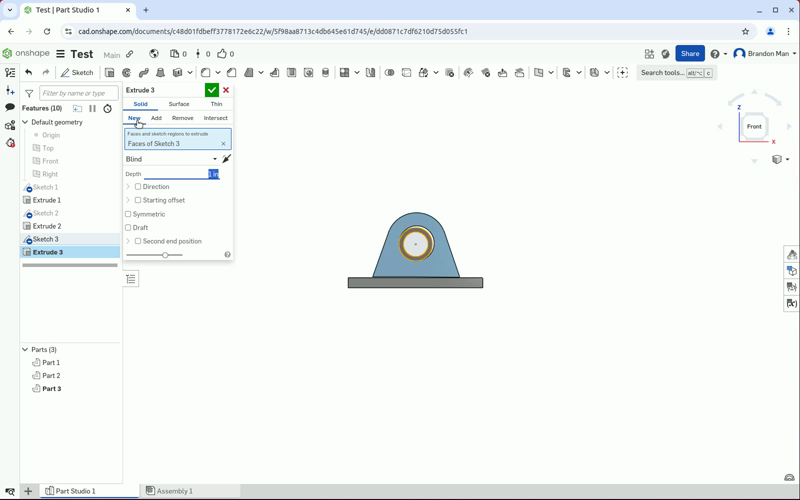
text(15.887)
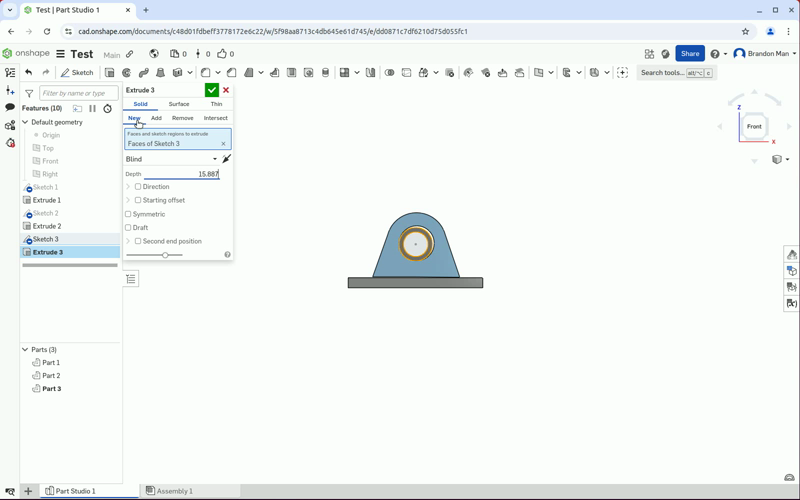
key(enter)
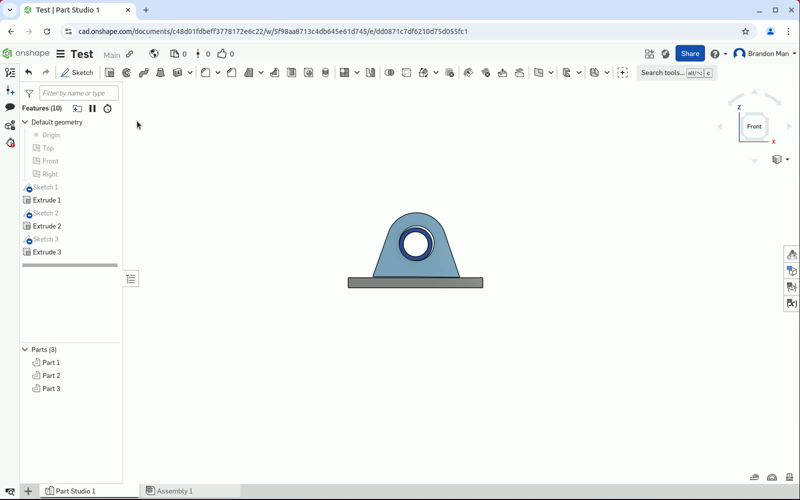
key(shift+h)
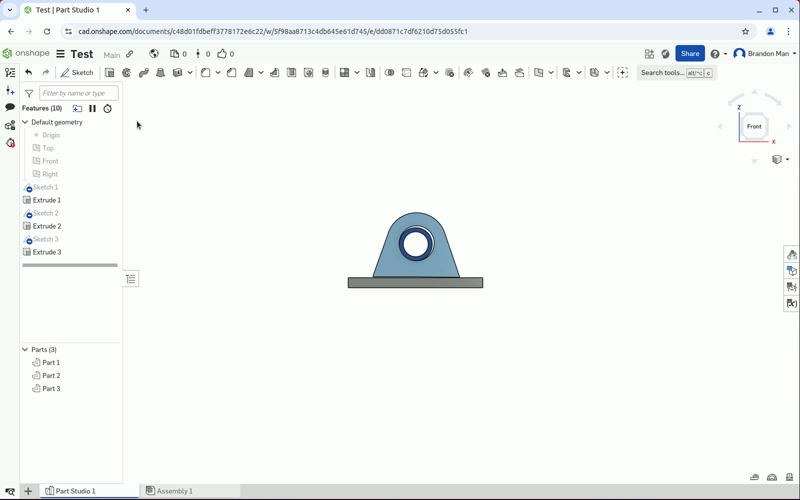
key(shift+h)
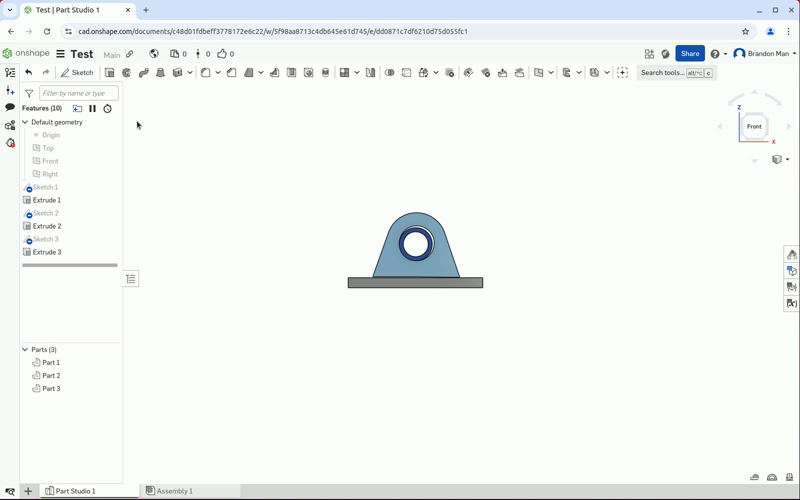
mouse_move(73, 189)
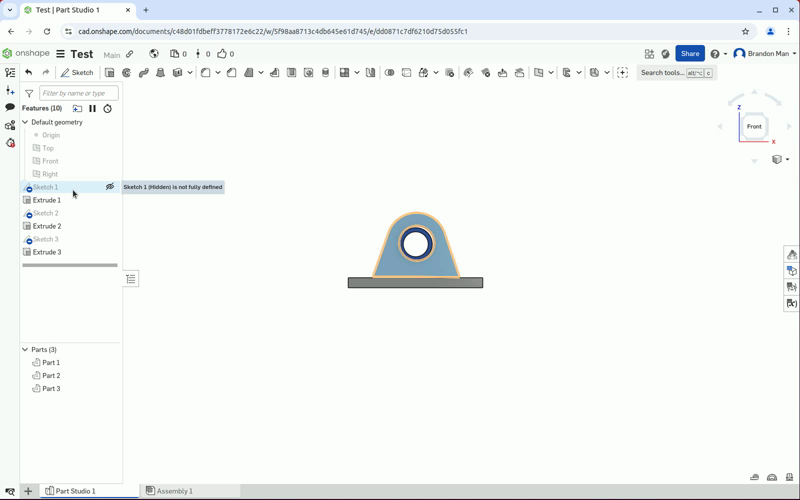
click(73, 189)
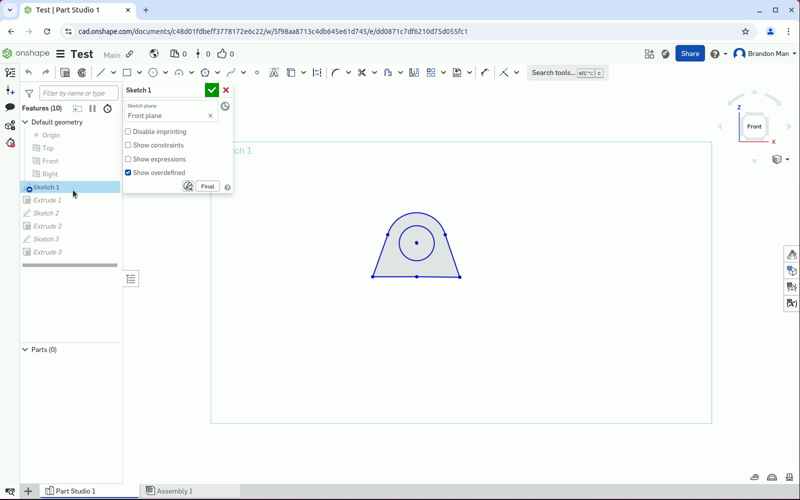
mouse_move(229, 92)
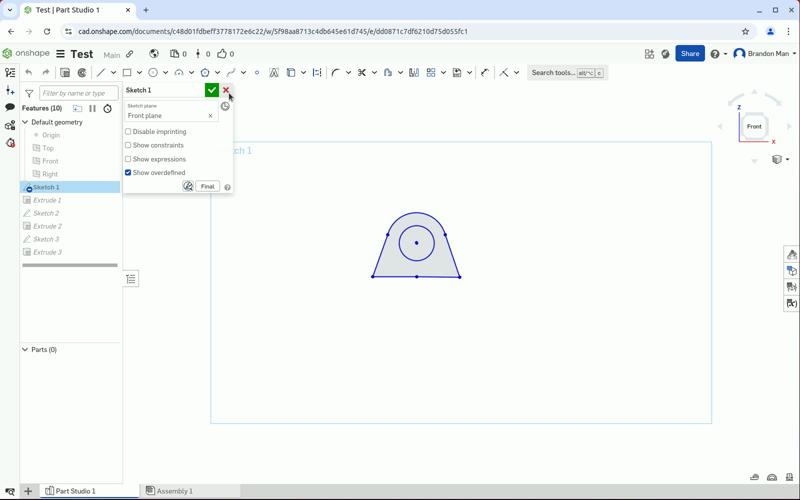
click(229, 92)
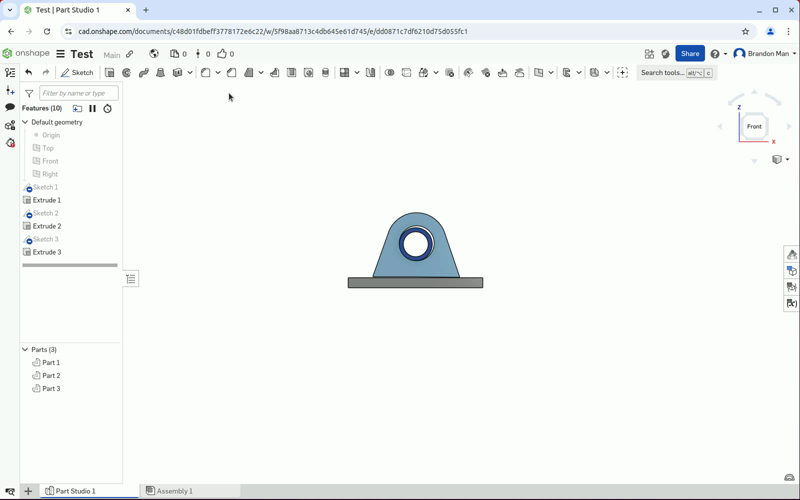
mouse_move(73, 352)
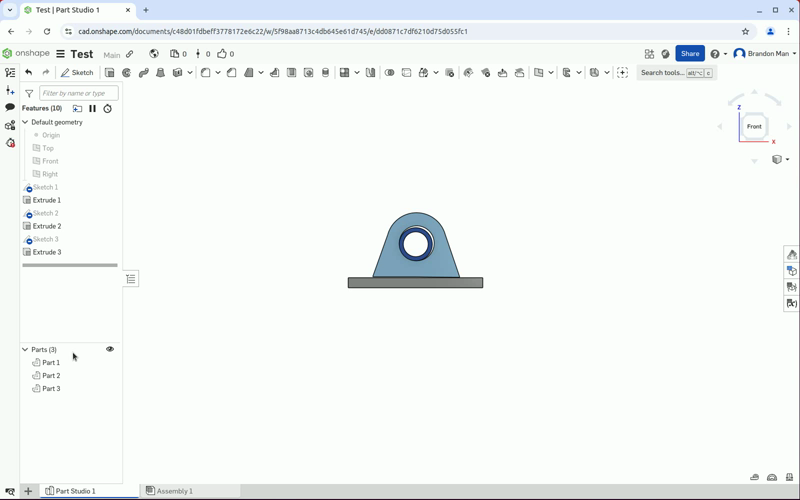
key(y)
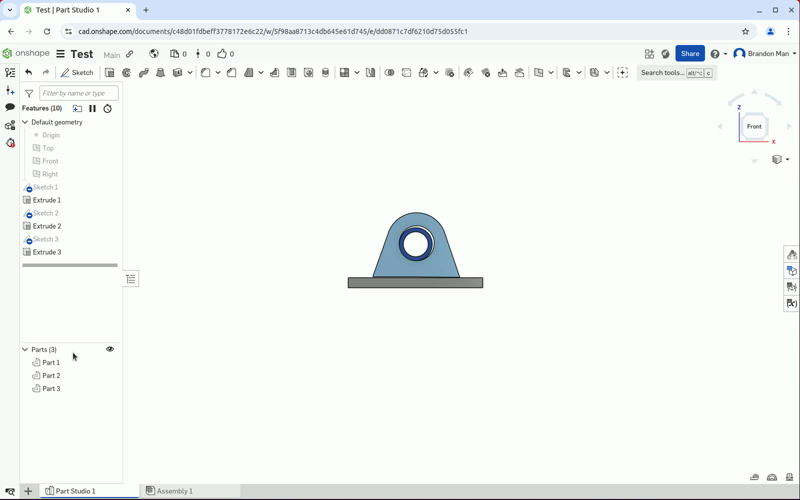
key(shift+p)
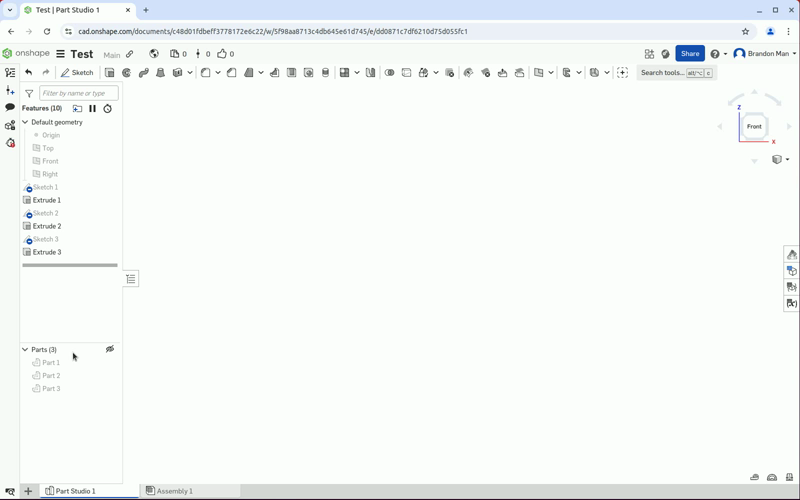
key(space)
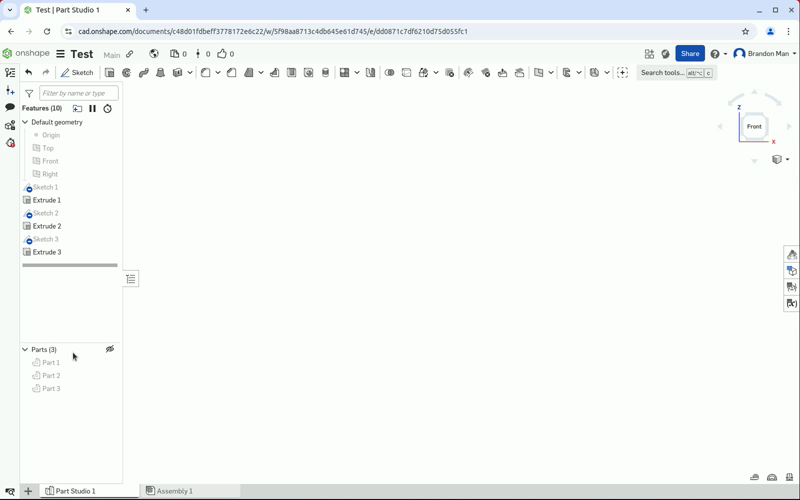
key_down(shift)
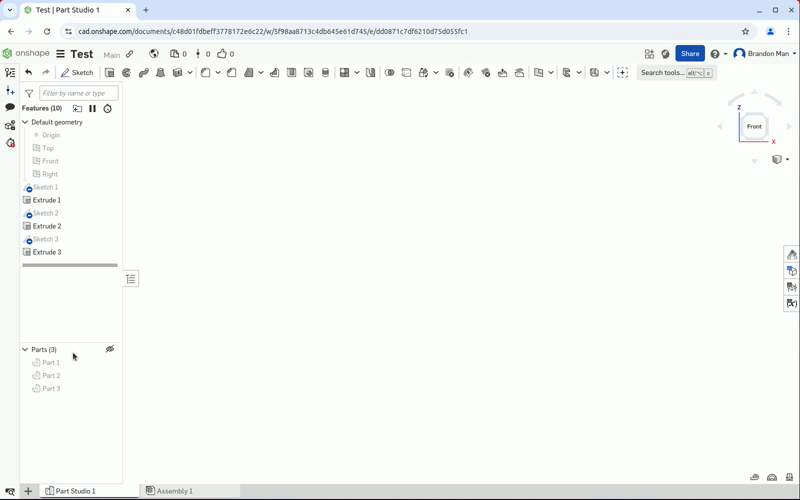
key(down)
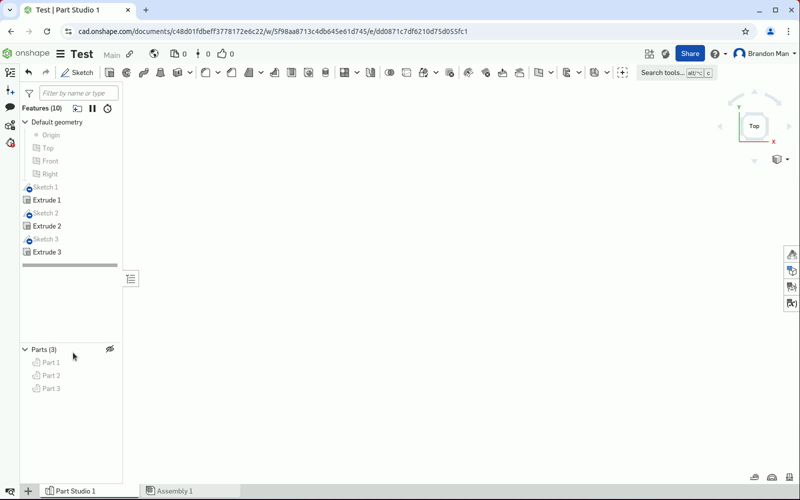
key_up(shift)
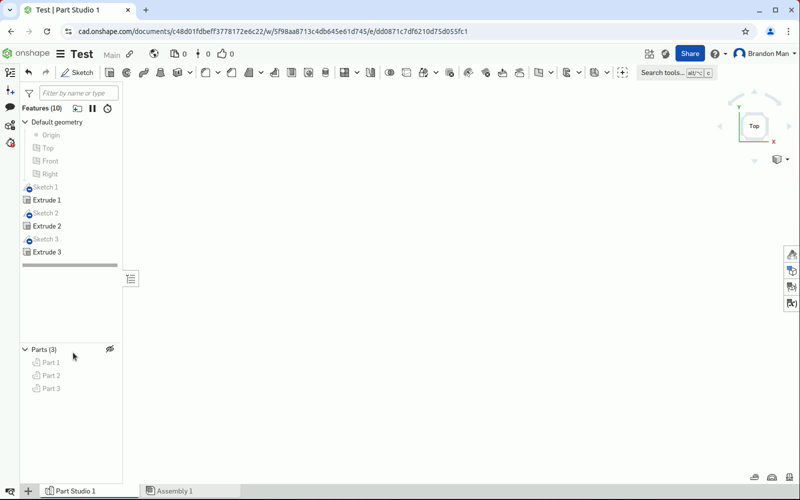
mouse_move(73, 352)
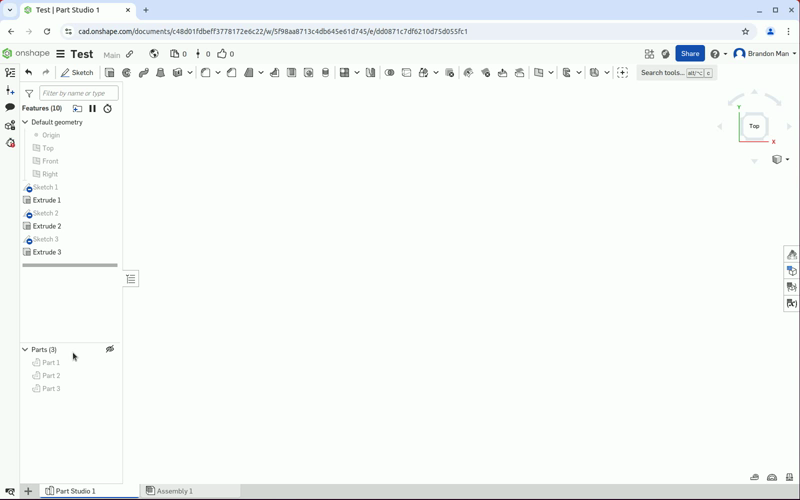
key(shift+y)
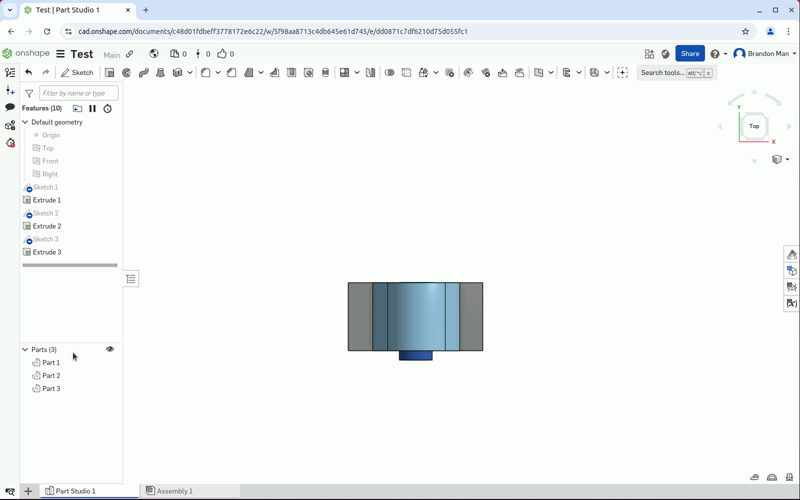
mouse_move(541, 75)
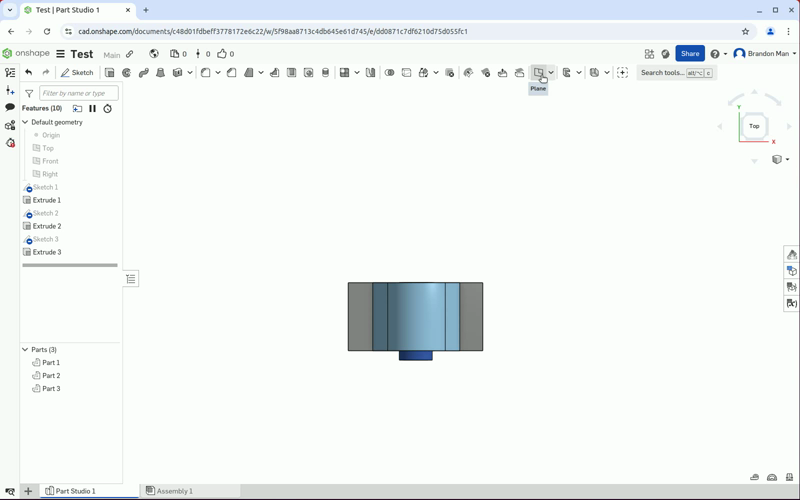
click(541, 75)
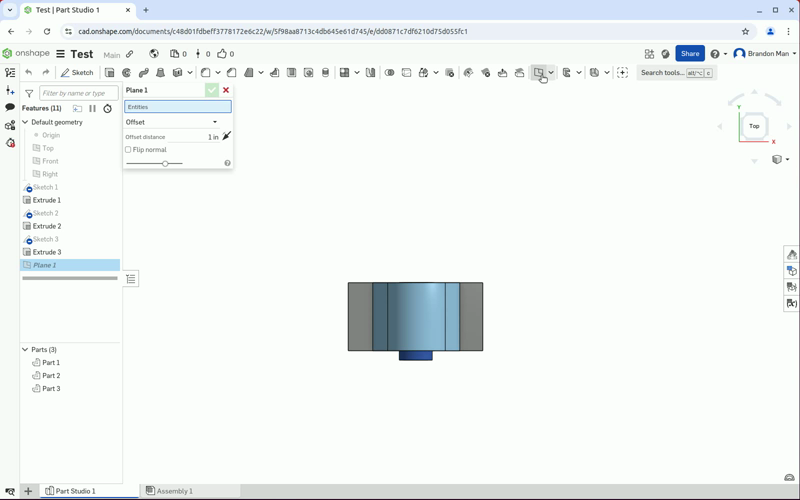
mouse_move(73, 150)
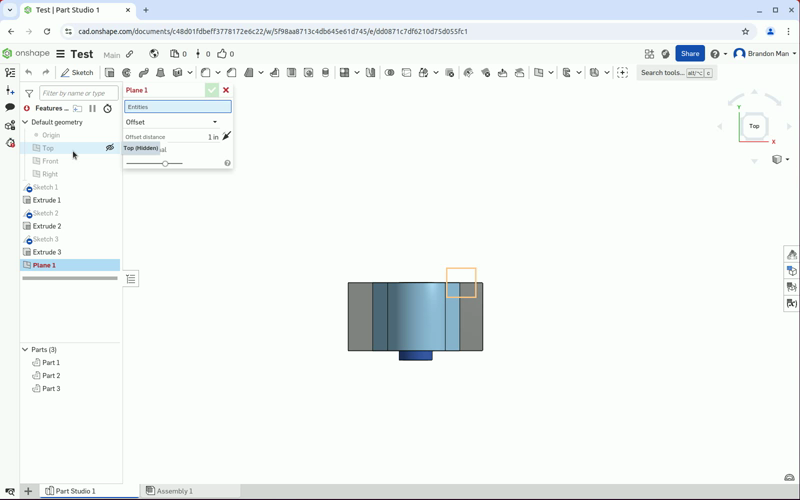
click(73, 150)
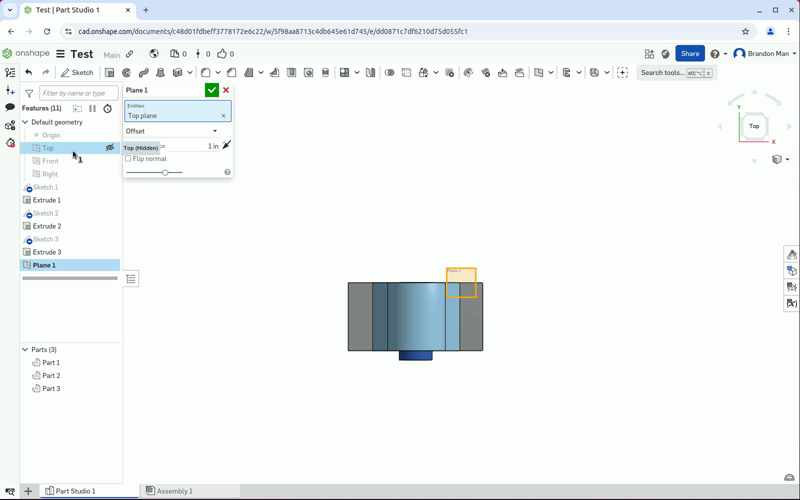
key(tab, 2)
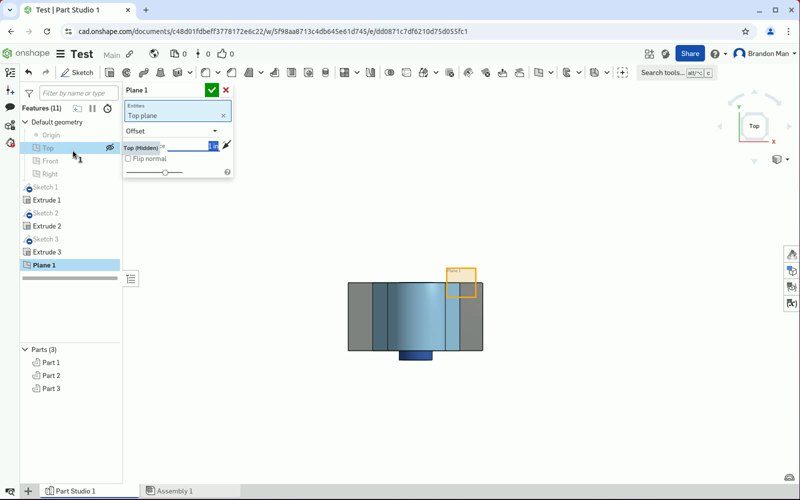
text(1.202)
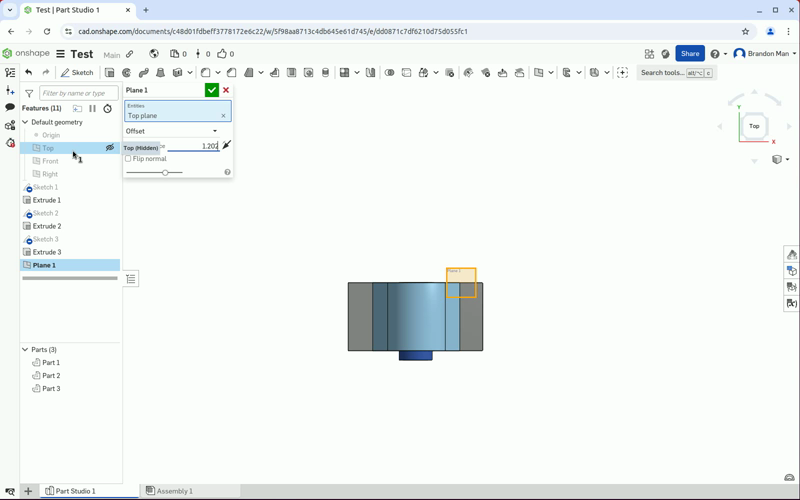
key(enter, 2)
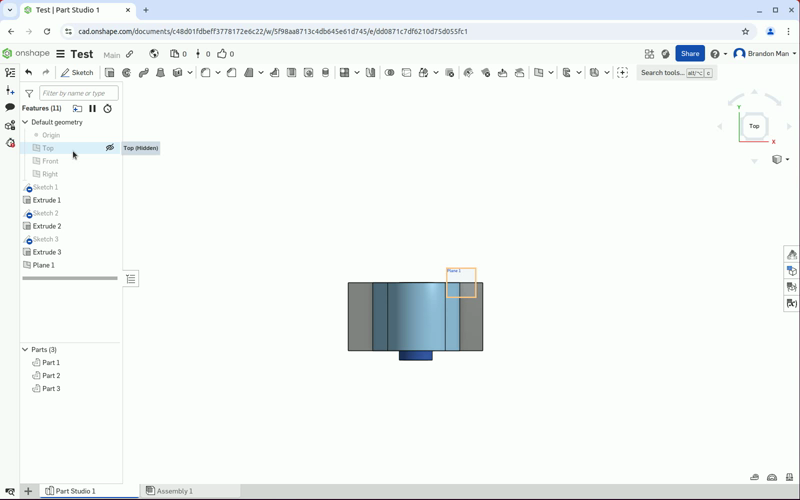
key(shift+s)
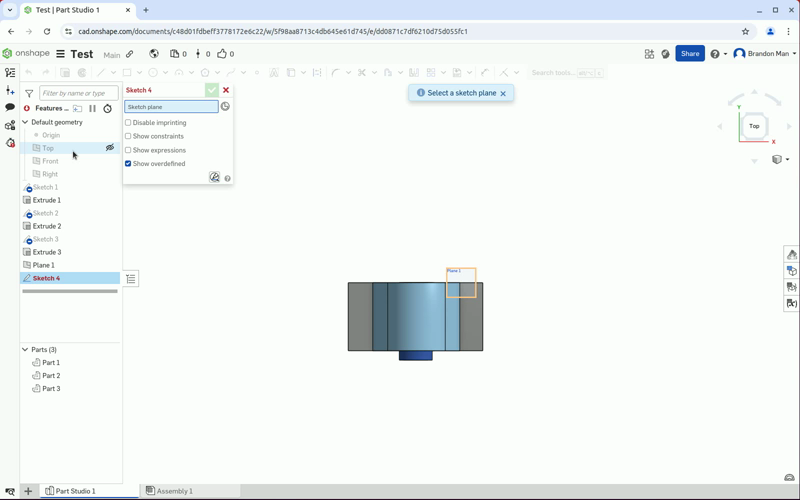
mouse_move(73, 267)
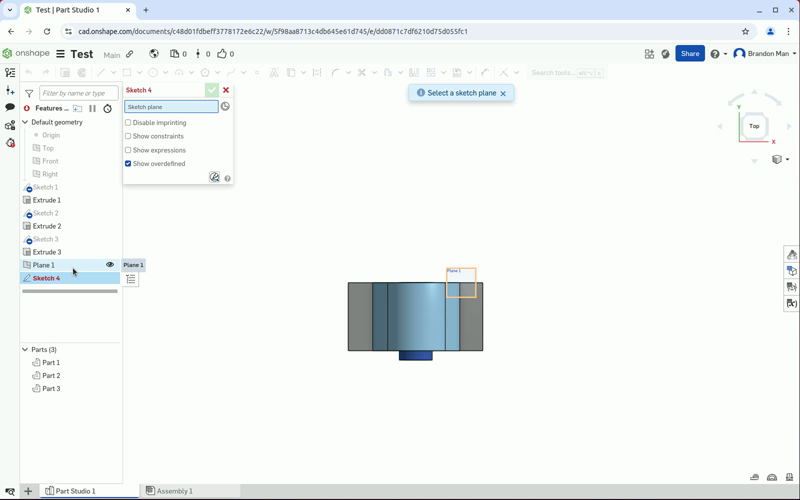
click(73, 267)
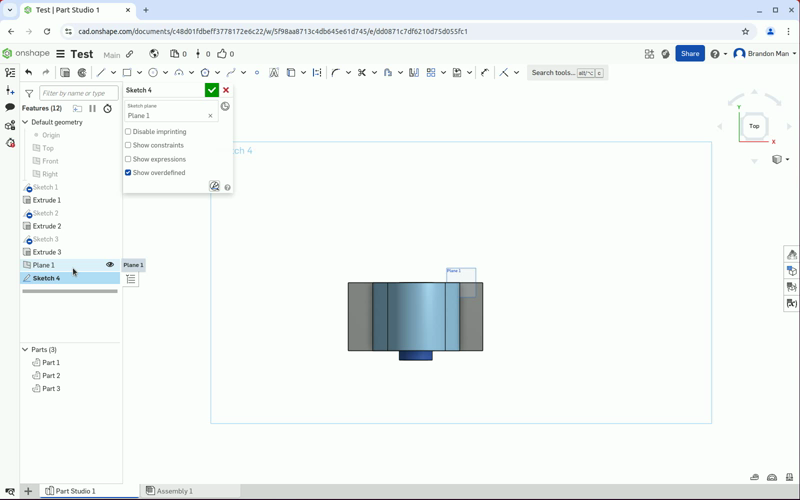
mouse_move(73, 352)
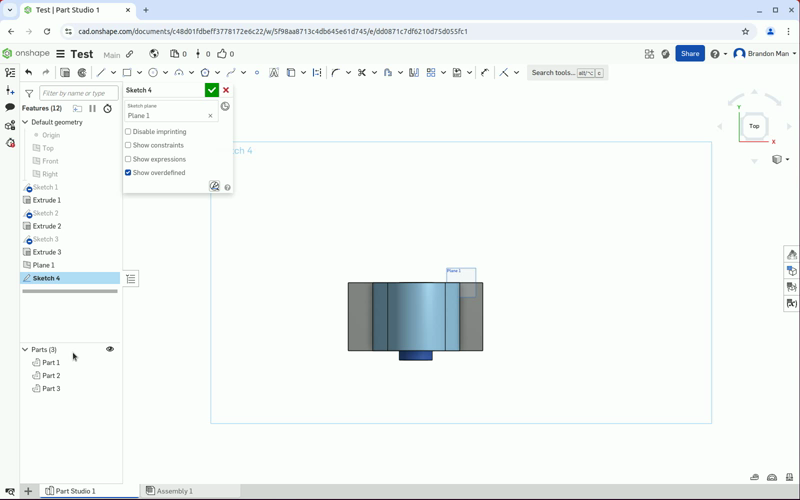
key(y)
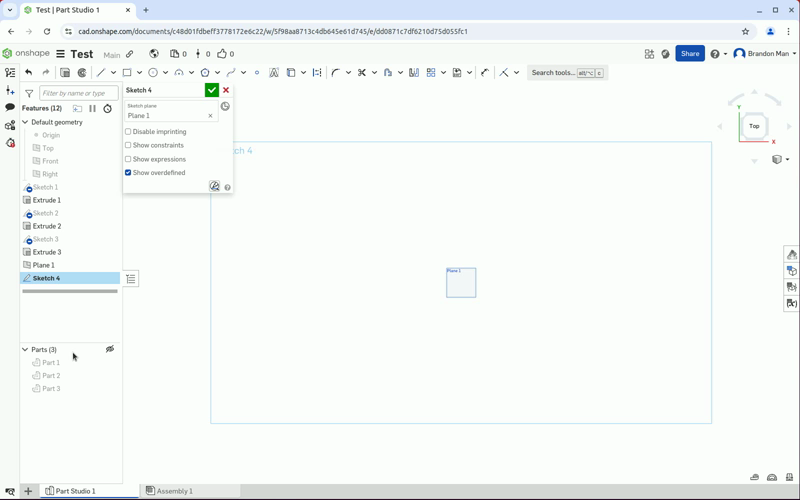
key(c)
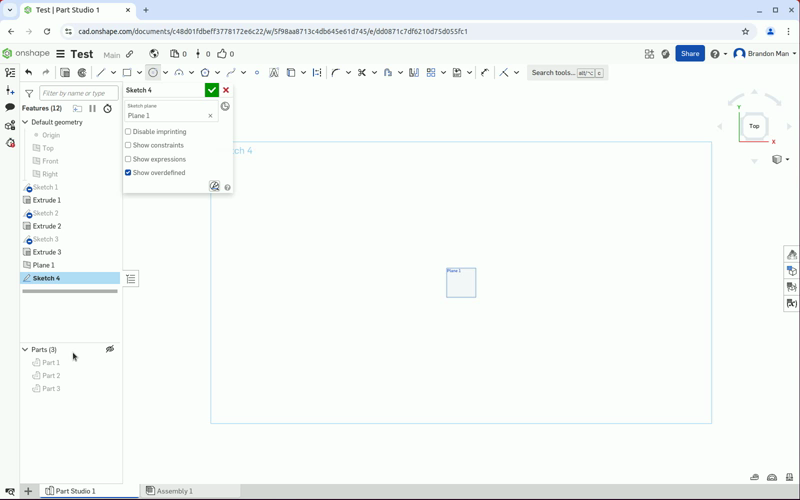
key_down(shift)
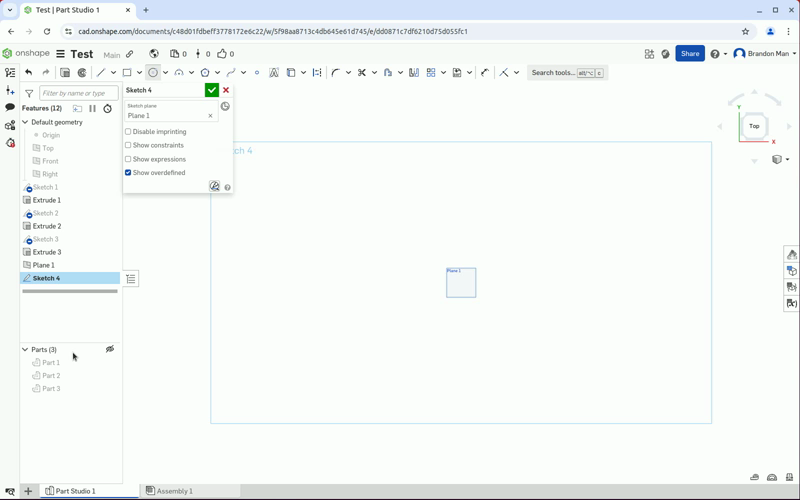
mouse_move(360, 316)
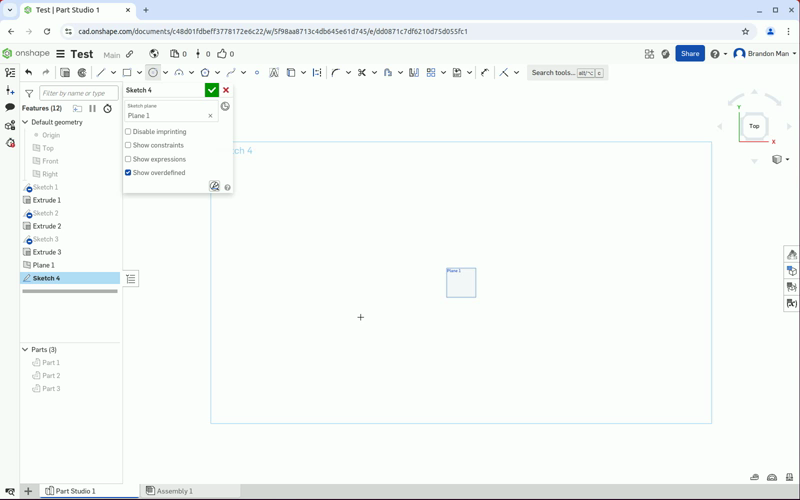
click(360, 316)
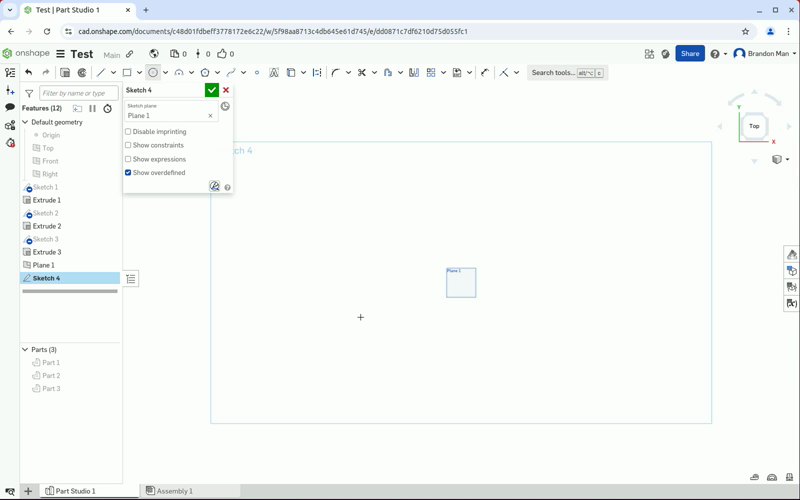
key_up(shift)
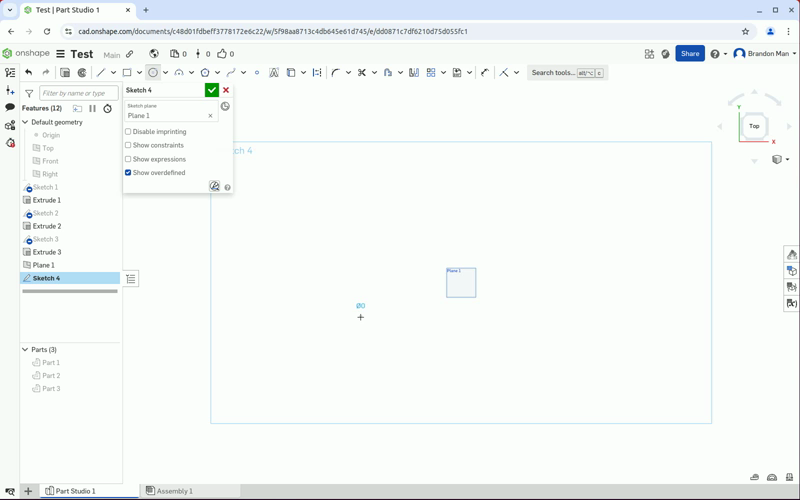
mouse_move(366, 316)
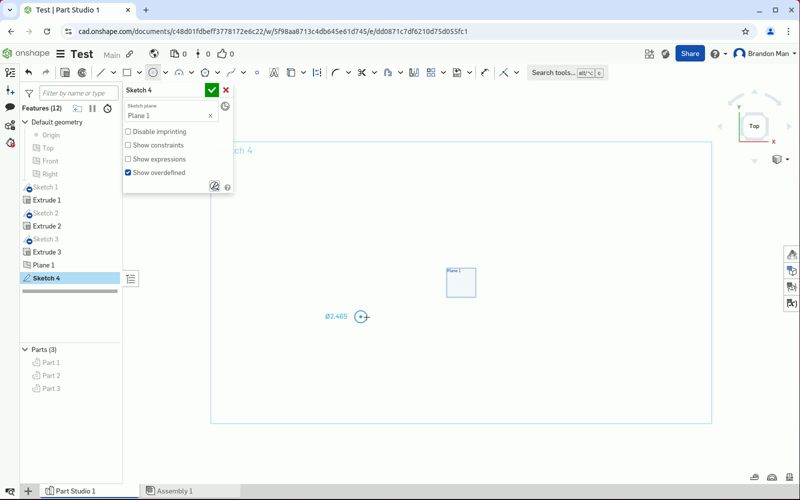
click(366, 316)
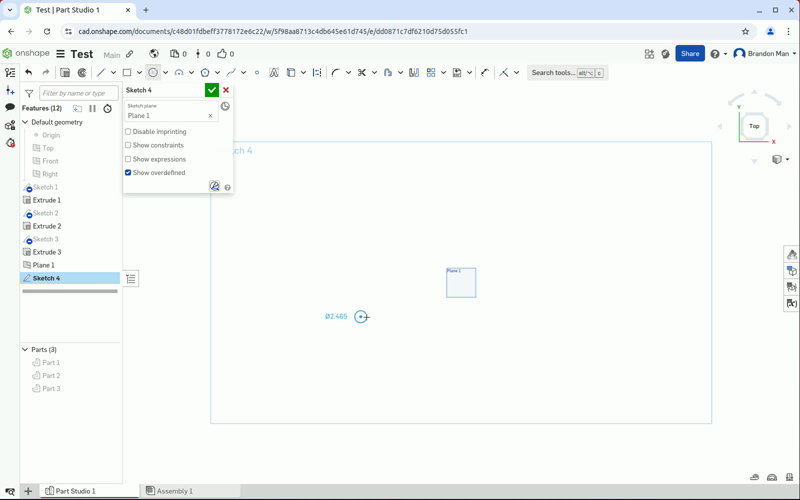
key(esc)
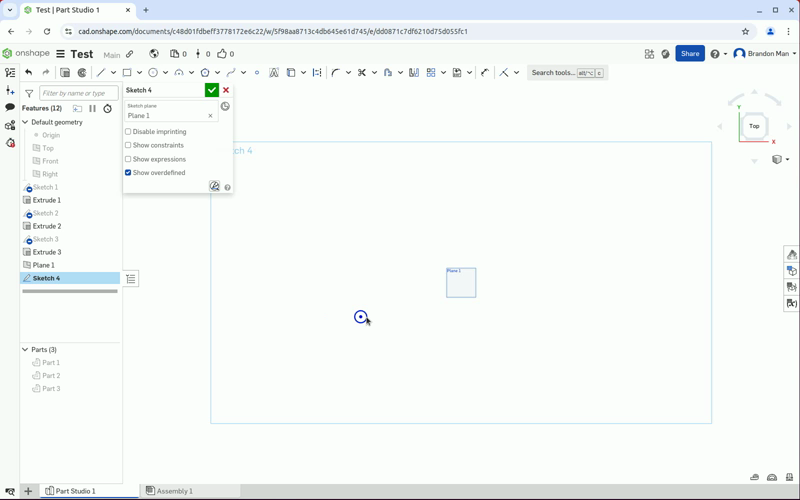
mouse_move(357, 321)
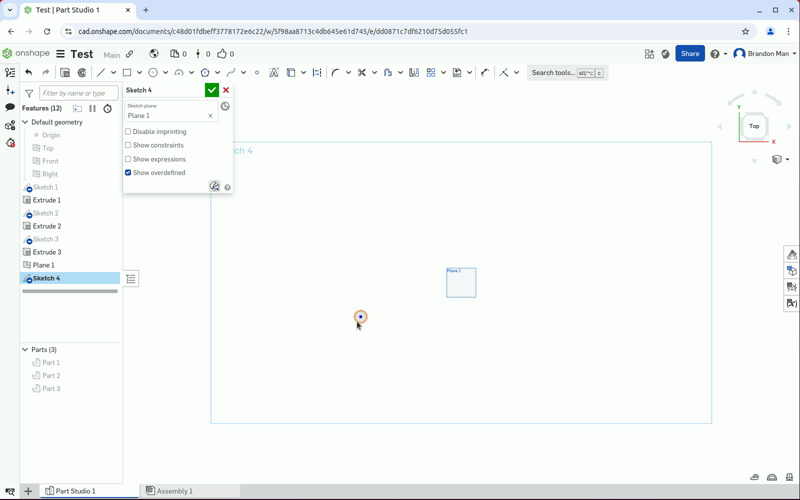
scroll(6)
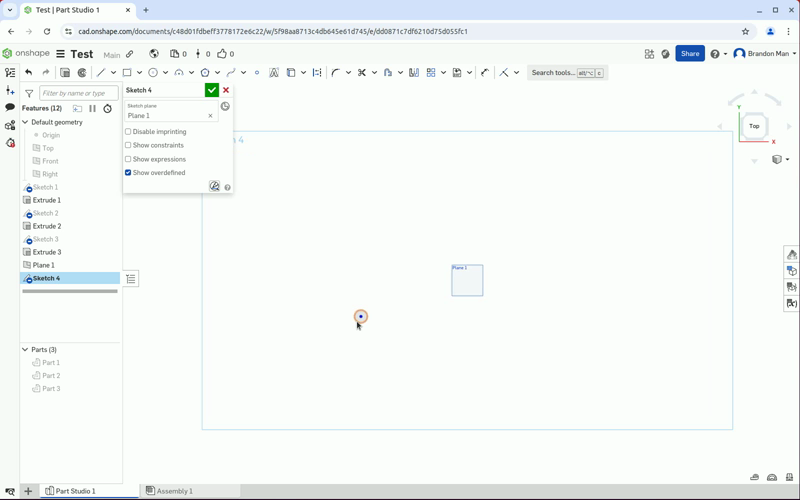
scroll(6)
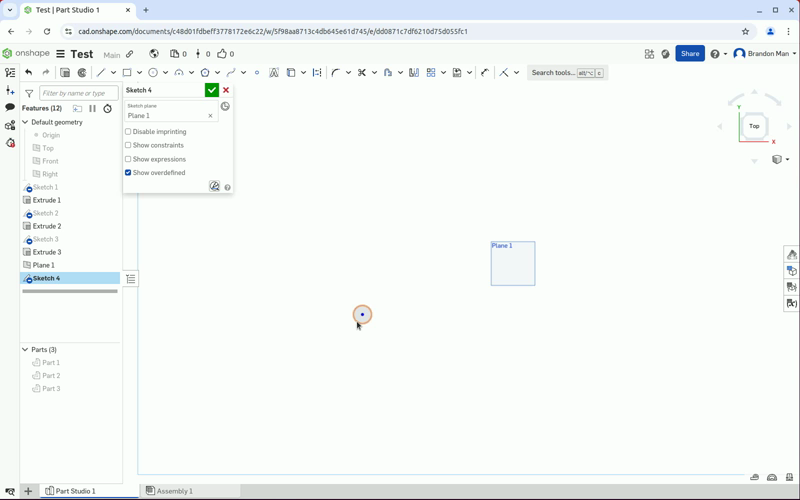
scroll(6)
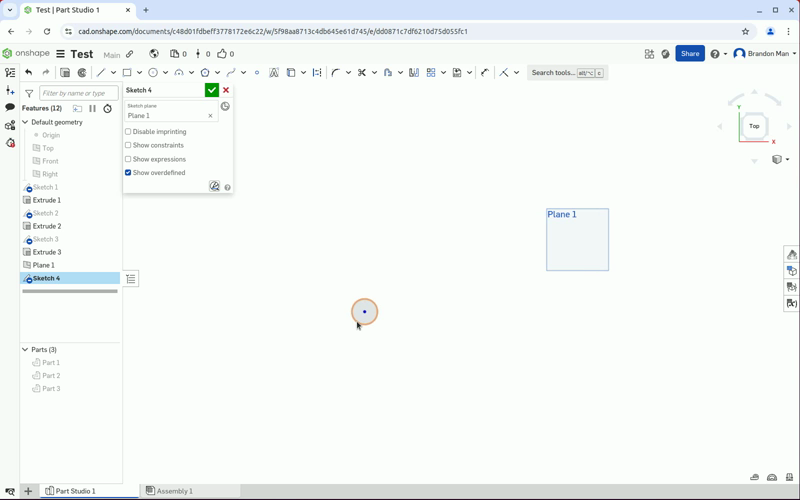
scroll(6)
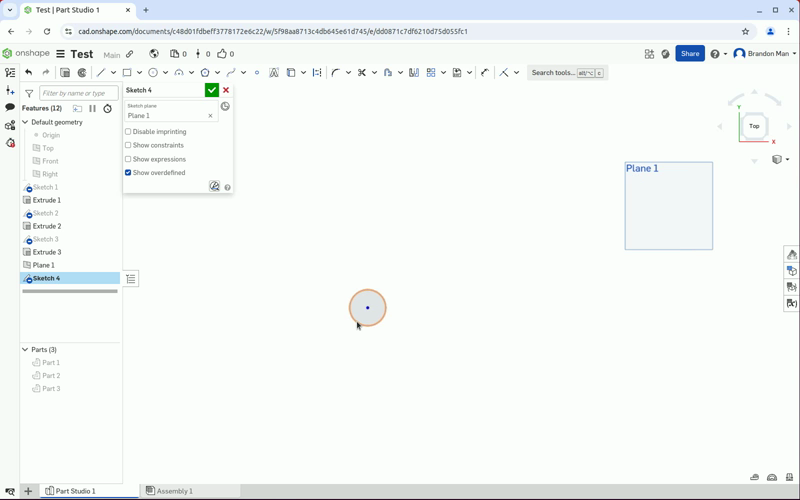
scroll(6)
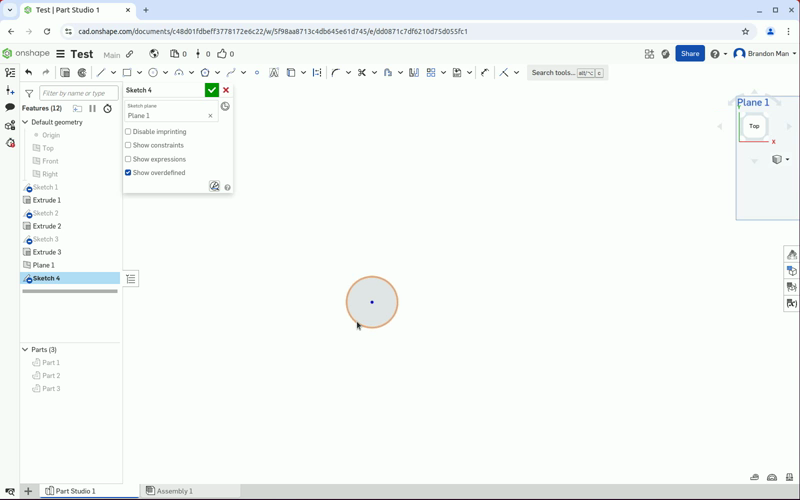
scroll(6)
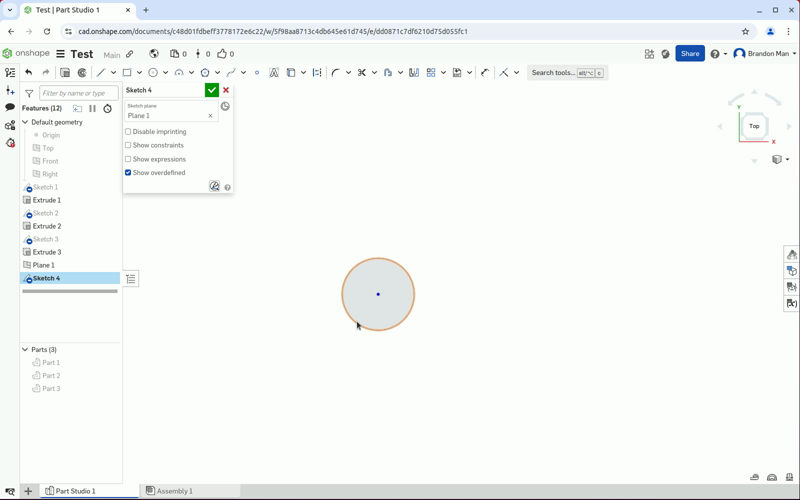
scroll(6)
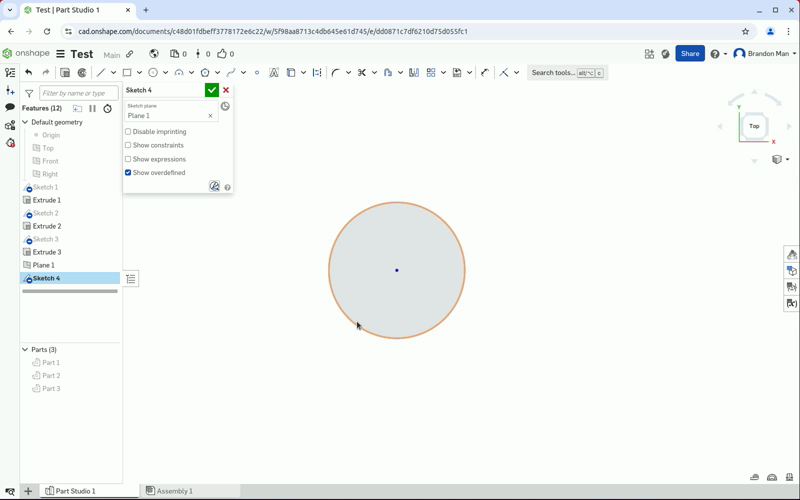
click(357, 321)
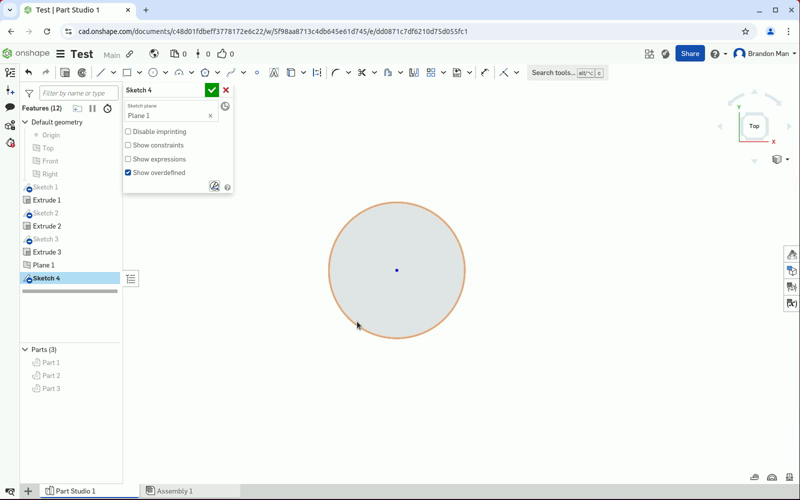
scroll(-6)
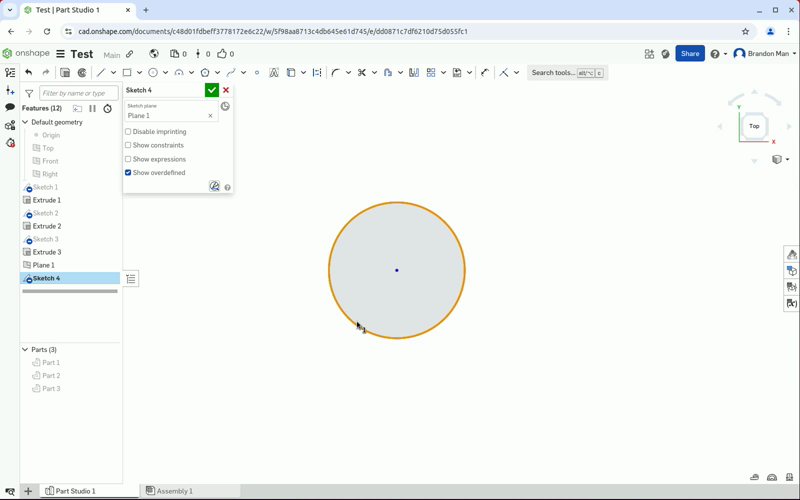
scroll(-6)
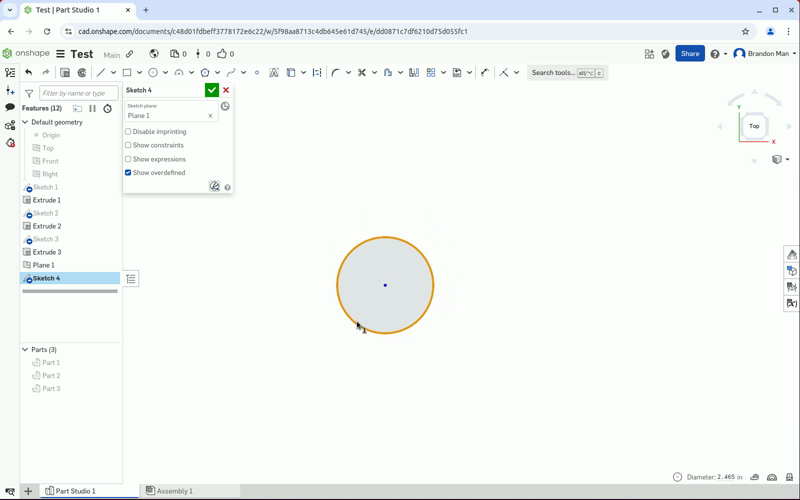
scroll(-6)
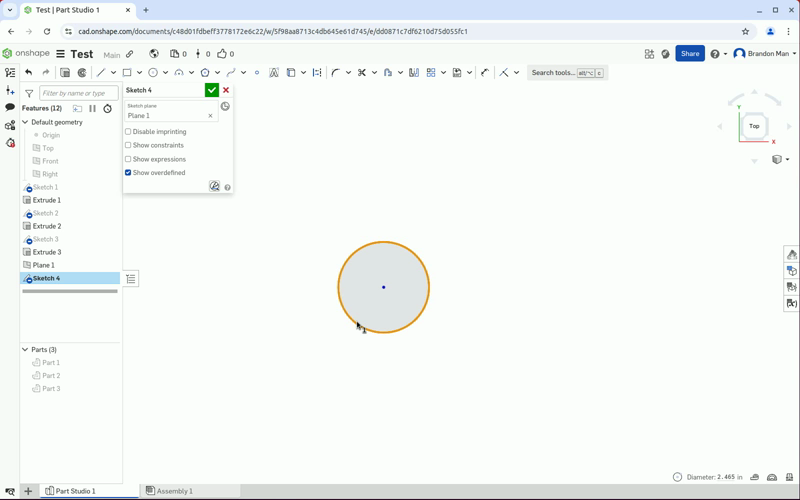
scroll(-6)
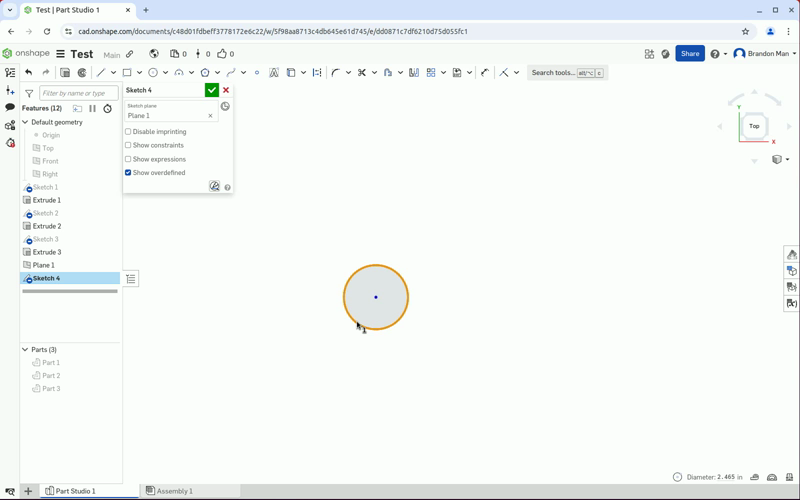
scroll(-6)
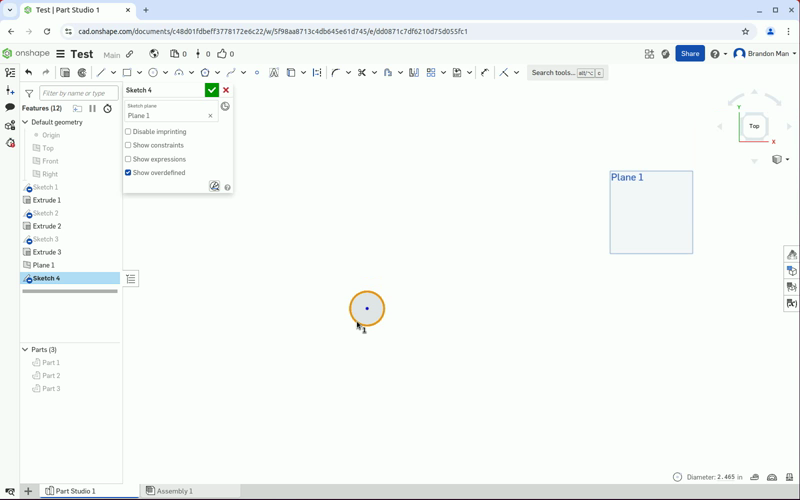
scroll(-6)
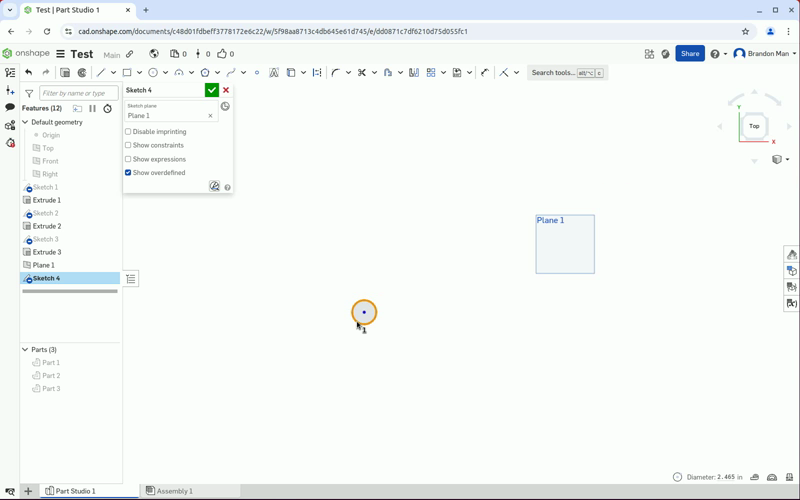
scroll(-6)
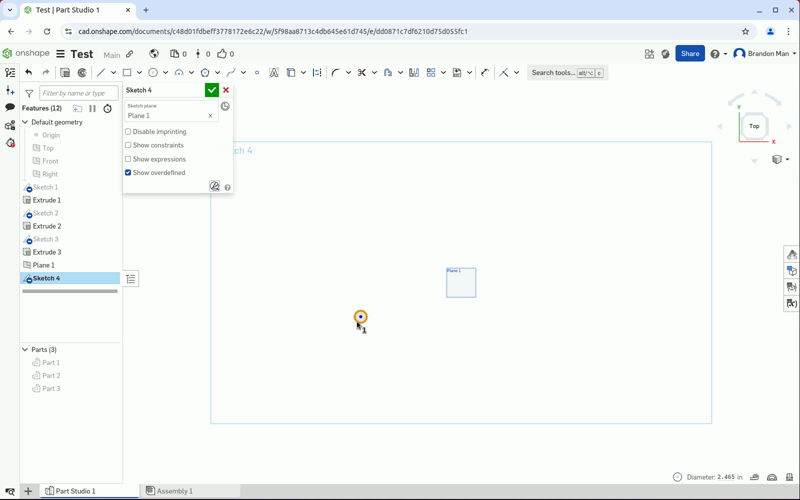
mouse_move(73, 352)
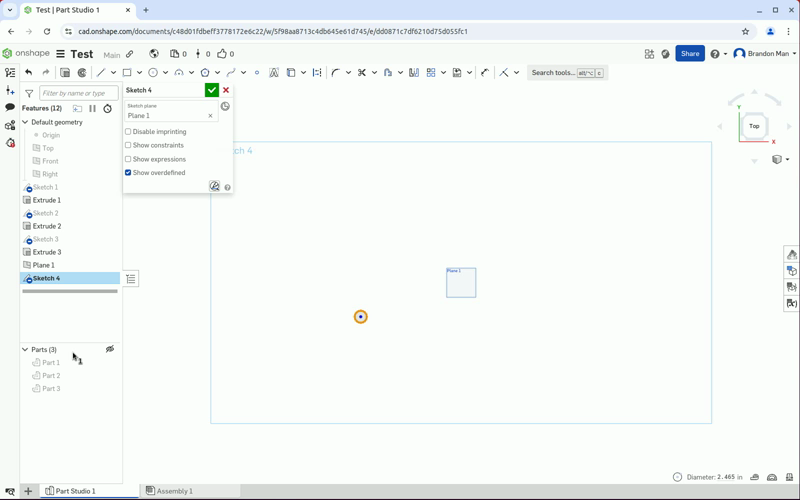
key(shift+y)
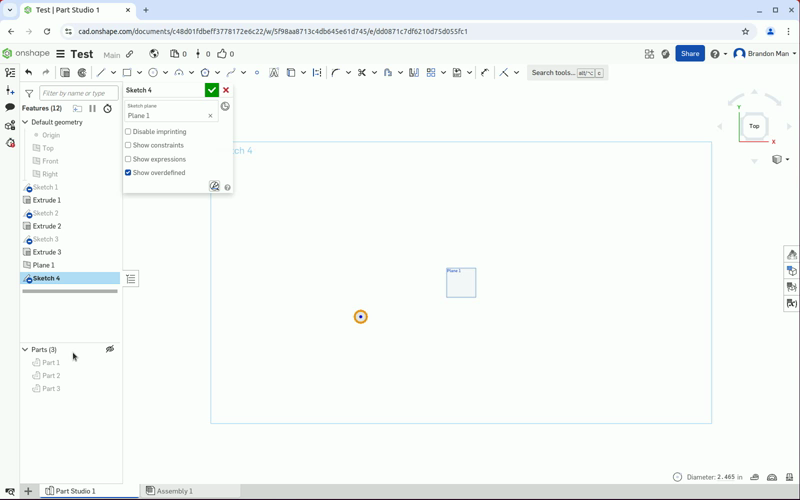
key(shift+e)
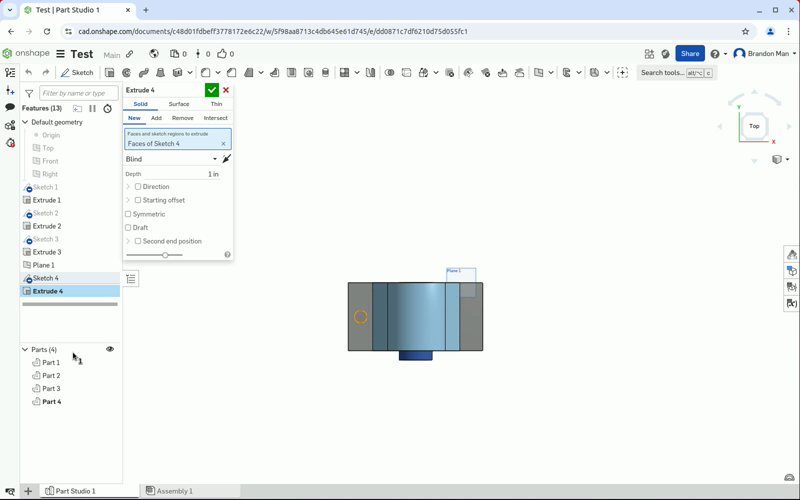
mouse_move(143, 106)
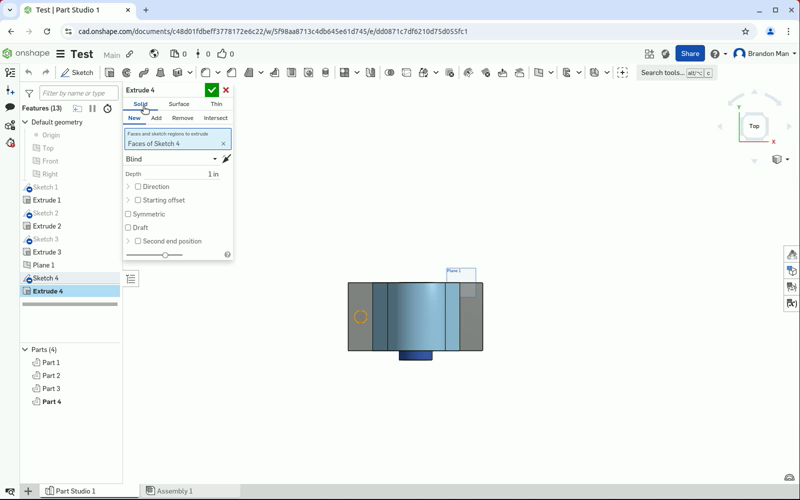
click(143, 106)
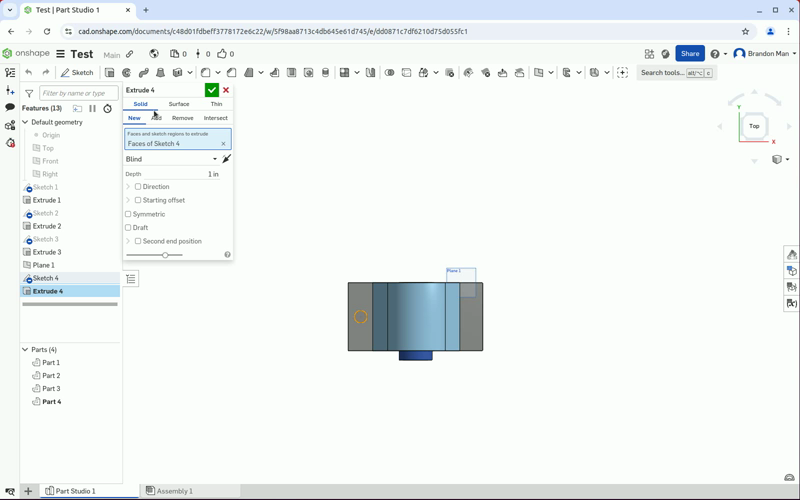
mouse_move(186, 120)
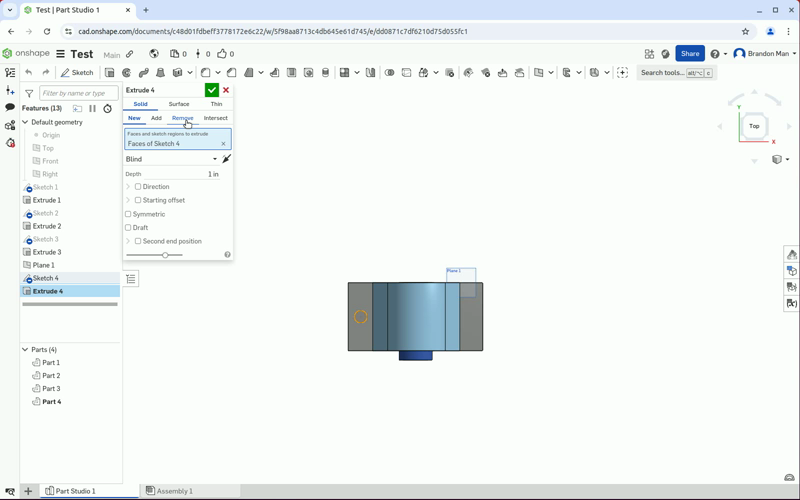
click(186, 120)
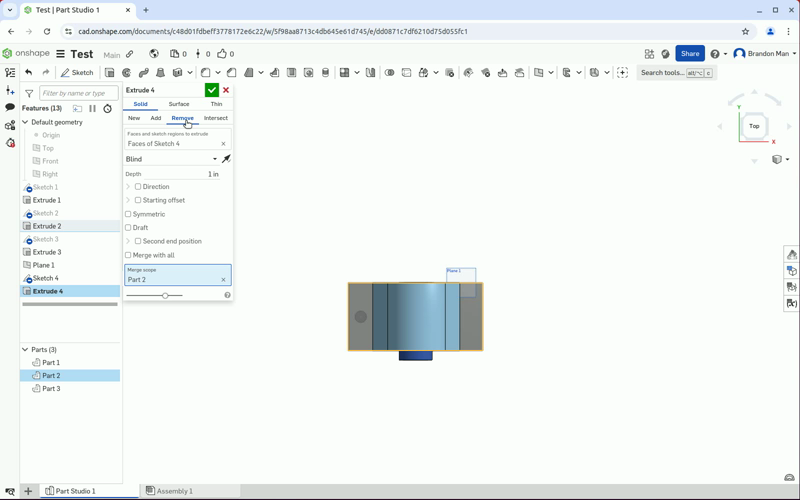
key(tab, 4)
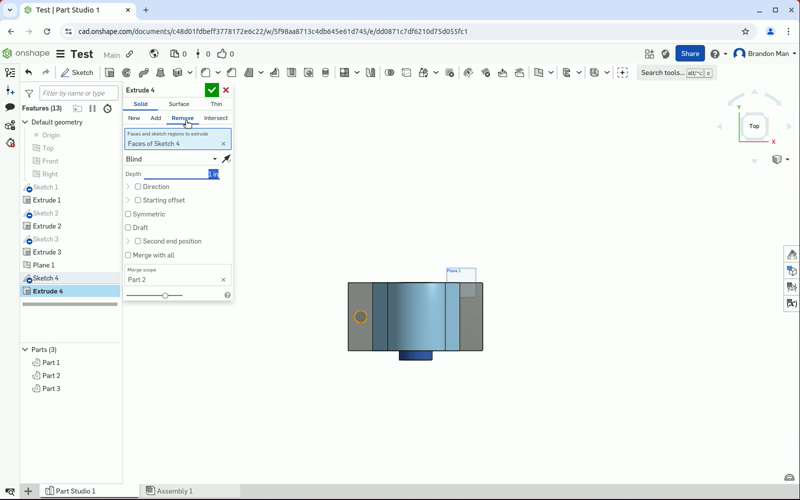
text(-4.814)
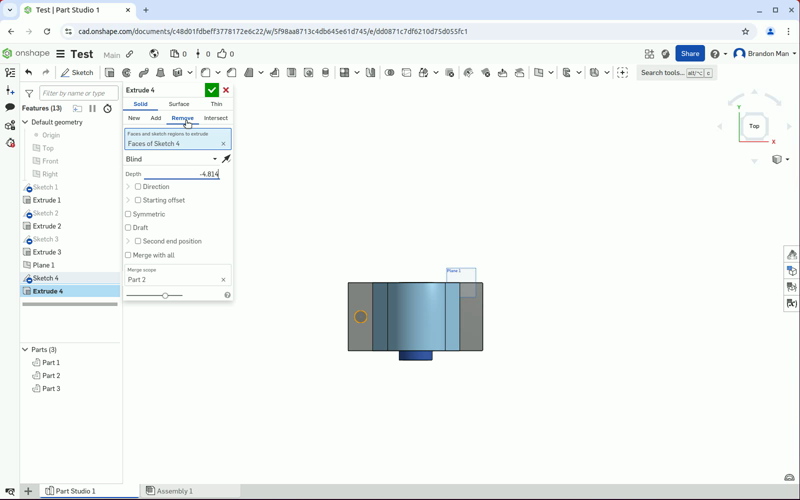
key(tab, 3)
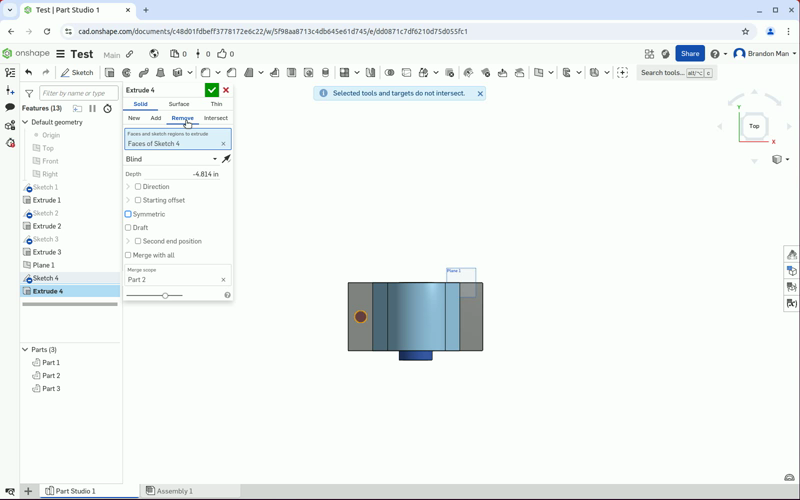
key(space)
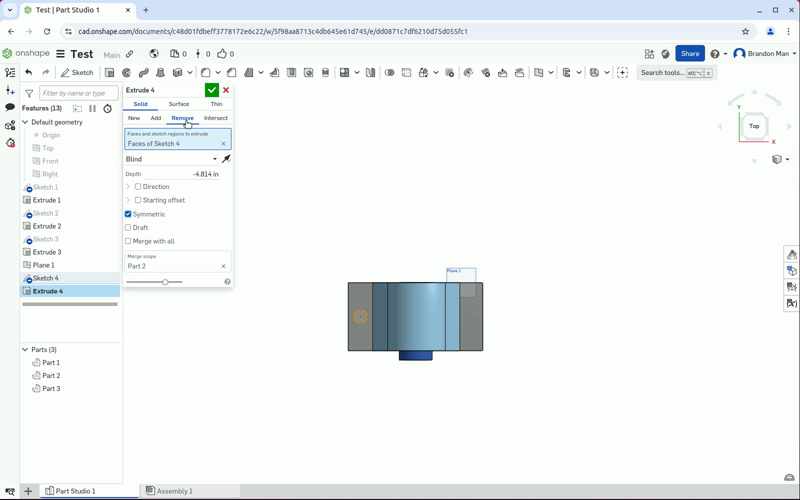
key(tab, 2)
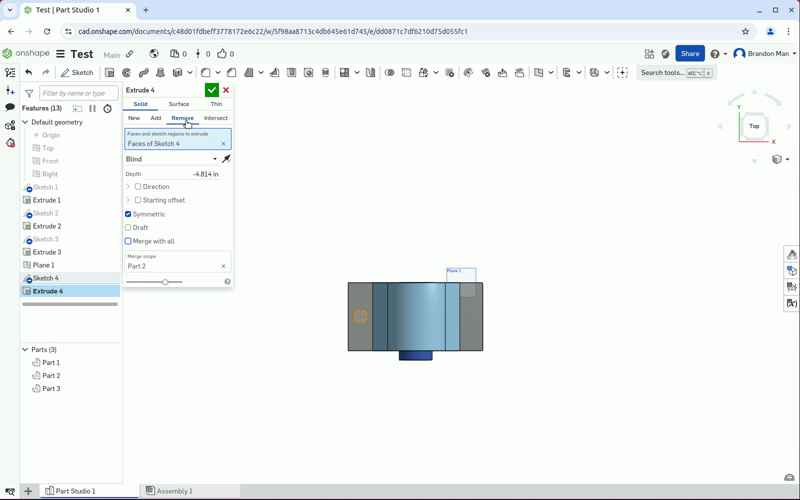
key(space)
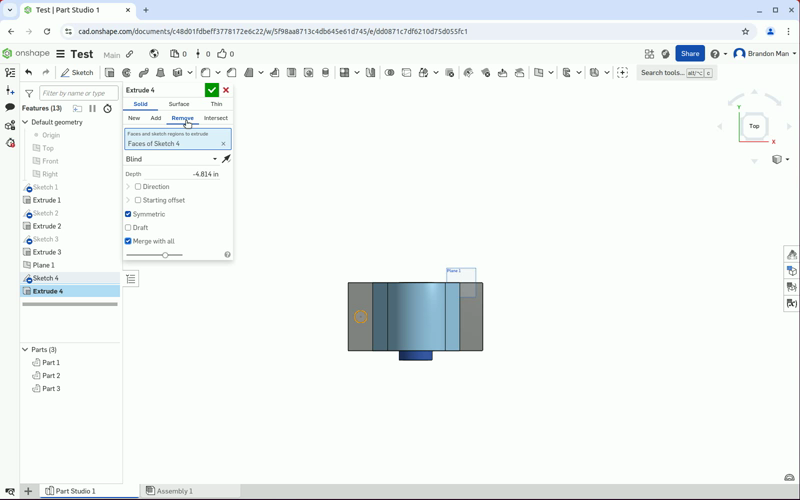
key(enter)
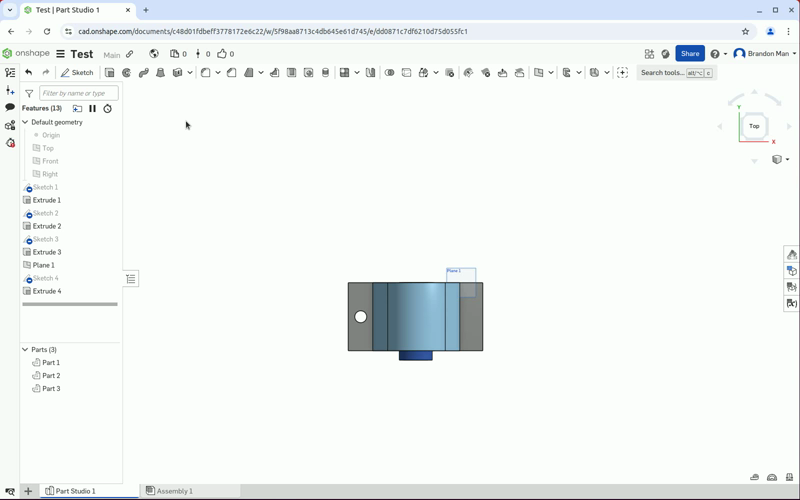
key(shift+h)
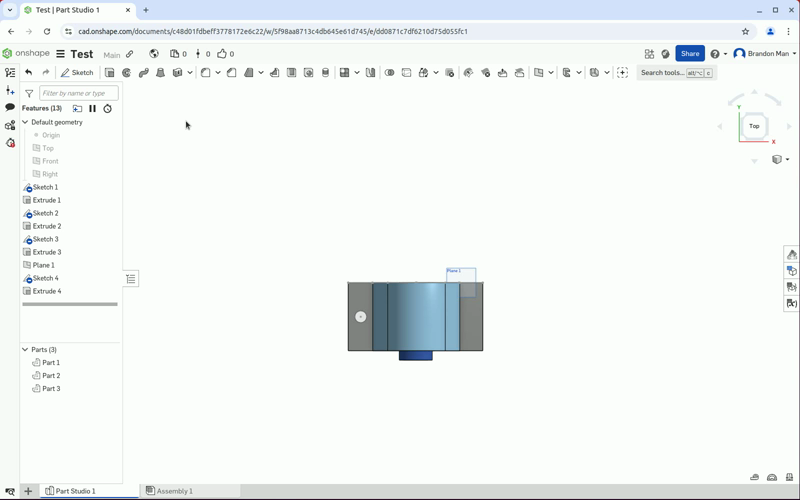
key(shift+h)
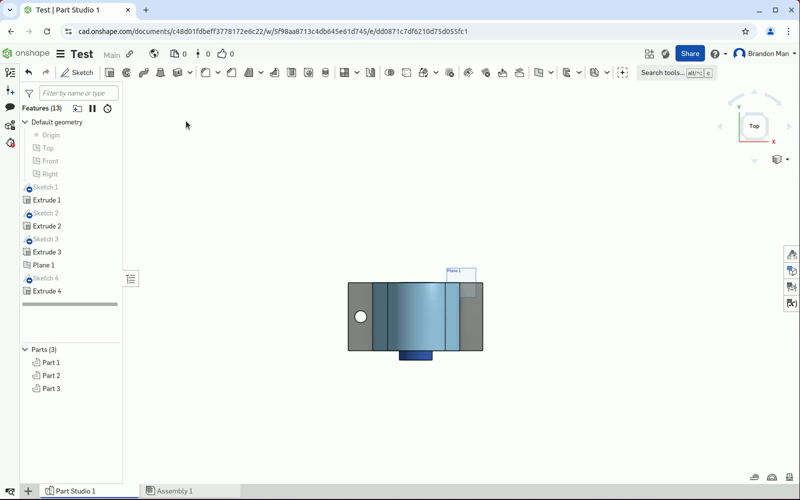
mouse_move(73, 189)
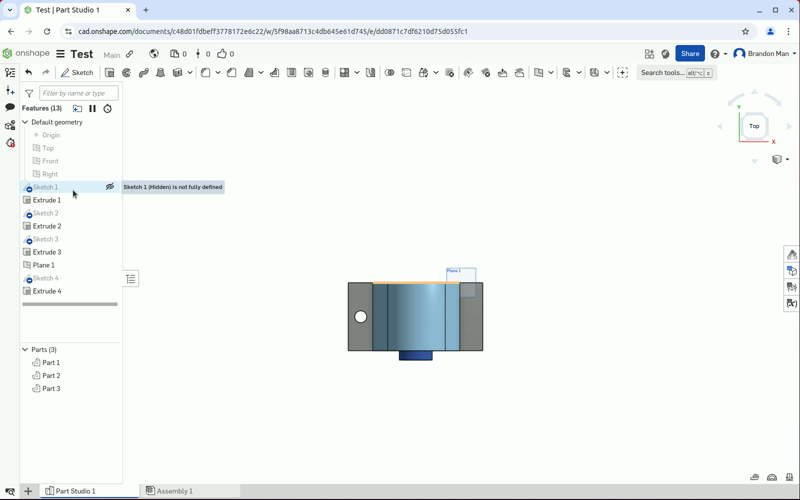
click(73, 189)
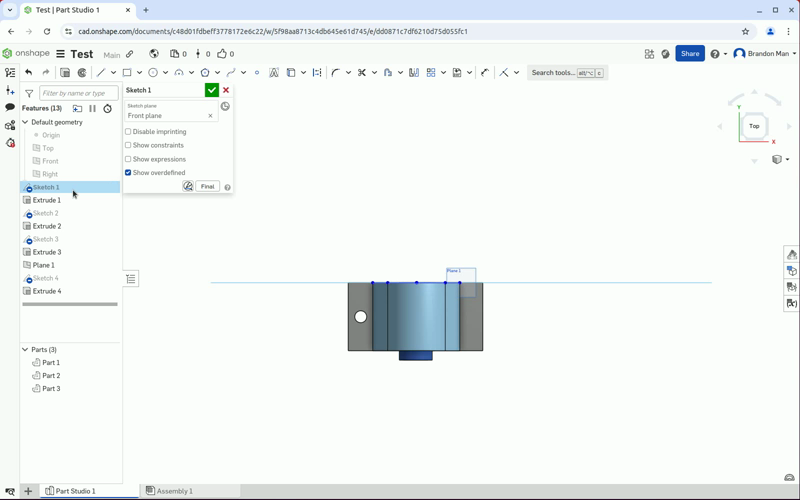
mouse_move(229, 92)
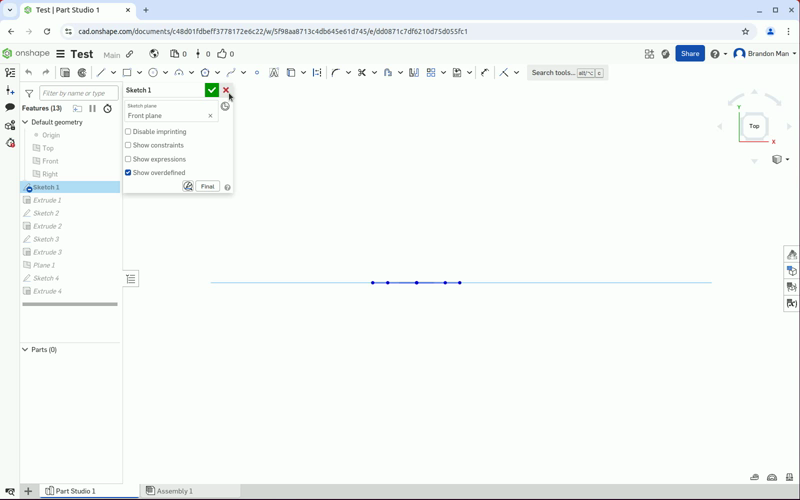
click(229, 92)
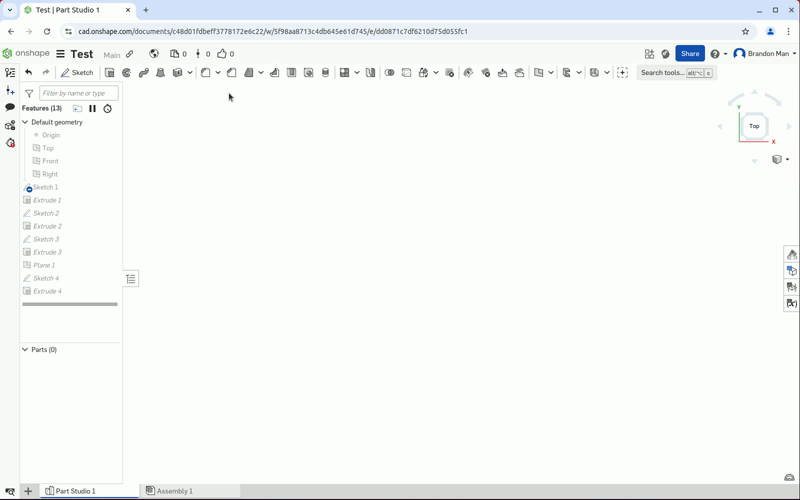
key(shift+s)
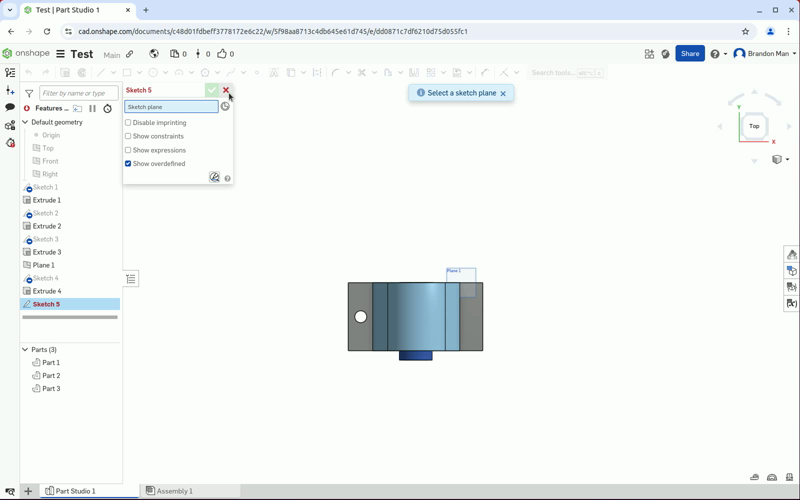
mouse_move(73, 267)
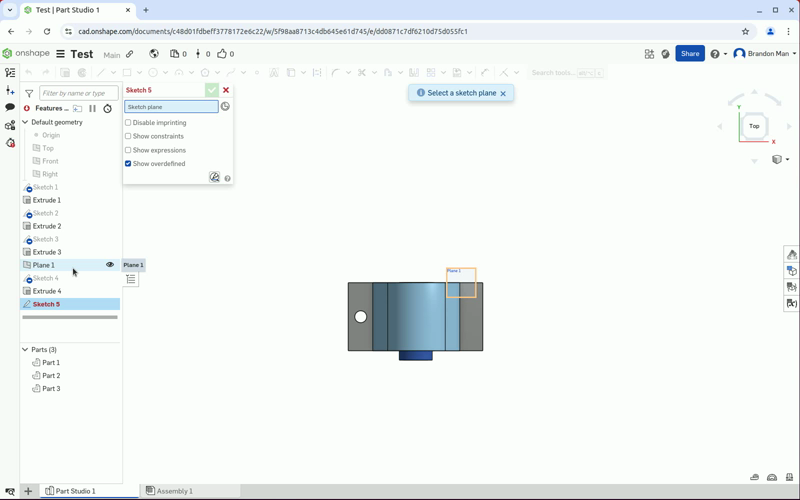
click(73, 267)
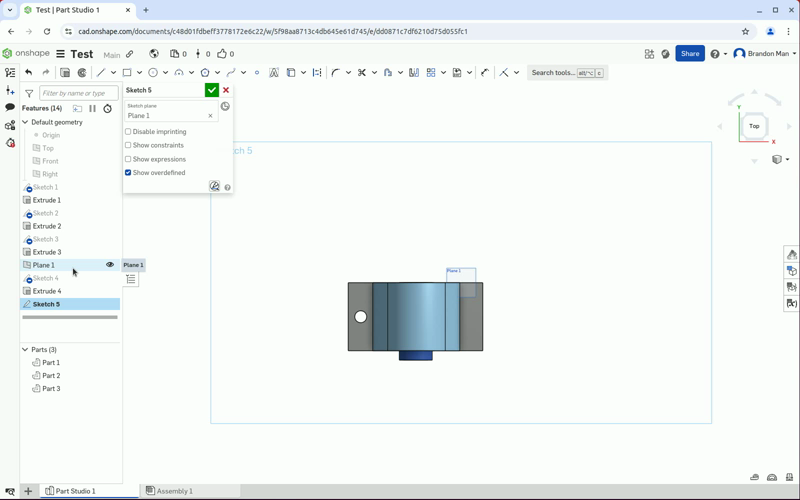
mouse_move(73, 352)
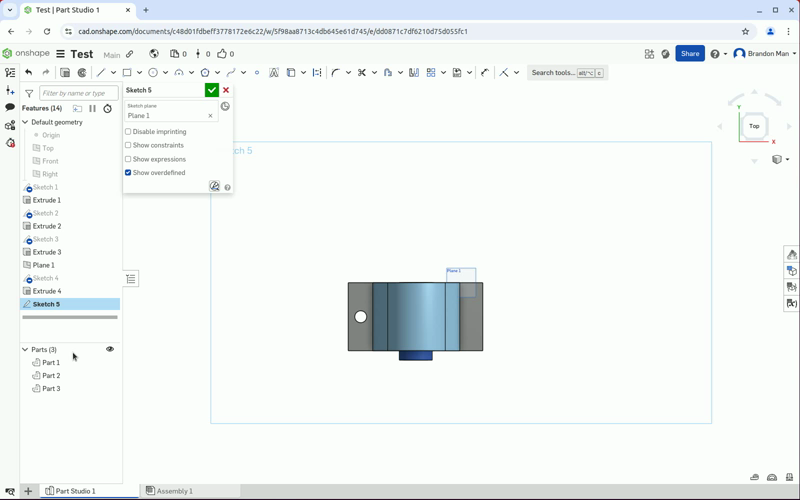
key(y)
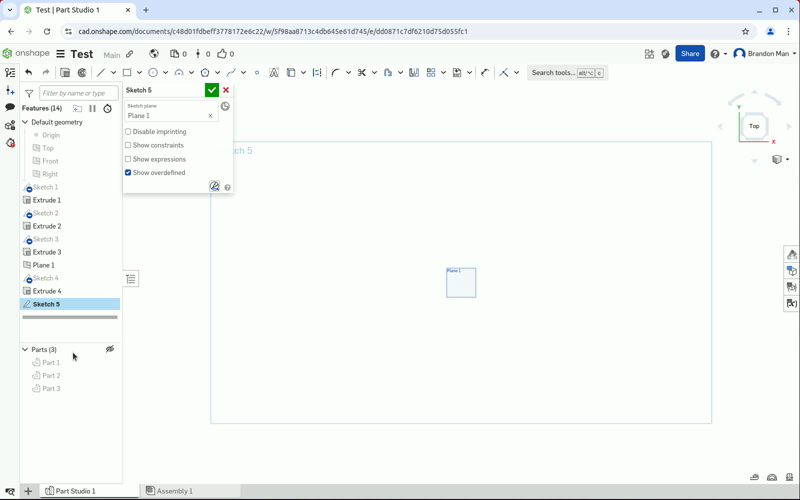
key(c)
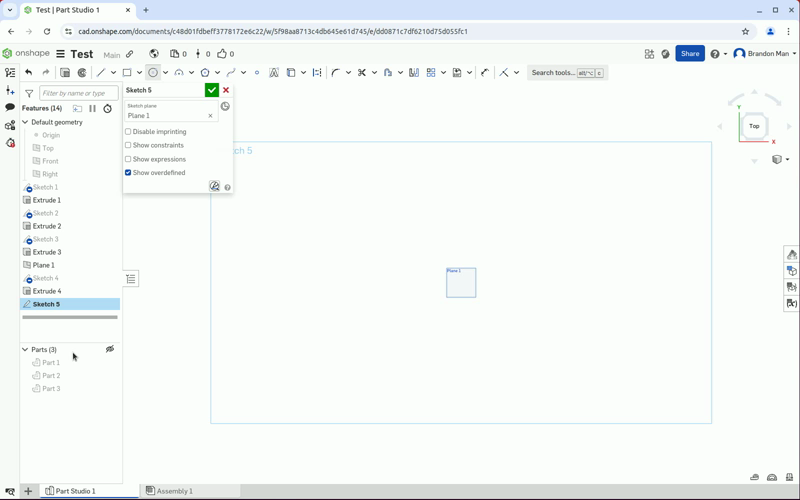
key_down(shift)
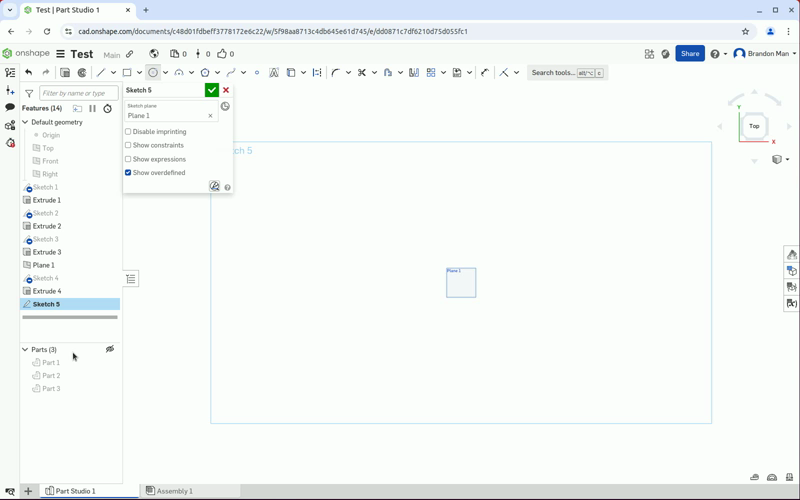
mouse_move(471, 316)
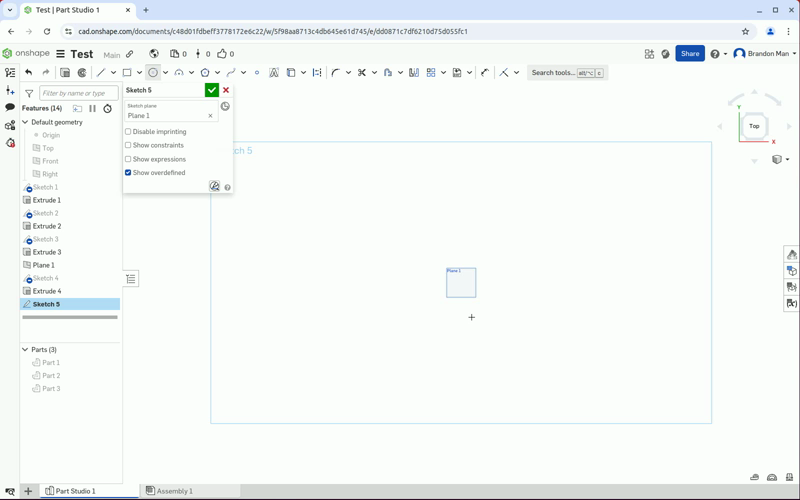
click(471, 316)
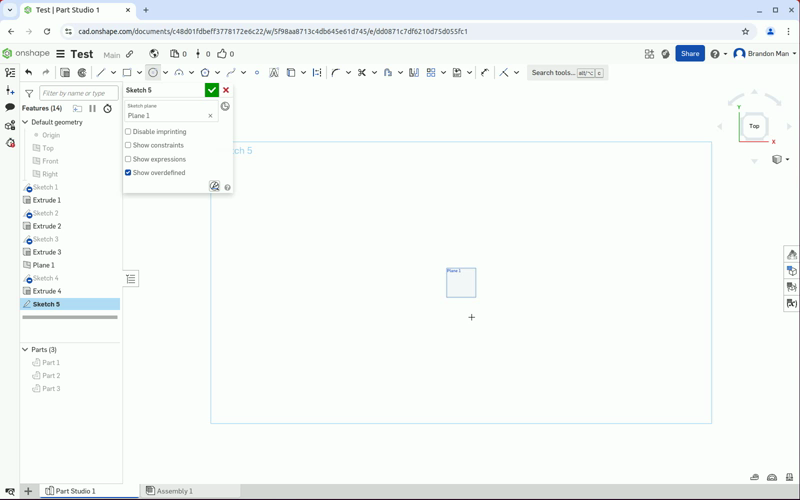
key_up(shift)
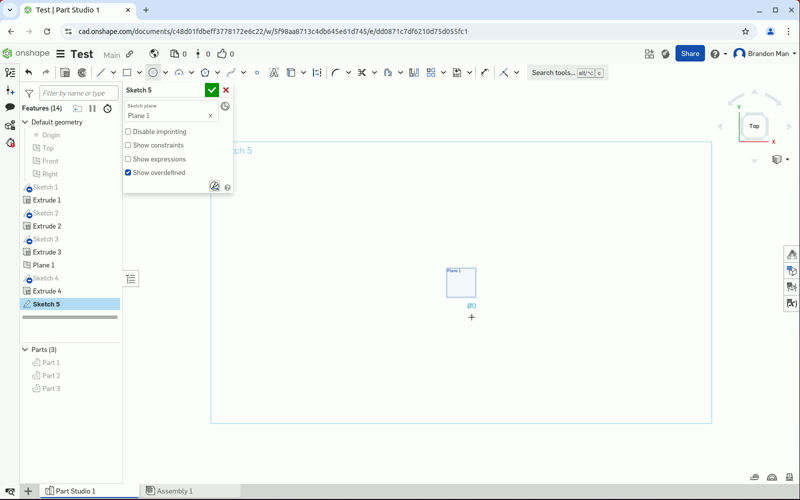
mouse_move(478, 316)
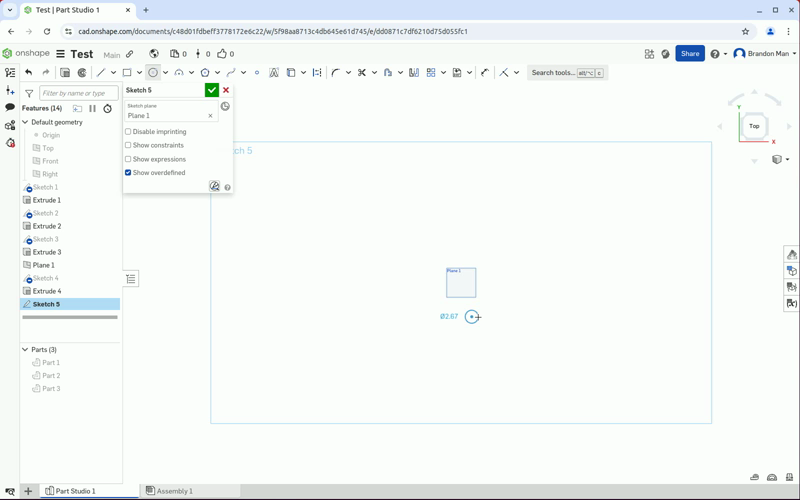
click(478, 316)
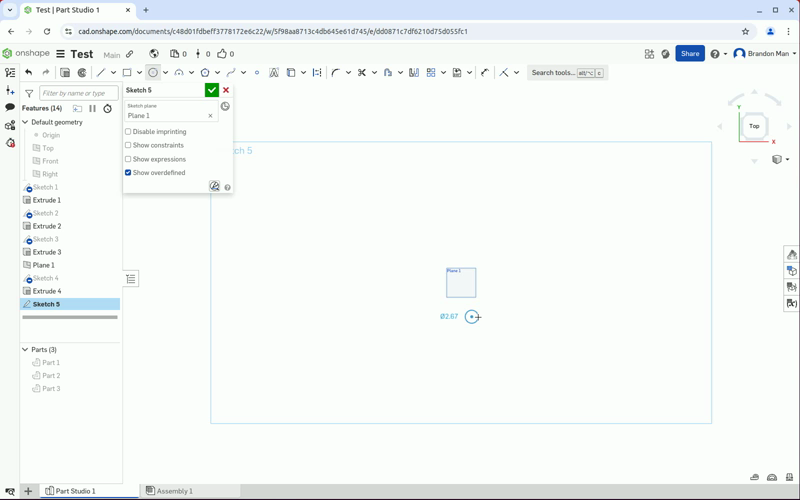
key(esc)
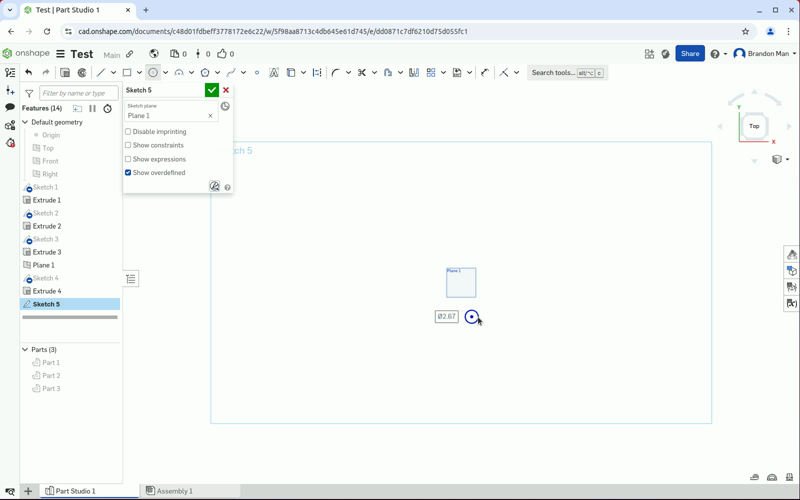
mouse_move(477, 315)
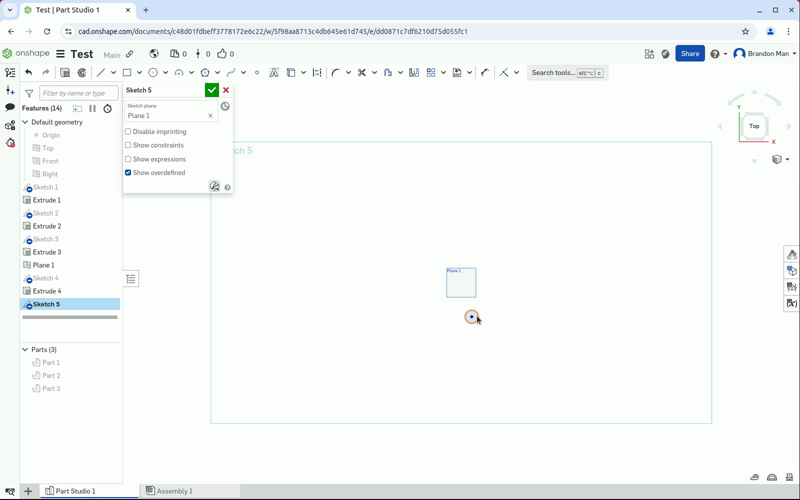
scroll(6)
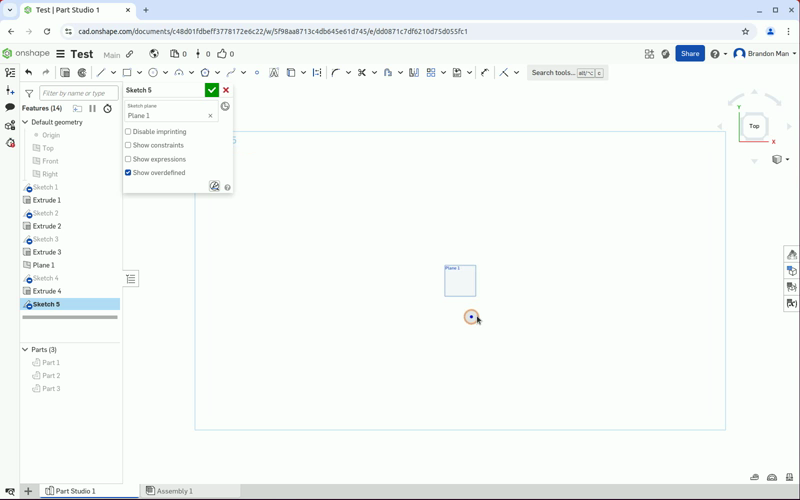
scroll(6)
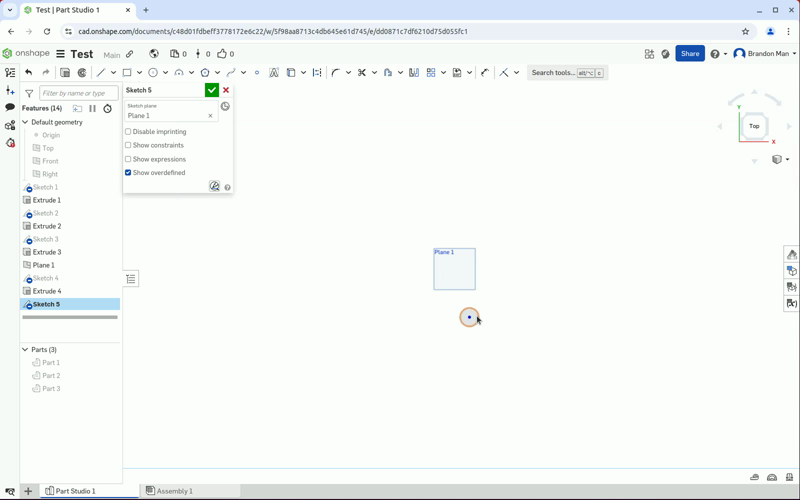
scroll(6)
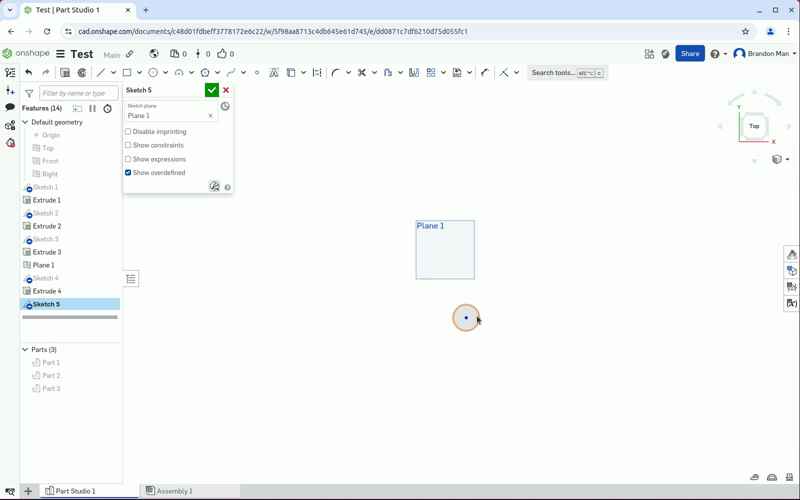
scroll(6)
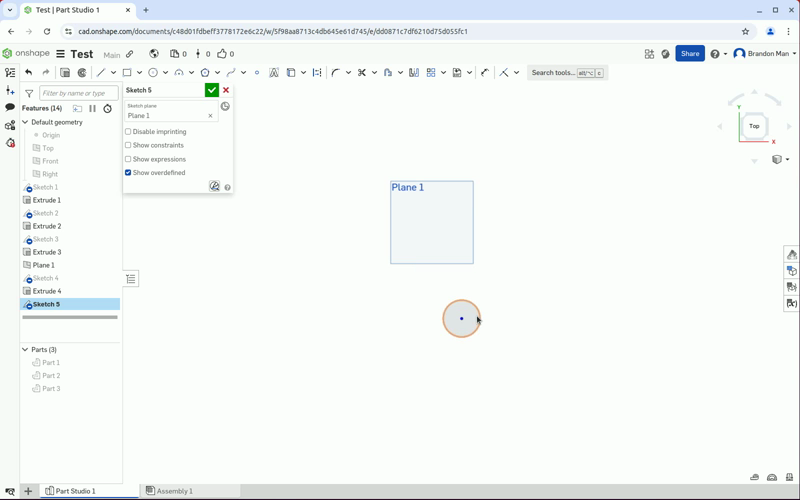
scroll(6)
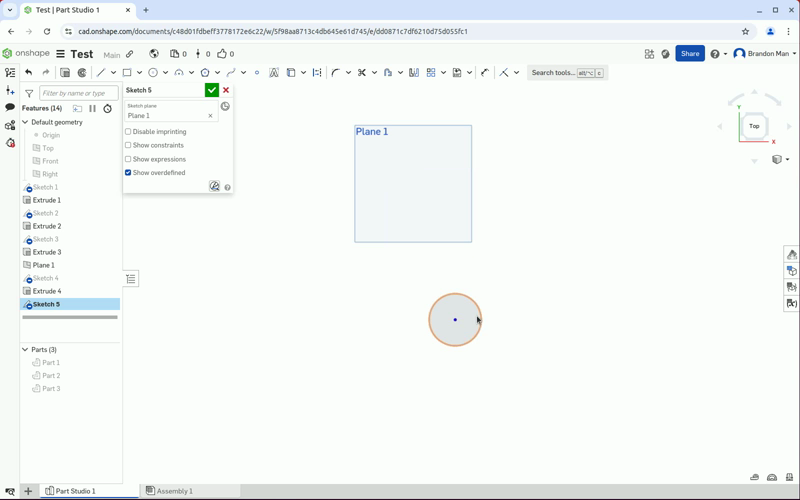
scroll(6)
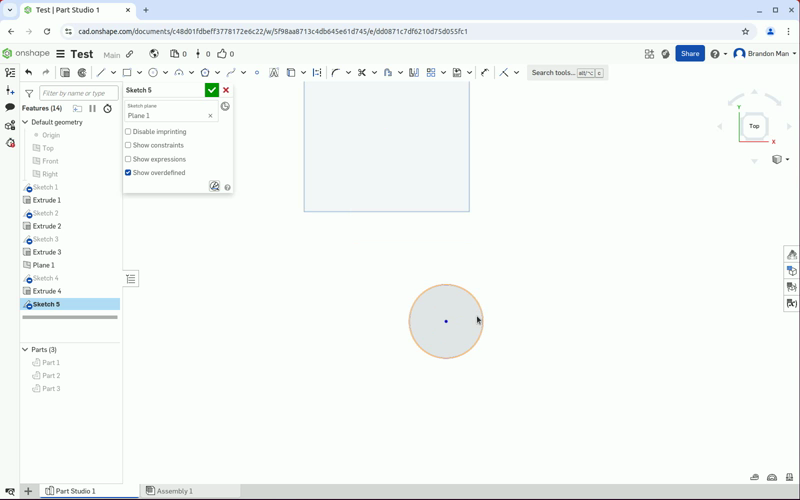
scroll(6)
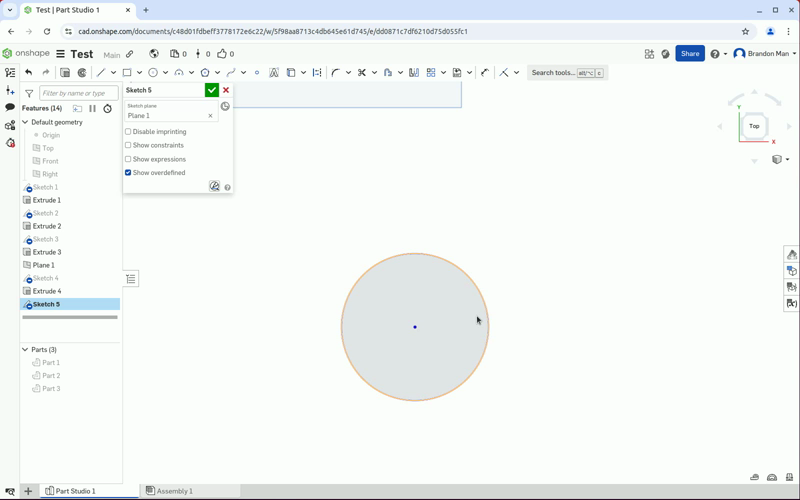
click(477, 315)
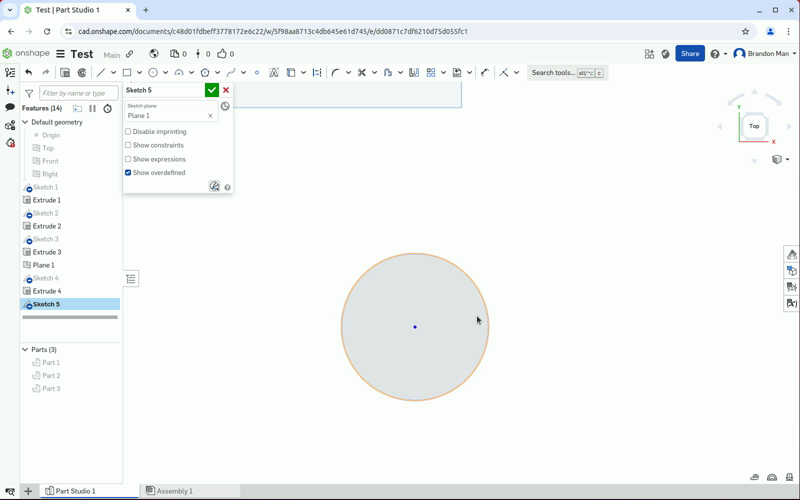
scroll(-6)
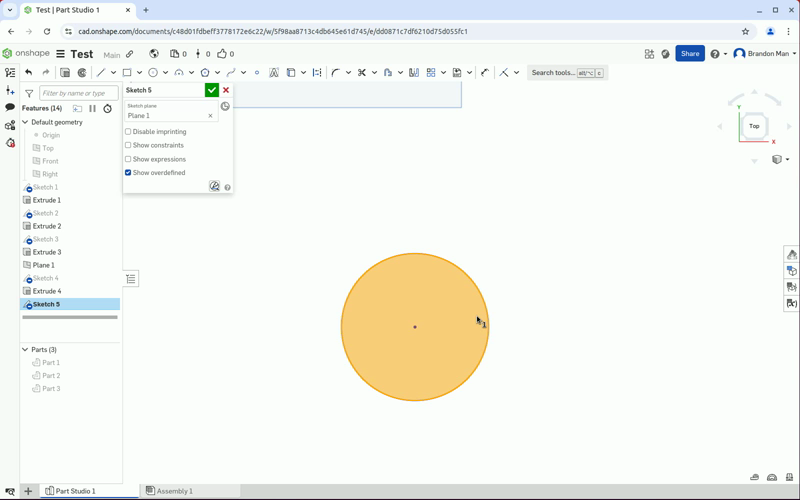
scroll(-6)
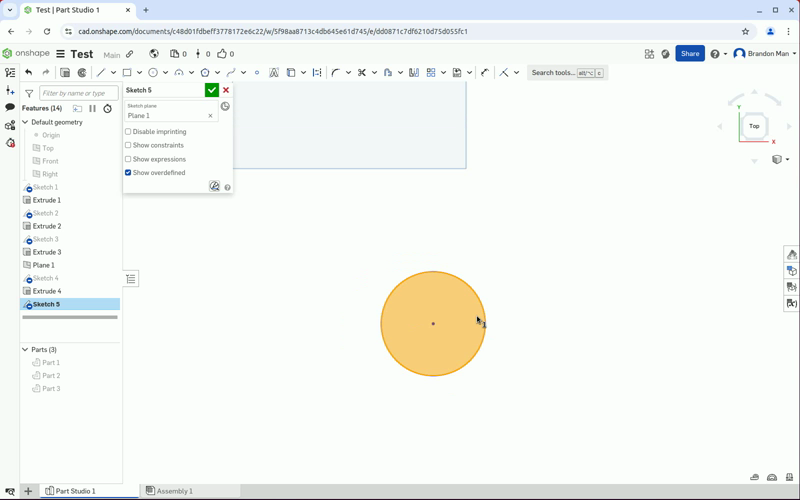
scroll(-6)
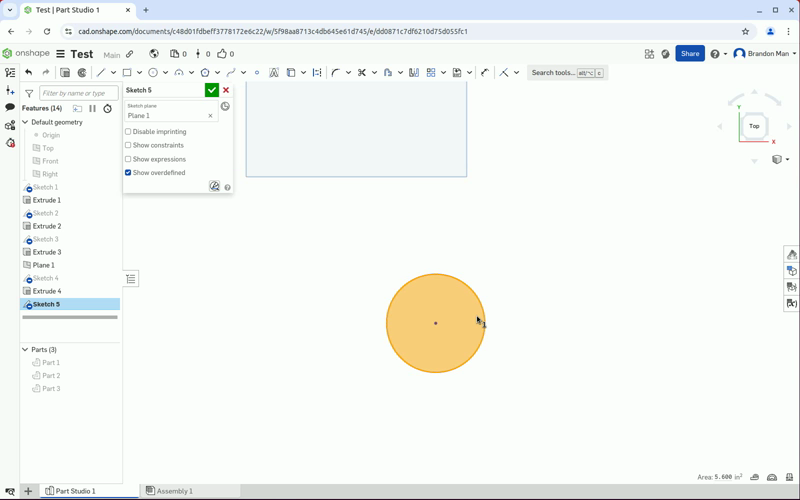
scroll(-6)
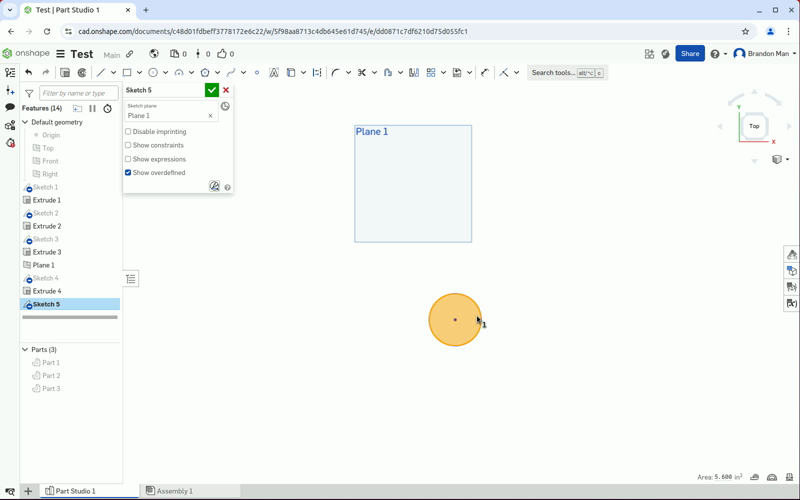
scroll(-6)
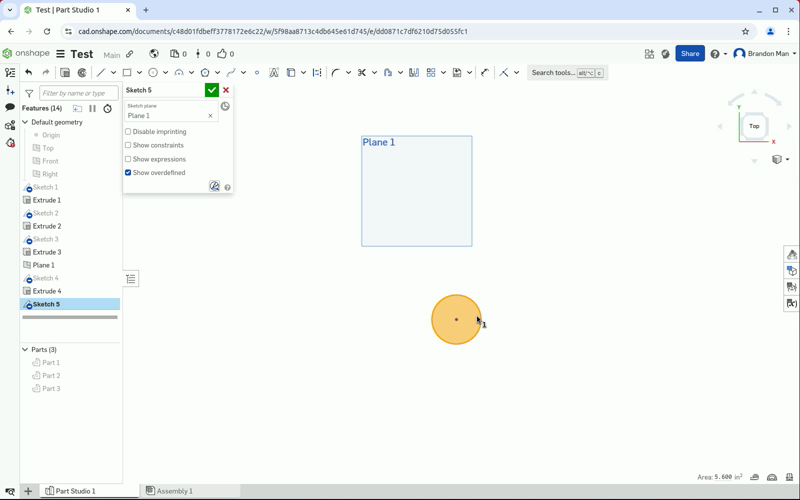
scroll(-6)
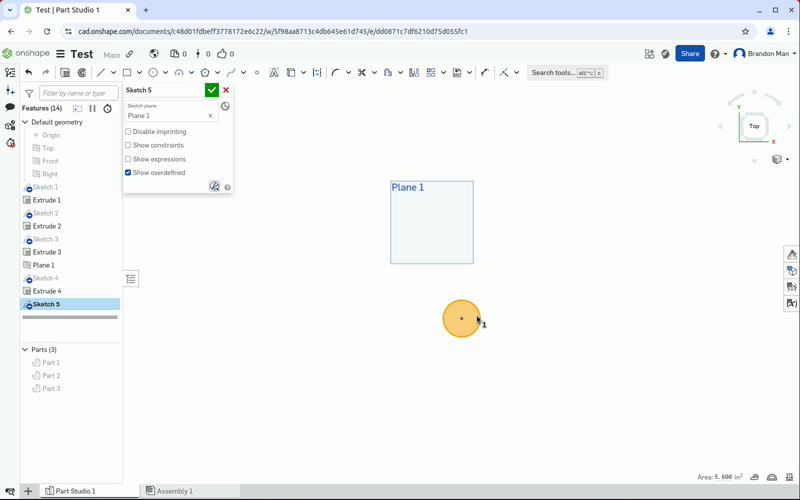
scroll(-6)
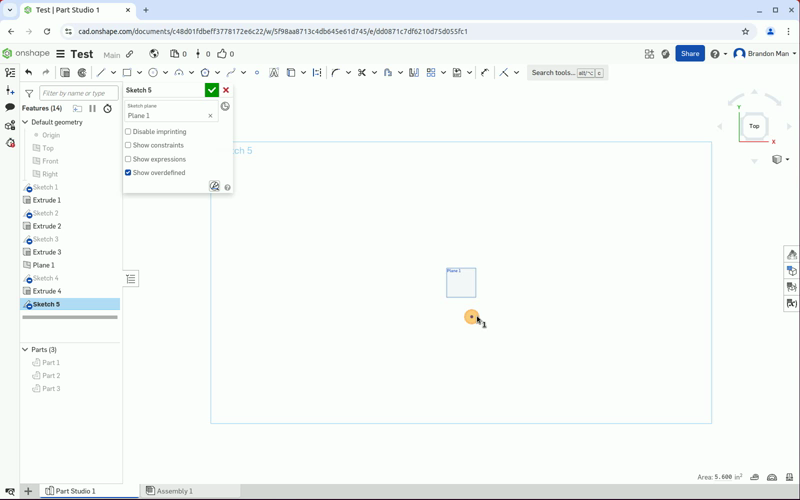
mouse_move(73, 352)
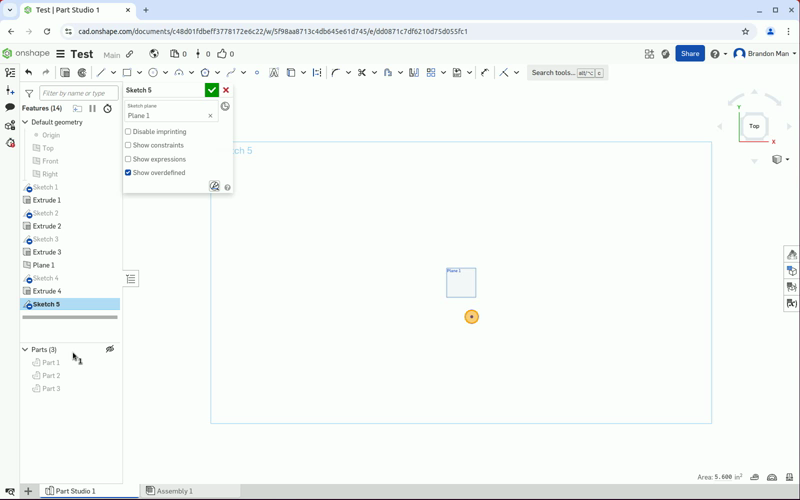
key(shift+y)
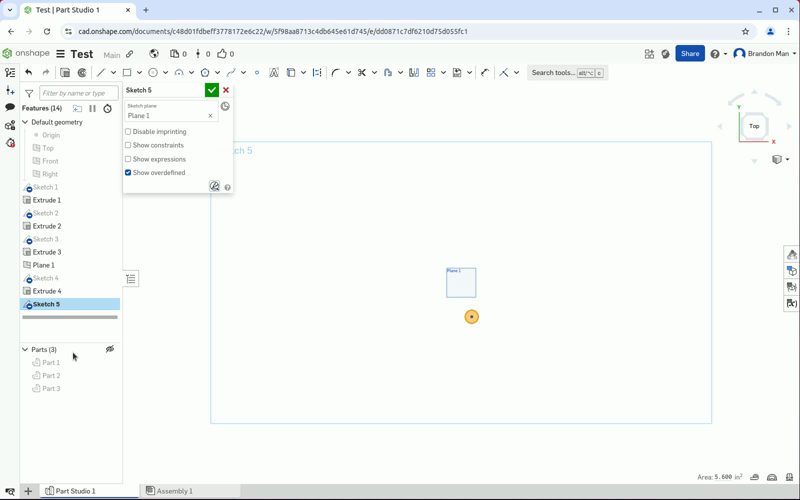
key(shift+e)
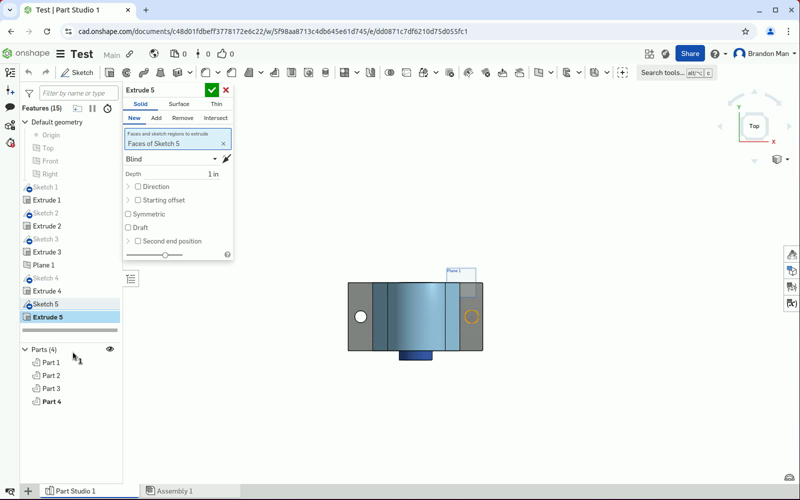
mouse_move(143, 106)
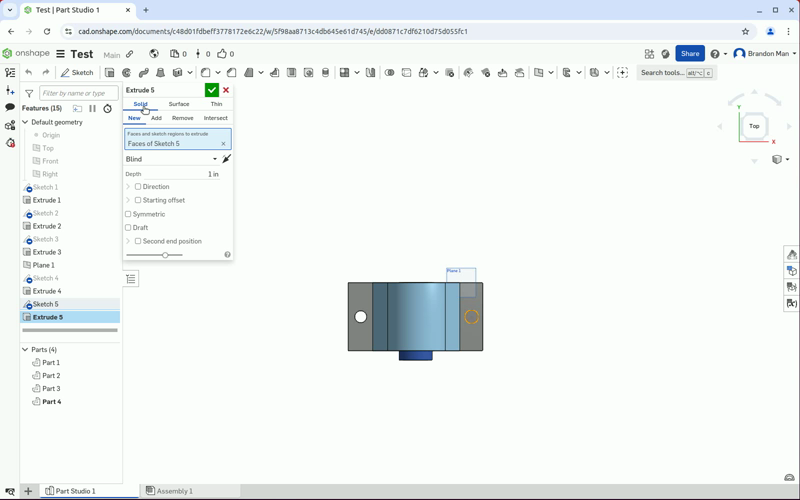
click(143, 106)
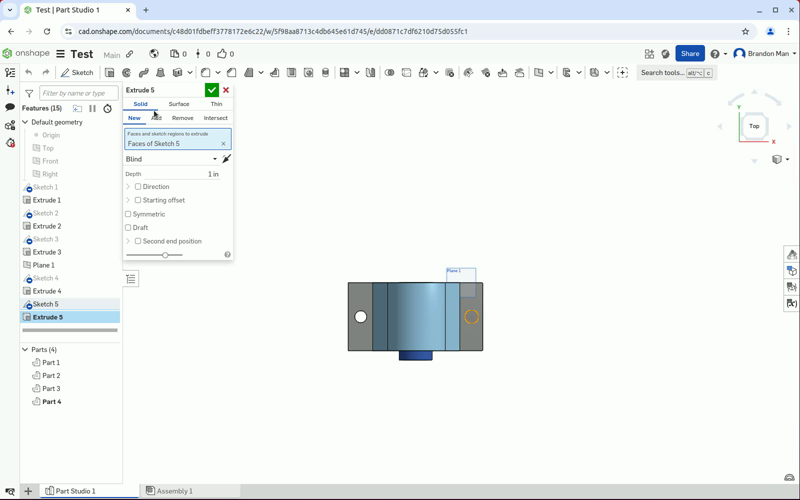
mouse_move(186, 120)
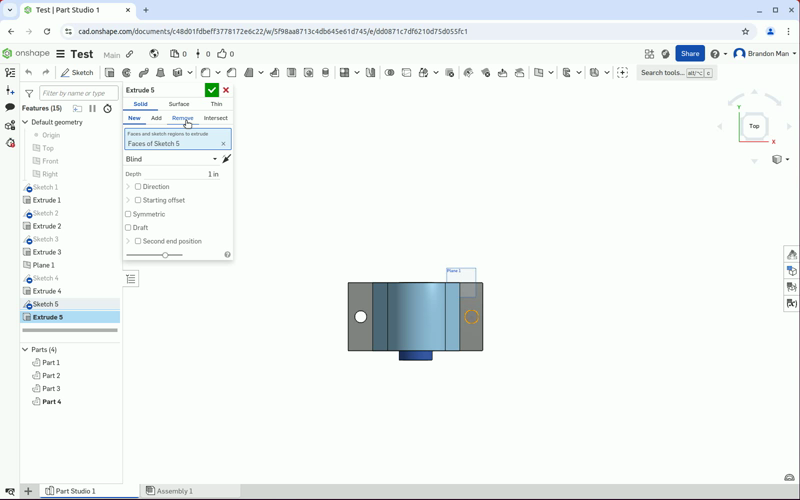
click(186, 120)
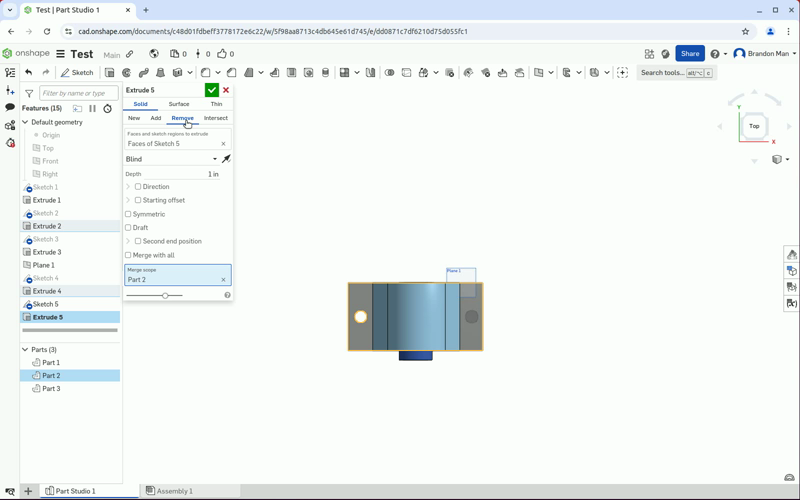
key(tab, 4)
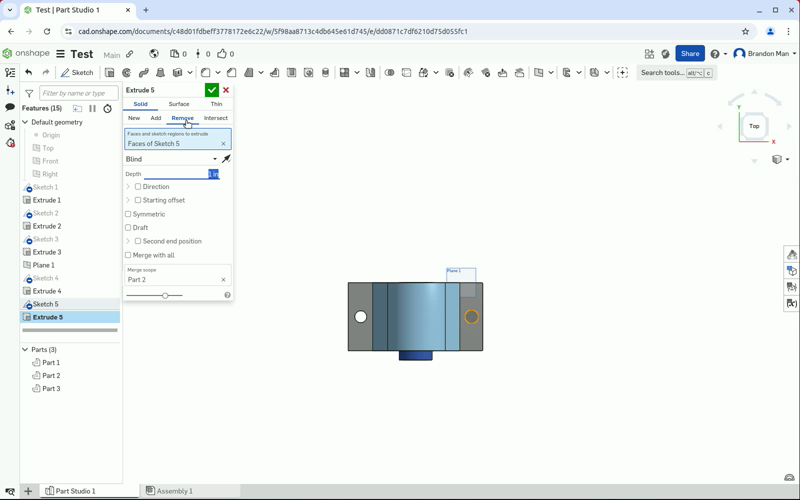
text(-4.814)
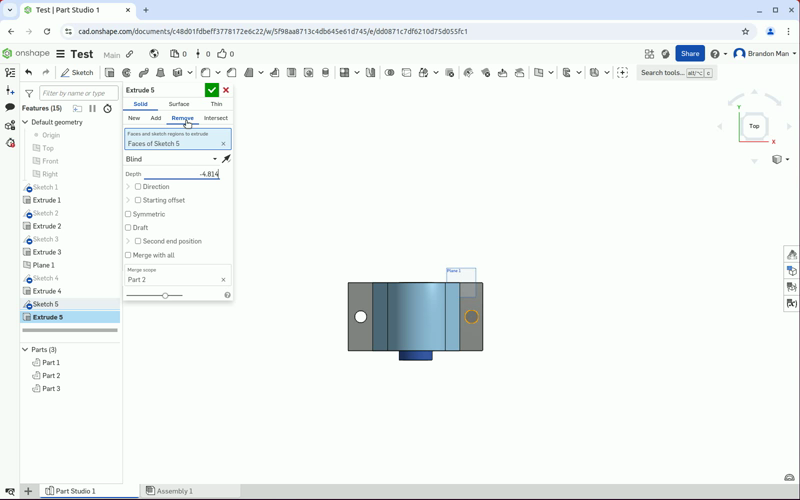
key(tab, 3)
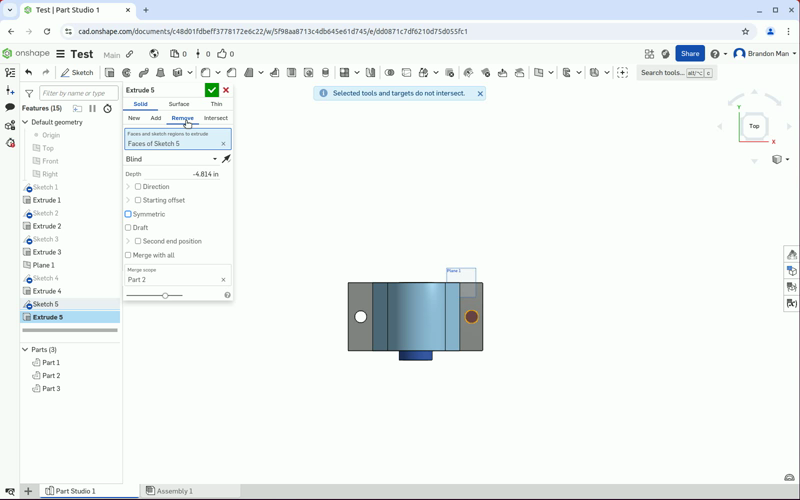
key(space)
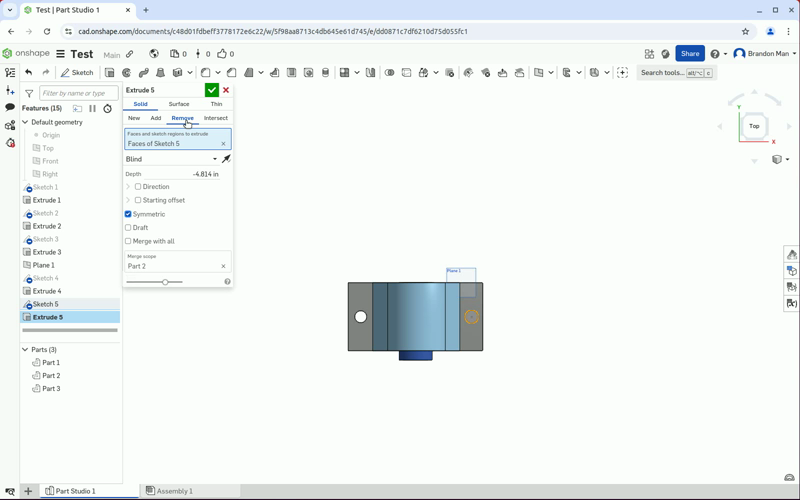
key(tab, 2)
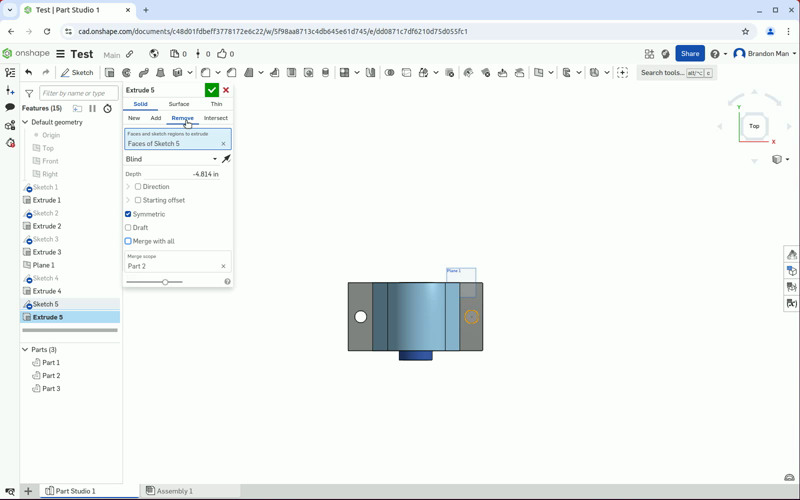
key(space)
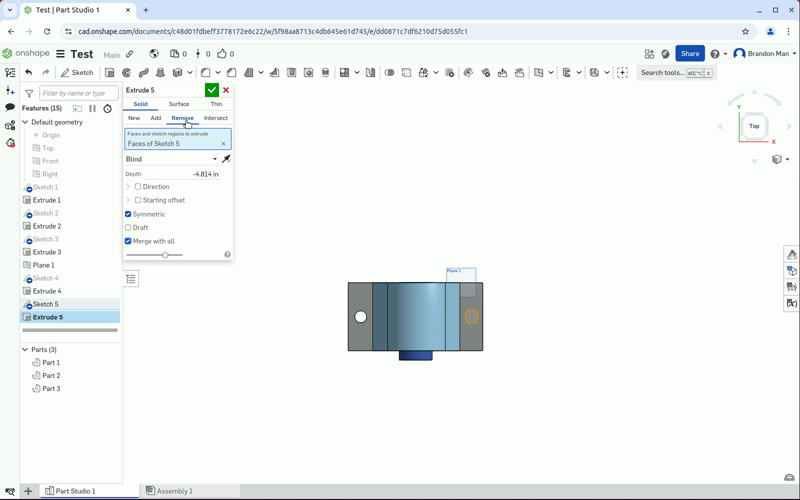
key(enter)
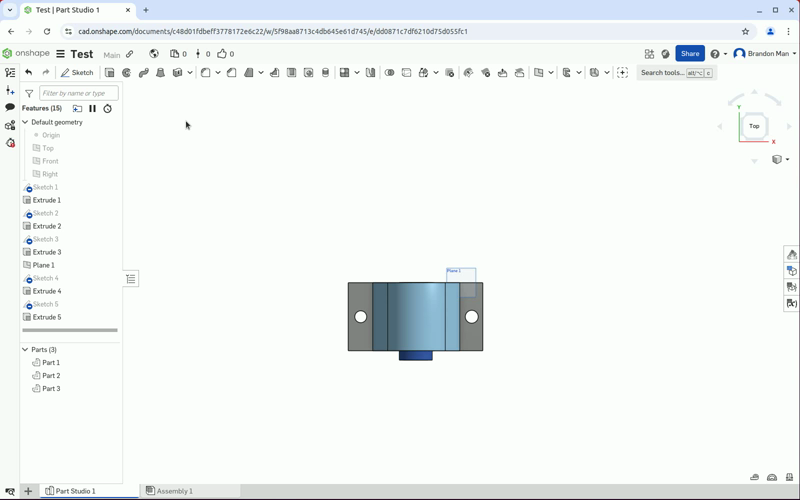
key(shift+h)
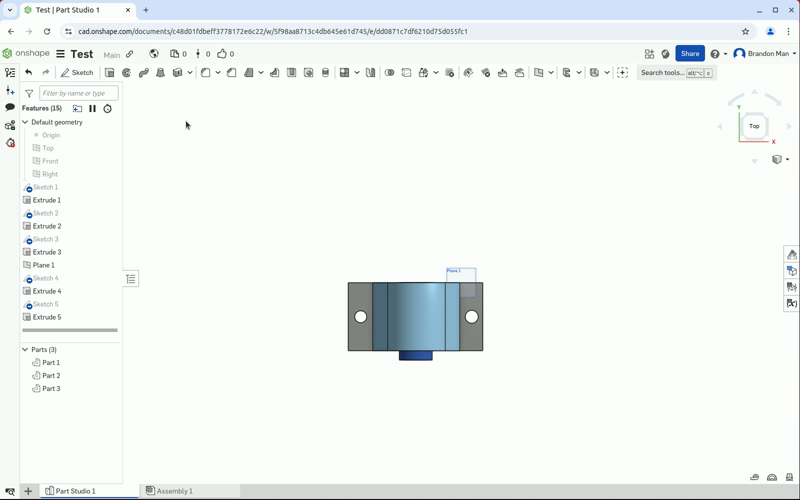
key(shift+h)
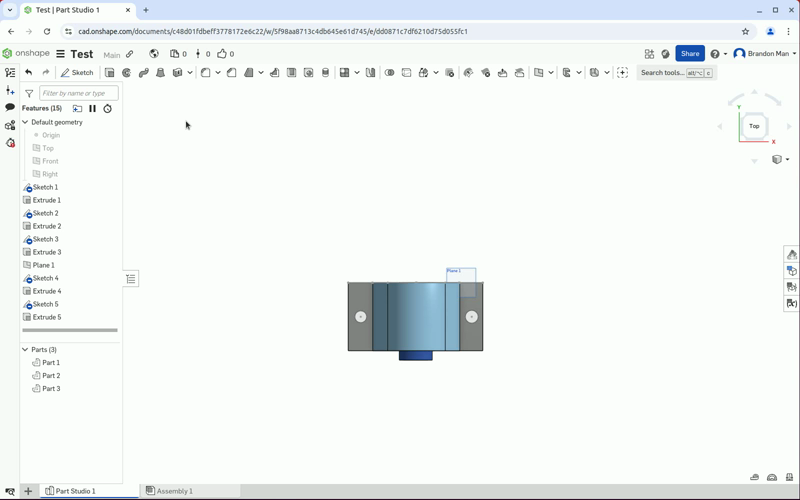
key(shift+7)
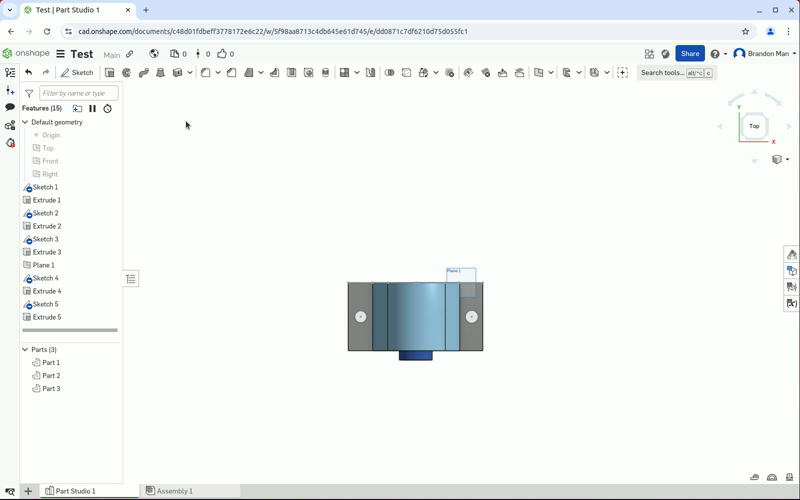
key(up, 3)
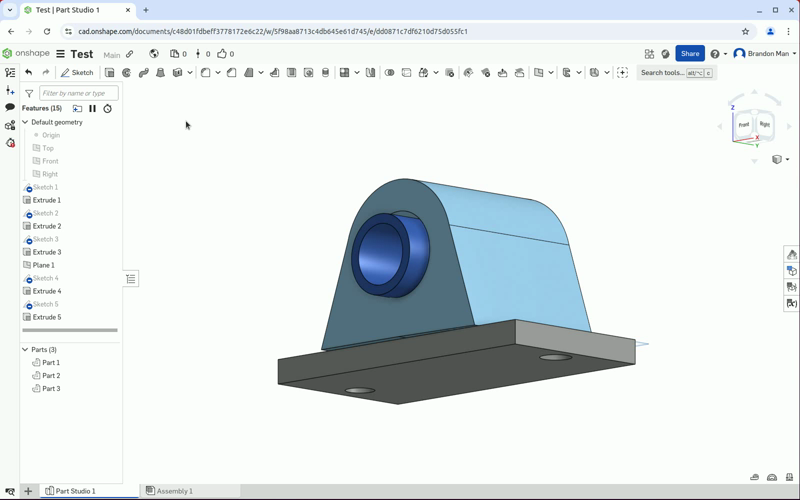
key(left, 3)
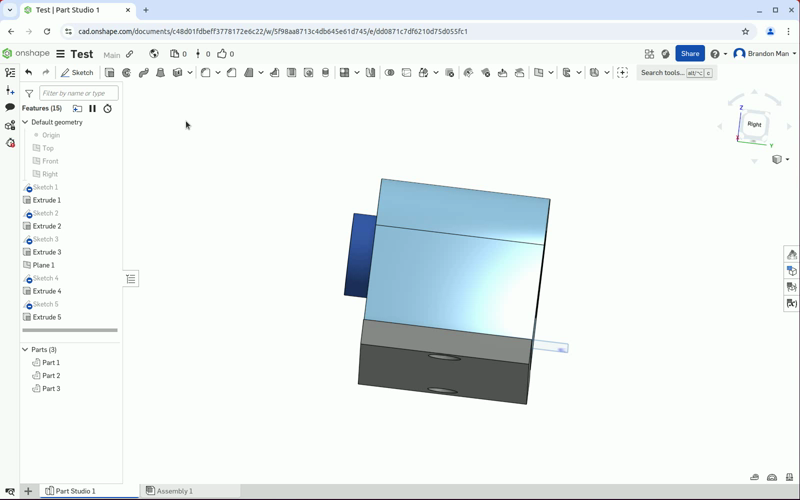
key(right, 3)
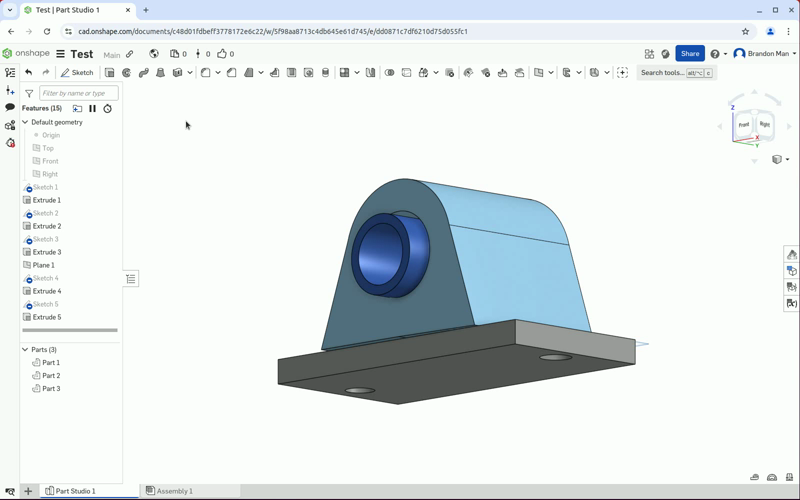
key(down, 3)
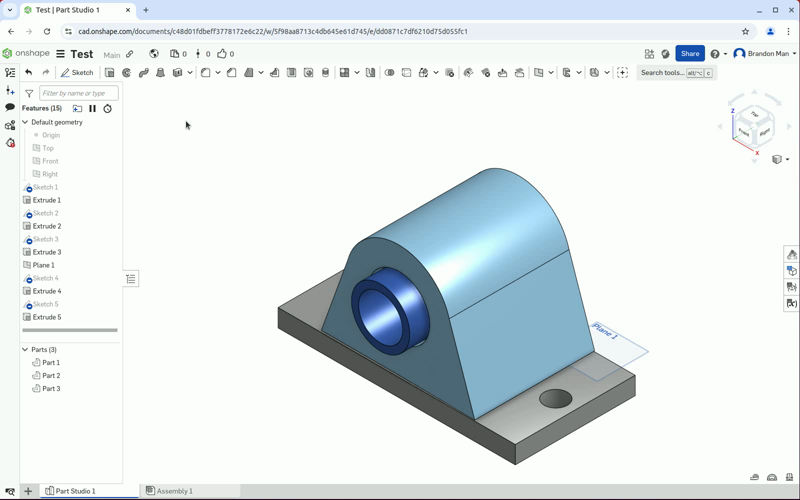
mouse_move(73, 189)
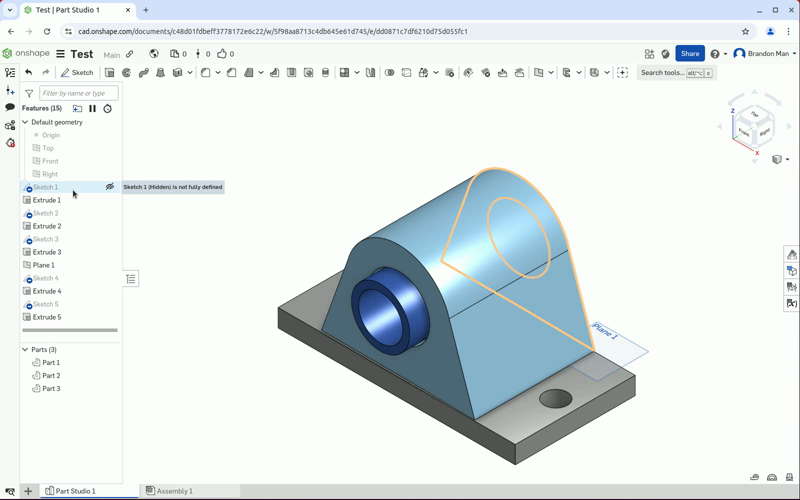
click(73, 189)